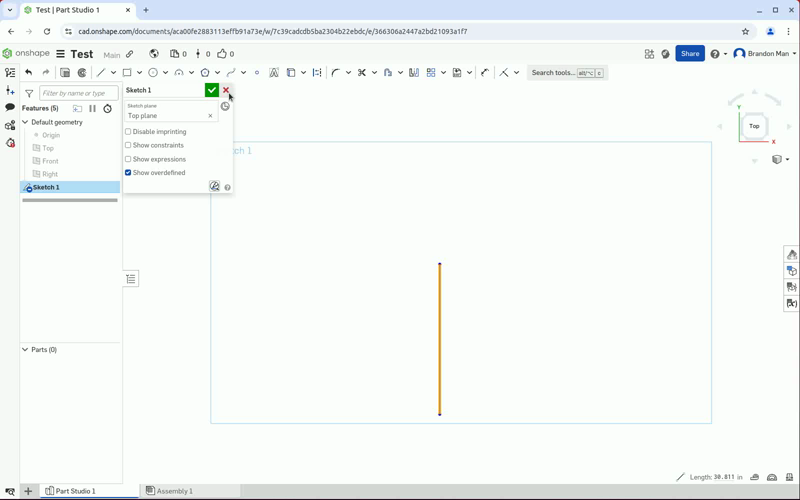
key(shift+h)
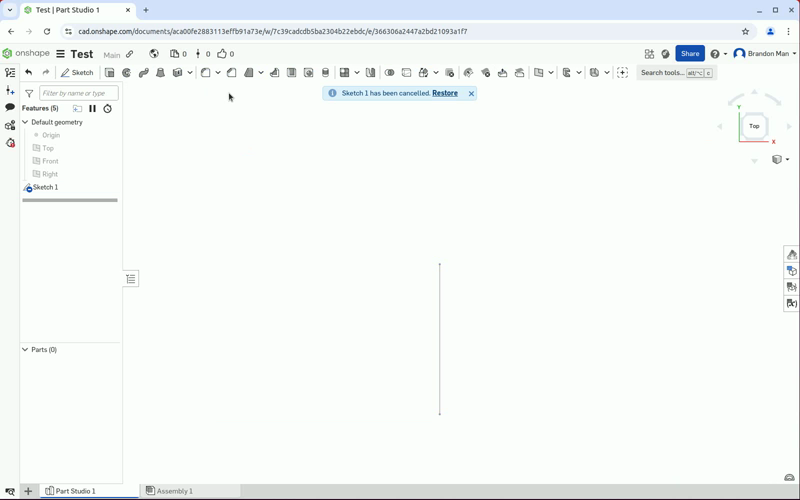
key(shift+s)
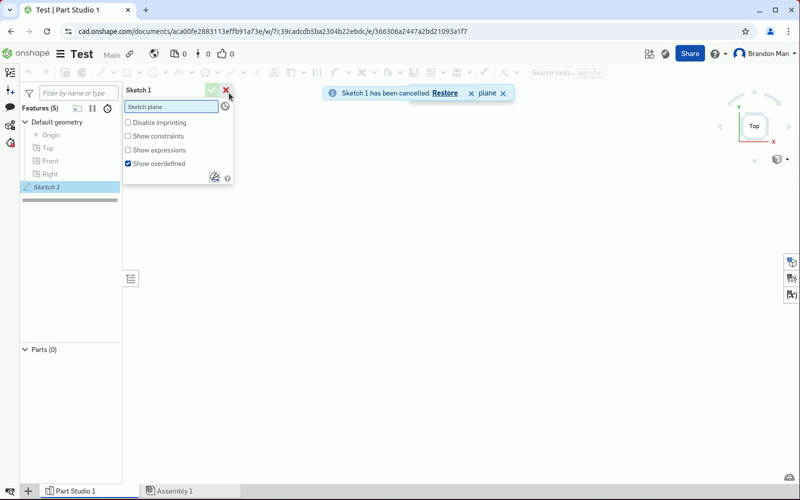
mouse_move(73, 150)
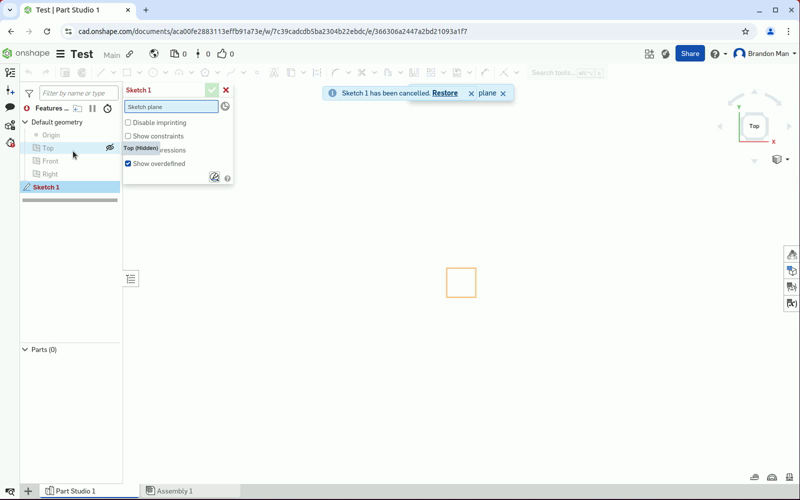
click(73, 150)
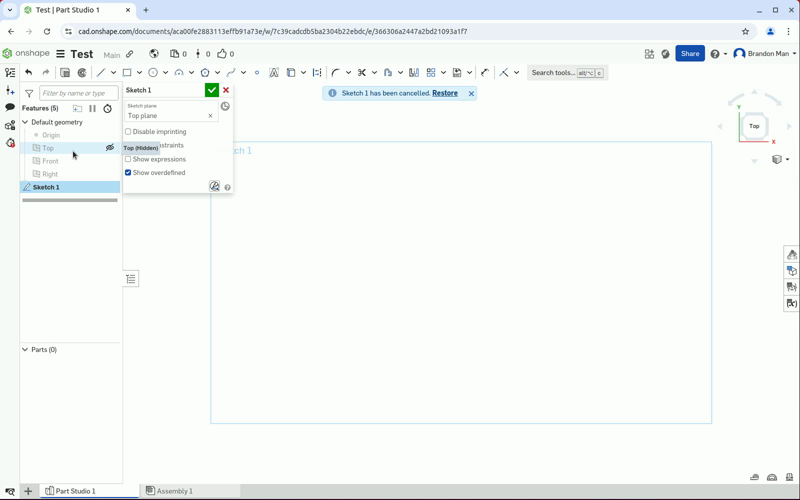
mouse_move(73, 352)
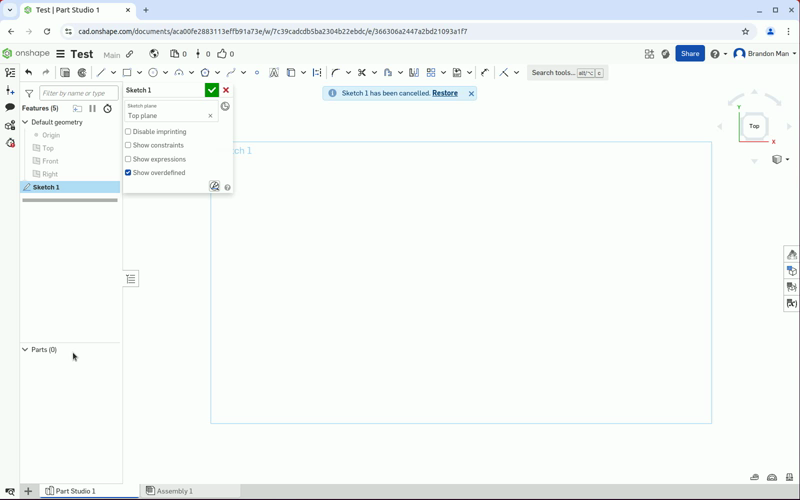
key(y)
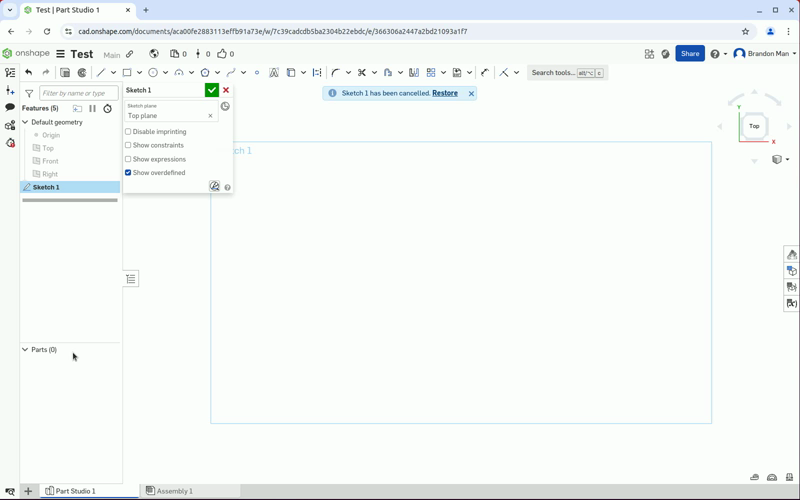
key(l)
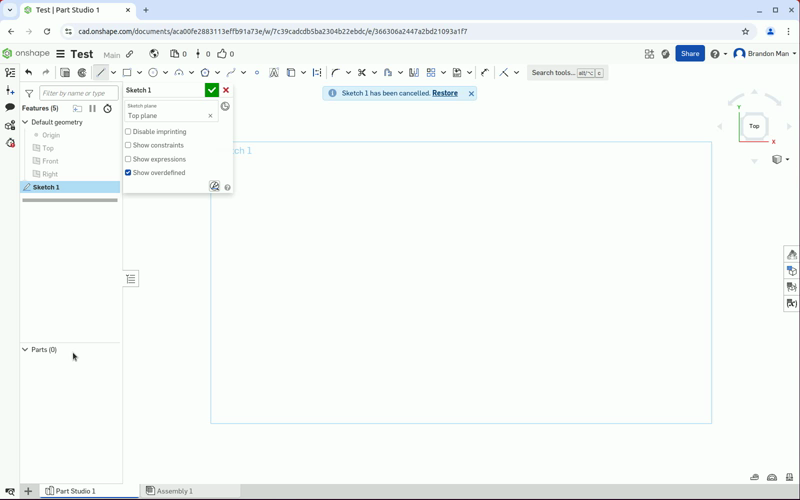
key_down(shift)
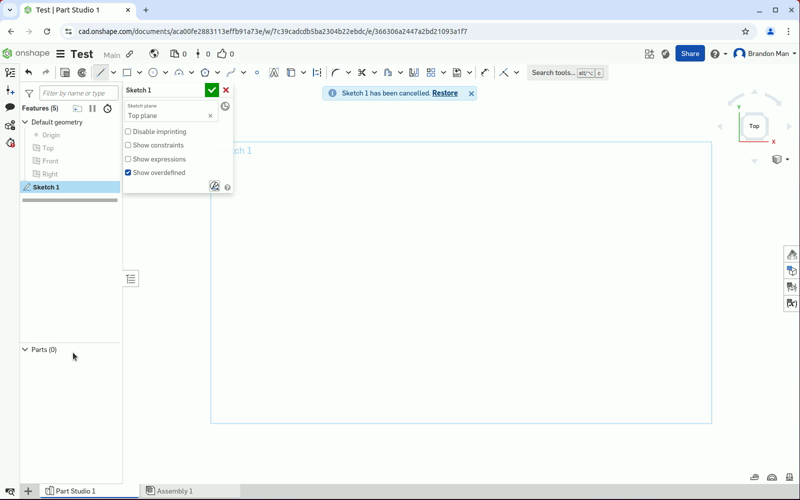
mouse_move(440, 232)
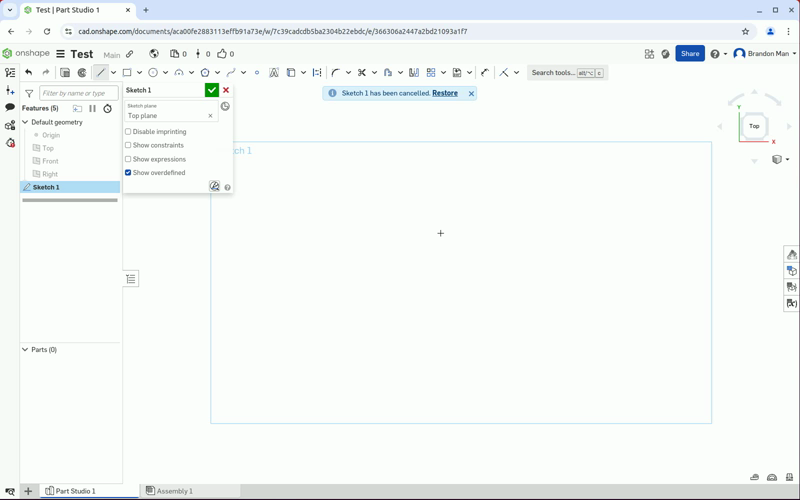
click(440, 232)
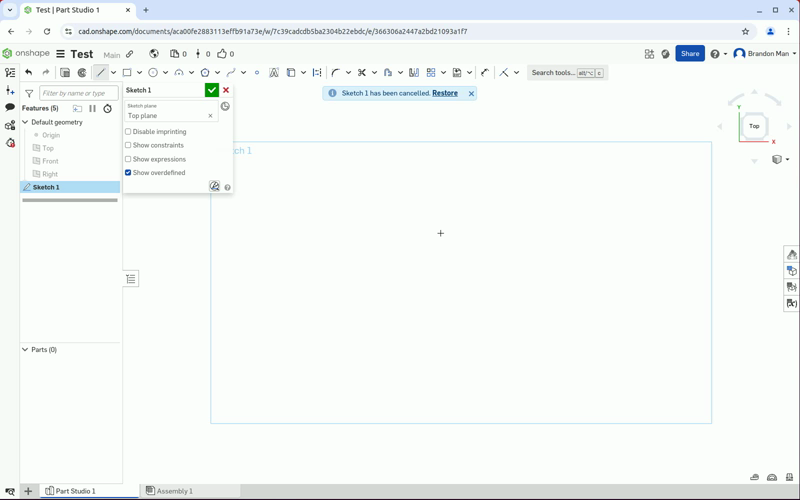
key_up(shift)
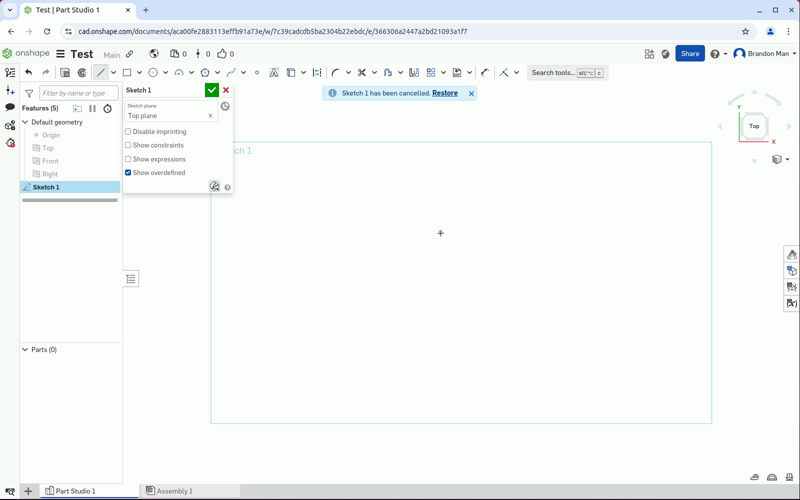
key_down(shift)
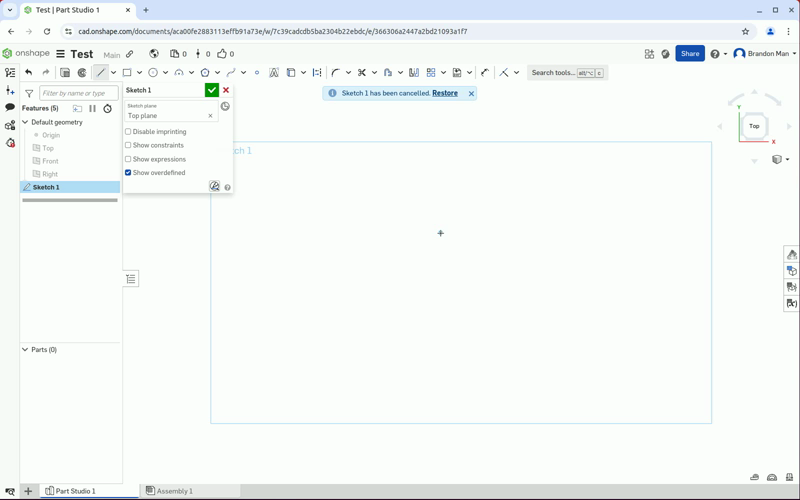
mouse_move(470, 232)
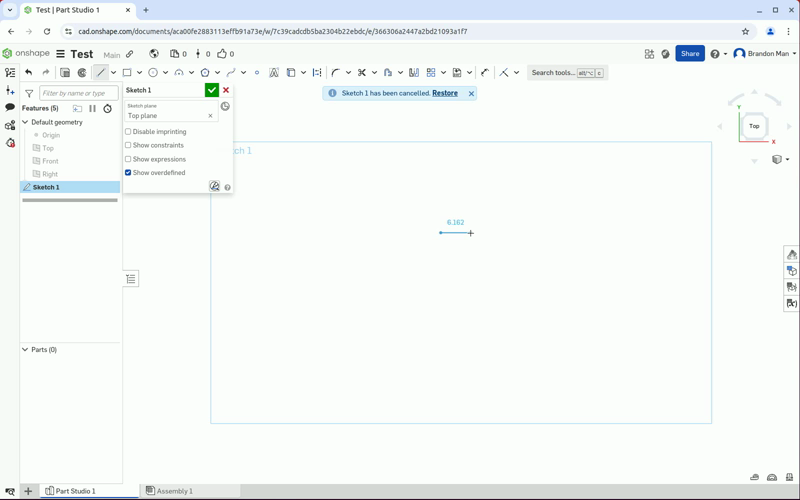
mouse_move(461, 232)
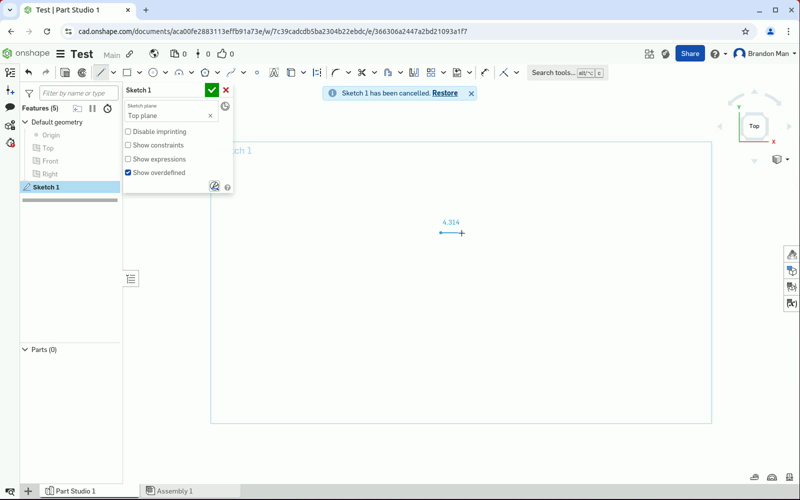
click(461, 232)
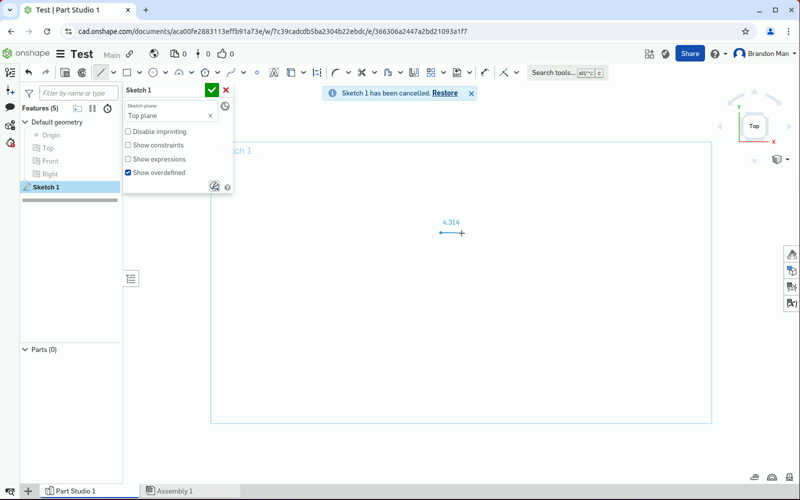
key_up(shift)
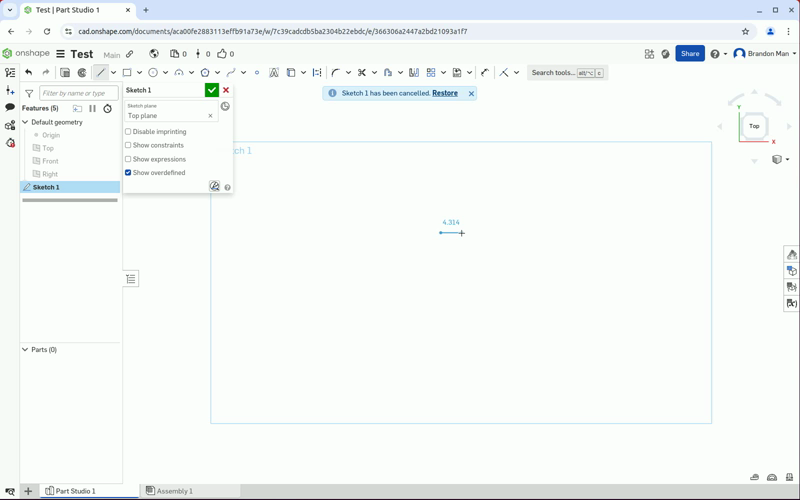
key_down(shift)
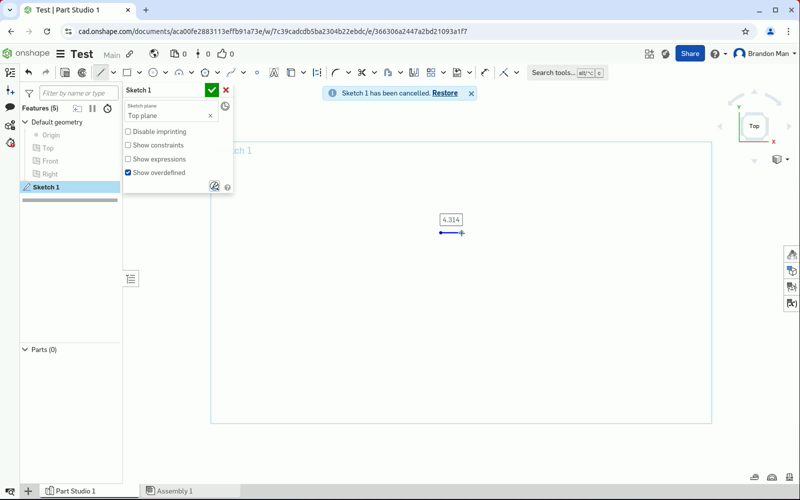
mouse_move(492, 232)
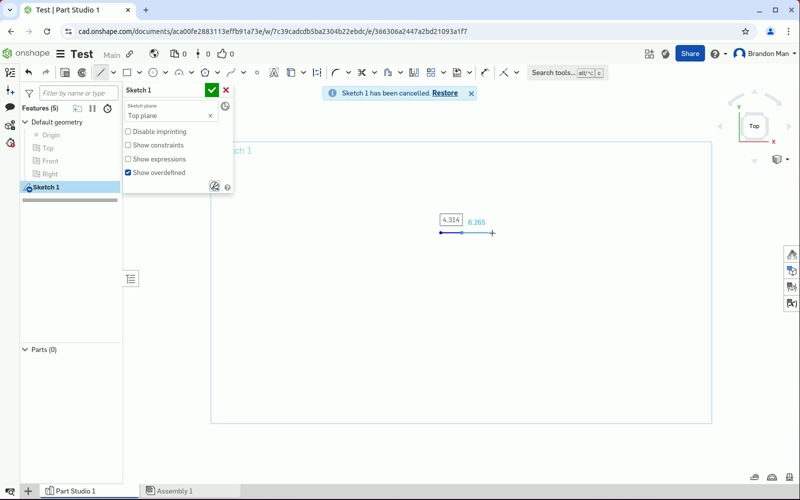
mouse_move(482, 232)
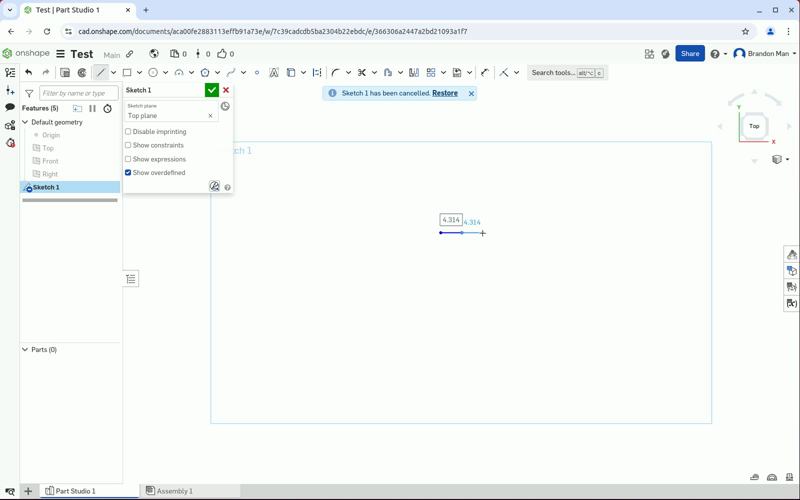
click(482, 232)
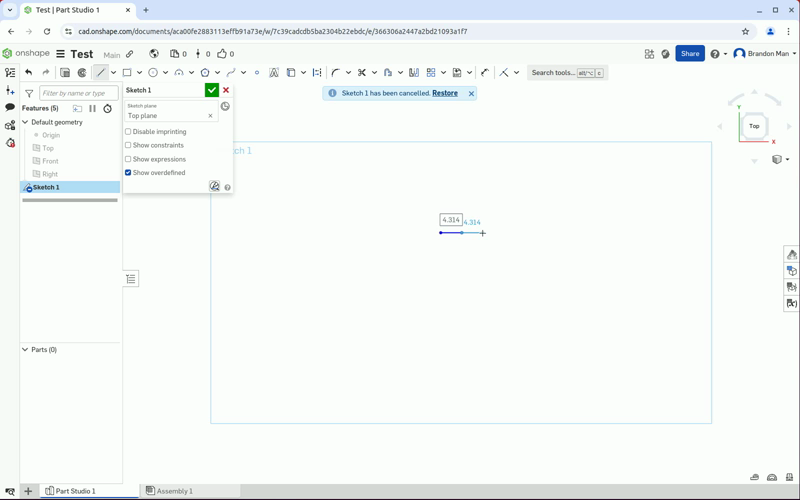
key_up(shift)
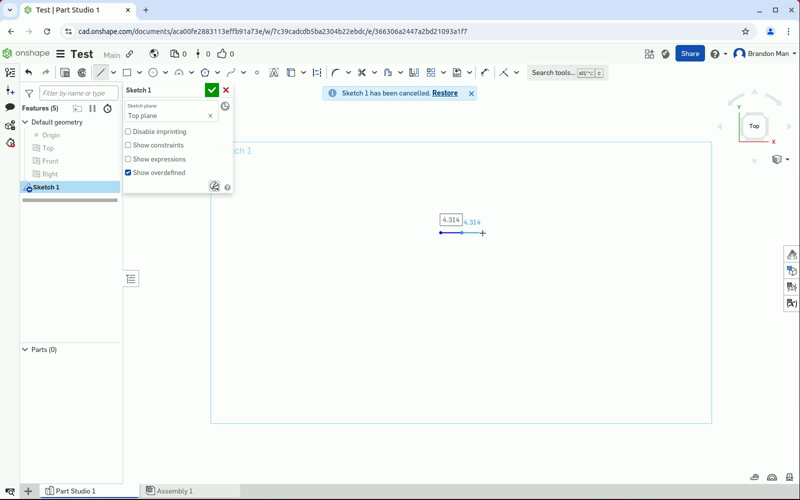
key_down(shift)
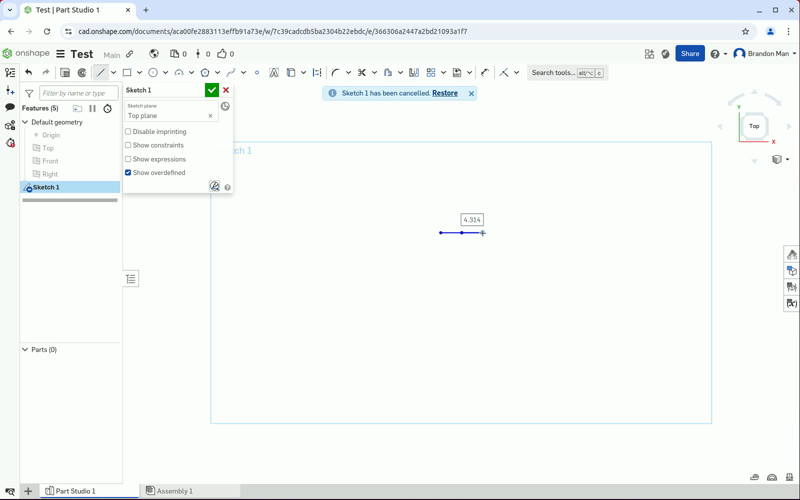
mouse_move(512, 232)
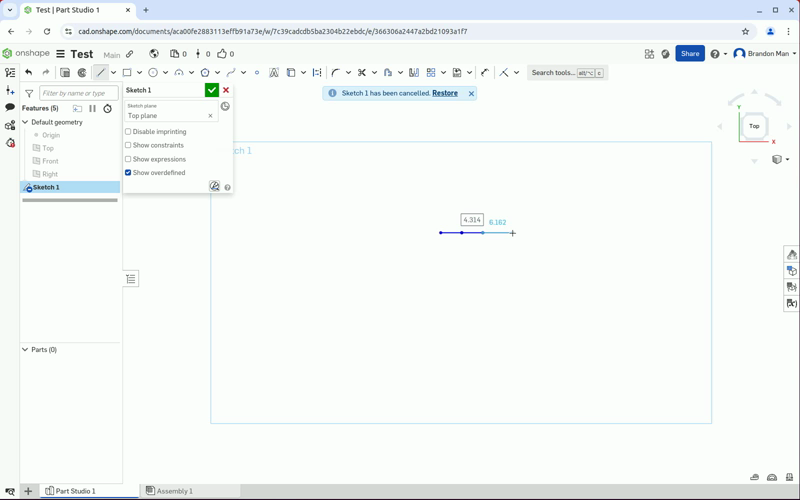
mouse_move(482, 227)
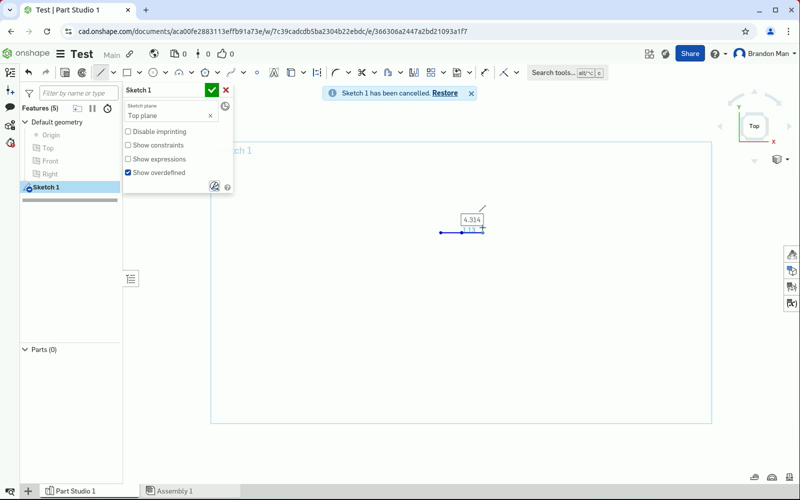
scroll(6)
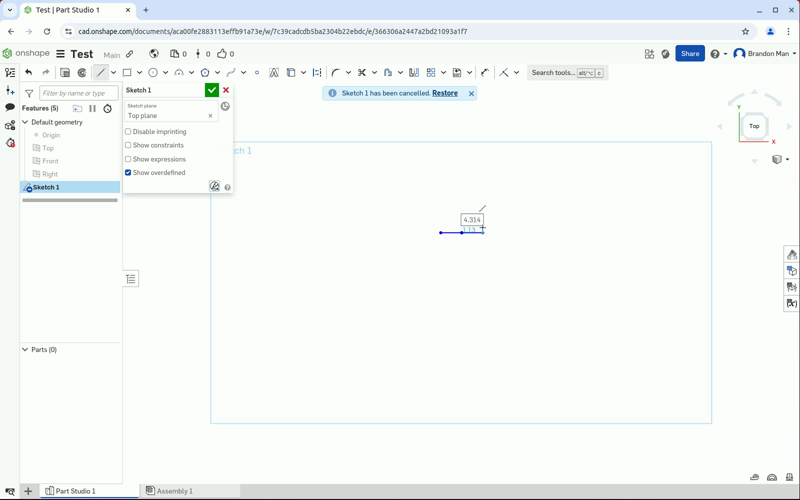
scroll(6)
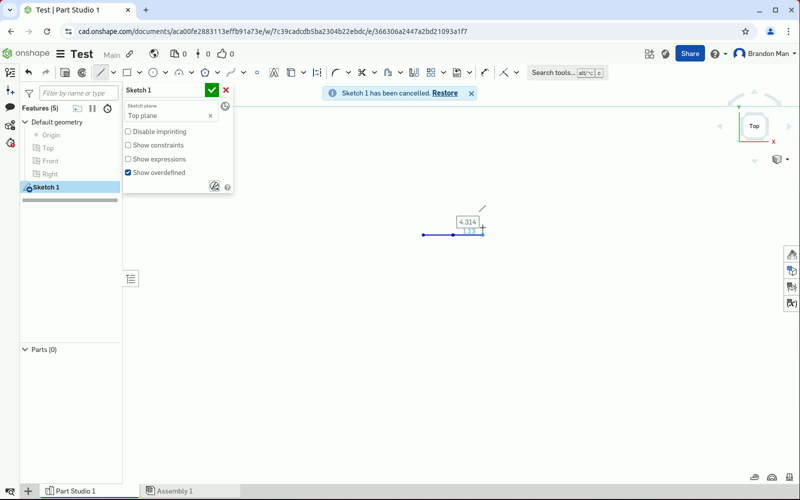
scroll(6)
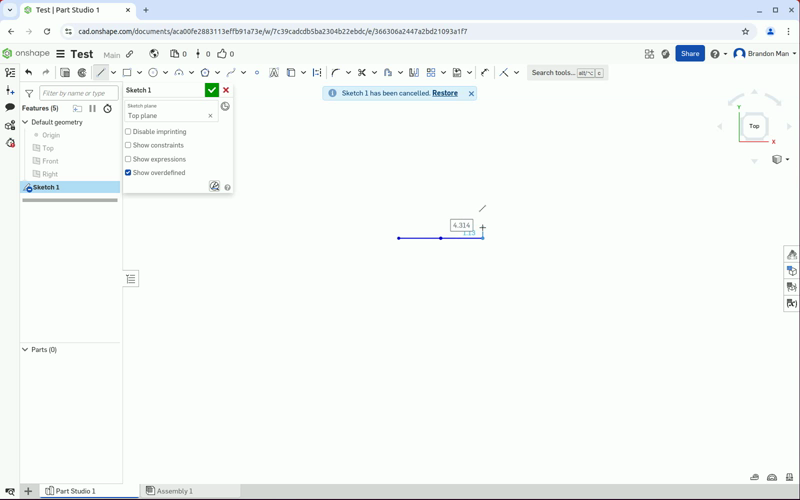
scroll(6)
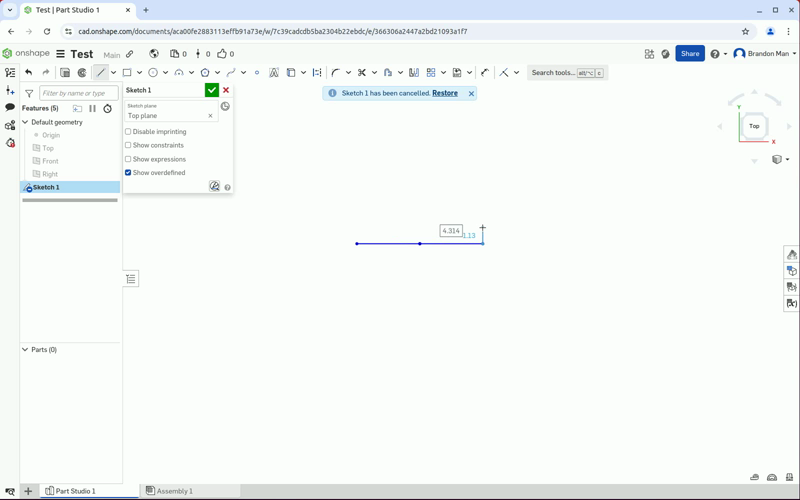
scroll(6)
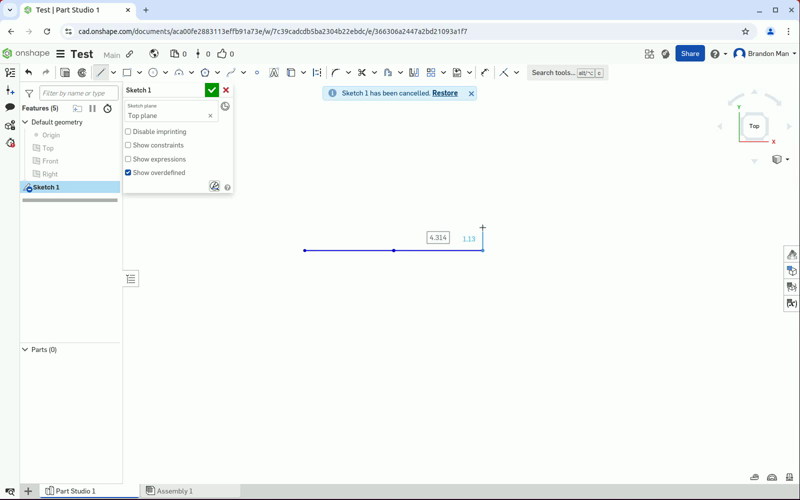
scroll(6)
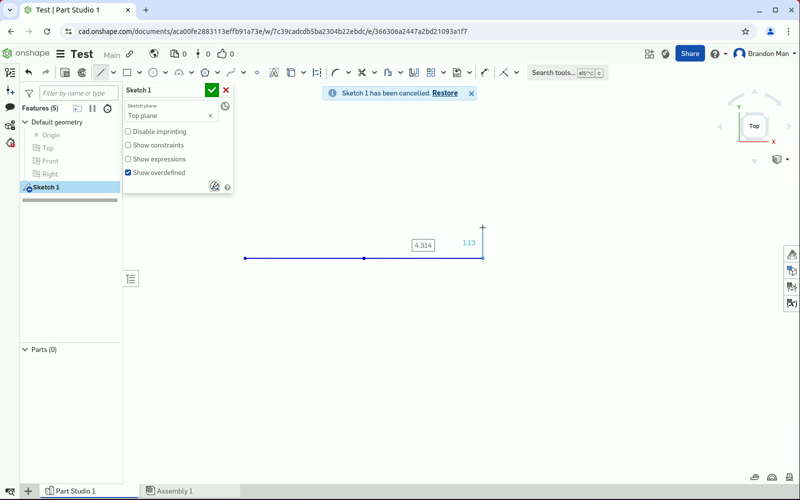
scroll(6)
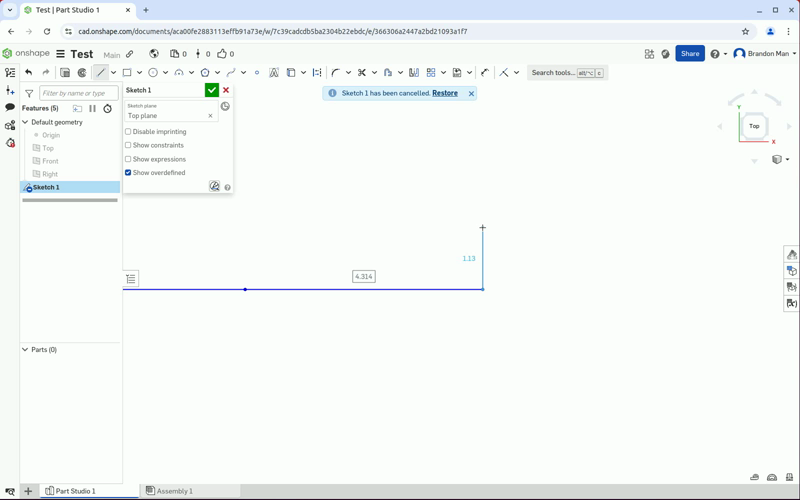
click(482, 227)
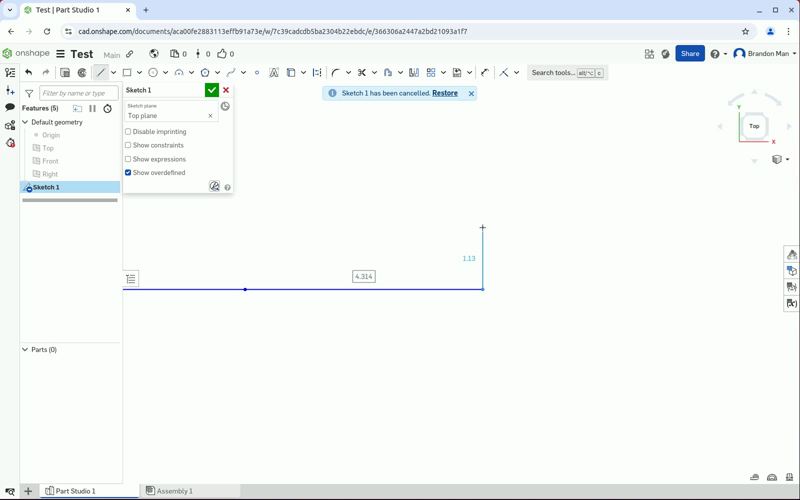
scroll(-6)
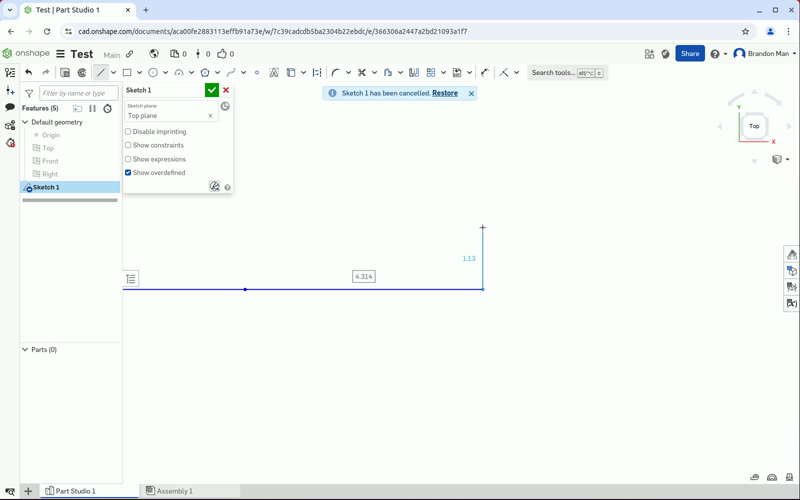
scroll(-6)
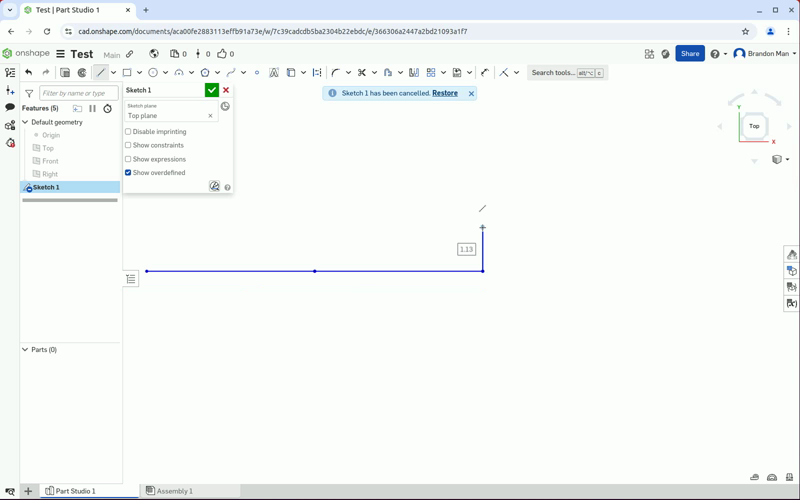
scroll(-6)
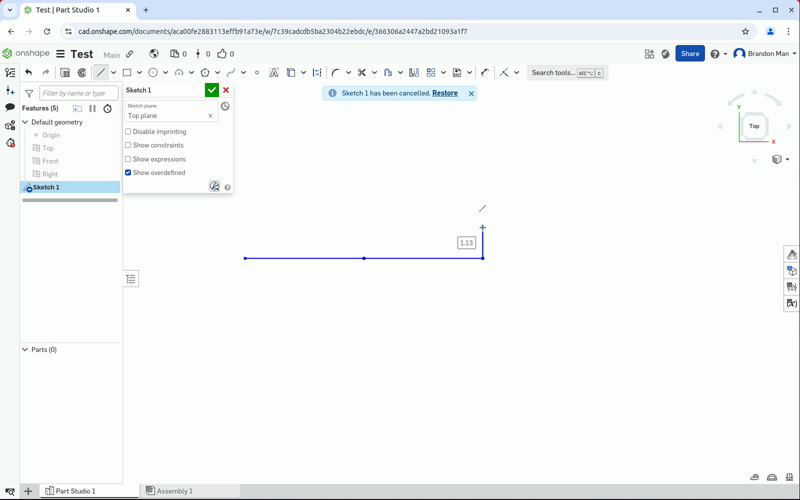
scroll(-6)
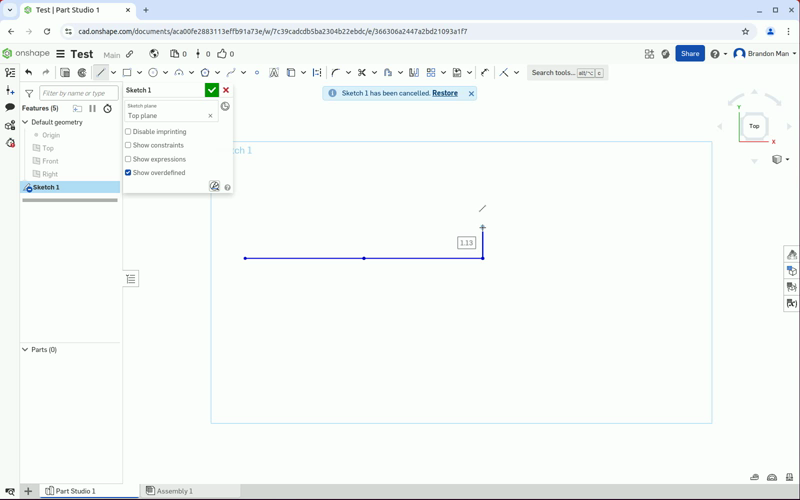
scroll(-6)
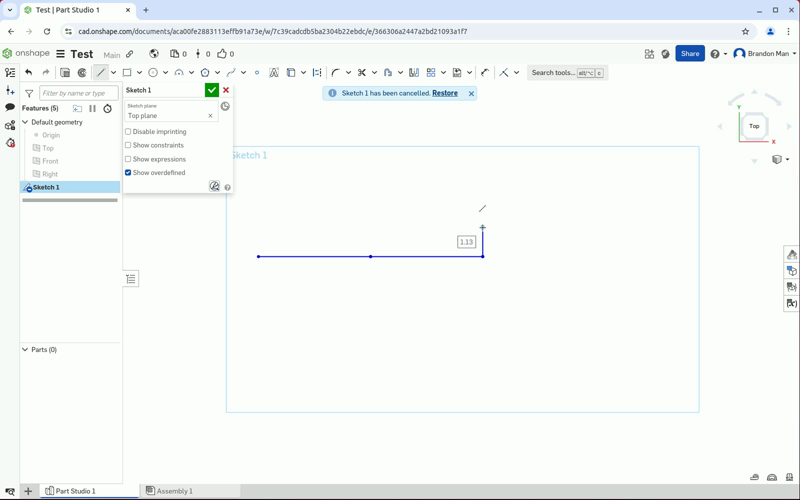
scroll(-6)
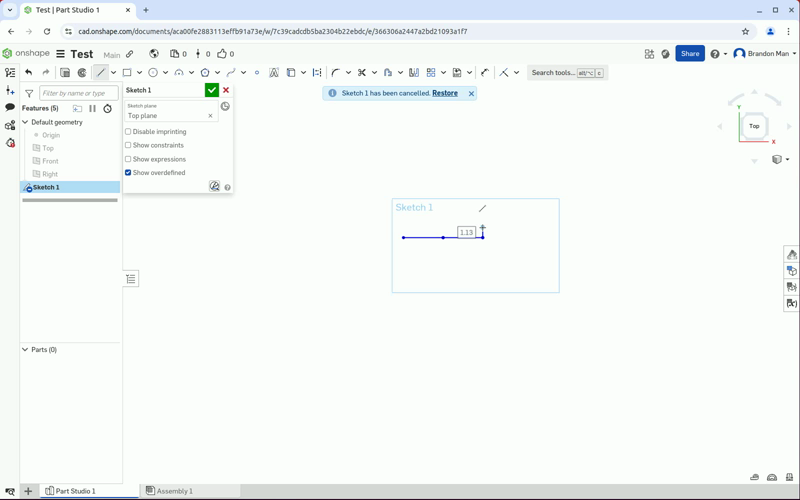
scroll(-6)
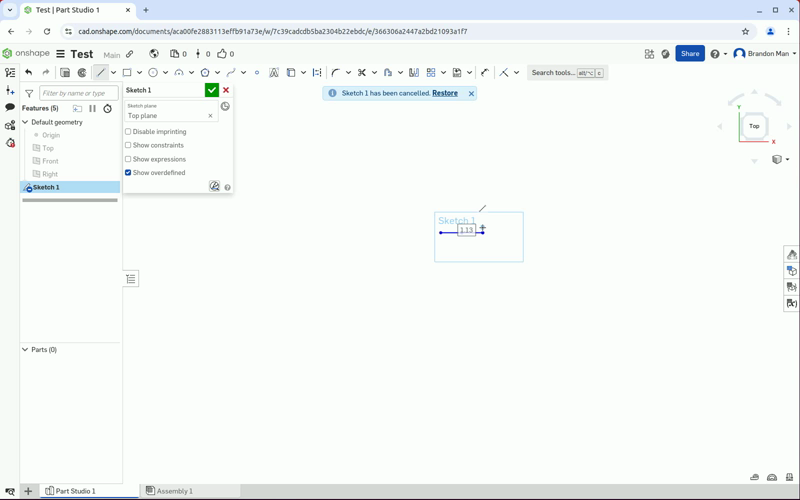
key_up(shift)
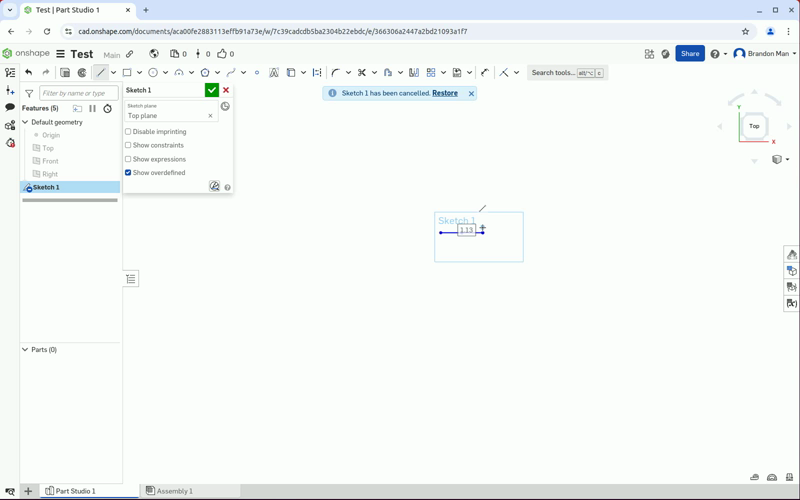
key_down(shift)
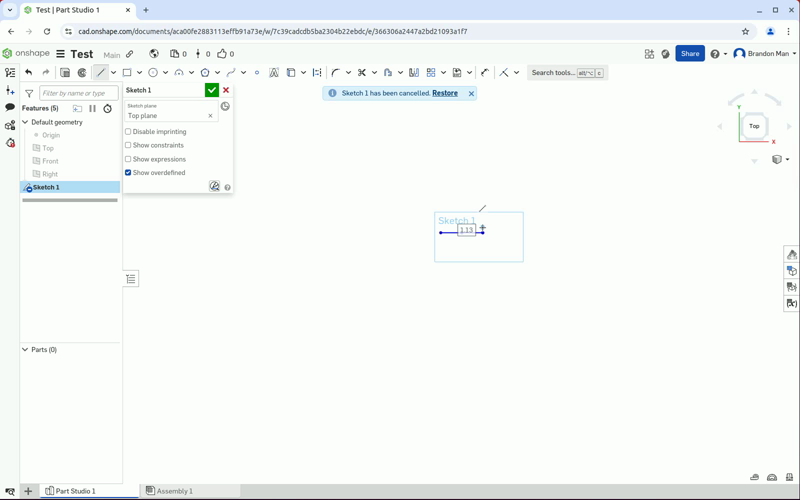
mouse_move(512, 227)
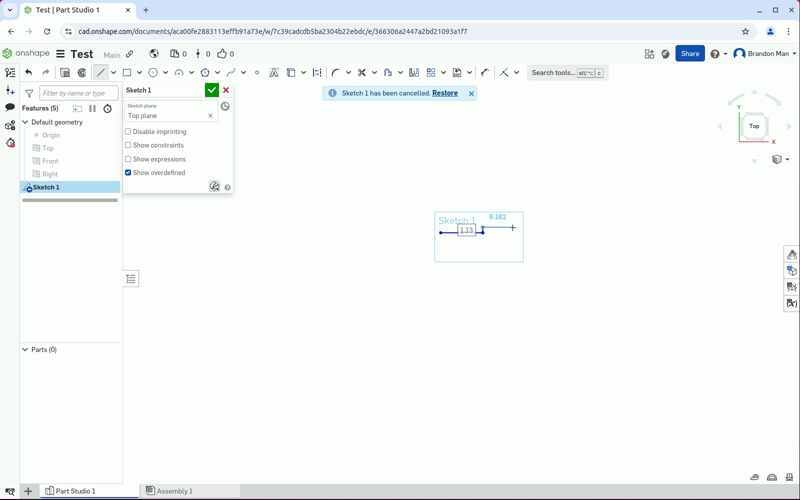
mouse_move(461, 227)
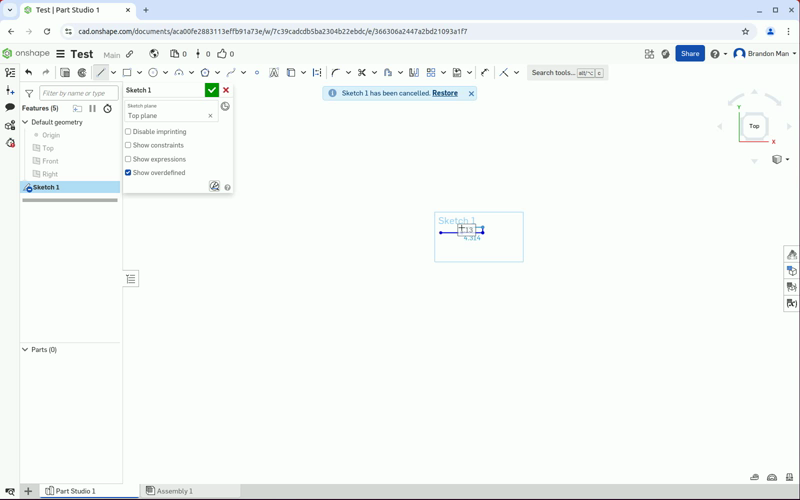
click(461, 227)
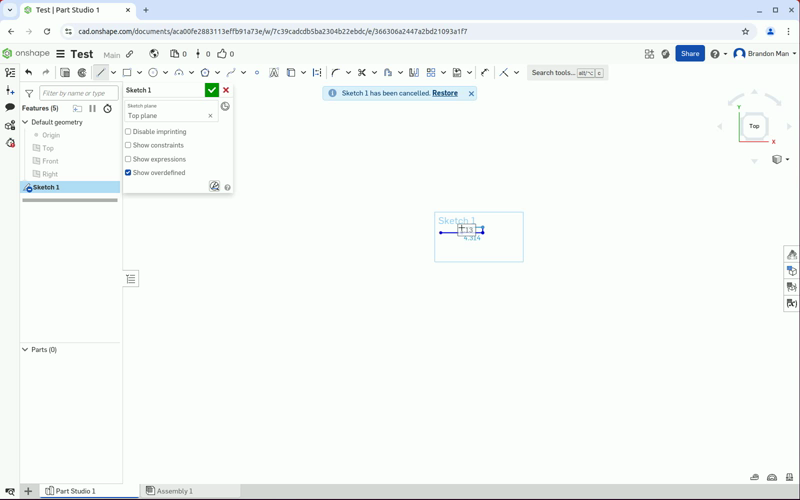
key_up(shift)
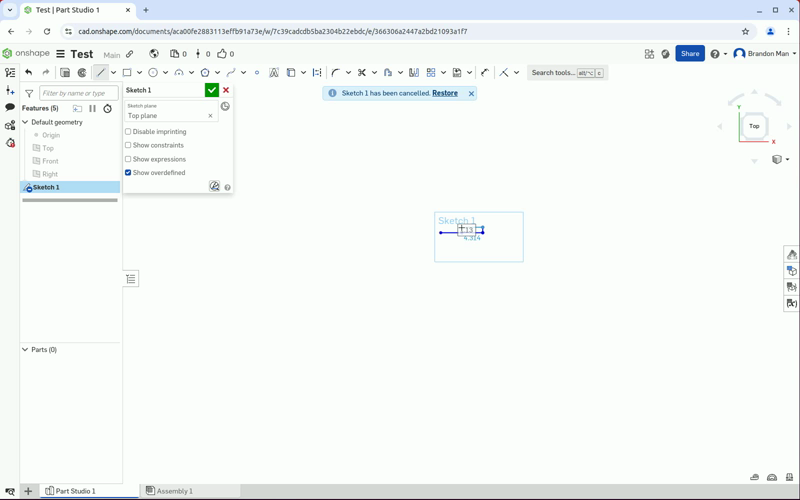
key_down(shift)
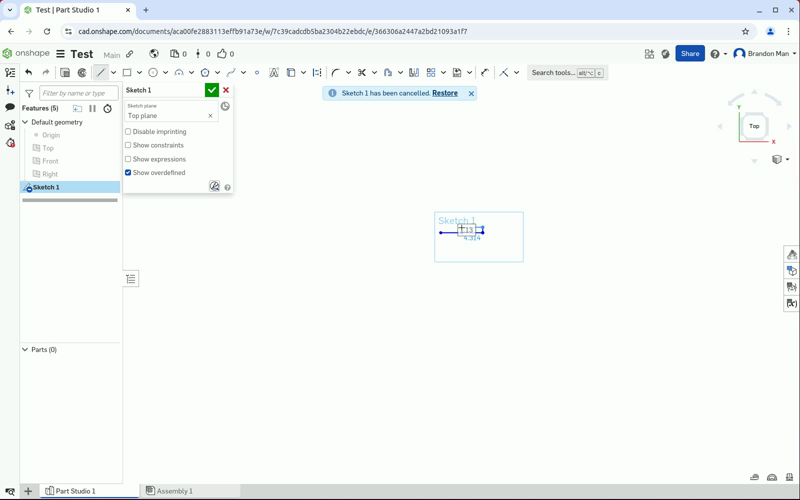
mouse_move(492, 227)
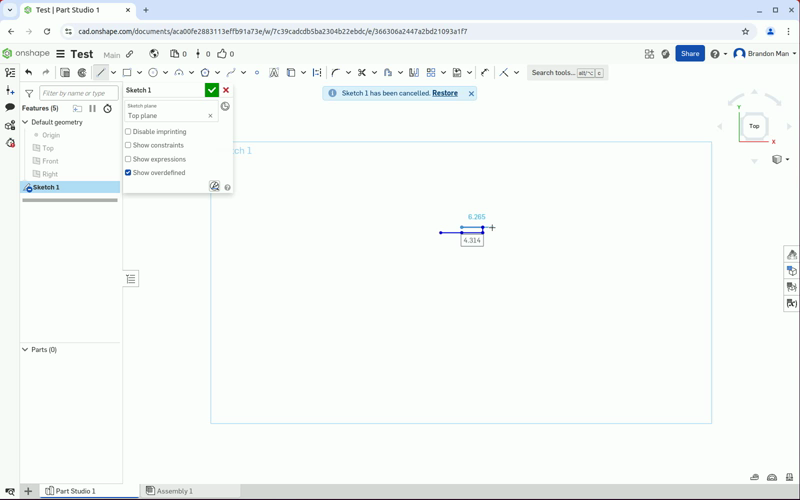
mouse_move(440, 227)
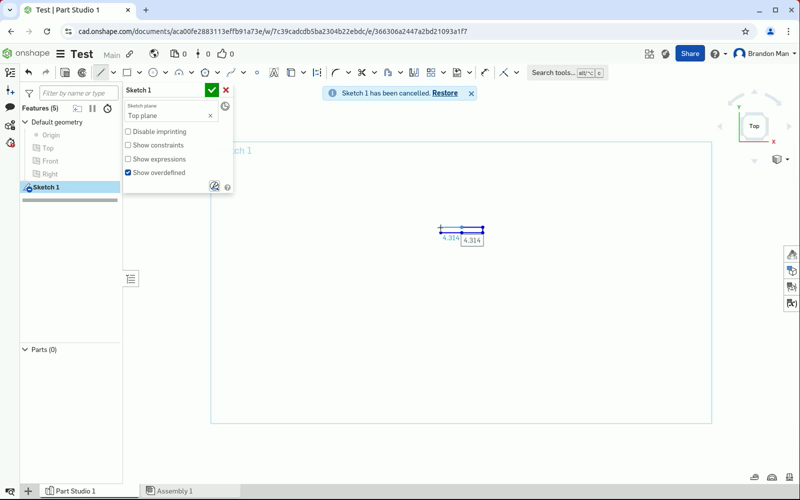
click(440, 227)
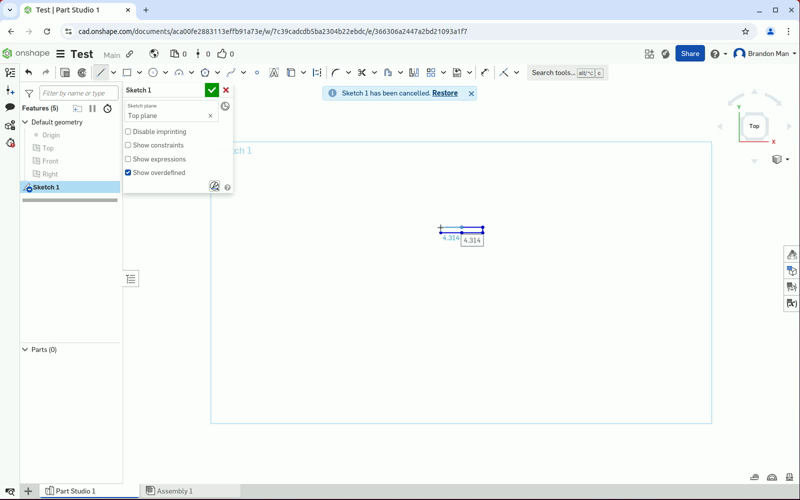
key_up(shift)
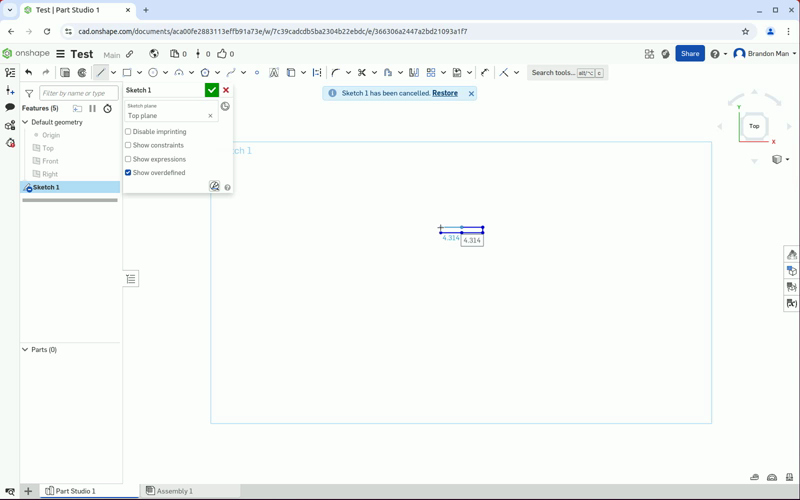
mouse_move(470, 227)
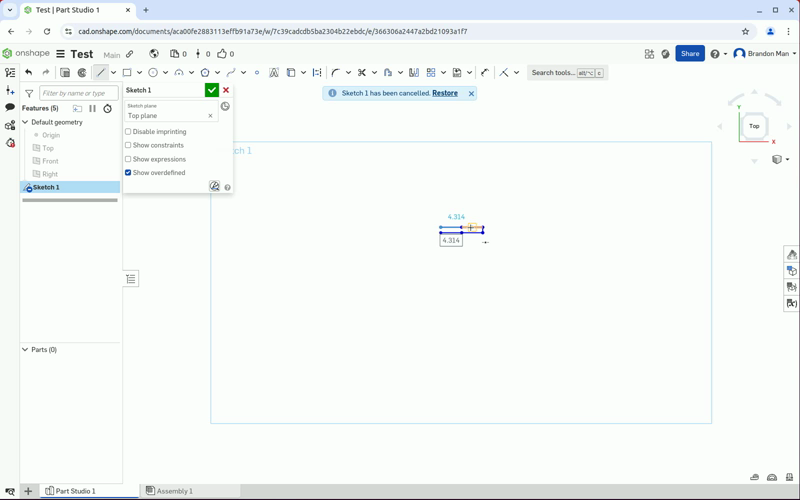
key_down(shift)
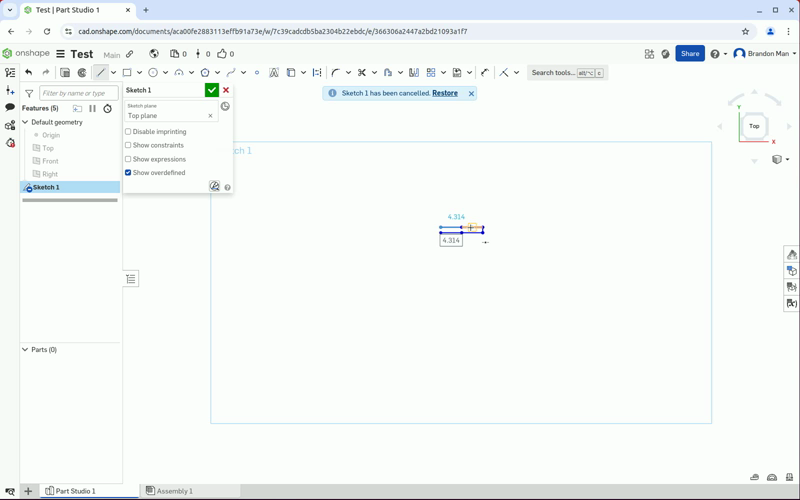
mouse_move(440, 232)
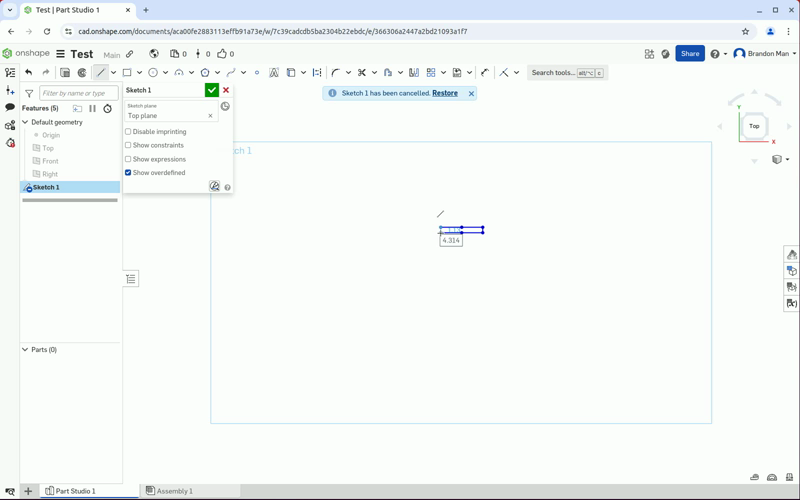
scroll(6)
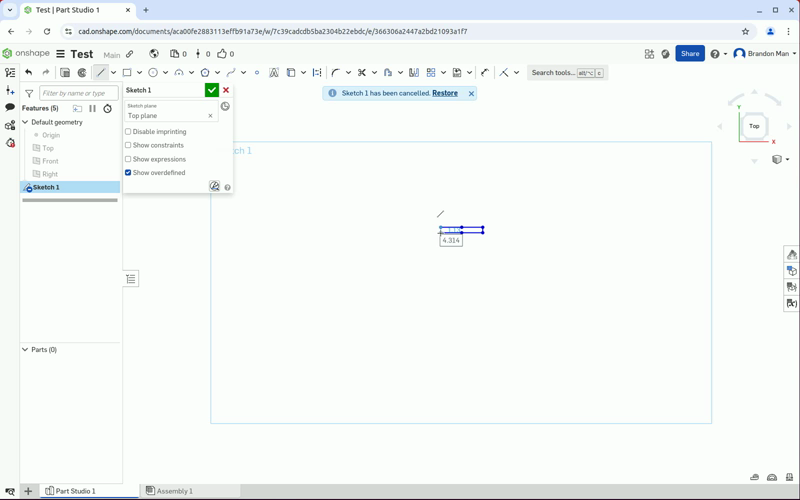
scroll(6)
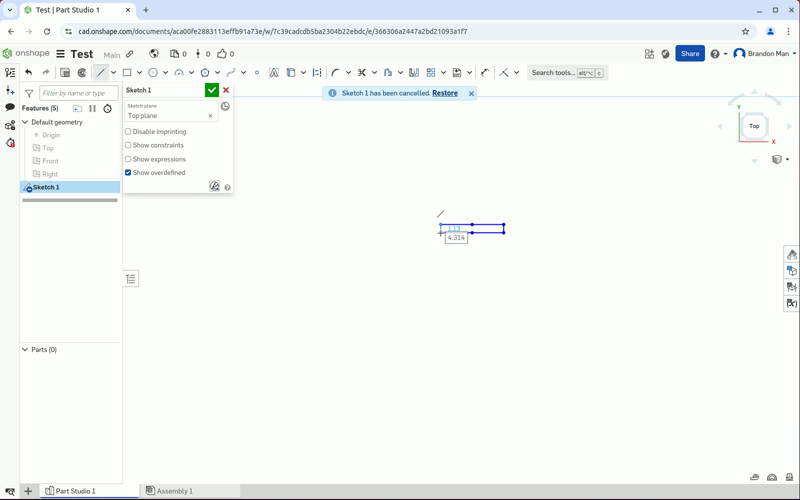
scroll(6)
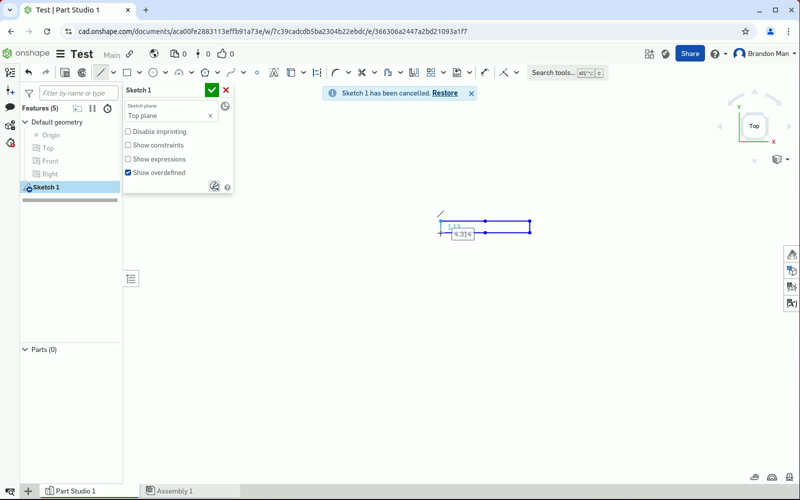
scroll(6)
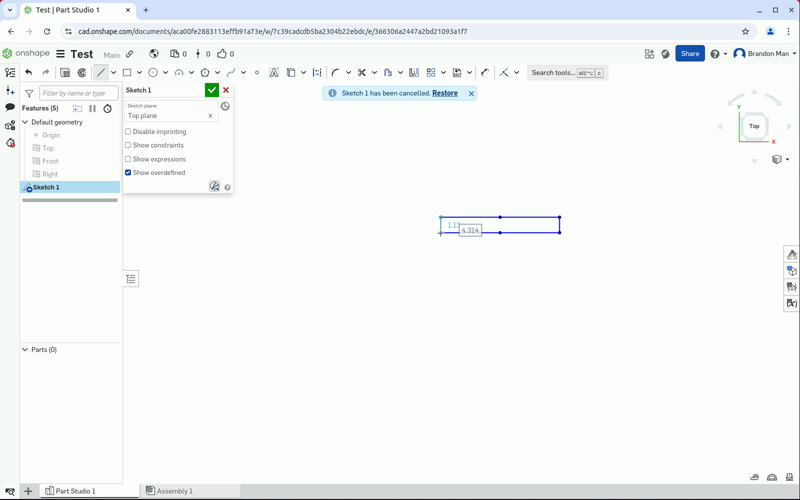
scroll(6)
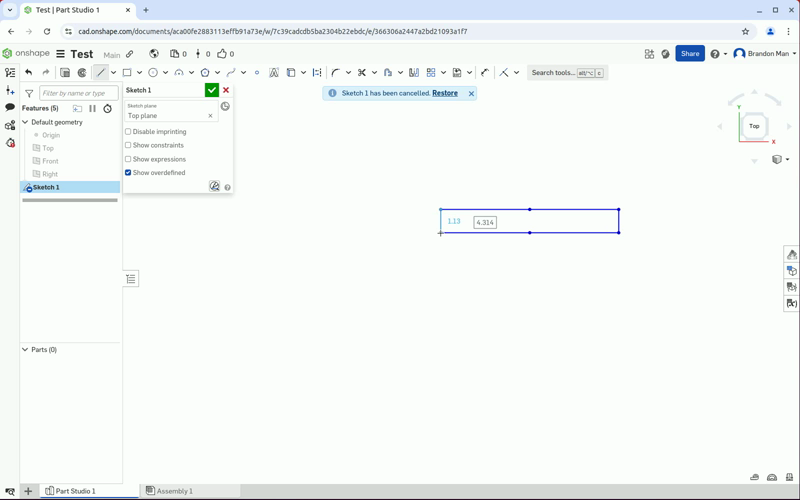
scroll(6)
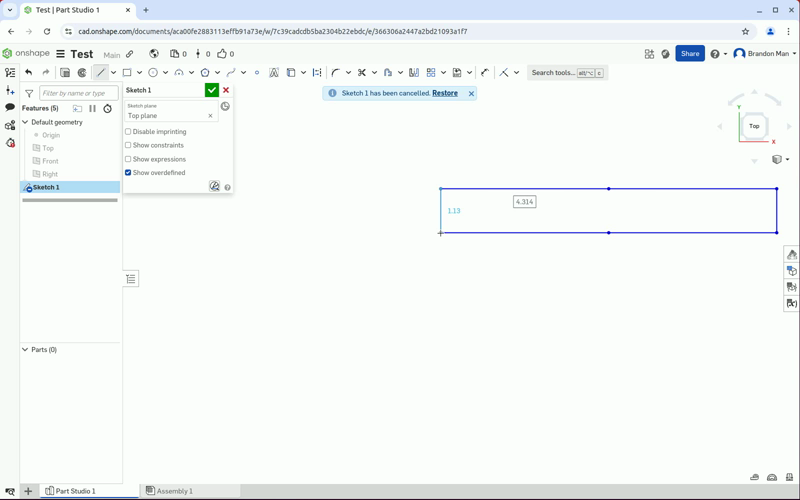
scroll(6)
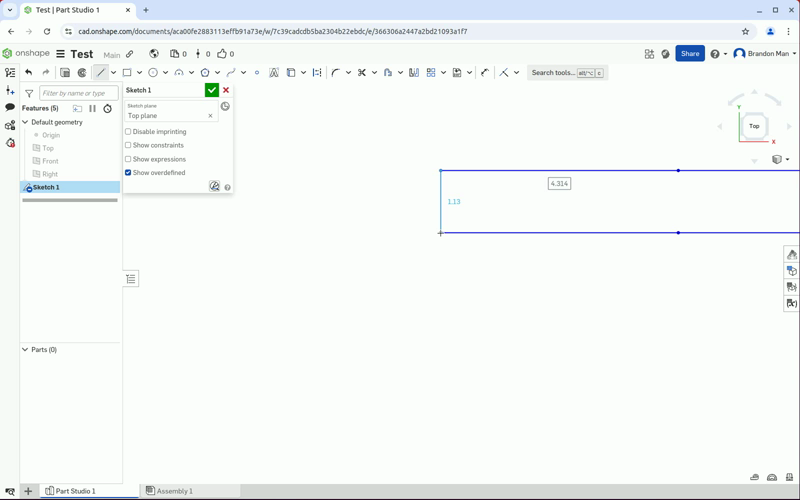
key_up(shift)
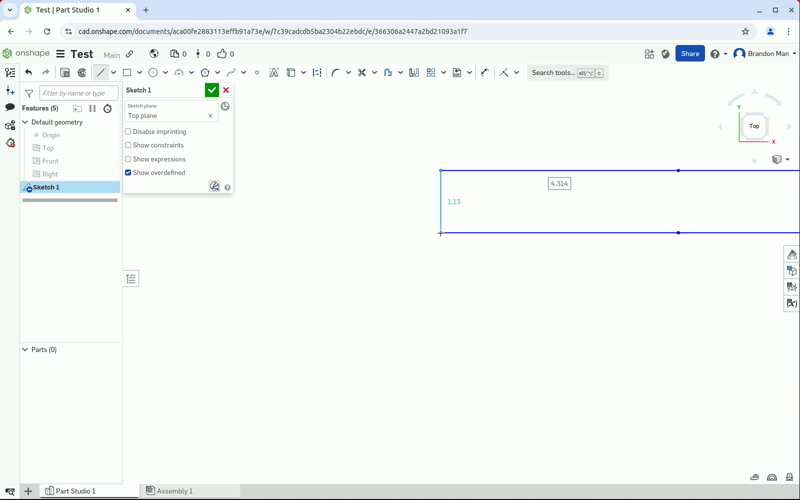
click(440, 232)
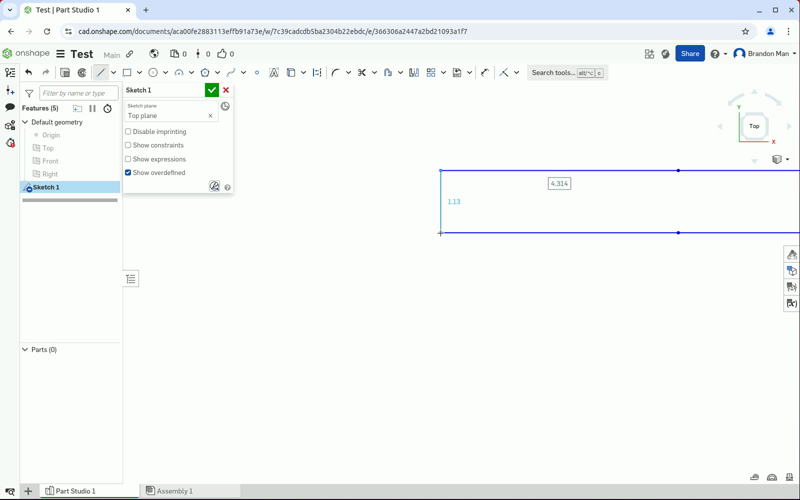
scroll(-6)
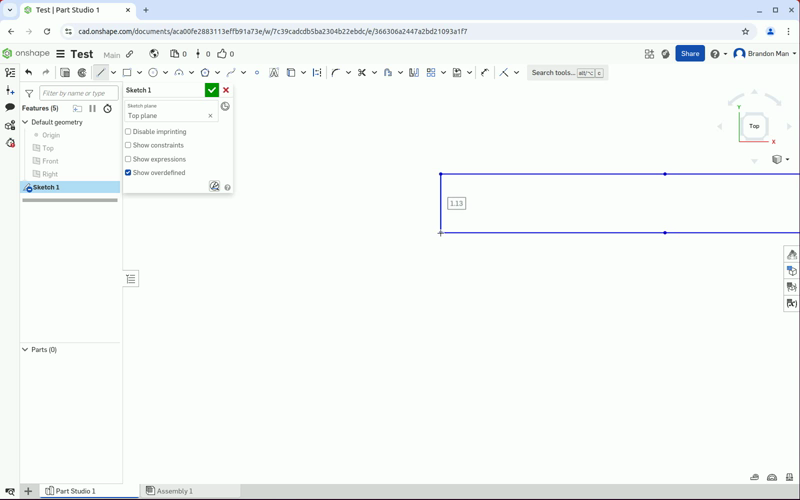
scroll(-6)
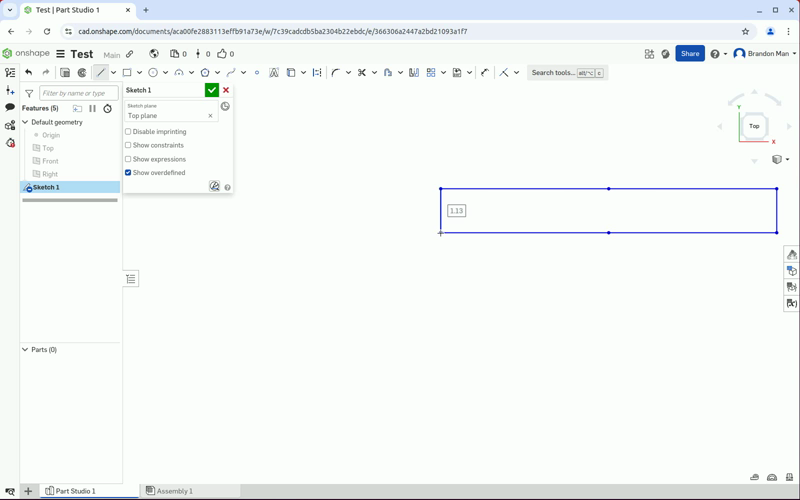
scroll(-6)
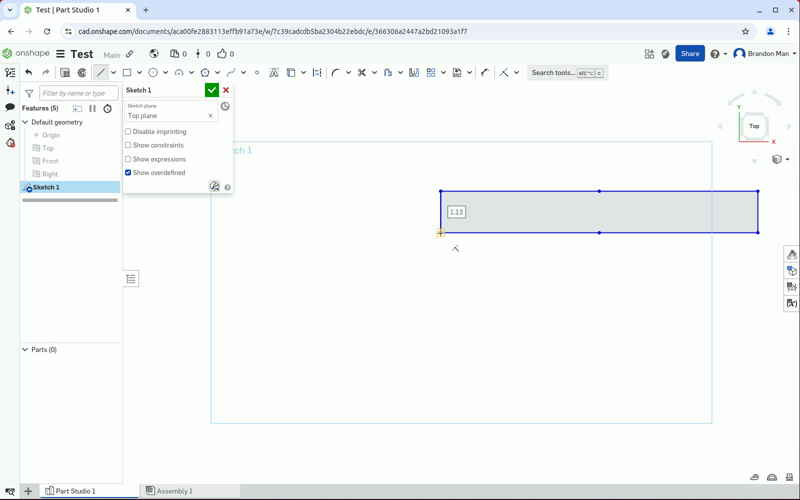
scroll(-6)
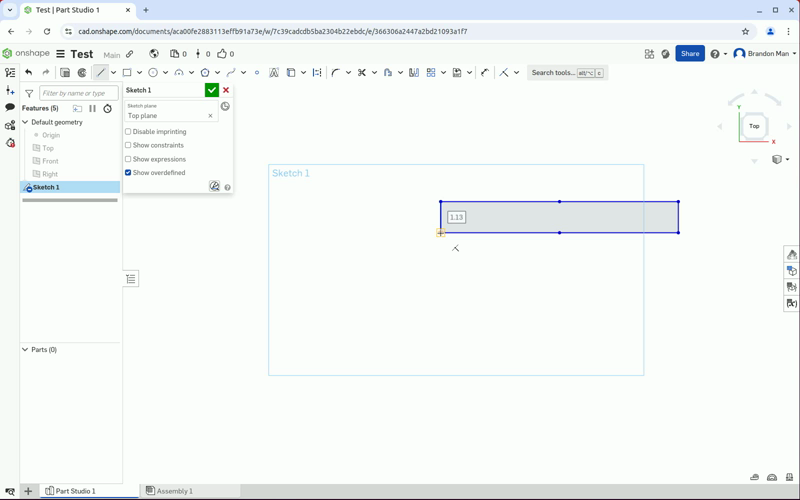
scroll(-6)
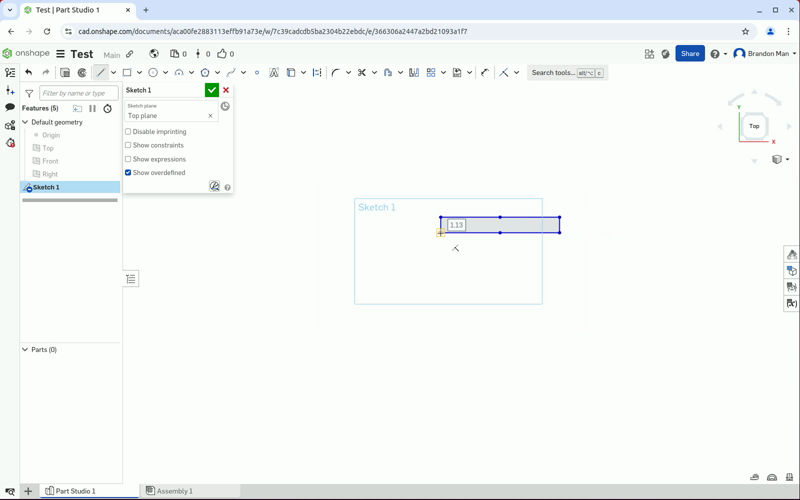
scroll(-6)
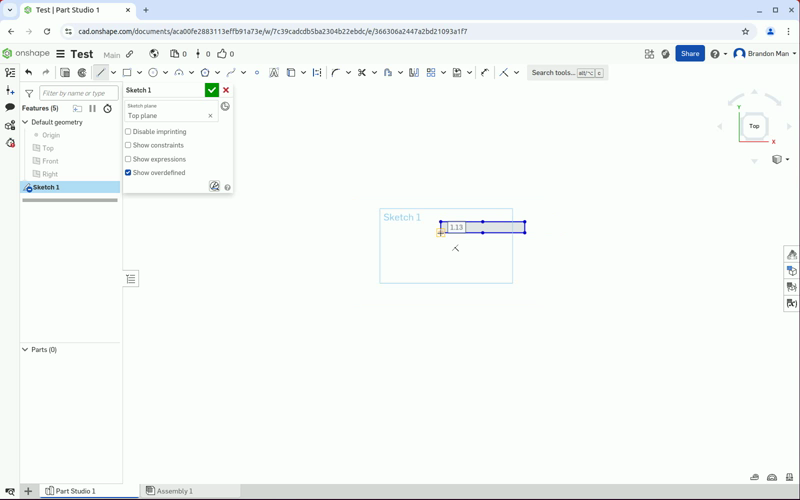
scroll(-6)
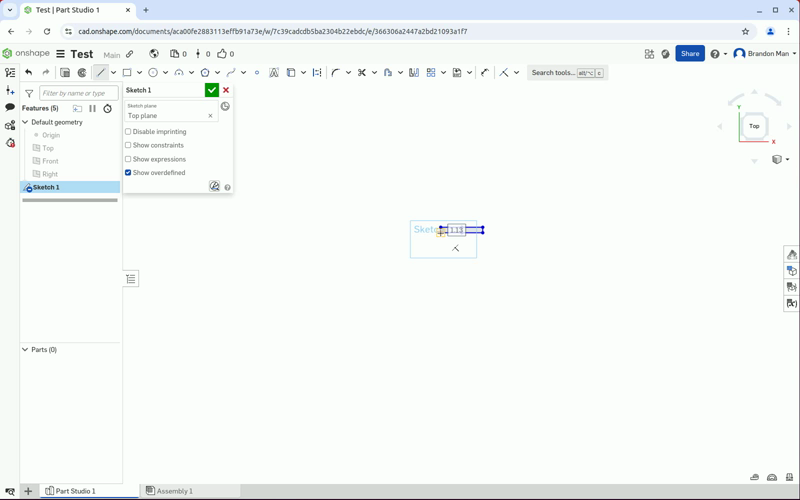
key(esc)
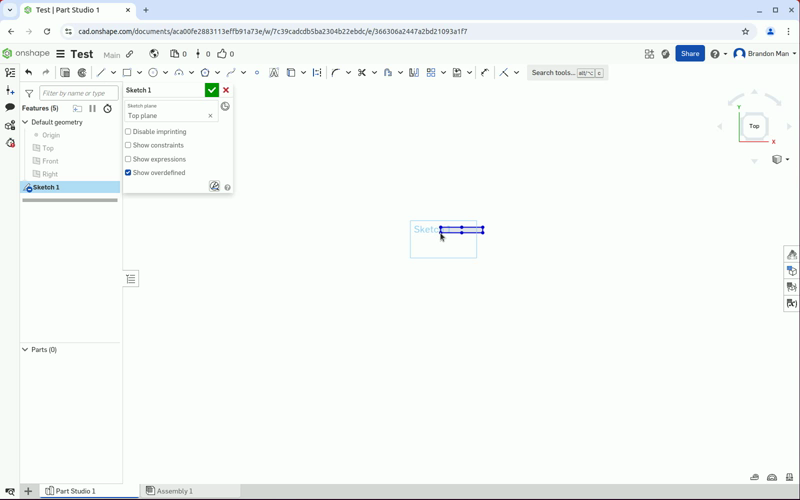
mouse_move(477, 230)
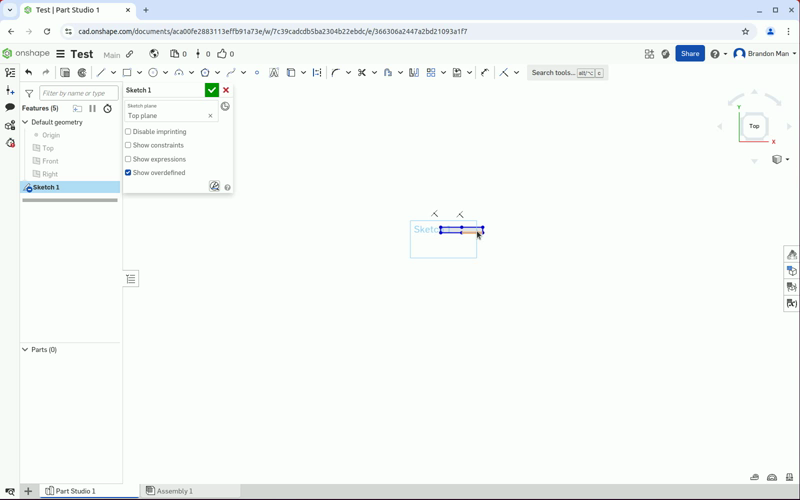
scroll(6)
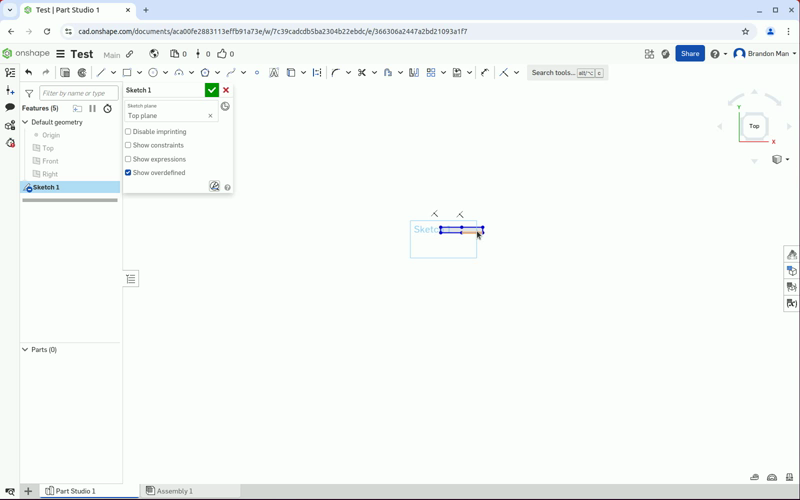
scroll(6)
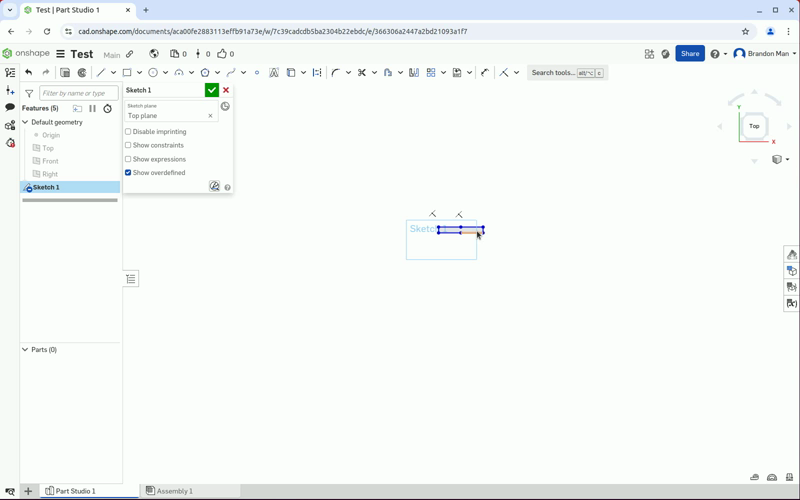
scroll(6)
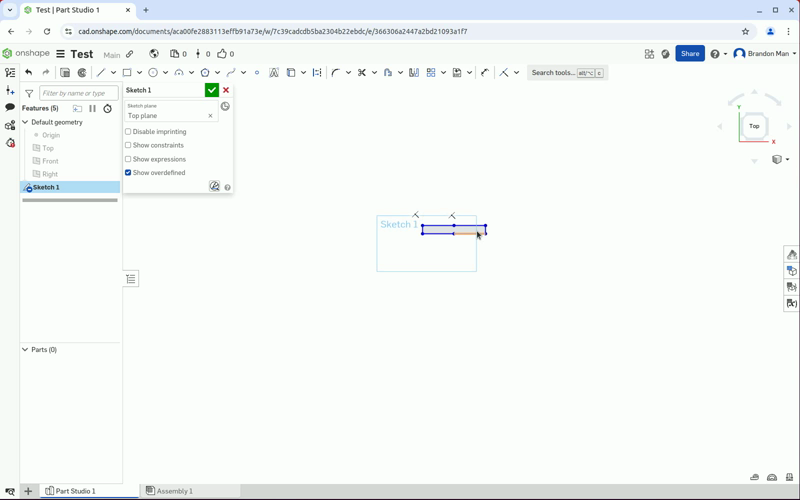
scroll(6)
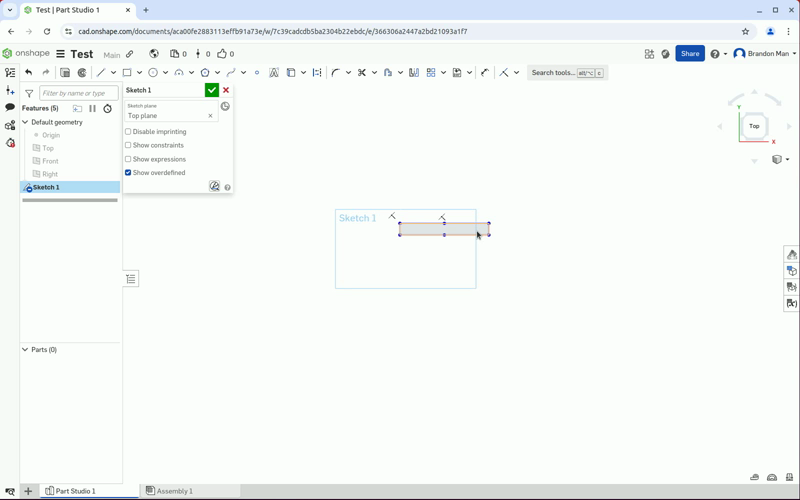
scroll(6)
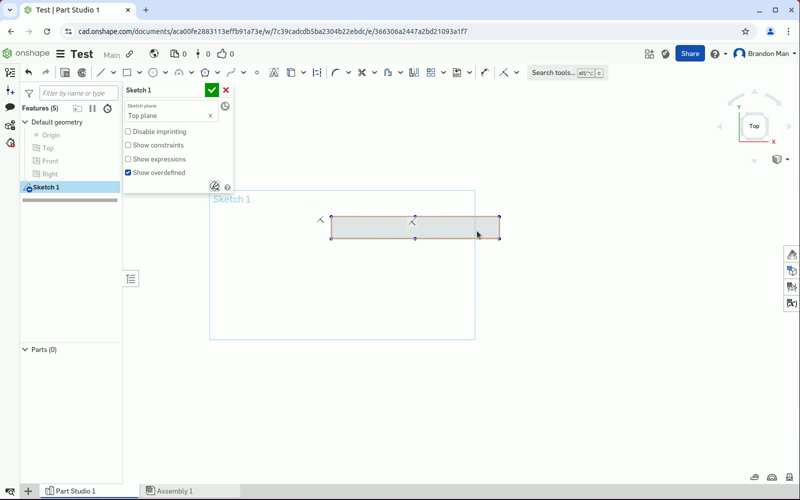
scroll(6)
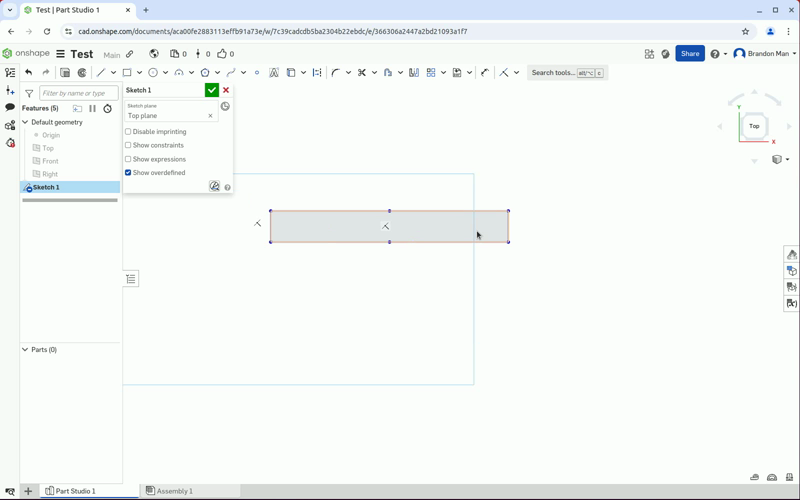
scroll(6)
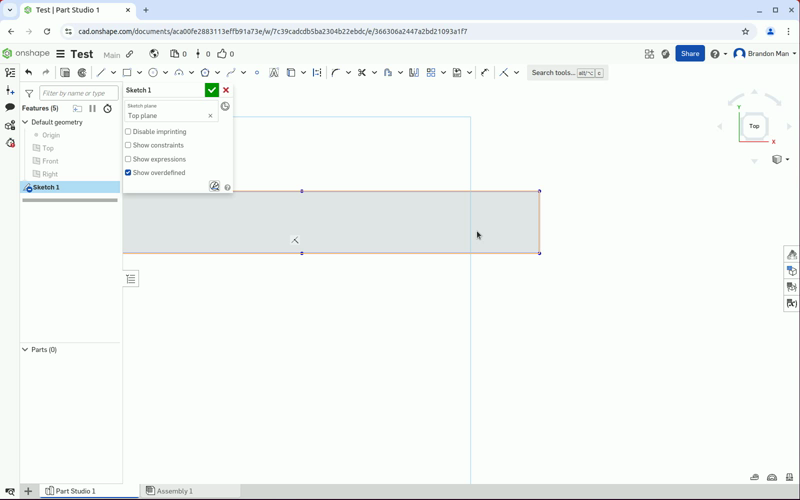
click(477, 230)
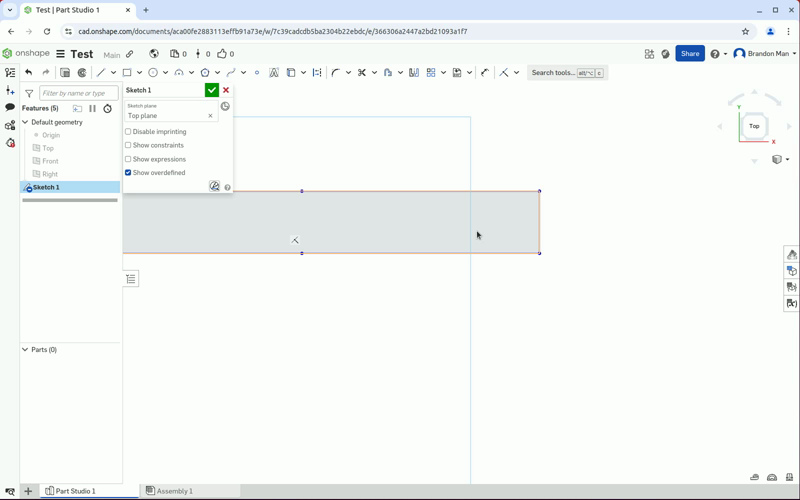
scroll(-6)
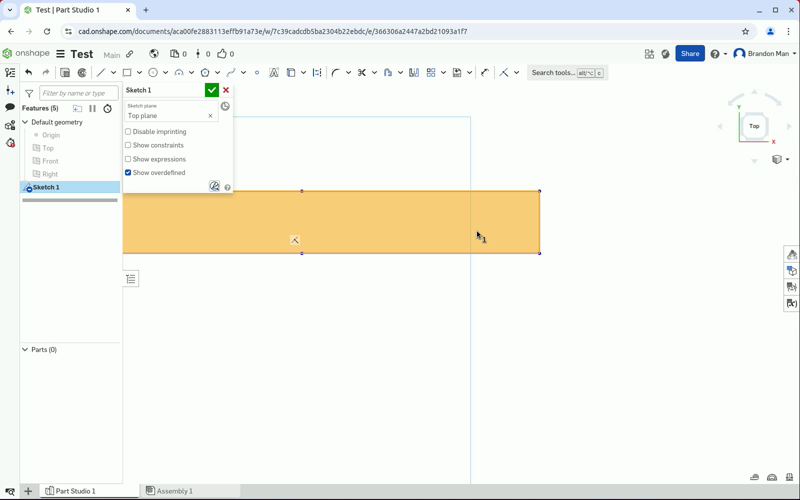
scroll(-6)
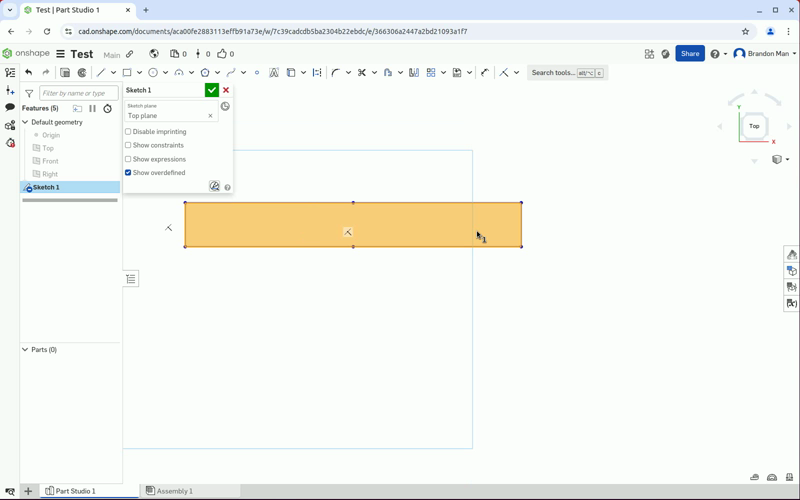
scroll(-6)
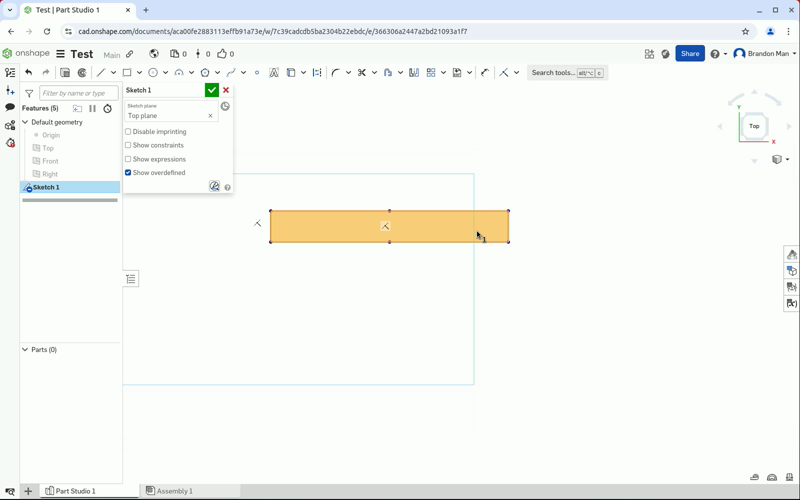
scroll(-6)
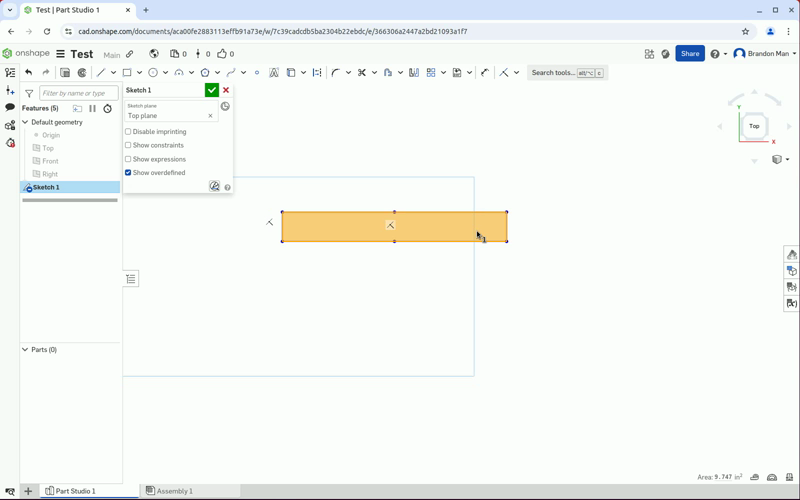
scroll(-6)
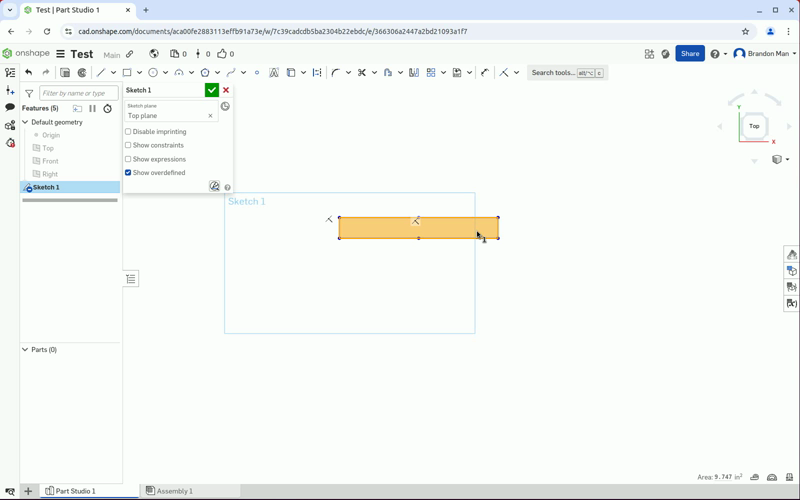
scroll(-6)
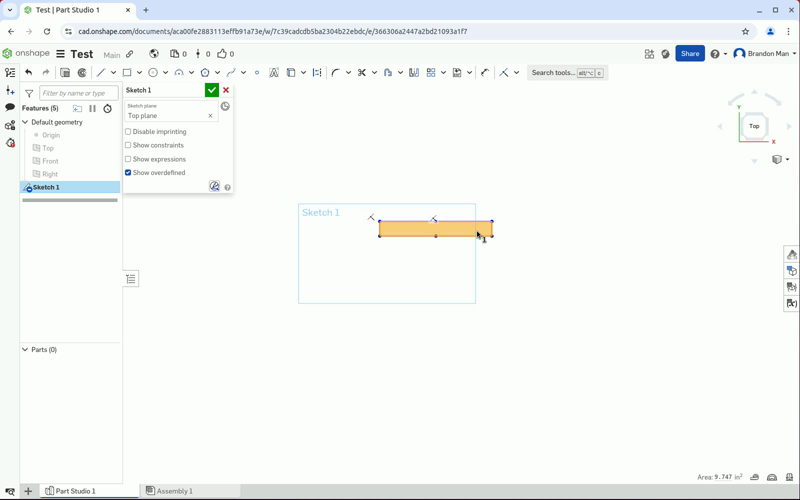
scroll(-6)
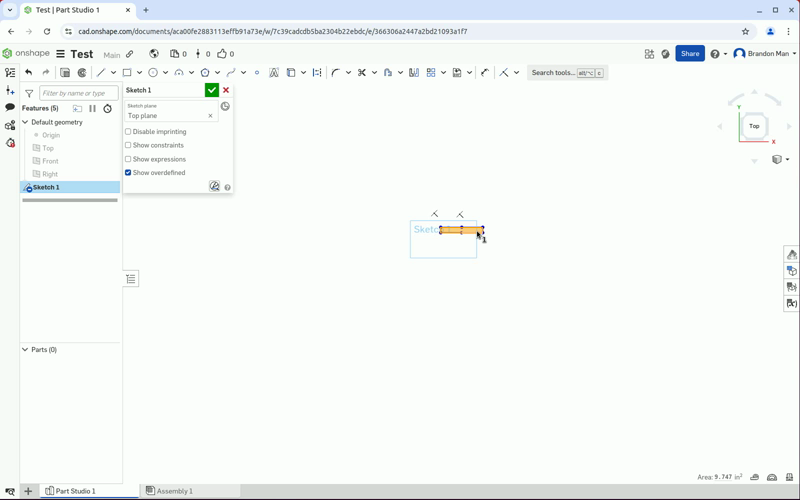
mouse_move(73, 352)
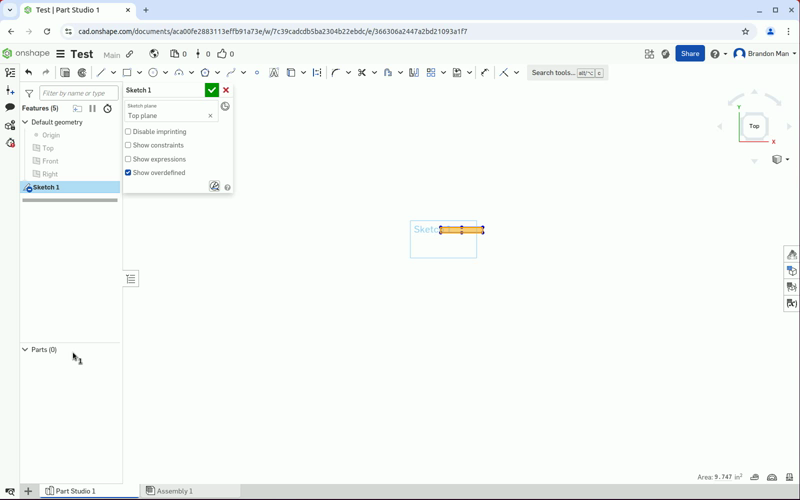
key(shift+y)
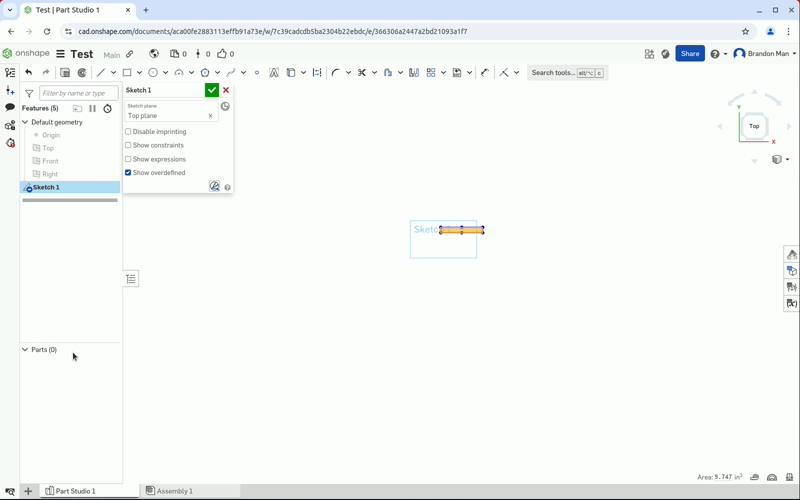
key(shift+e)
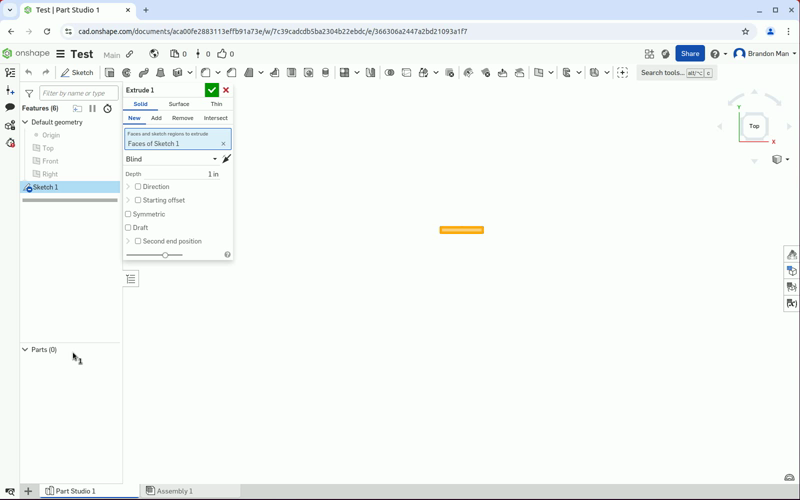
mouse_move(143, 106)
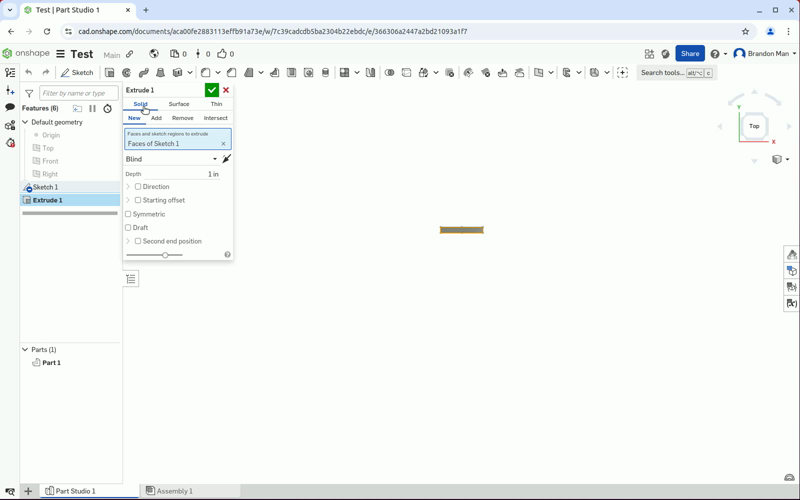
click(143, 106)
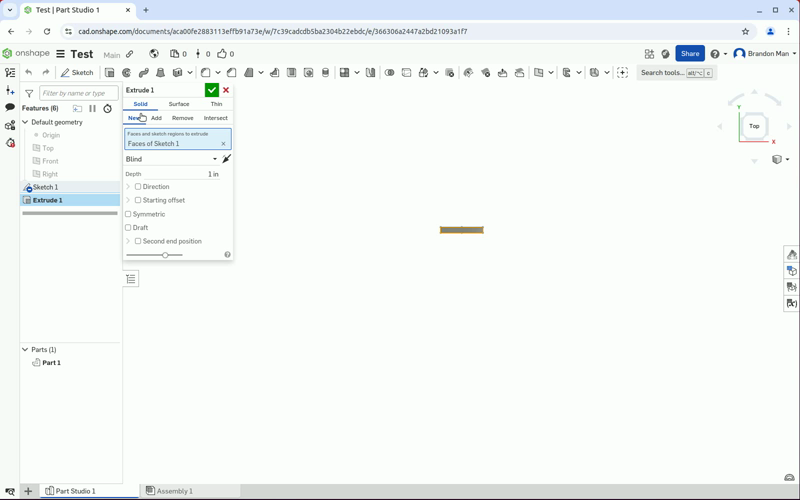
mouse_move(137, 120)
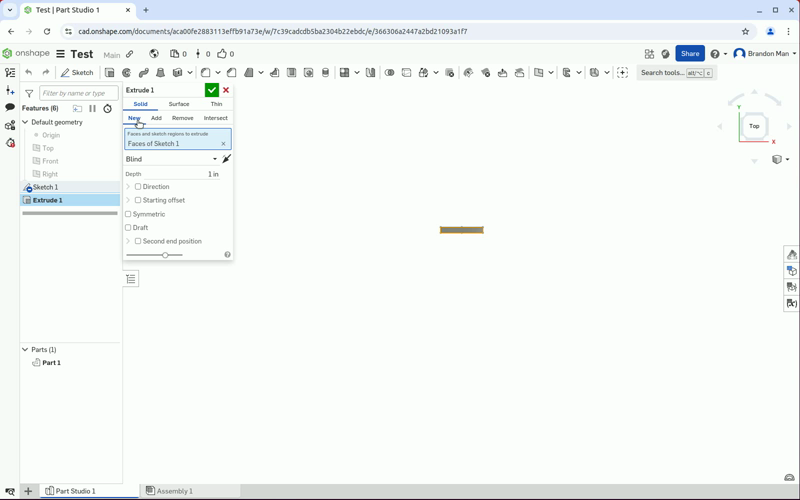
click(137, 120)
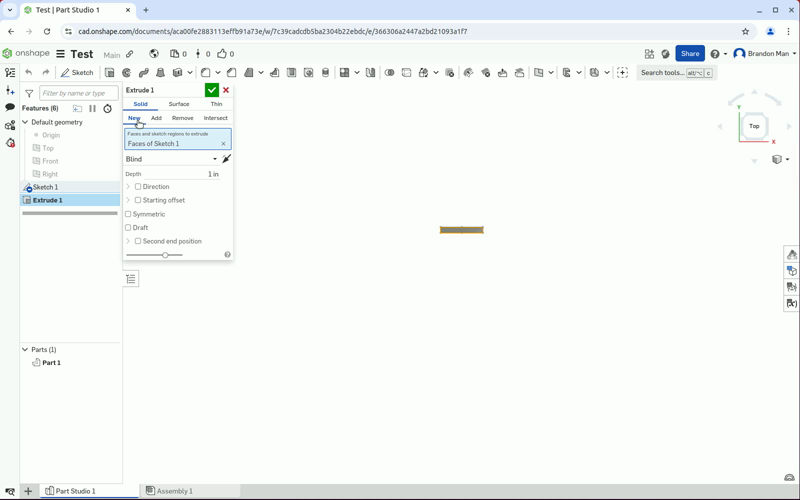
key(tab, 4)
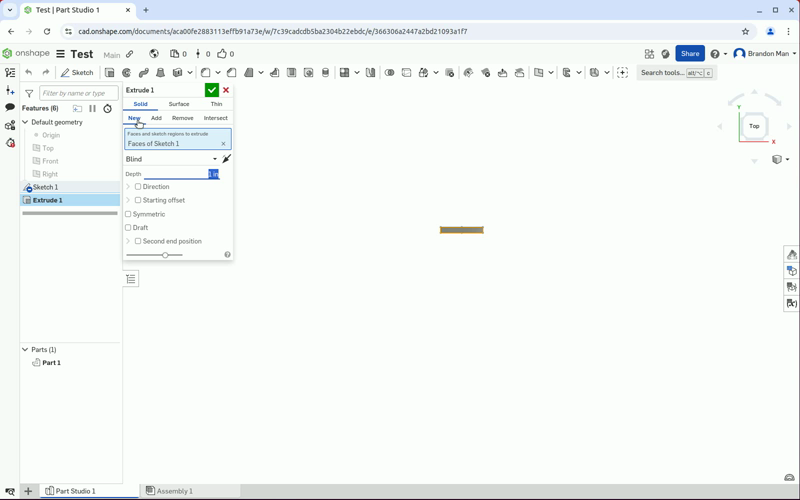
text(0.722)
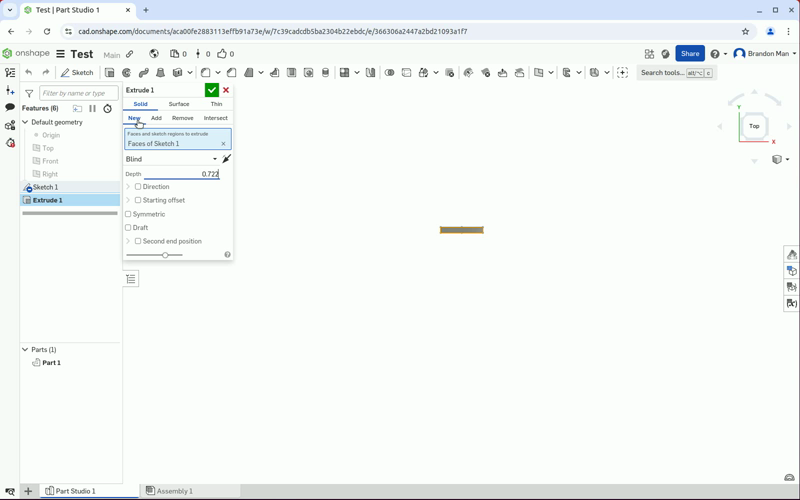
key(enter)
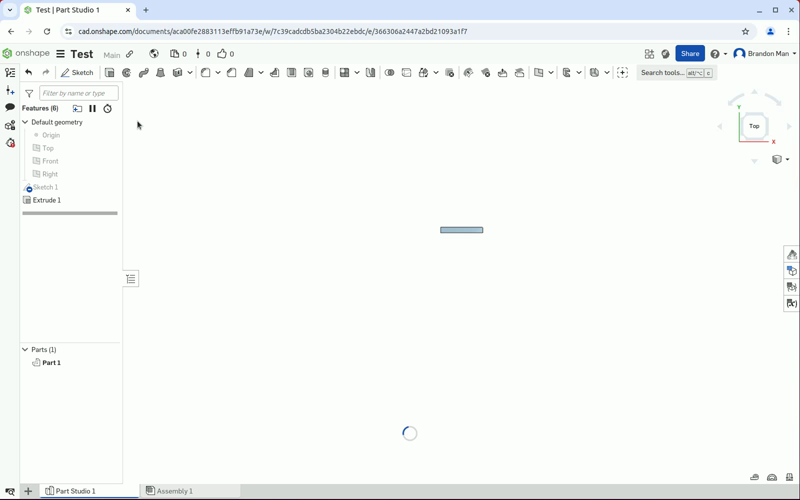
key(shift+h)
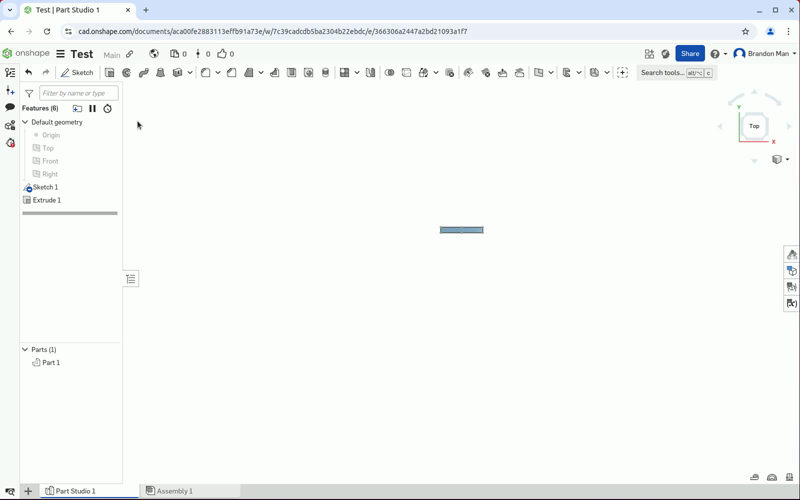
key(shift+h)
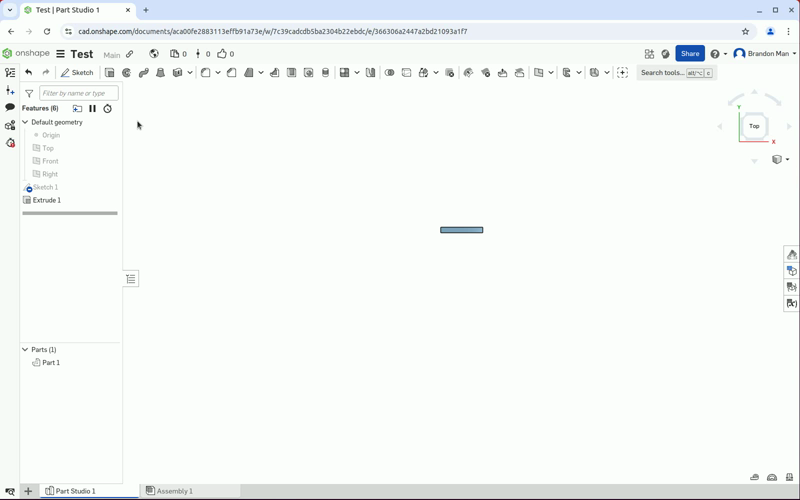
mouse_move(73, 189)
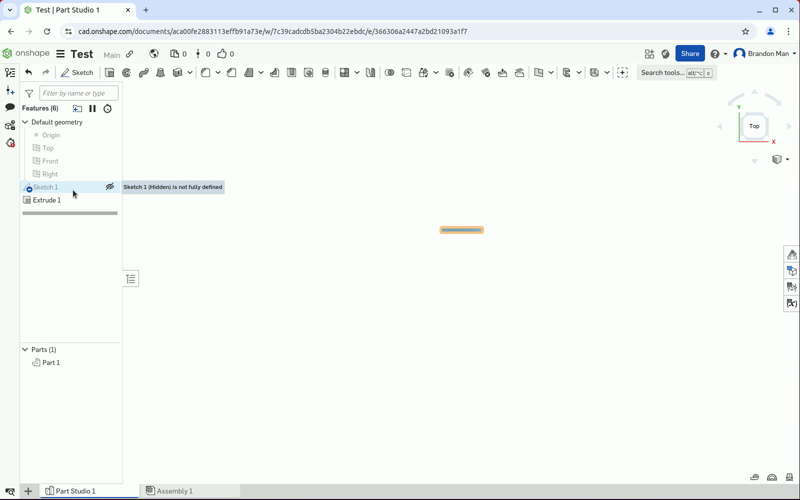
click(73, 189)
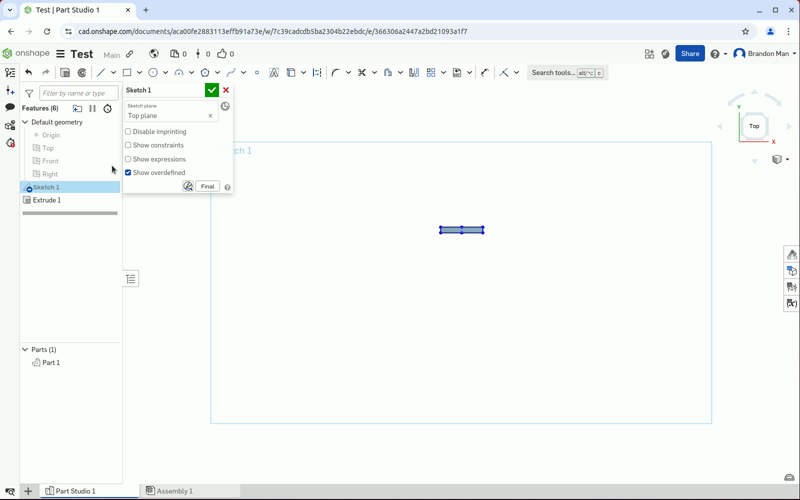
mouse_move(229, 92)
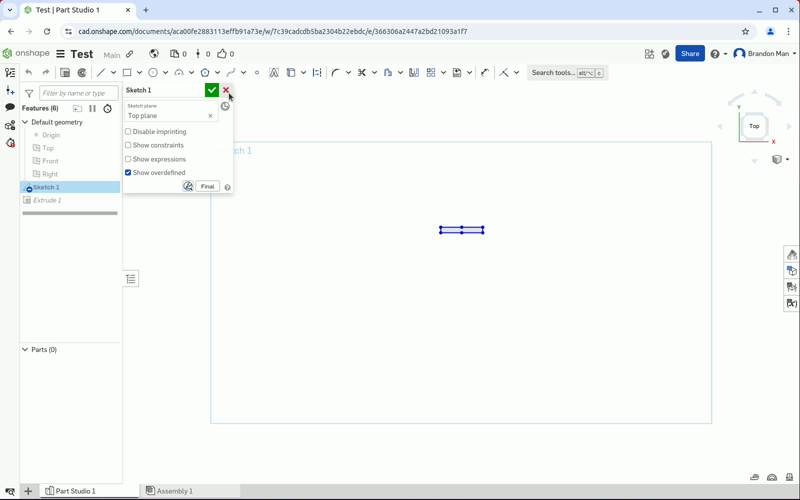
click(229, 92)
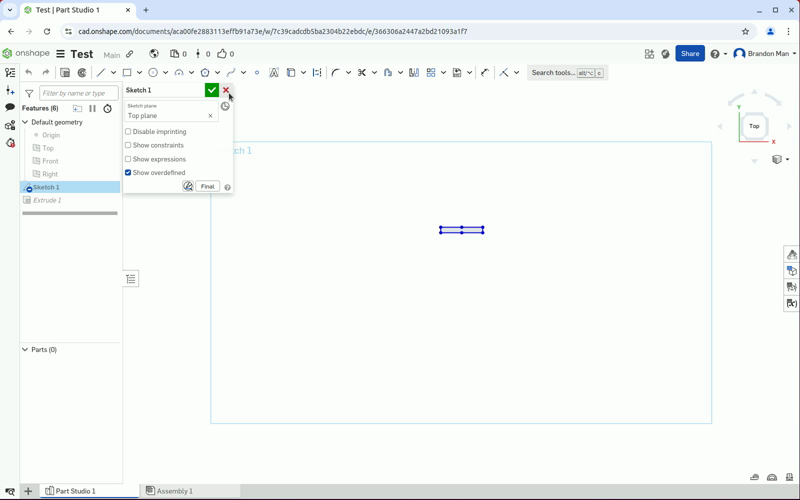
key(shift+s)
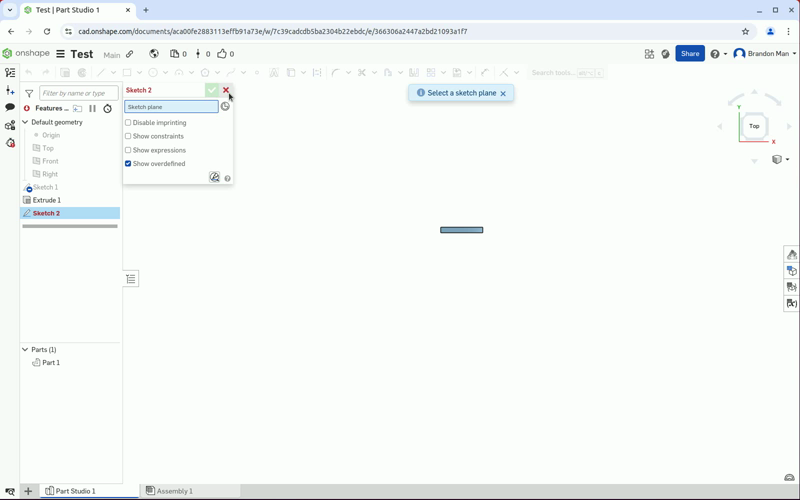
mouse_move(73, 150)
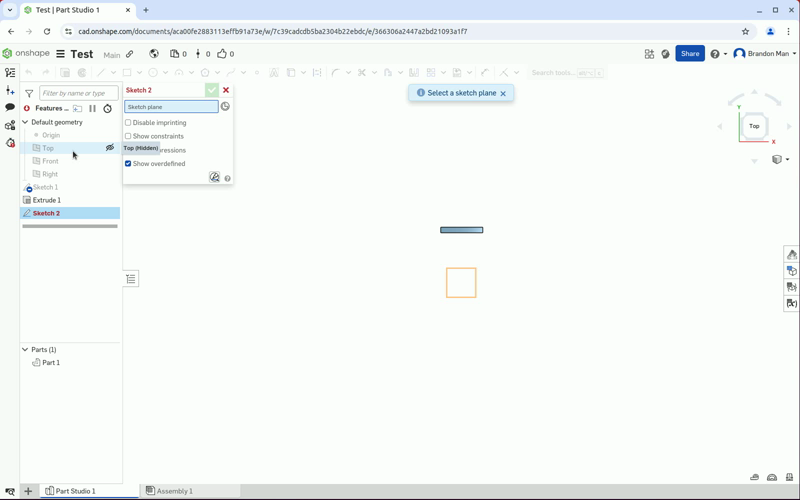
click(73, 150)
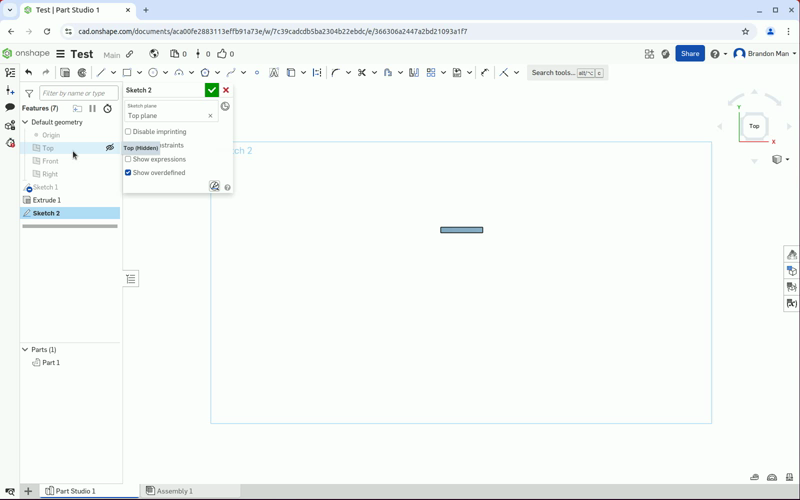
mouse_move(73, 352)
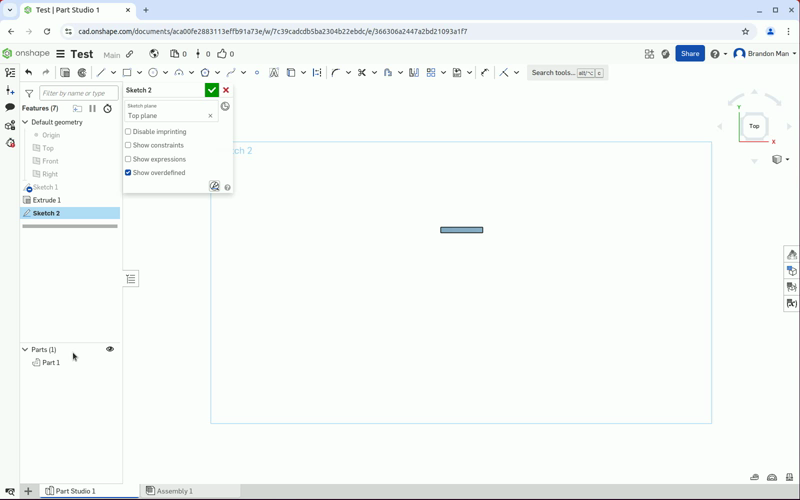
key(y)
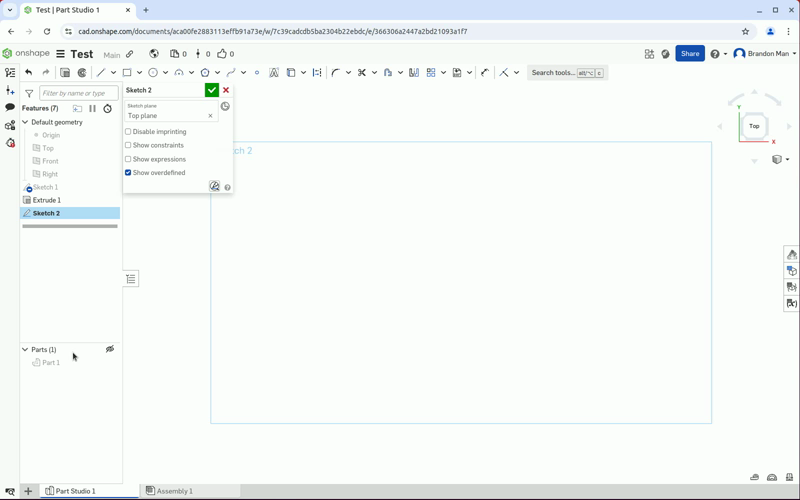
key(l)
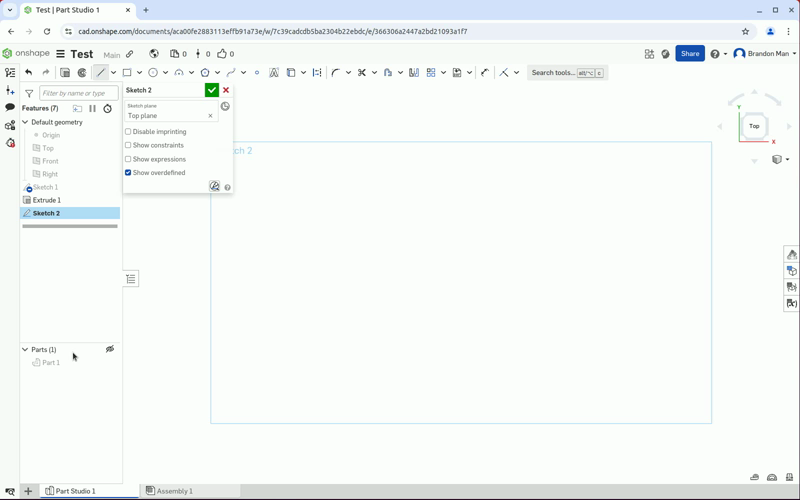
key_down(shift)
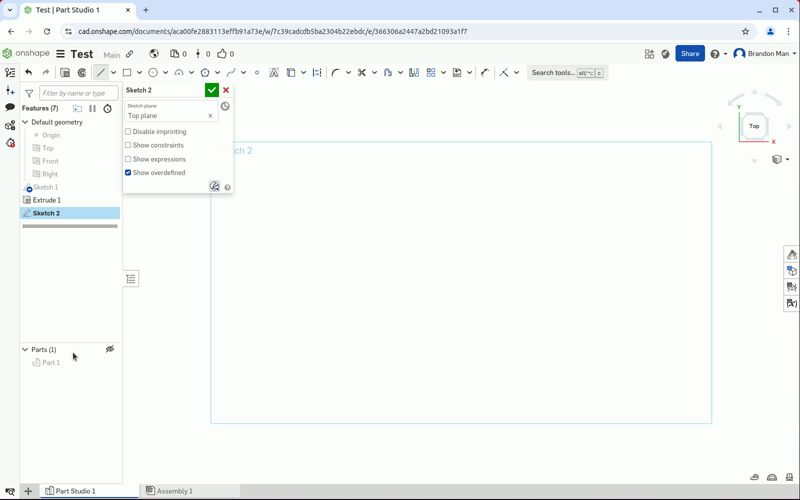
mouse_move(426, 193)
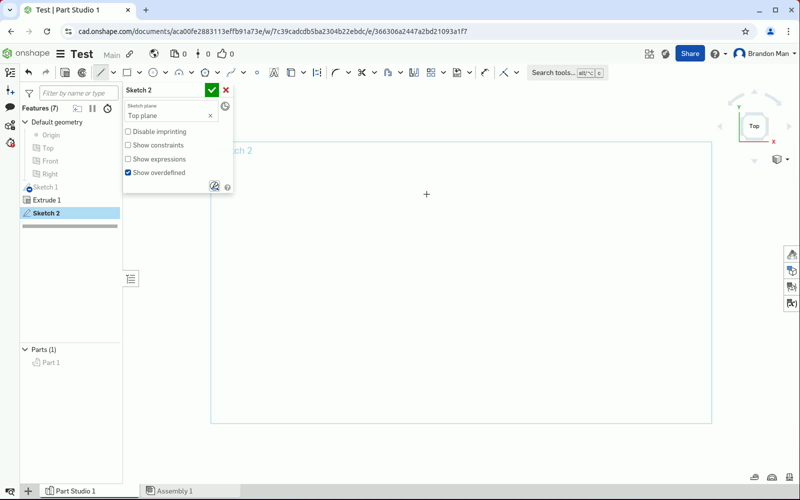
click(426, 193)
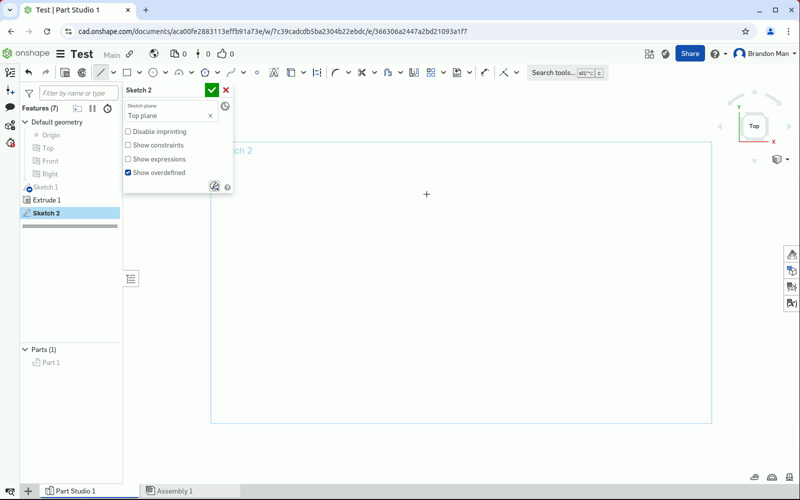
key_up(shift)
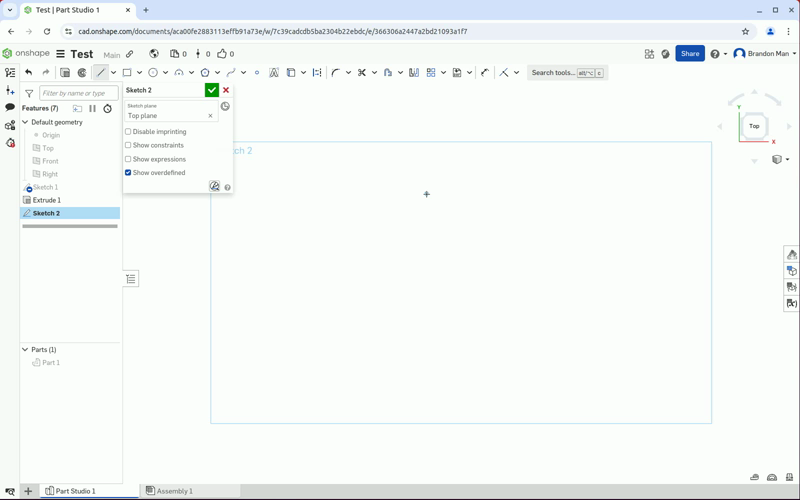
key_down(shift)
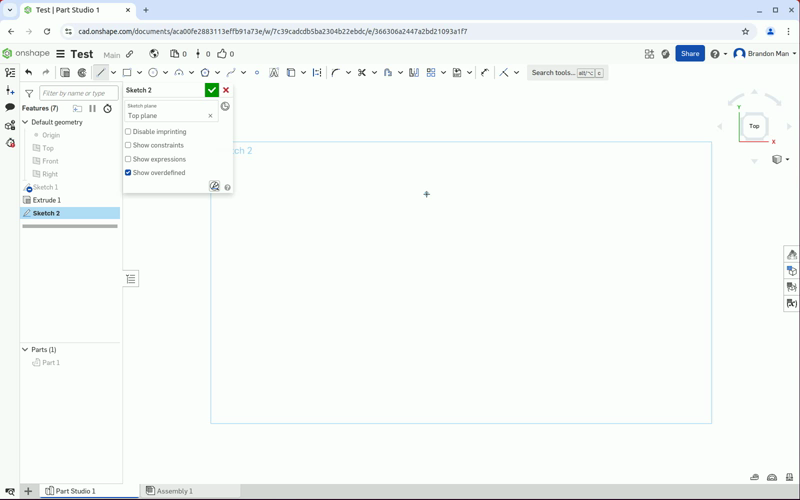
mouse_move(456, 193)
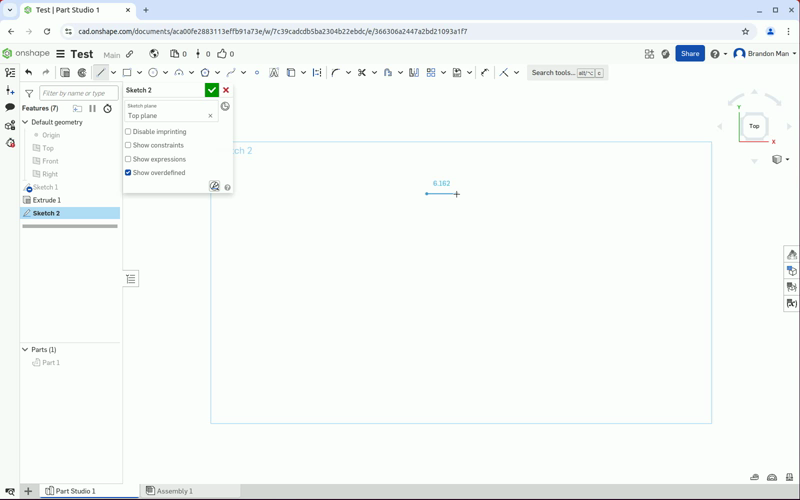
mouse_move(460, 193)
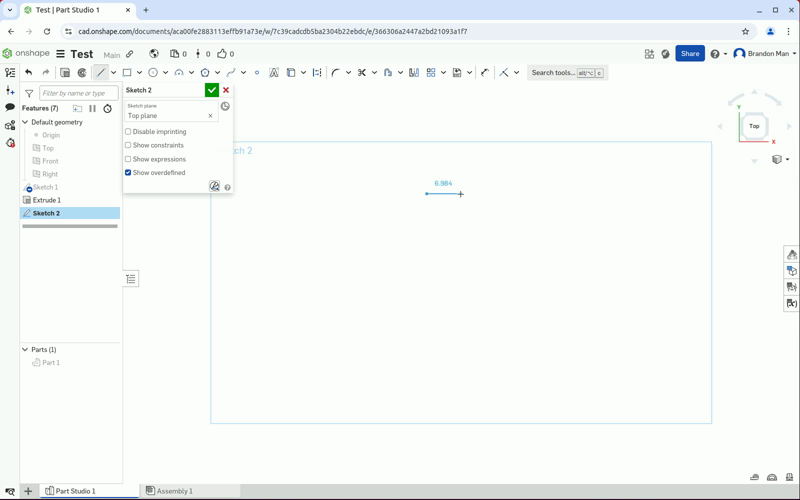
click(460, 193)
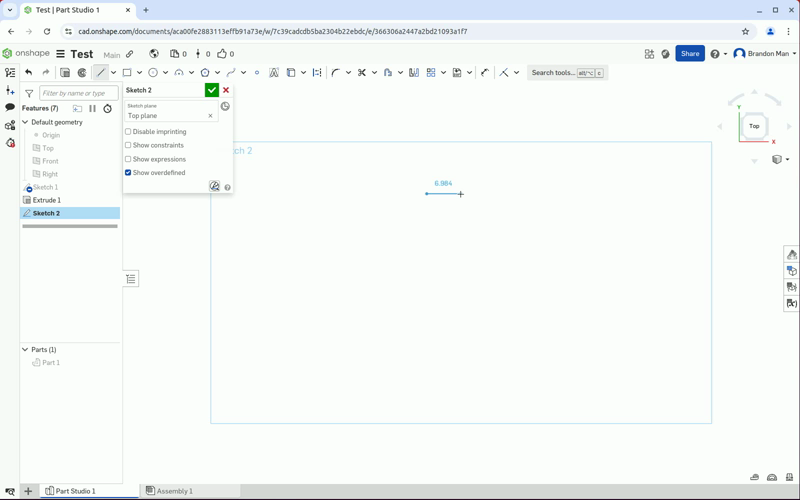
key_up(shift)
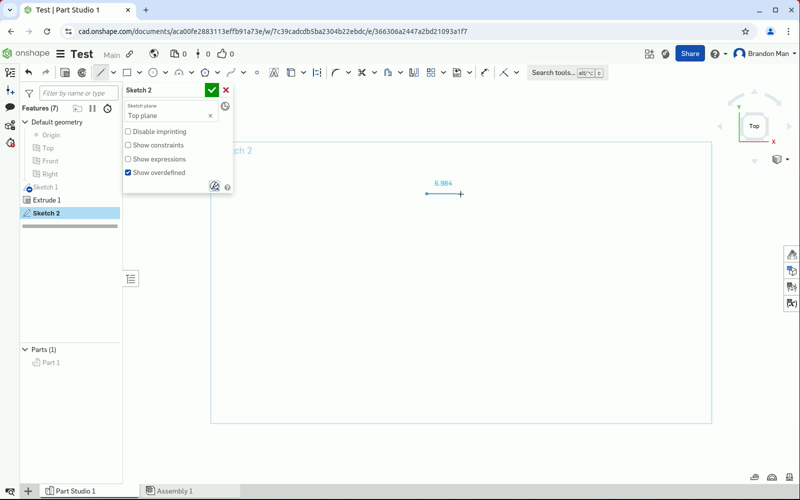
key_down(shift)
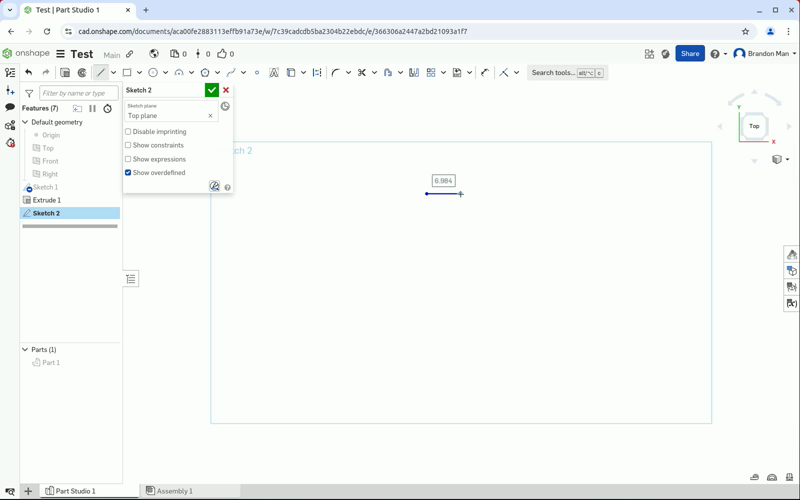
mouse_move(490, 193)
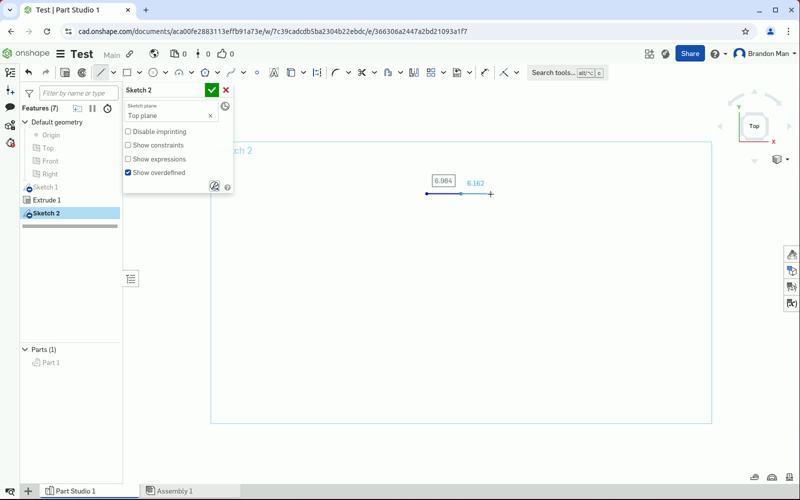
mouse_move(494, 193)
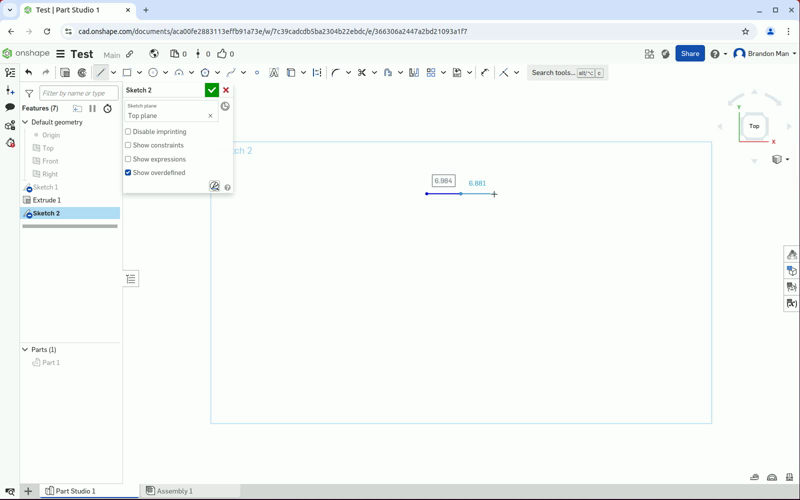
click(494, 193)
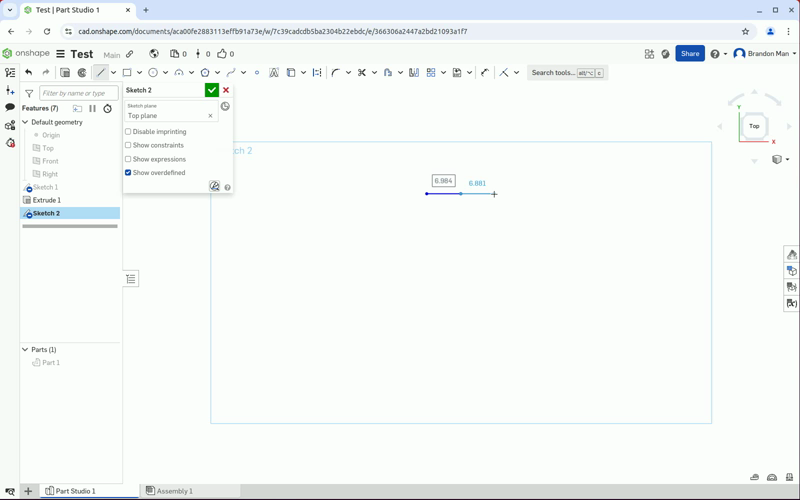
key_up(shift)
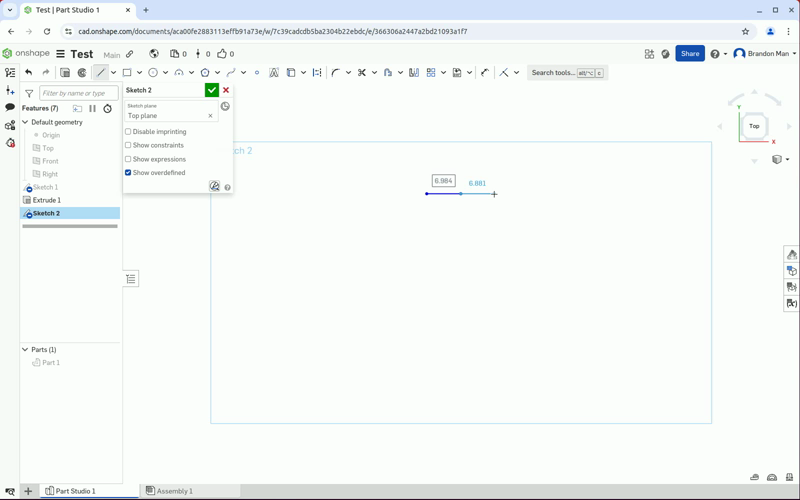
key_down(shift)
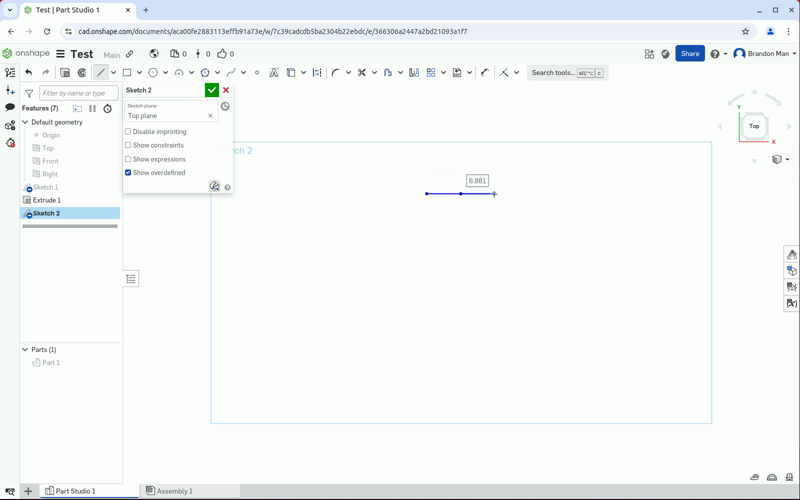
mouse_move(524, 193)
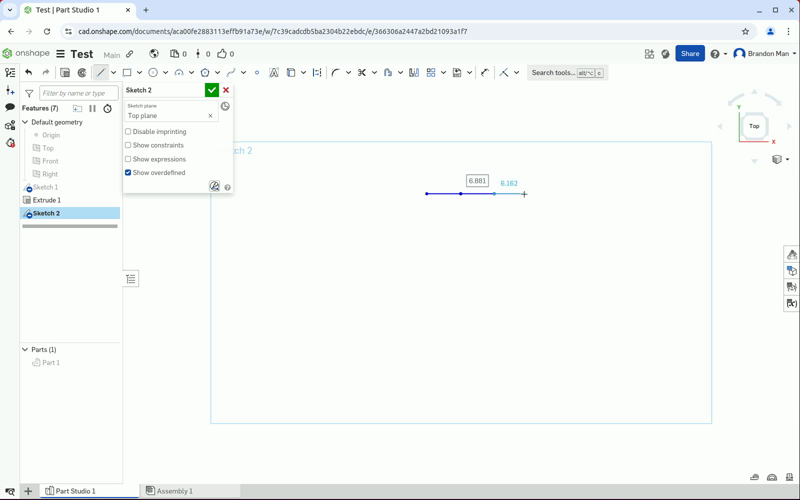
mouse_move(494, 169)
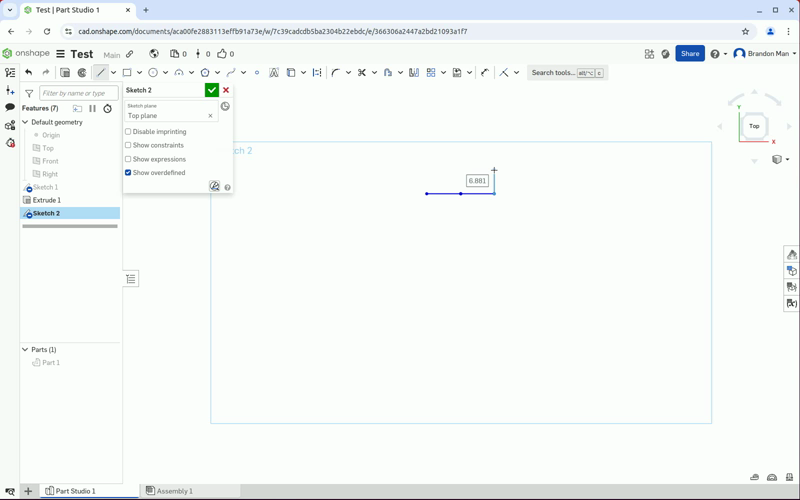
click(494, 169)
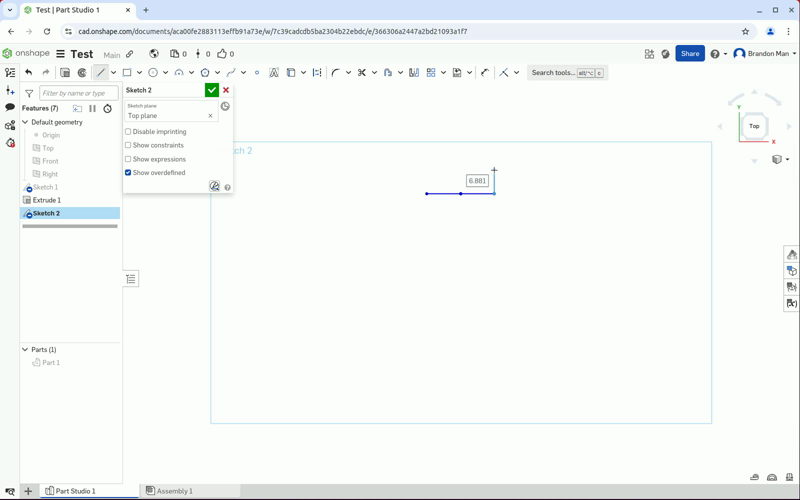
key_up(shift)
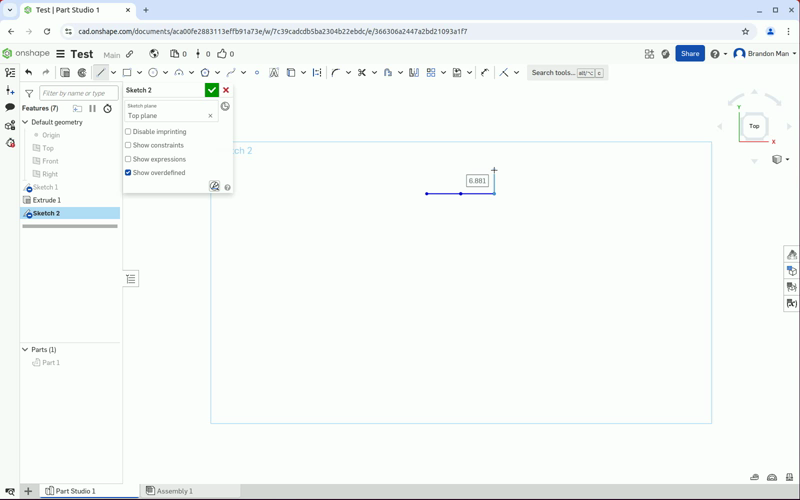
key_down(shift)
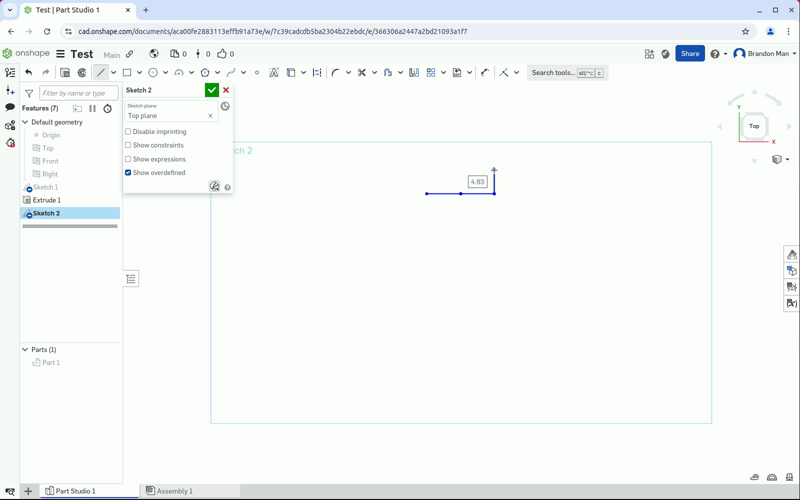
mouse_move(524, 169)
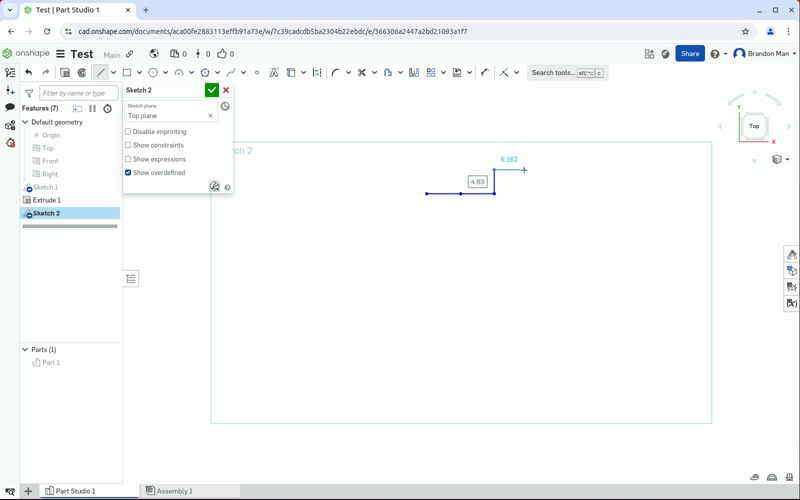
mouse_move(460, 169)
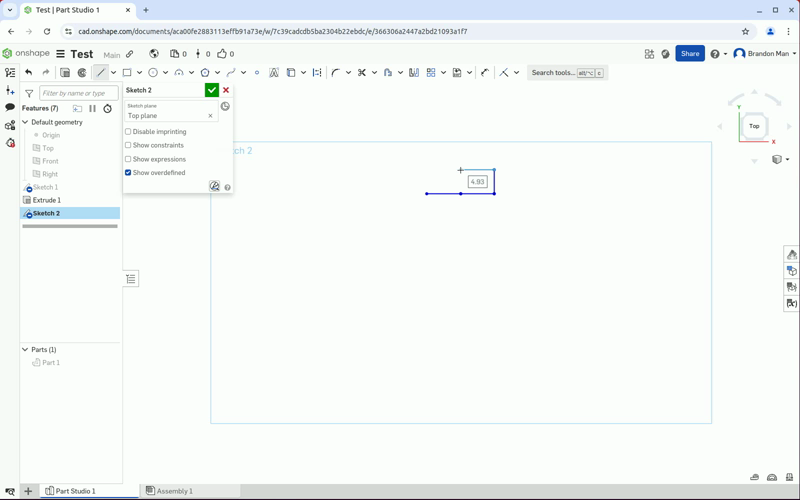
click(460, 169)
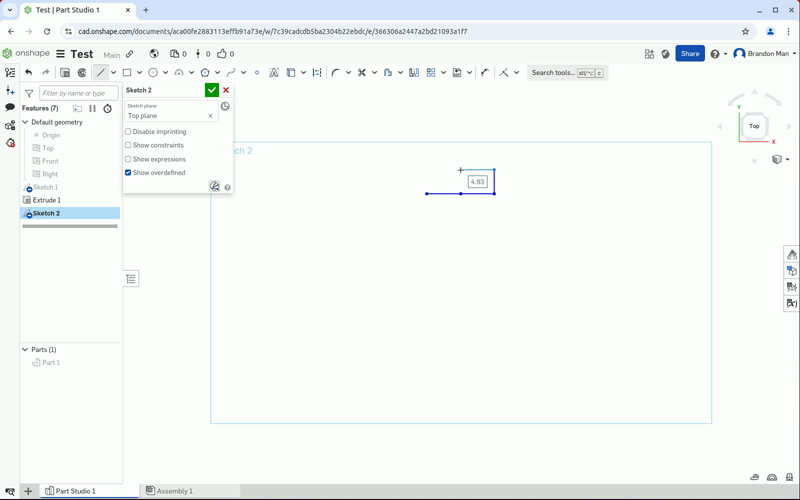
key_up(shift)
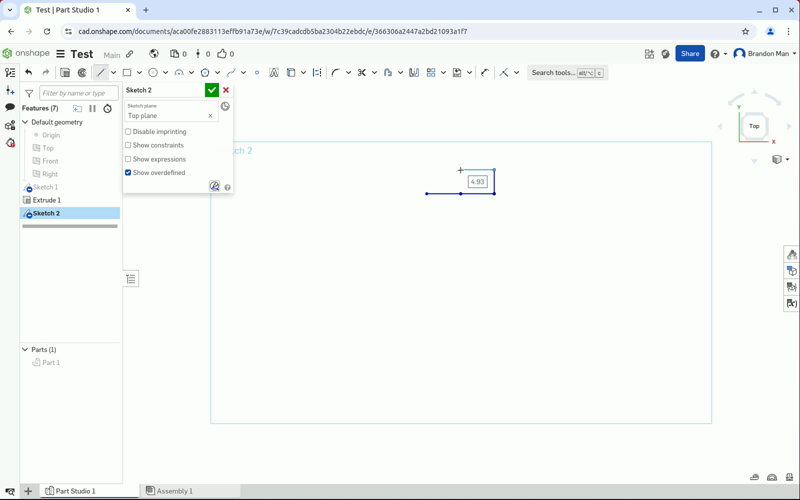
key_down(shift)
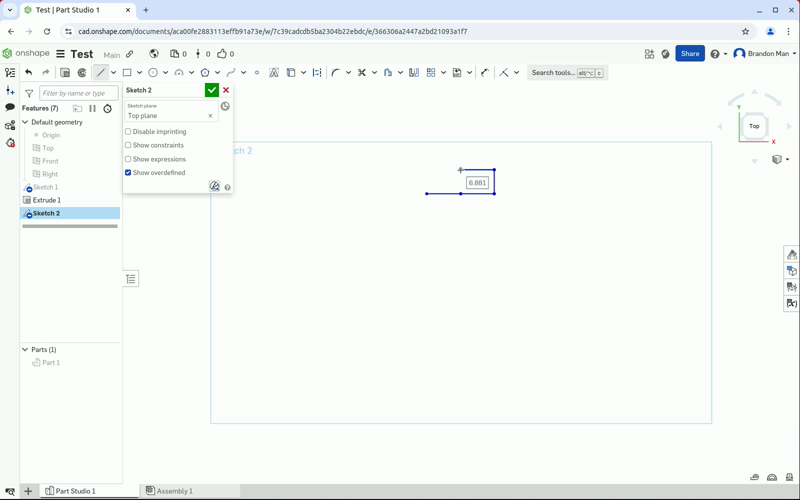
mouse_move(490, 169)
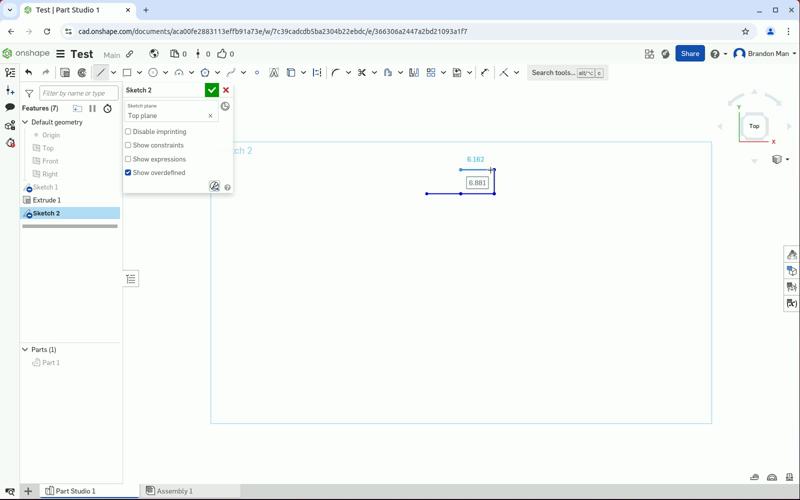
mouse_move(426, 169)
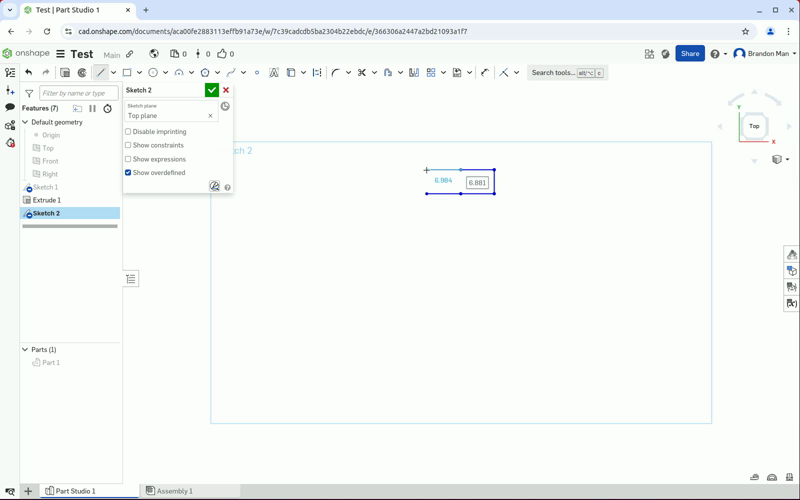
click(426, 169)
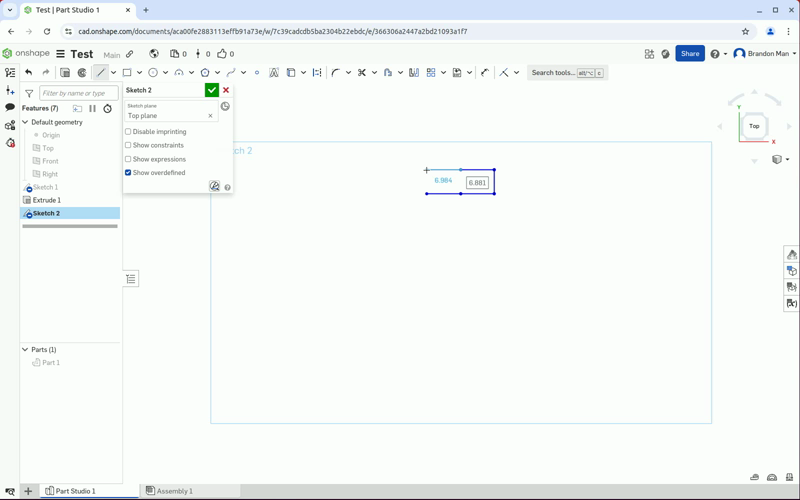
key_up(shift)
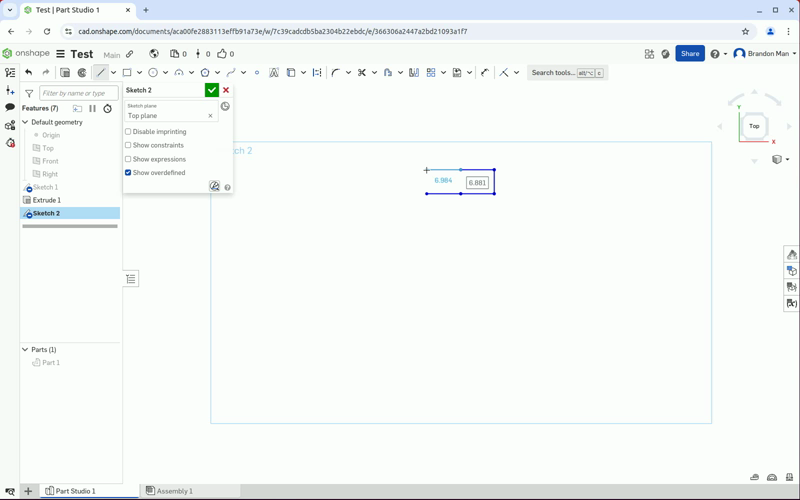
mouse_move(456, 169)
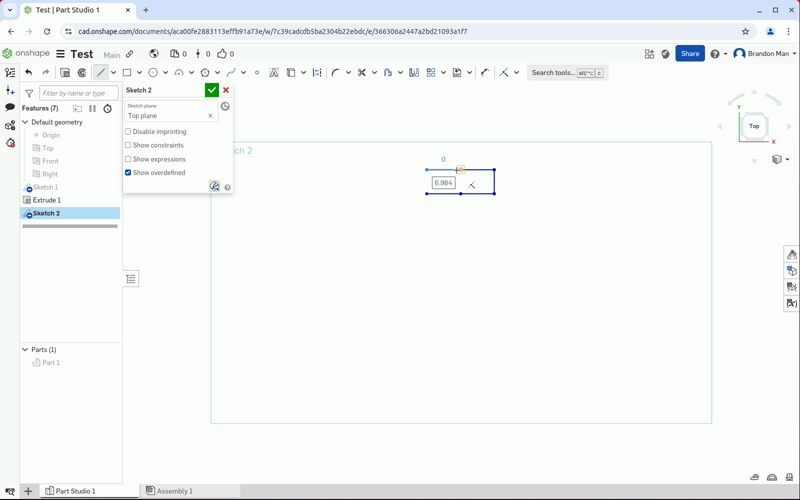
key_down(shift)
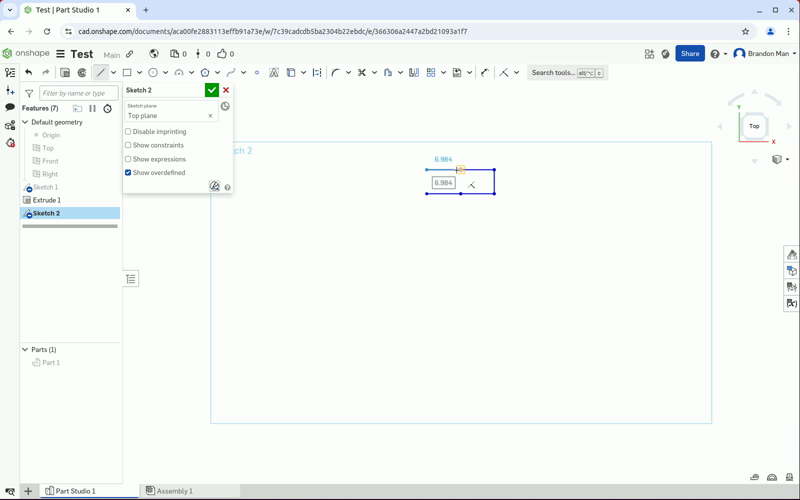
mouse_move(426, 193)
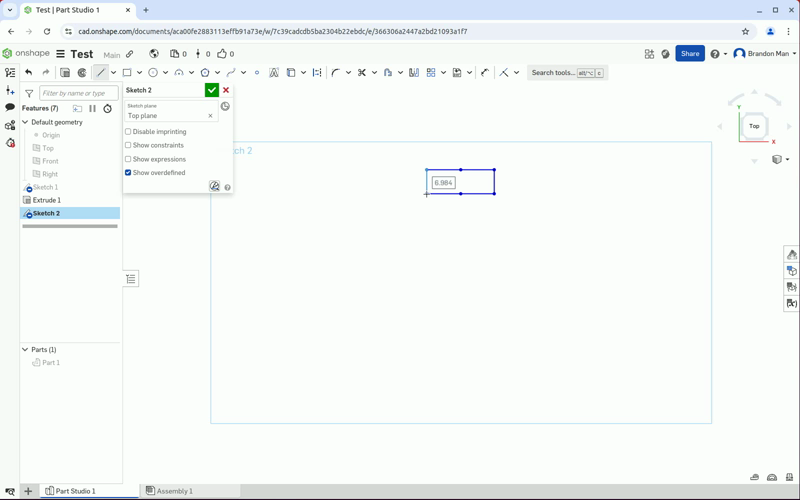
key_up(shift)
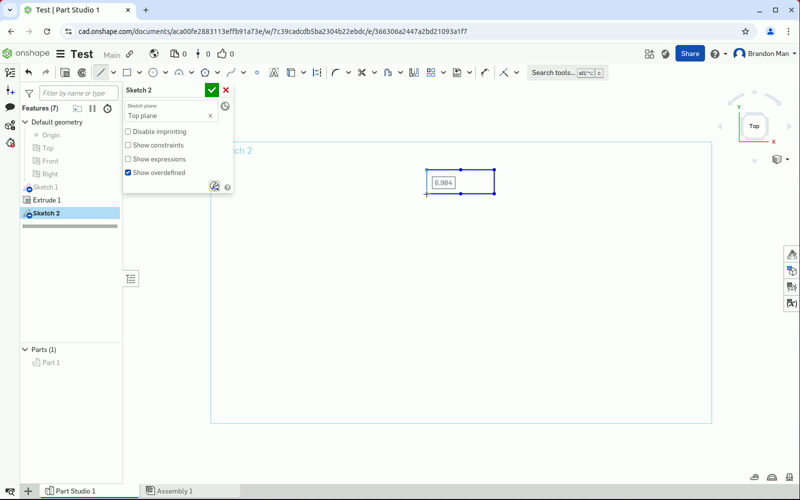
click(426, 193)
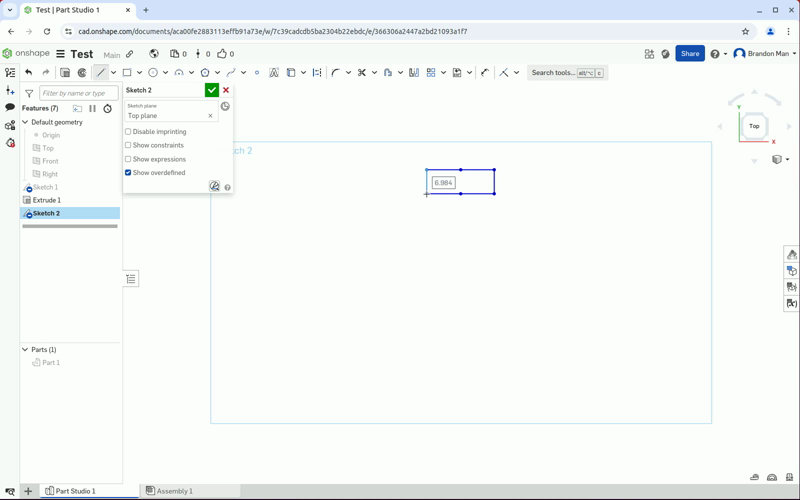
key(esc)
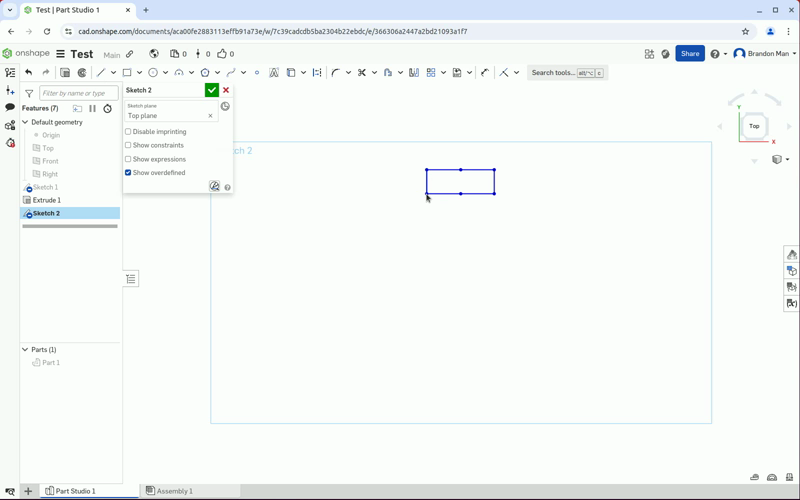
mouse_move(435, 191)
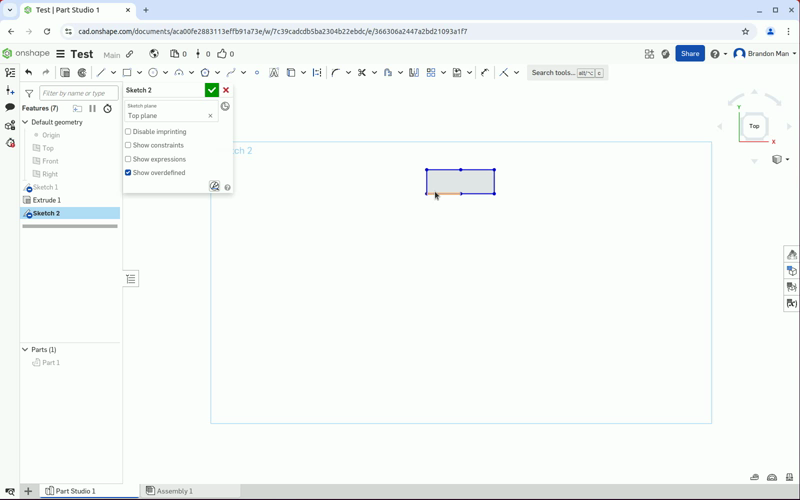
scroll(6)
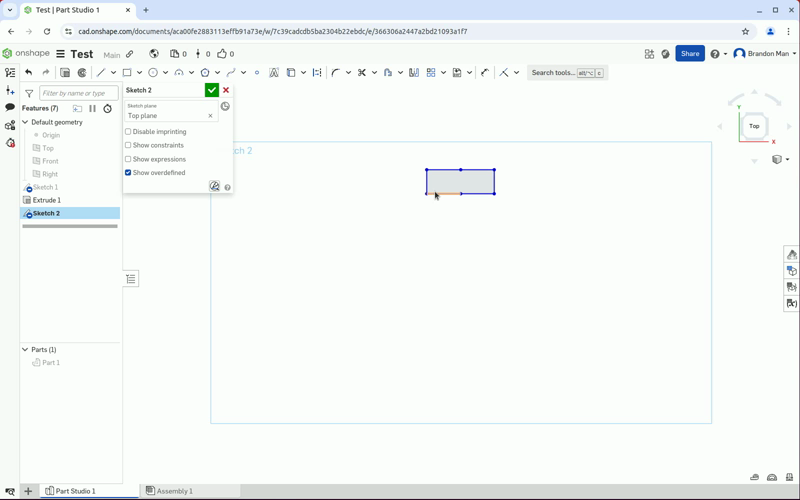
scroll(6)
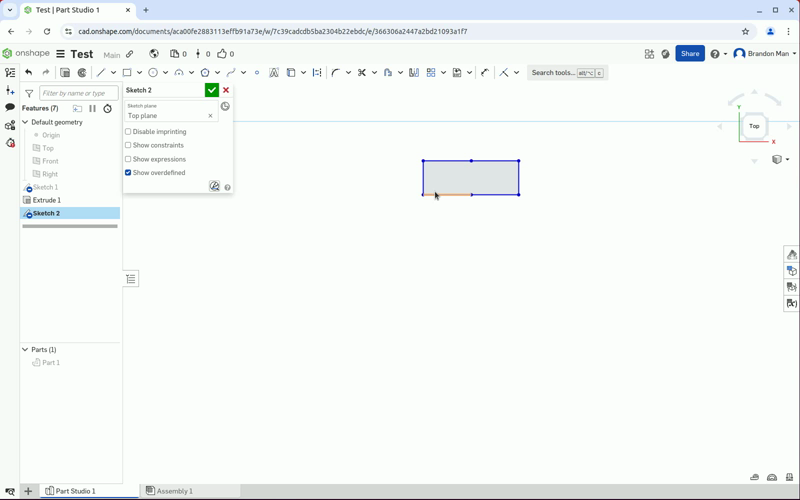
scroll(6)
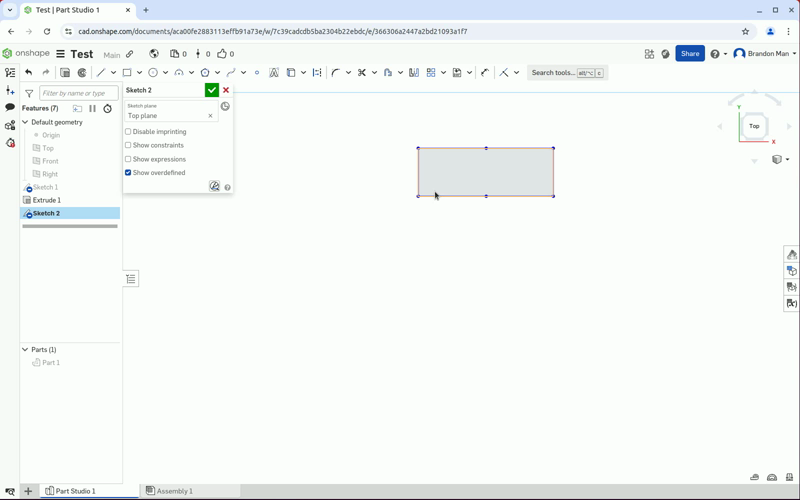
scroll(6)
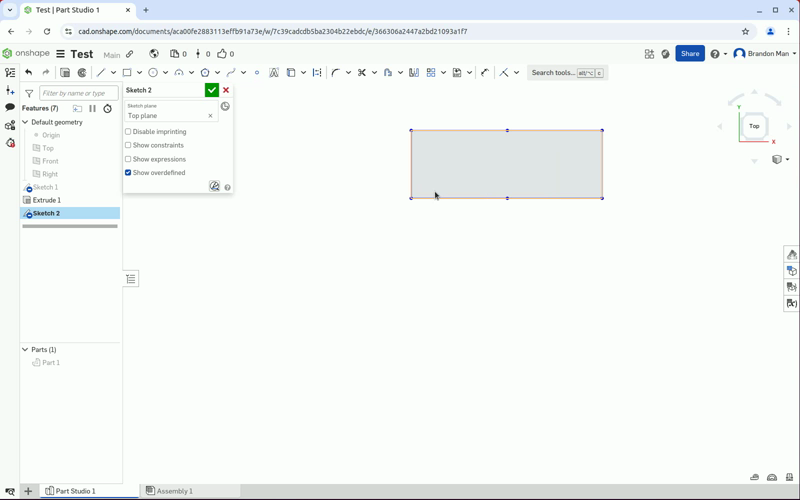
scroll(6)
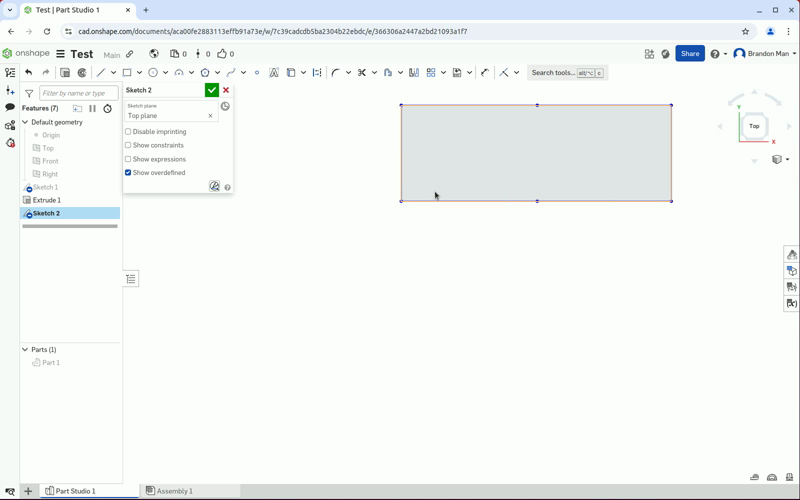
scroll(6)
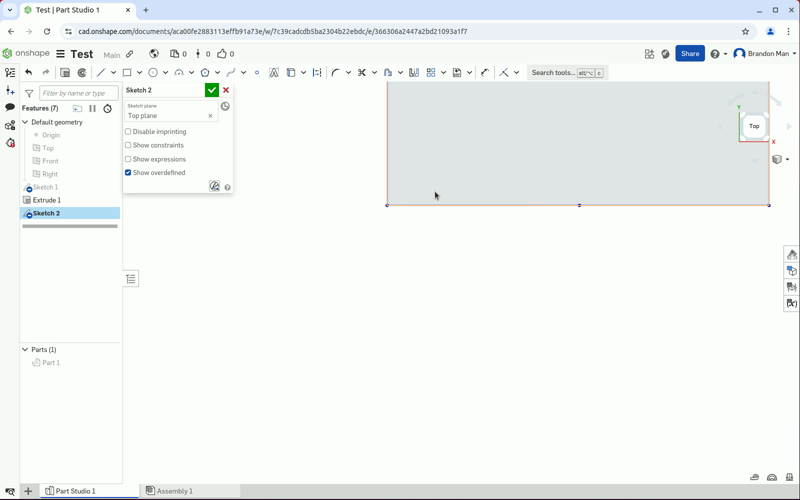
scroll(6)
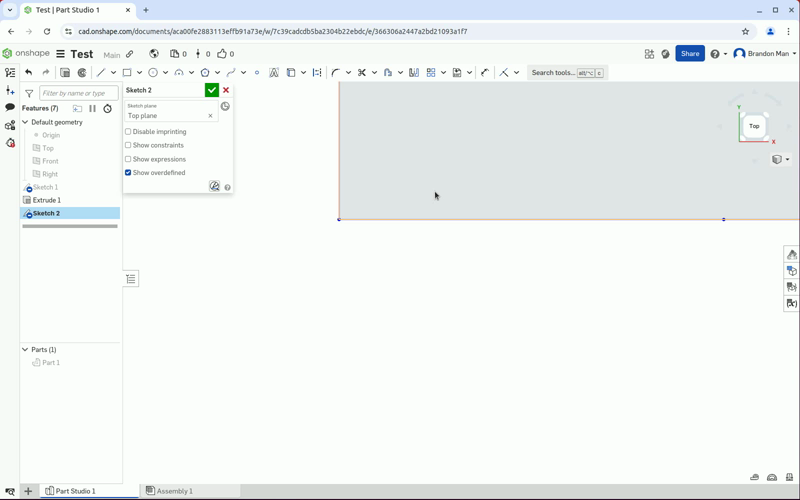
click(435, 191)
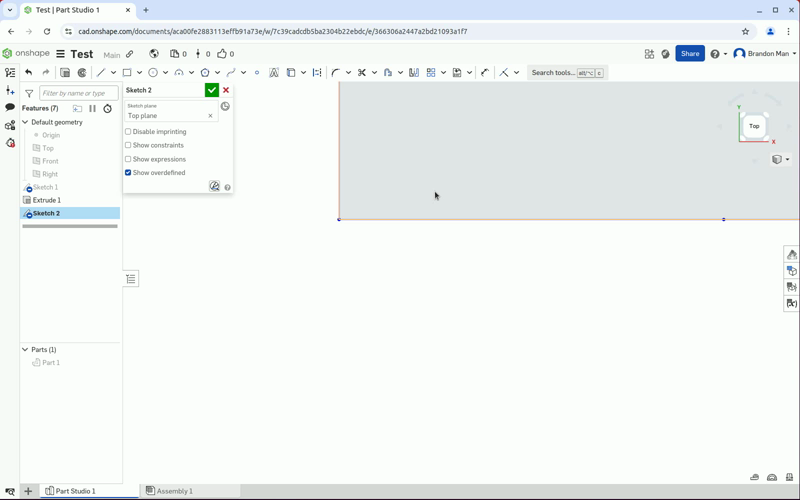
scroll(-6)
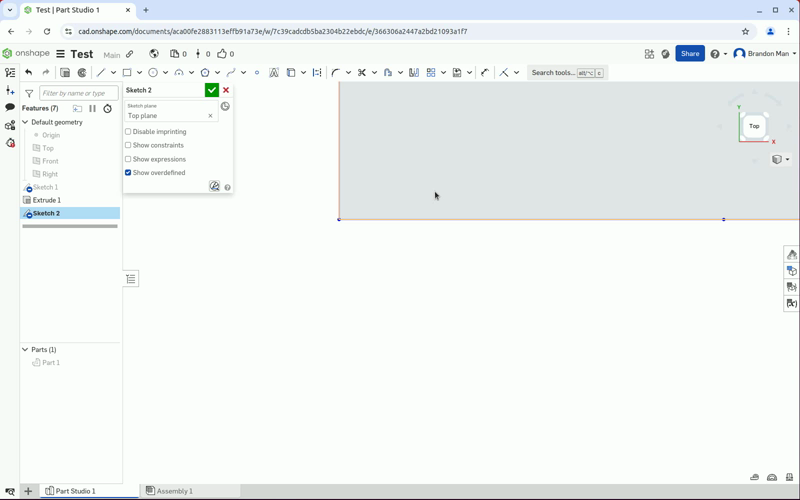
scroll(-6)
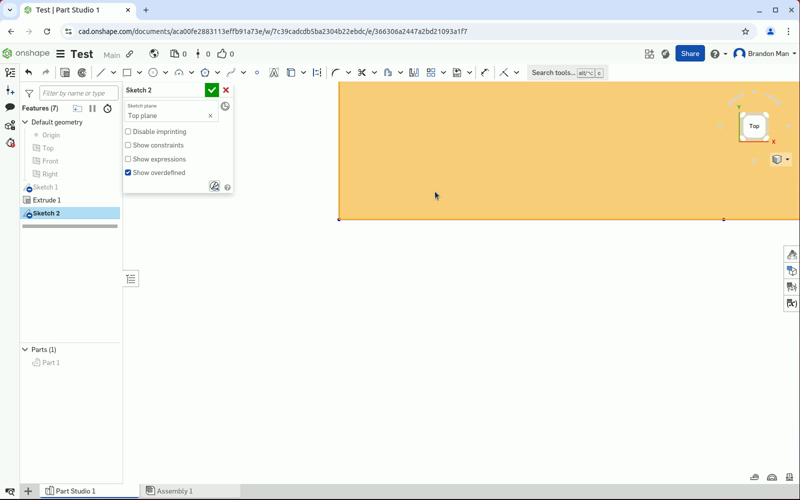
scroll(-6)
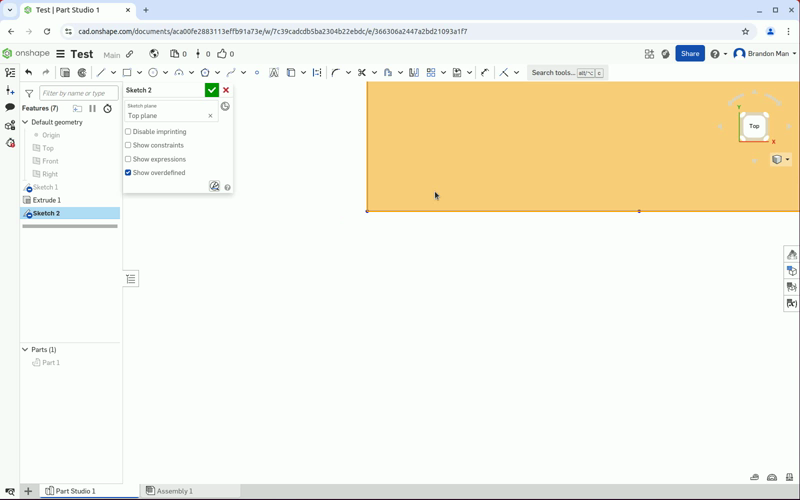
scroll(-6)
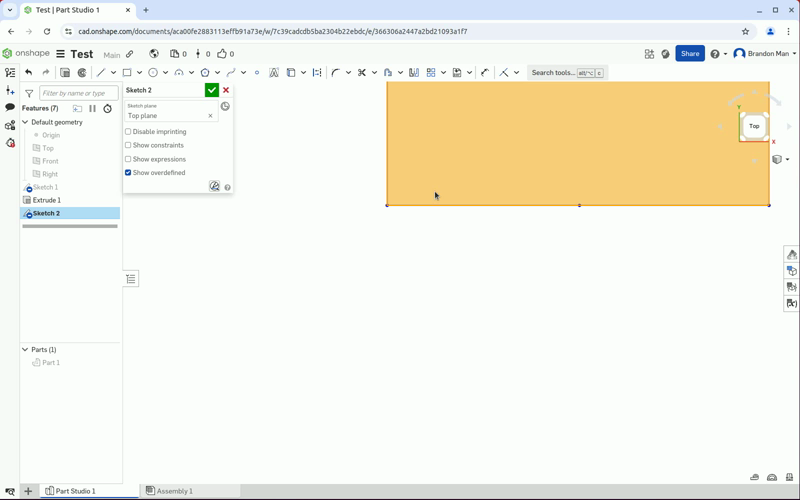
scroll(-6)
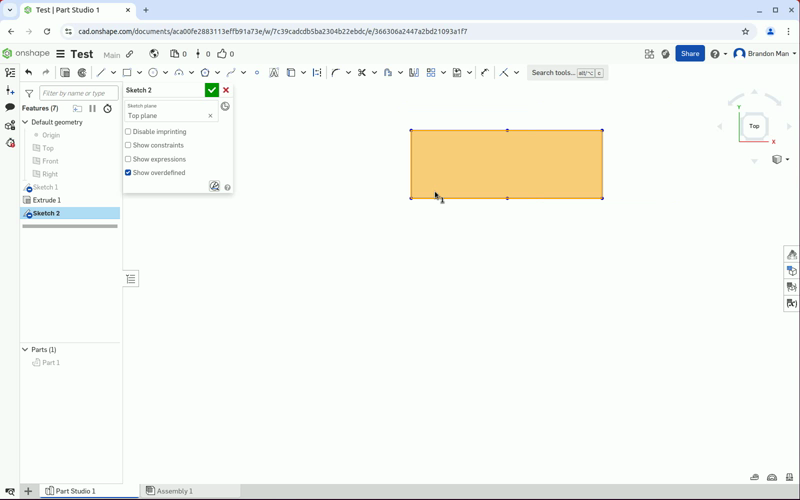
scroll(-6)
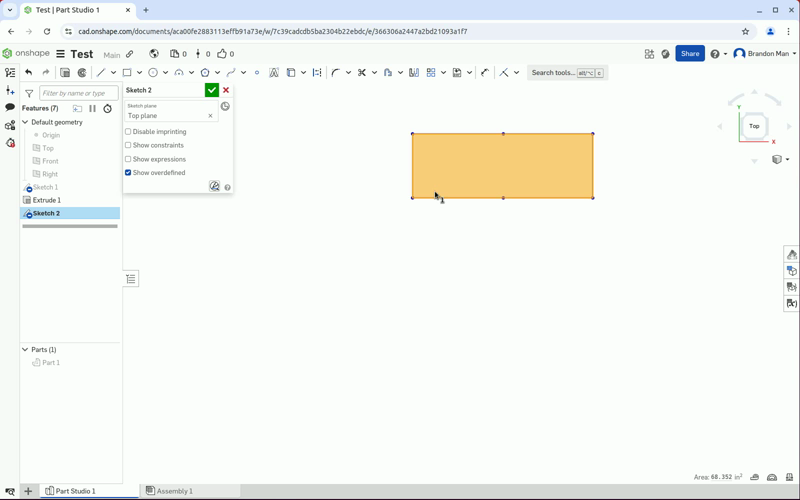
scroll(-6)
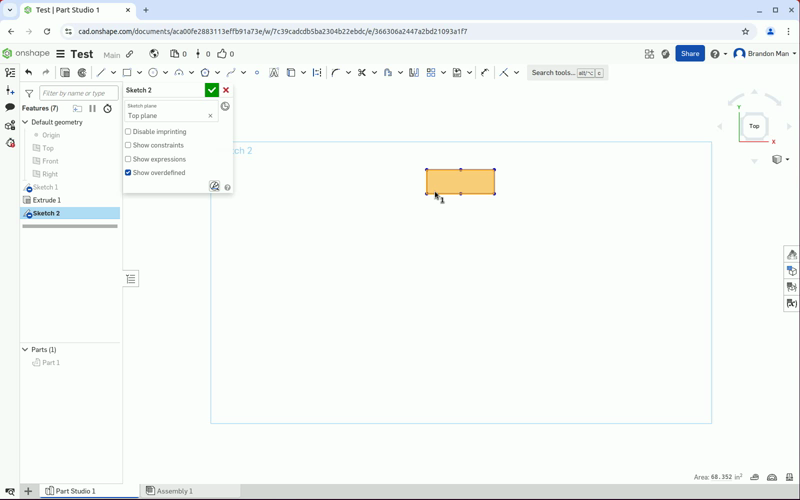
mouse_move(73, 352)
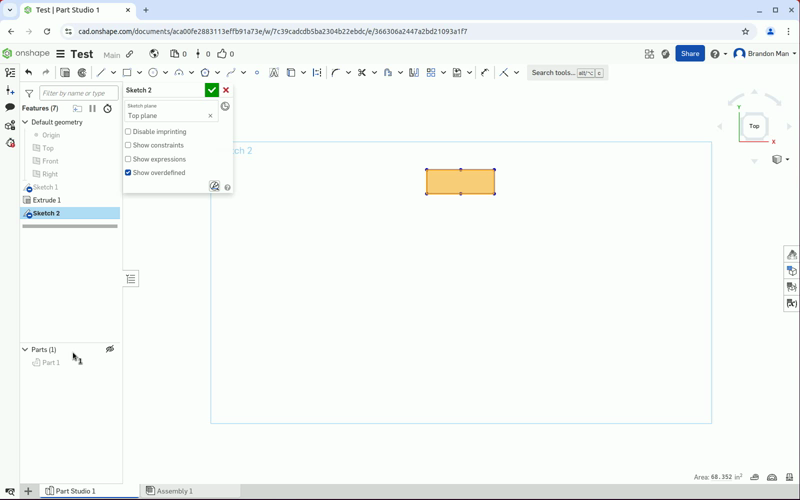
key(shift+y)
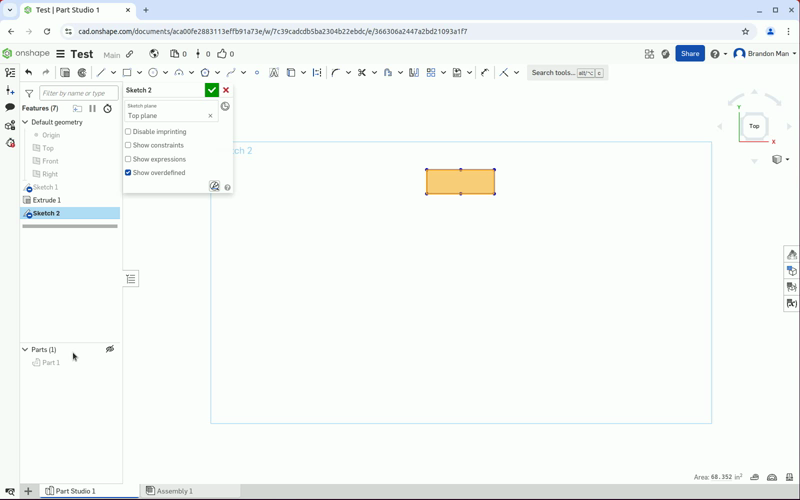
key(shift+e)
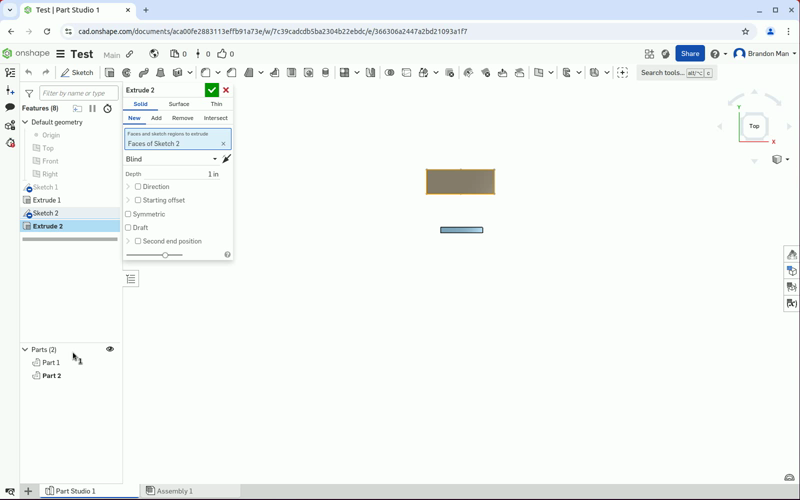
mouse_move(143, 106)
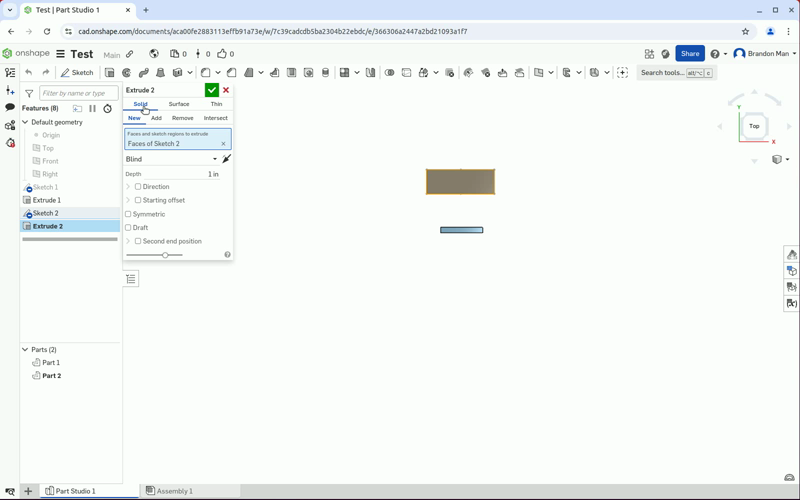
click(143, 106)
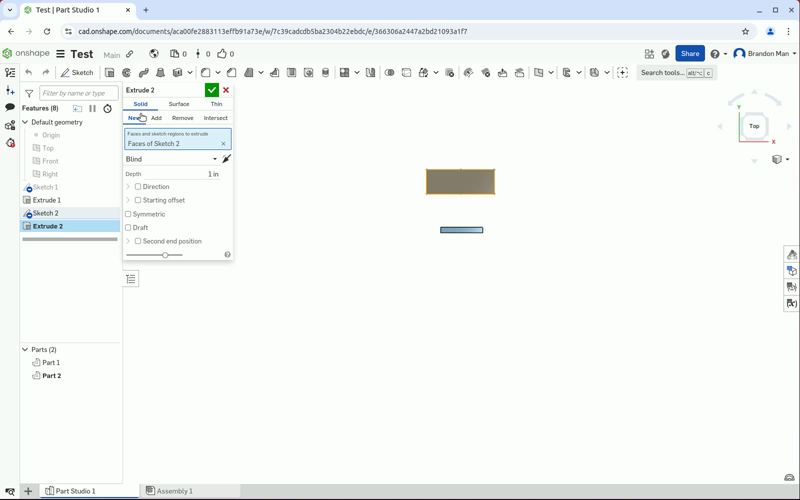
mouse_move(137, 120)
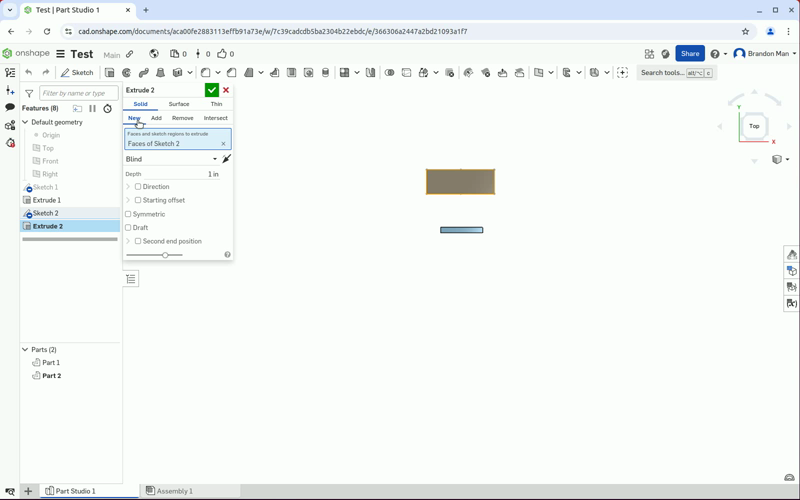
click(137, 120)
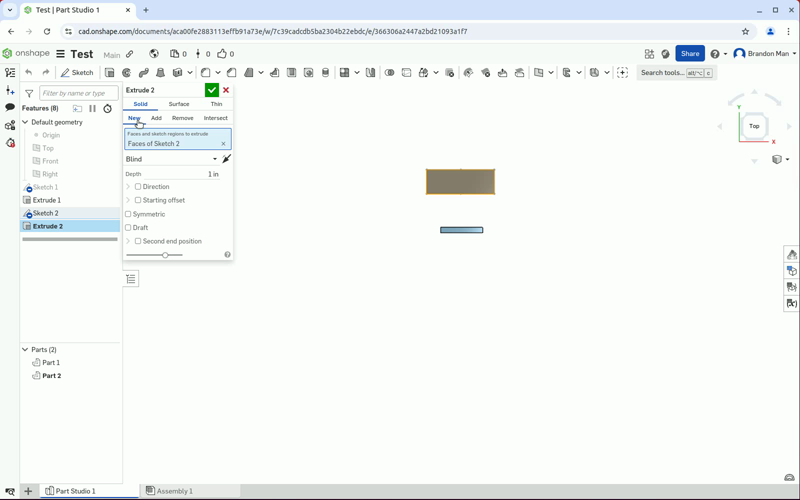
key(tab, 4)
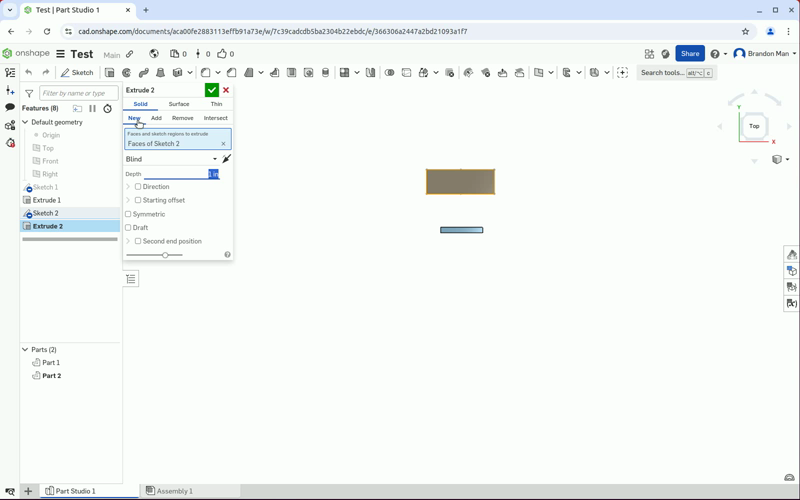
text(0.722)
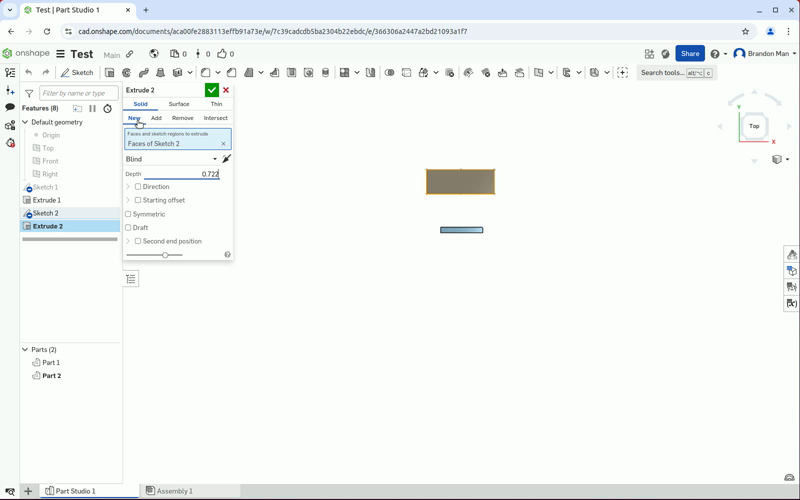
key(enter)
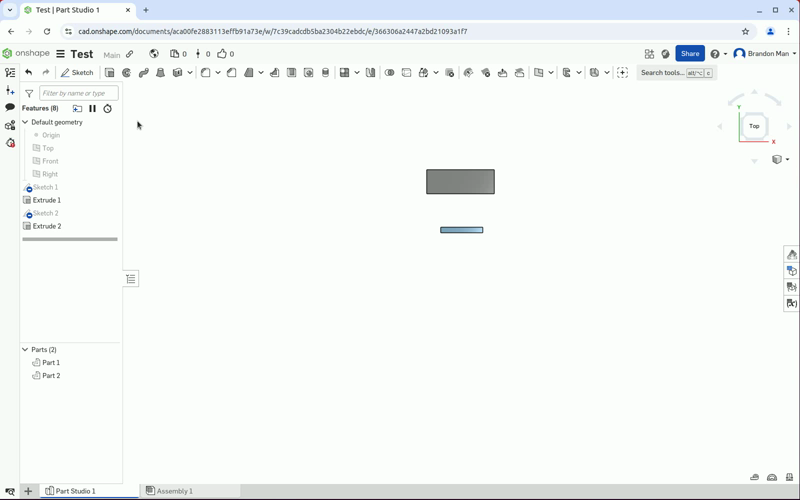
key(shift+h)
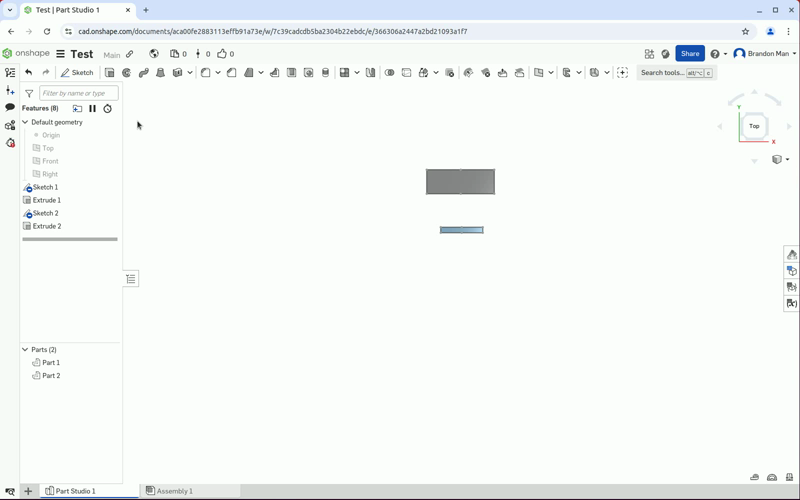
key(shift+h)
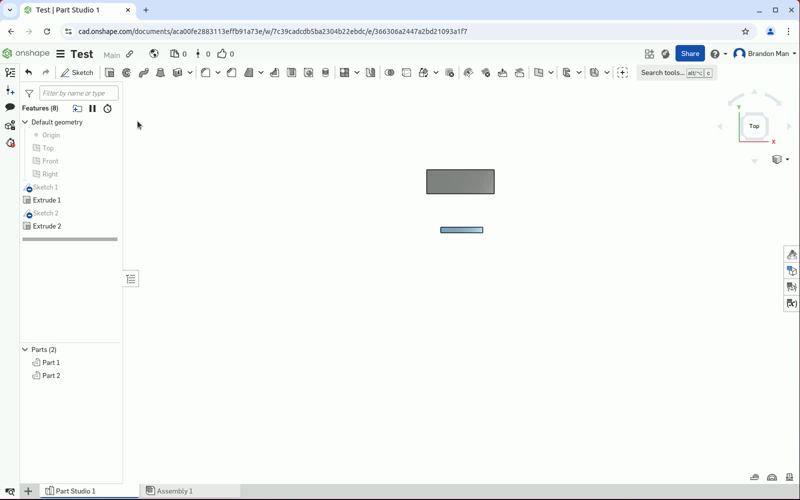
mouse_move(73, 189)
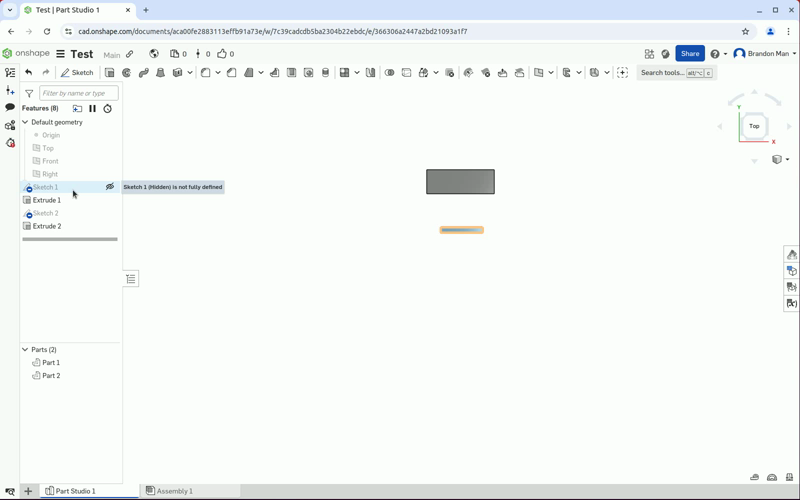
click(73, 189)
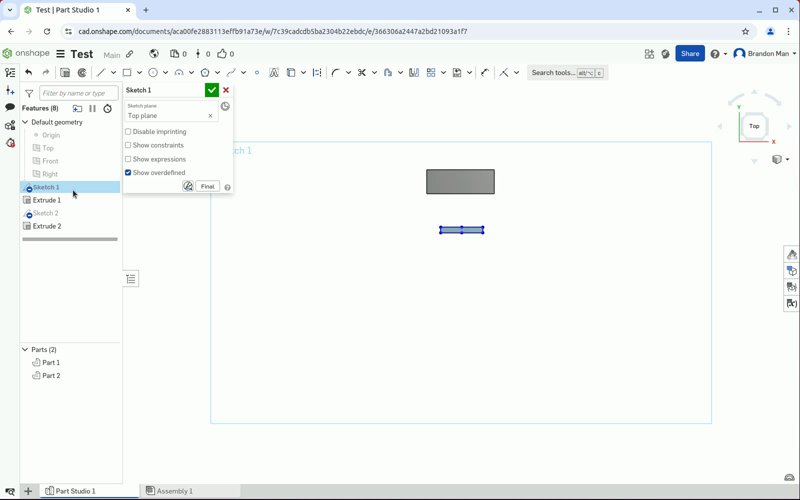
mouse_move(229, 92)
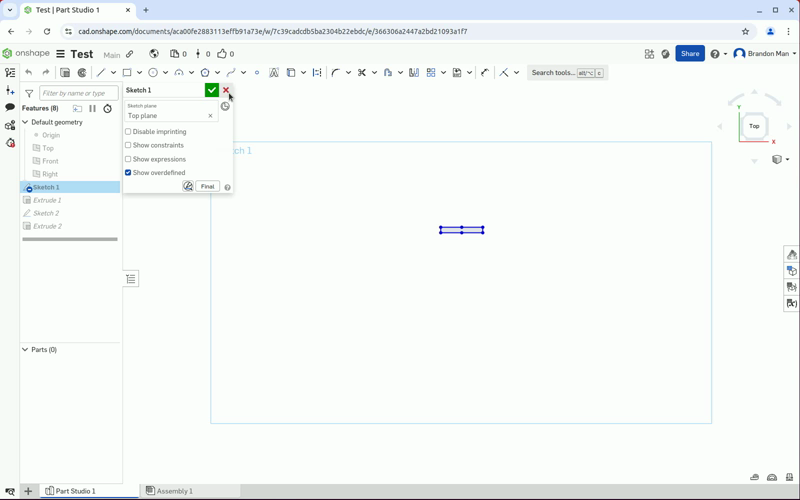
click(229, 92)
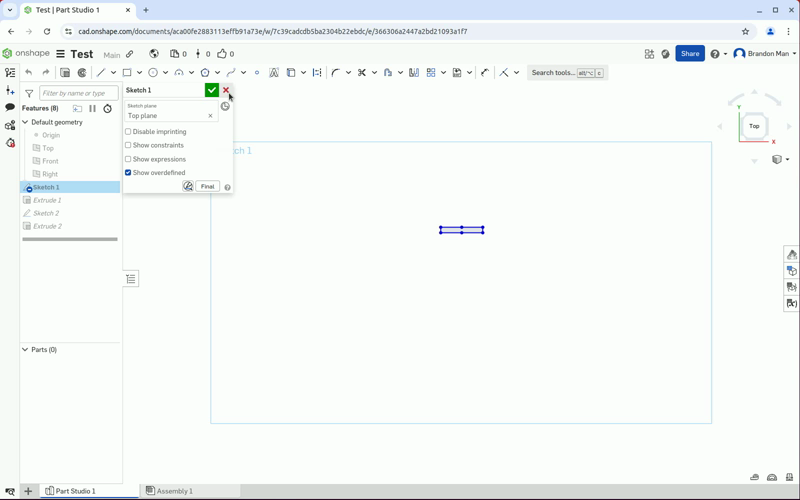
key(shift+s)
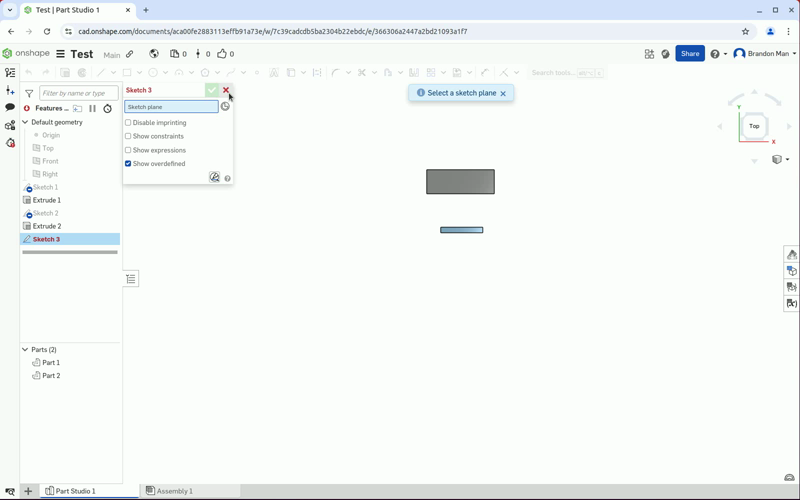
mouse_move(73, 150)
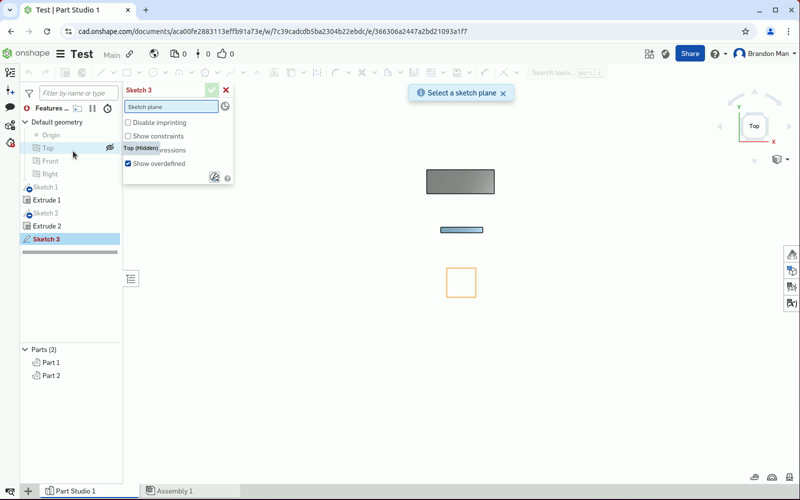
click(73, 150)
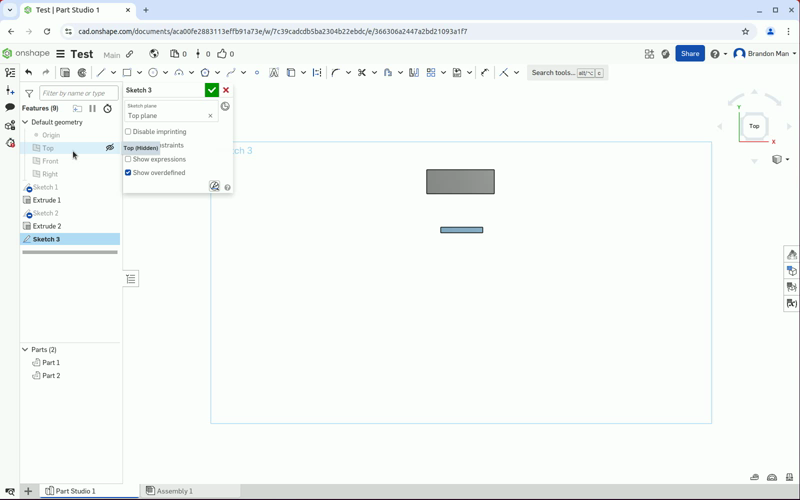
mouse_move(73, 352)
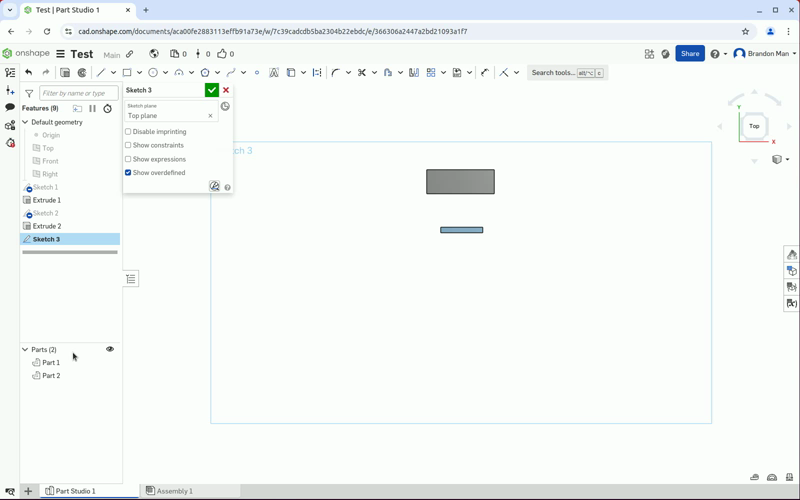
key(y)
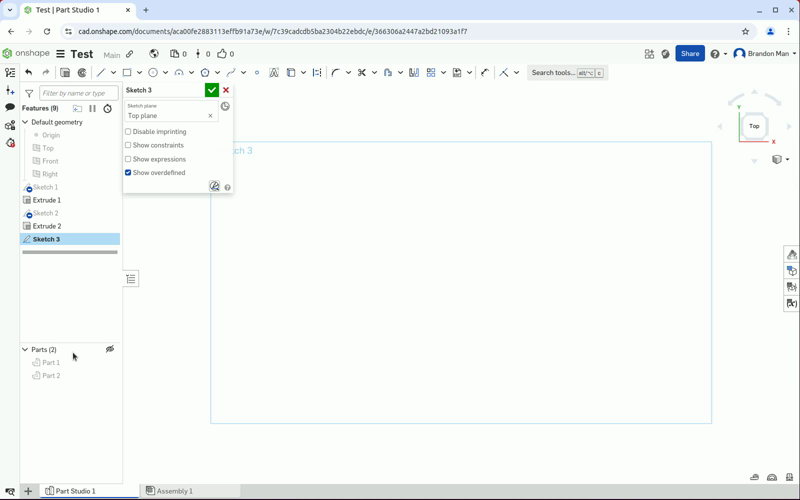
key(l)
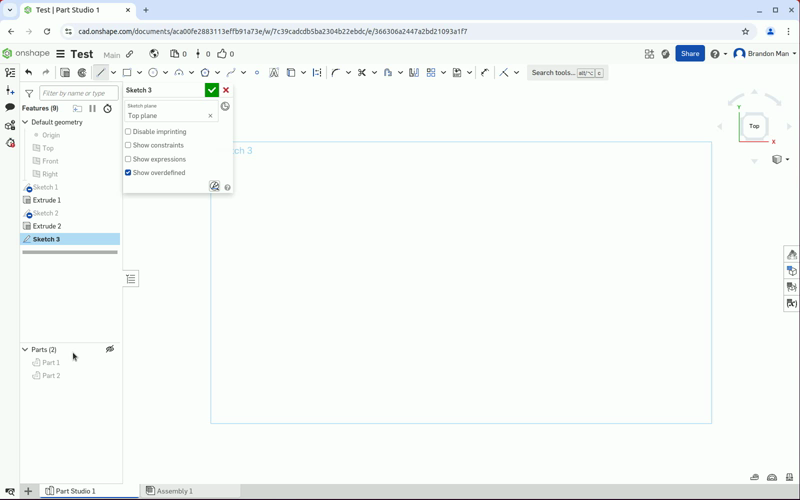
key_down(shift)
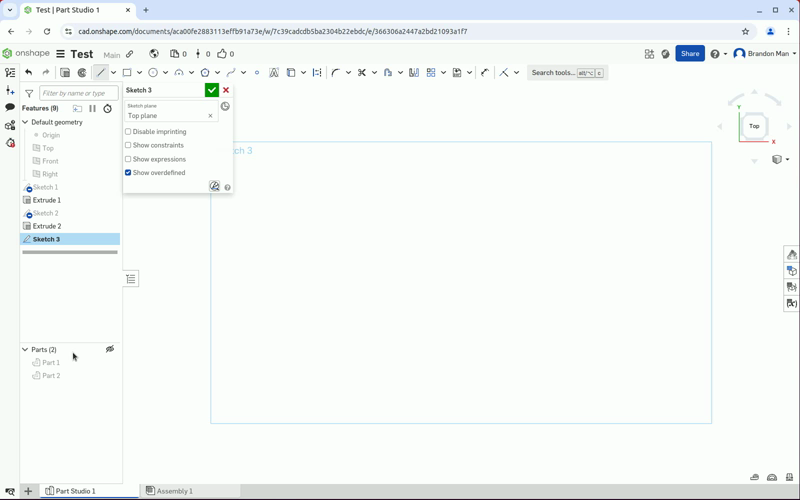
mouse_move(426, 193)
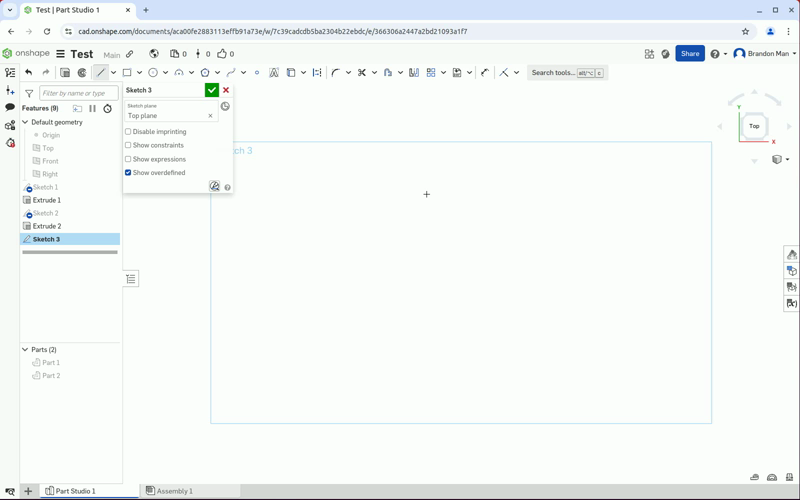
click(426, 193)
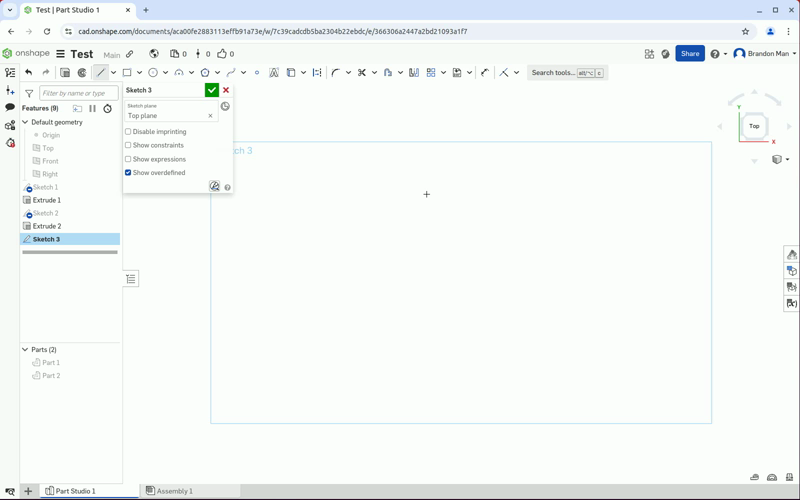
key_up(shift)
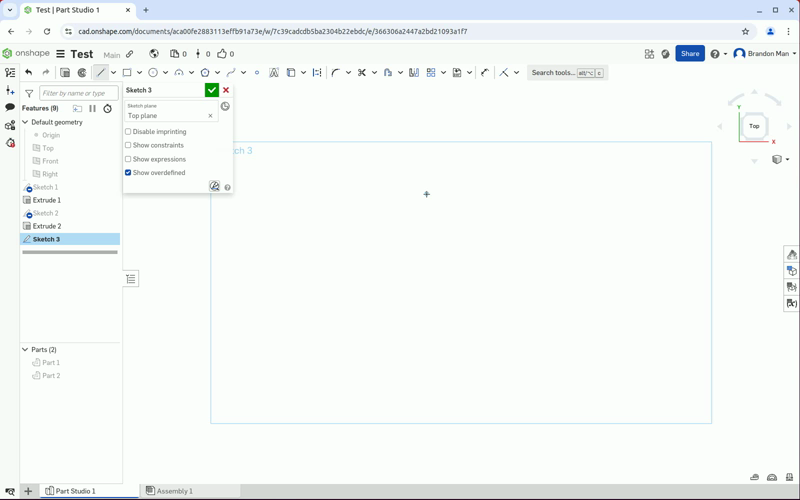
key_down(shift)
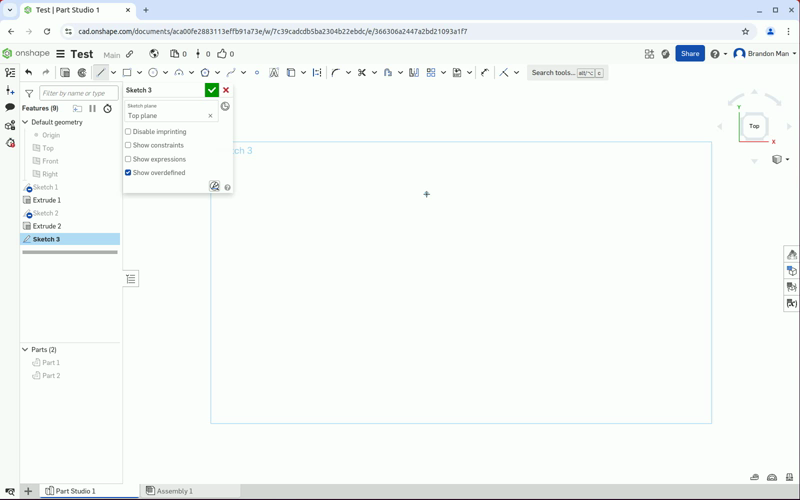
mouse_move(456, 193)
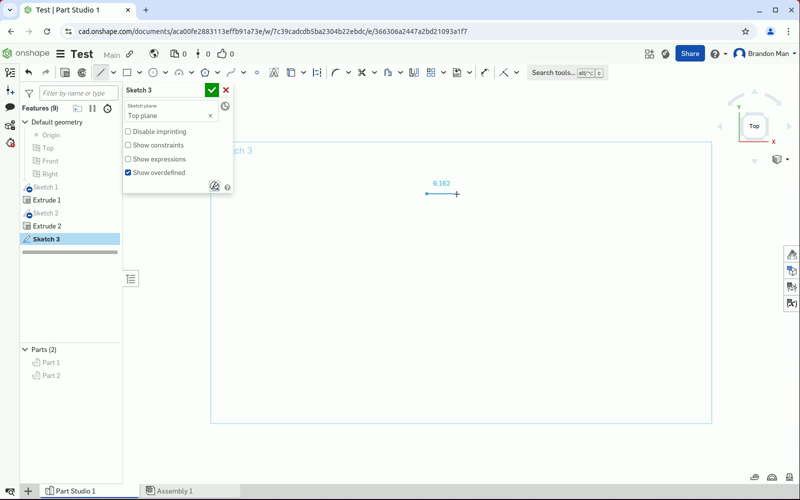
mouse_move(440, 227)
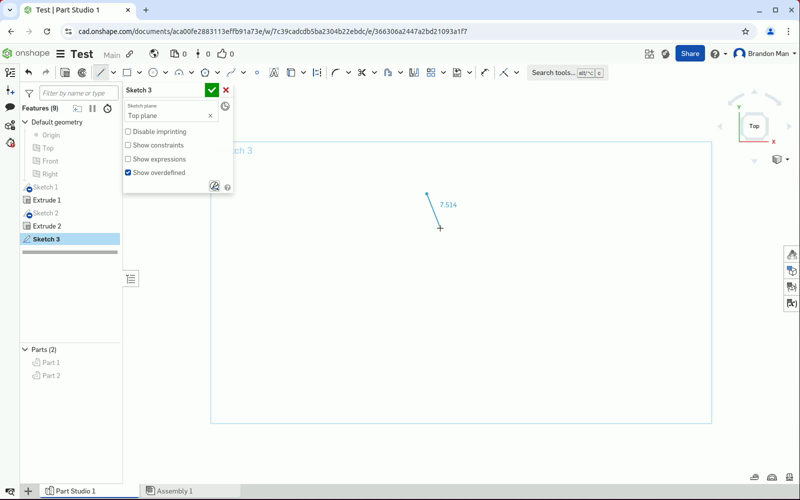
click(440, 227)
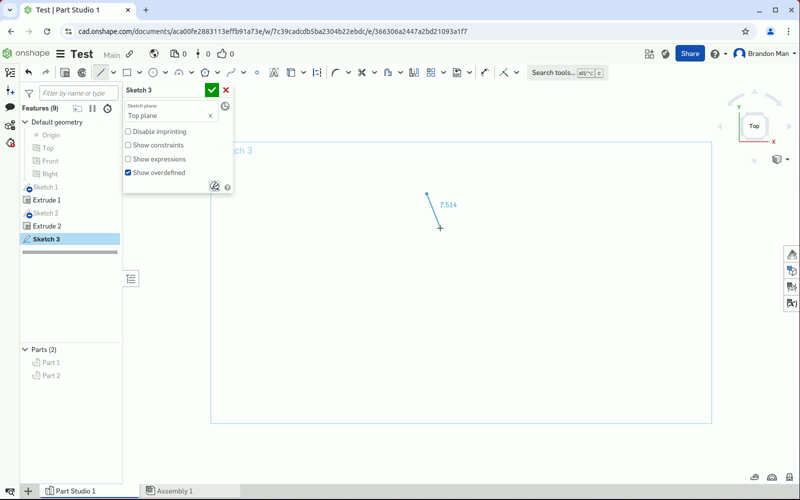
key_up(shift)
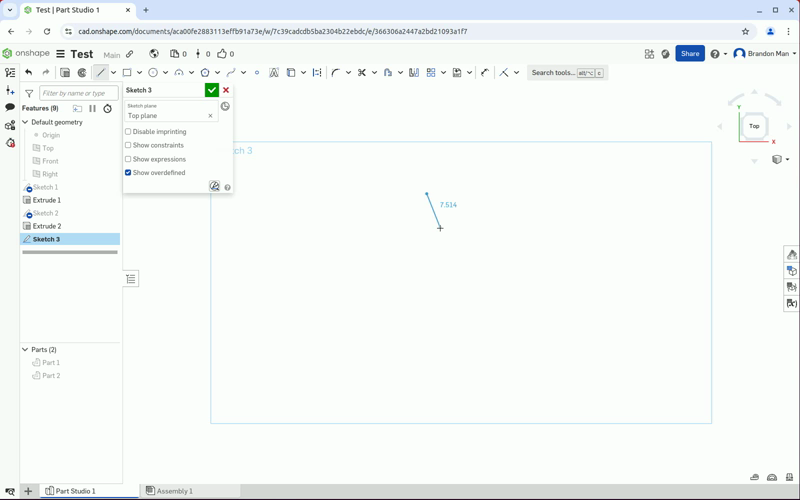
key_down(shift)
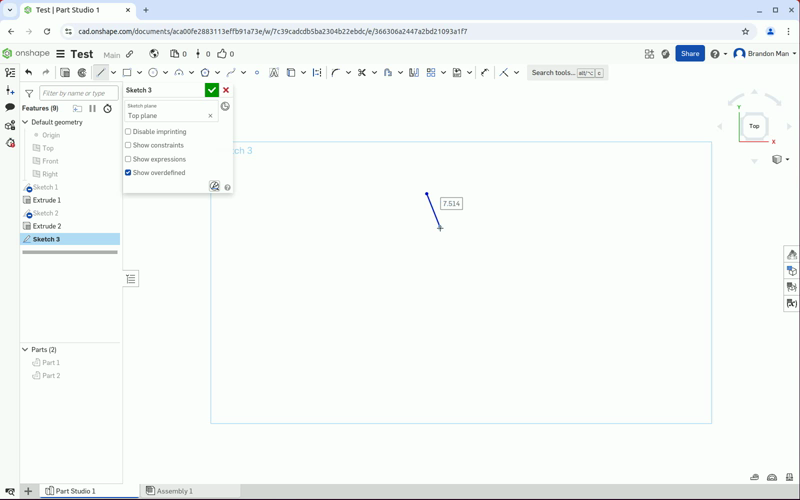
mouse_move(470, 227)
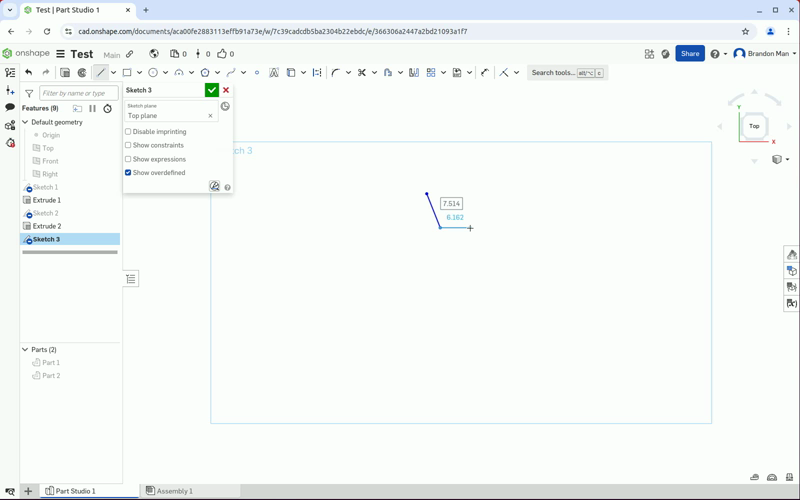
mouse_move(460, 227)
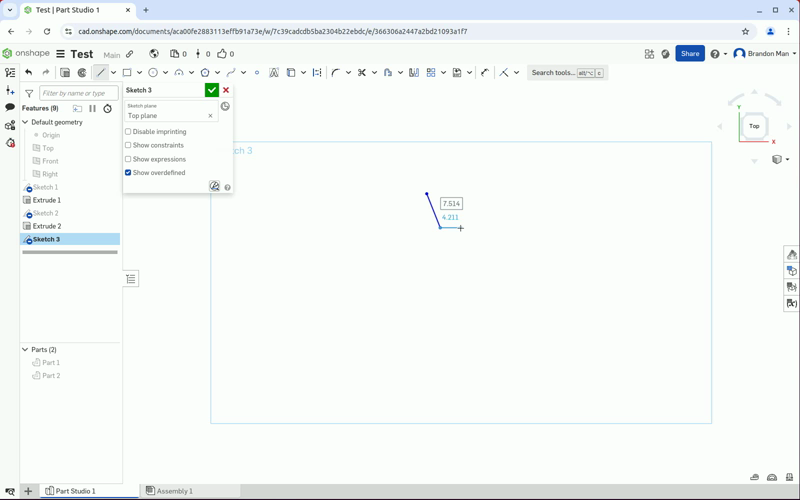
click(460, 227)
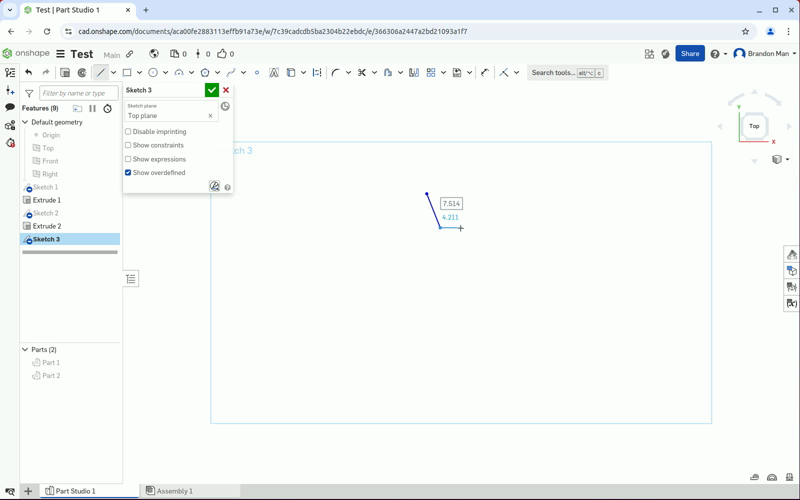
key_up(shift)
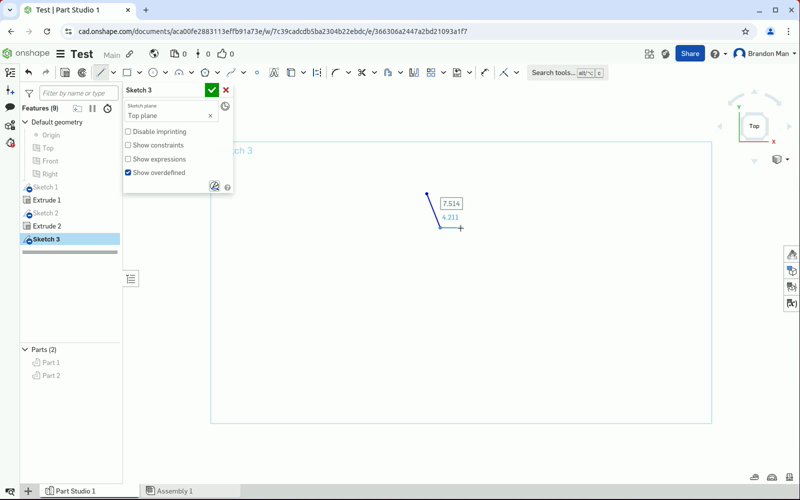
key_down(shift)
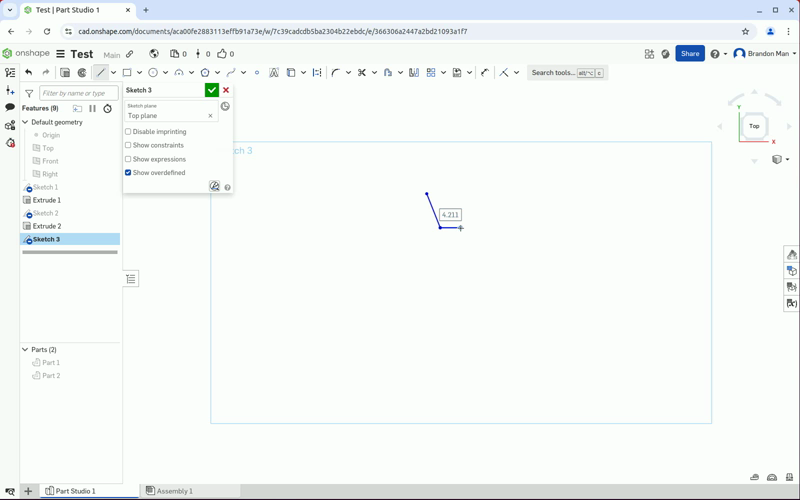
mouse_move(490, 227)
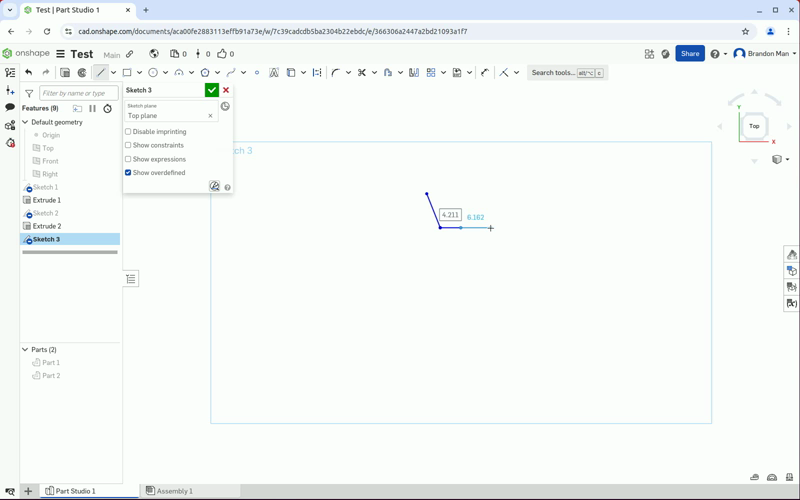
mouse_move(480, 227)
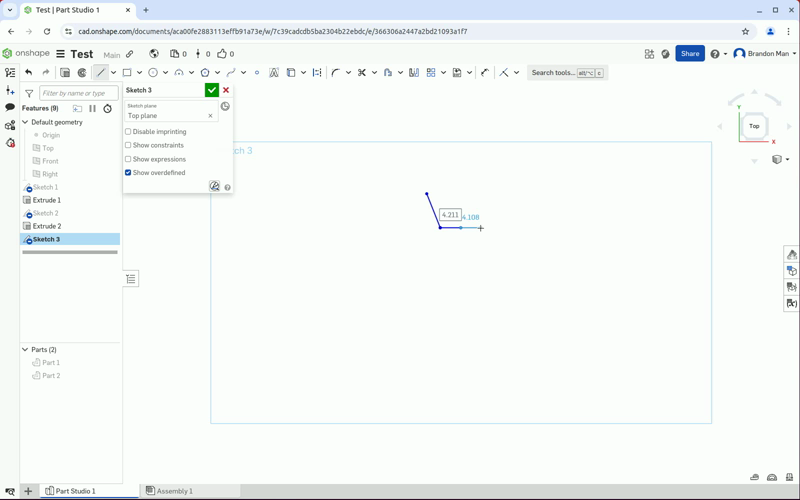
click(480, 227)
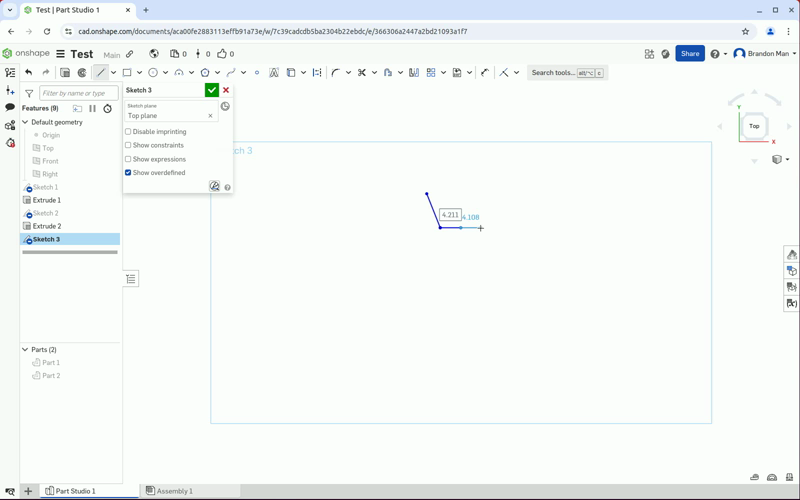
key_up(shift)
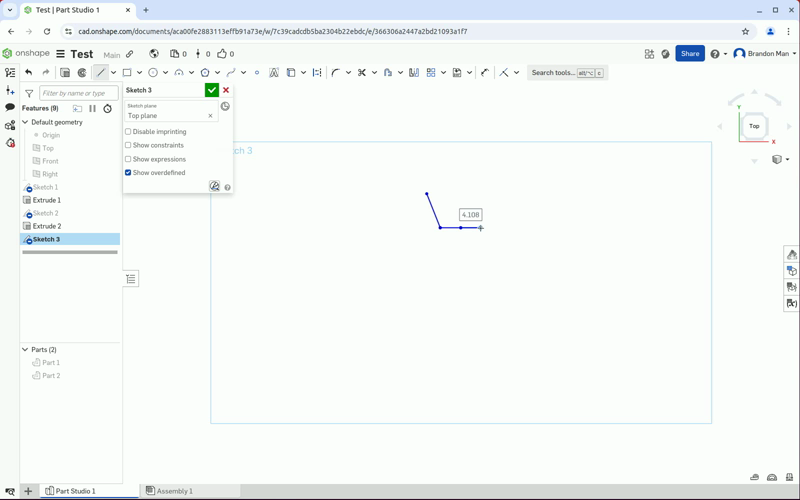
key_down(shift)
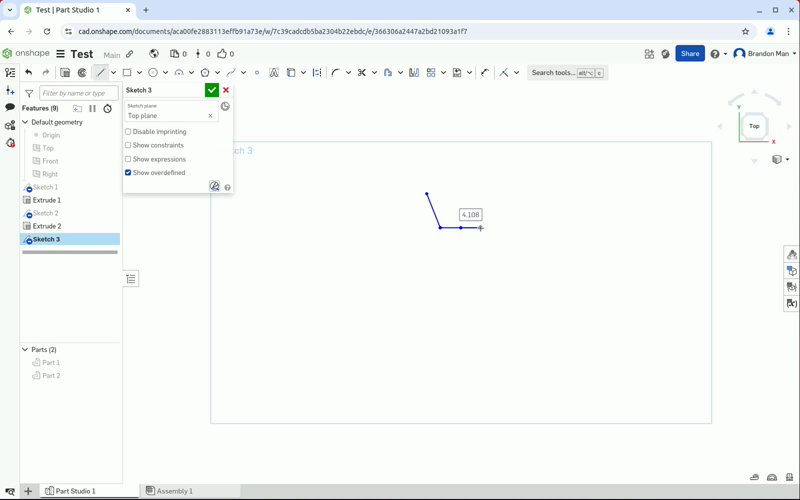
mouse_move(510, 227)
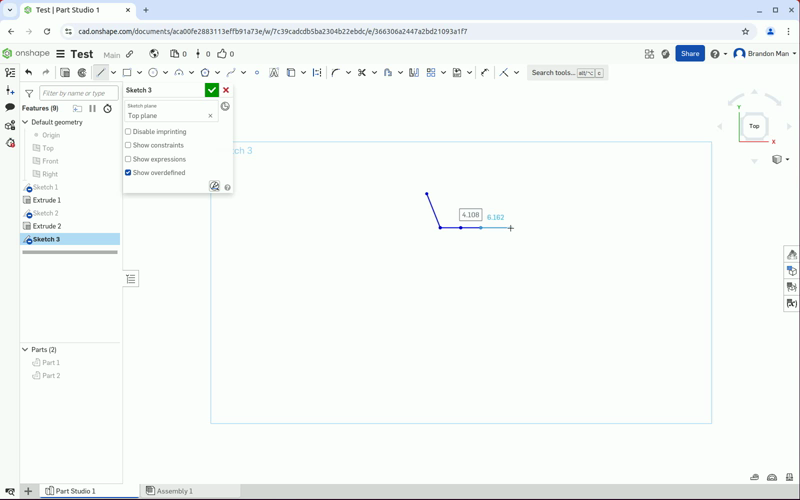
mouse_move(494, 193)
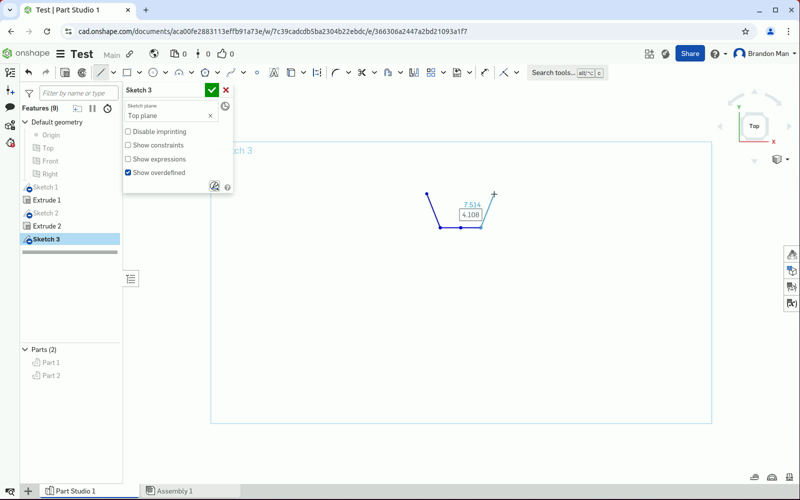
click(494, 193)
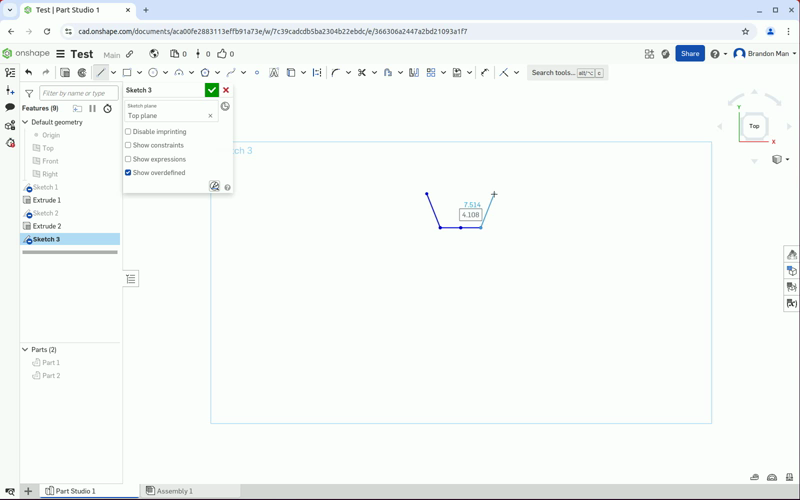
key_up(shift)
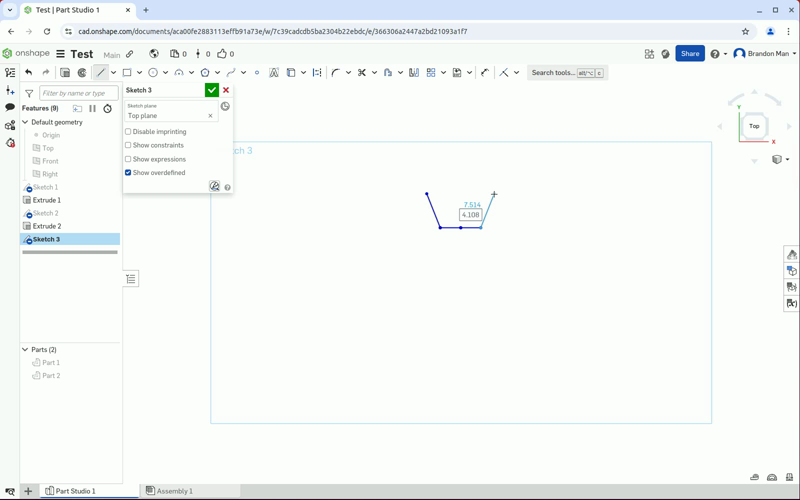
key_down(shift)
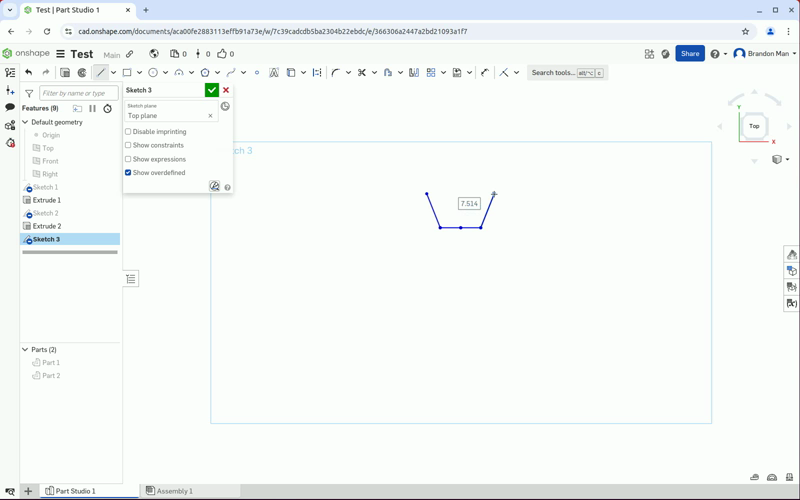
mouse_move(524, 193)
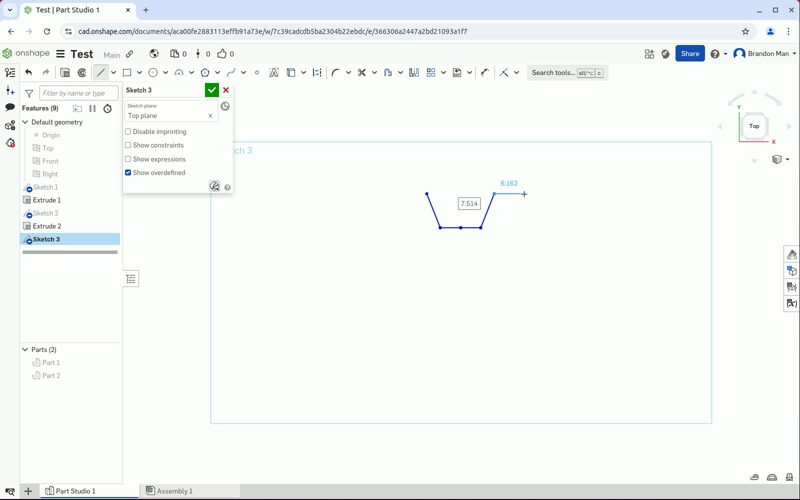
mouse_move(460, 193)
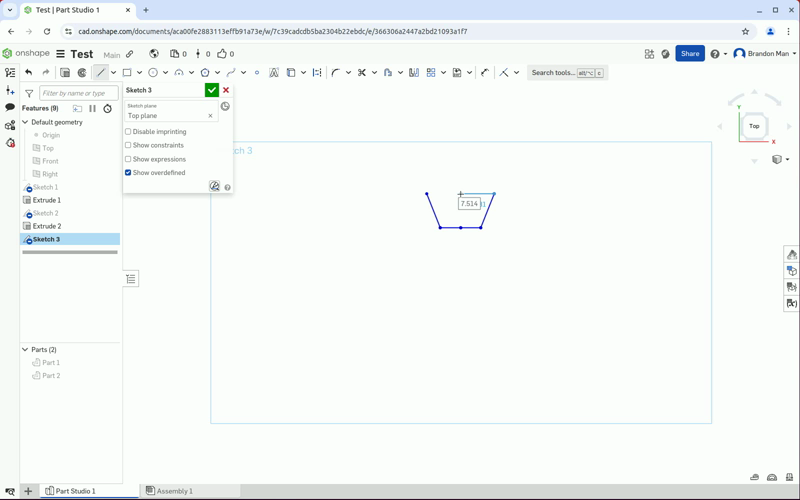
click(460, 193)
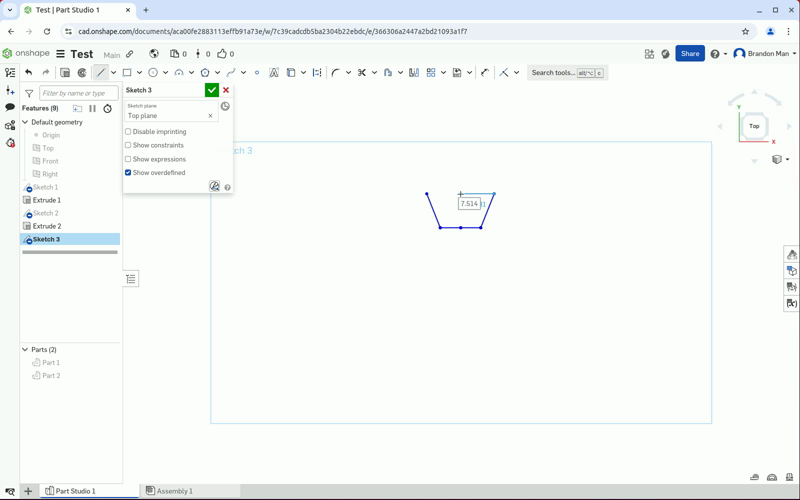
key_up(shift)
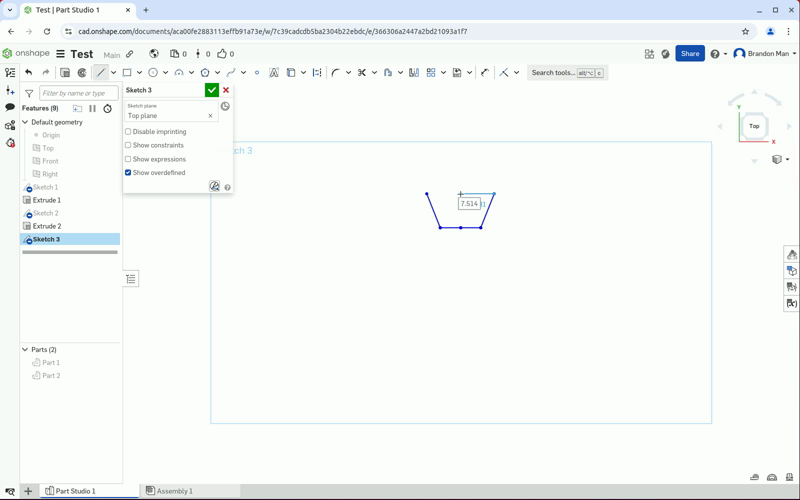
mouse_move(490, 193)
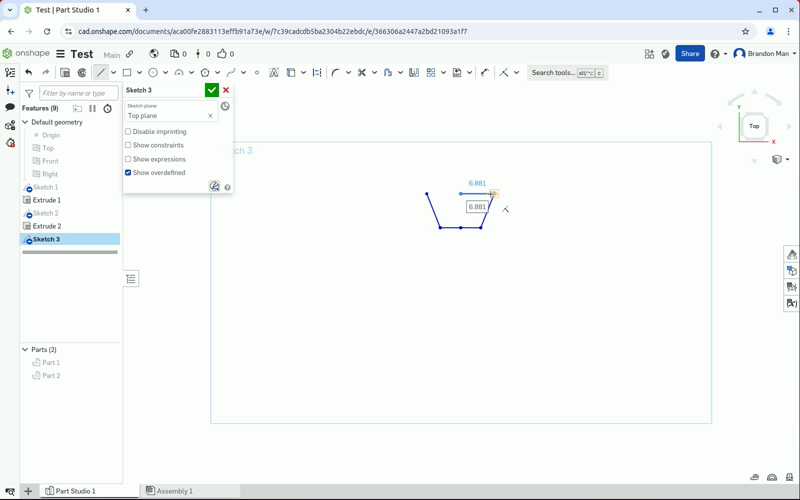
key_down(shift)
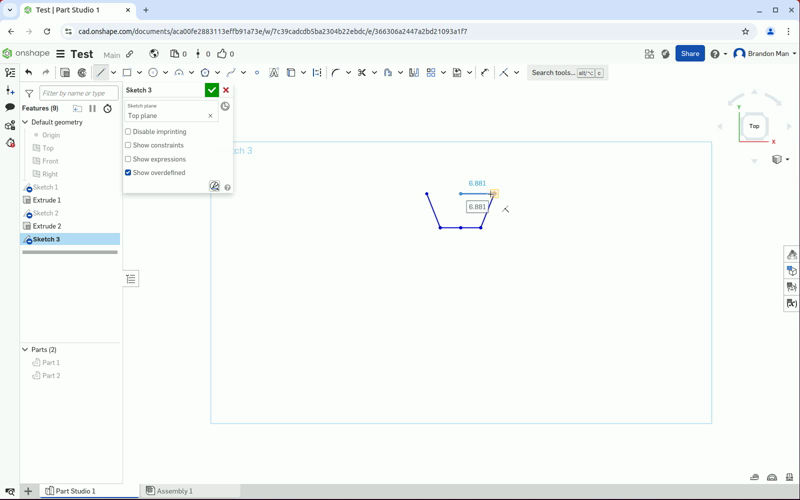
mouse_move(426, 193)
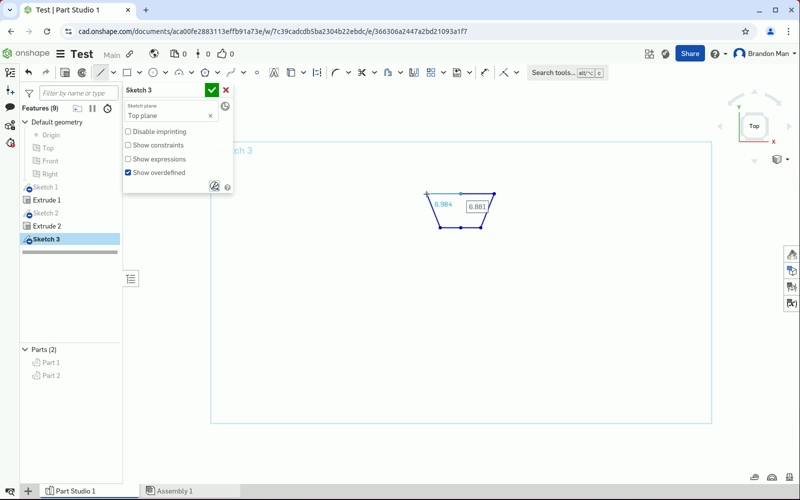
key_up(shift)
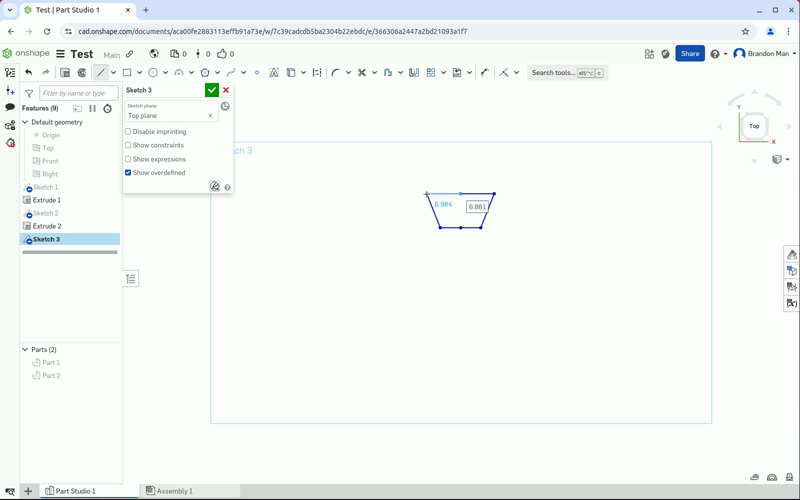
click(426, 193)
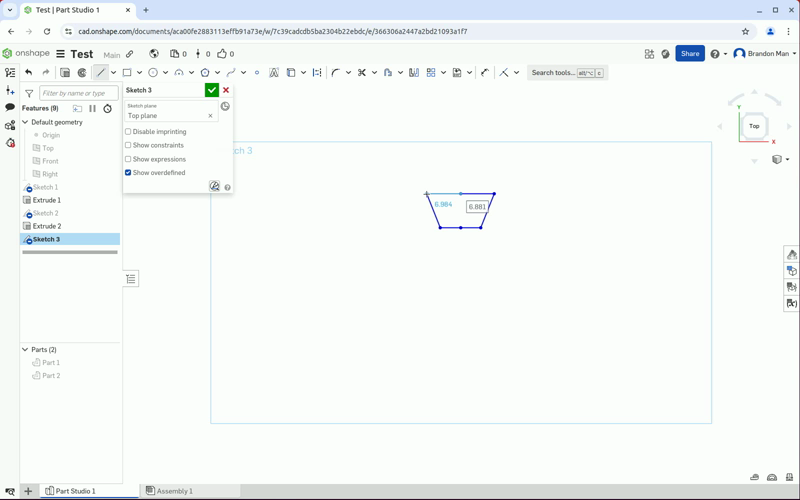
key(esc)
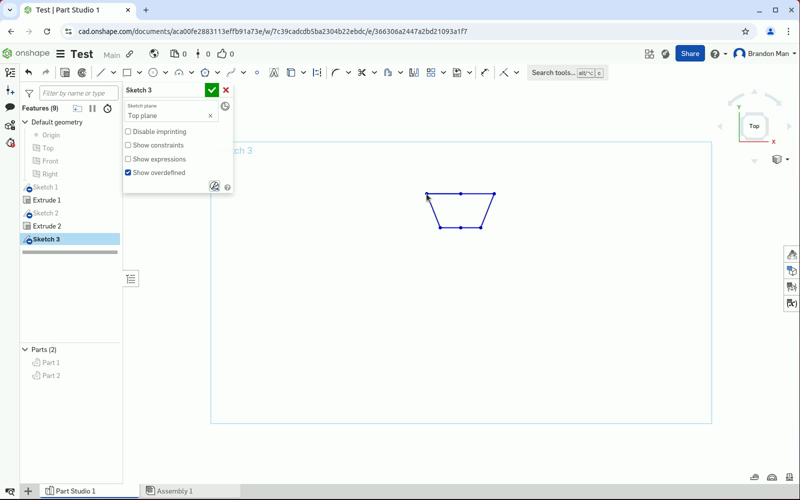
mouse_move(481, 195)
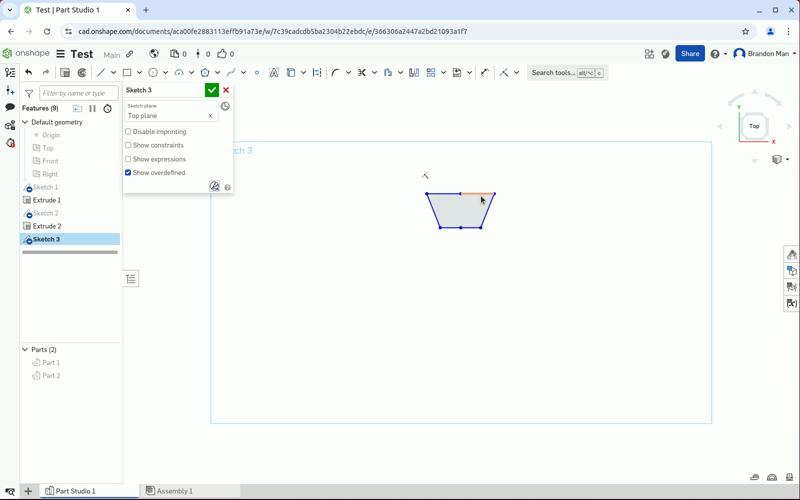
click(481, 195)
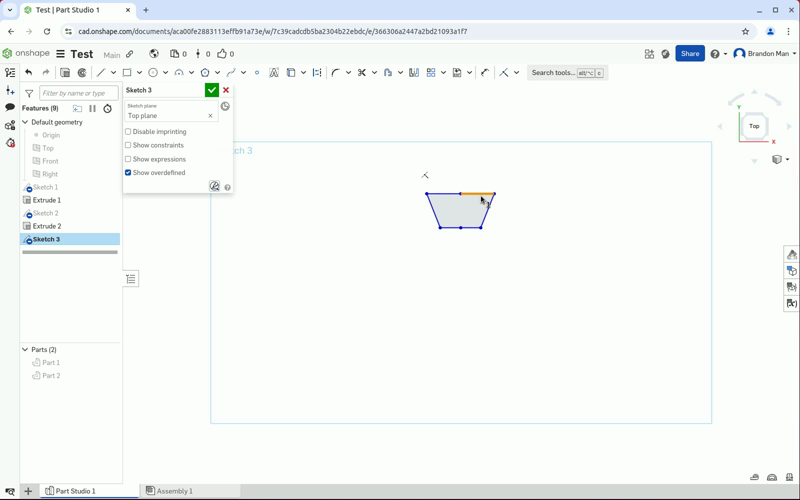
mouse_move(73, 352)
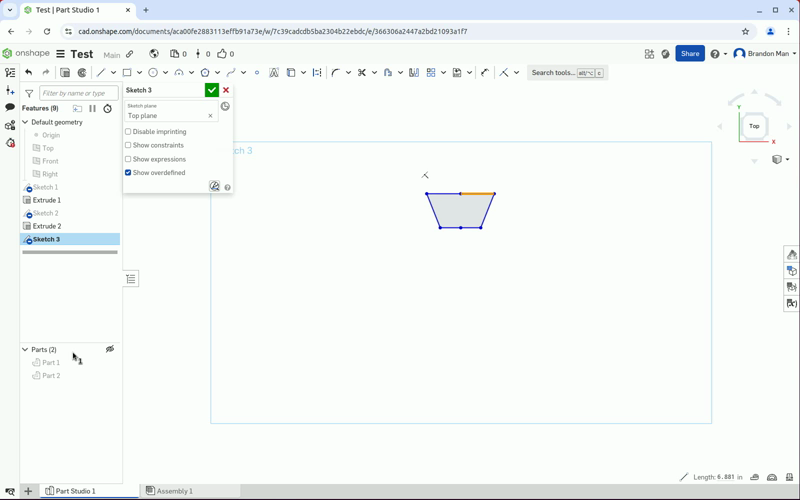
key(shift+y)
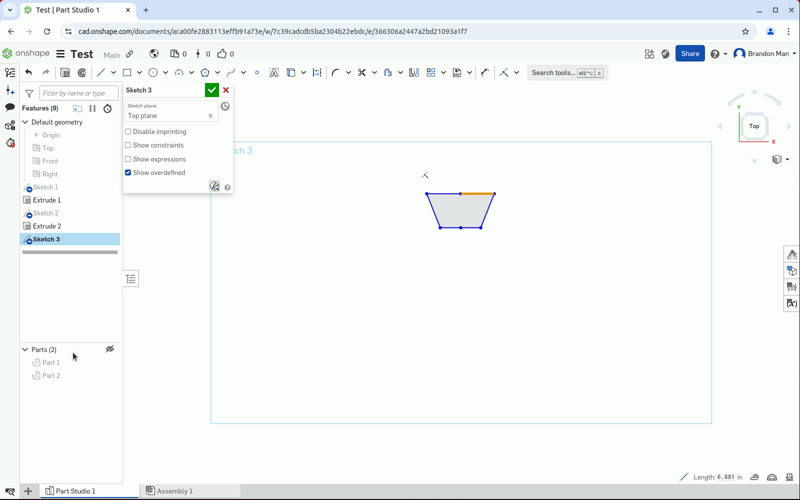
key(shift+e)
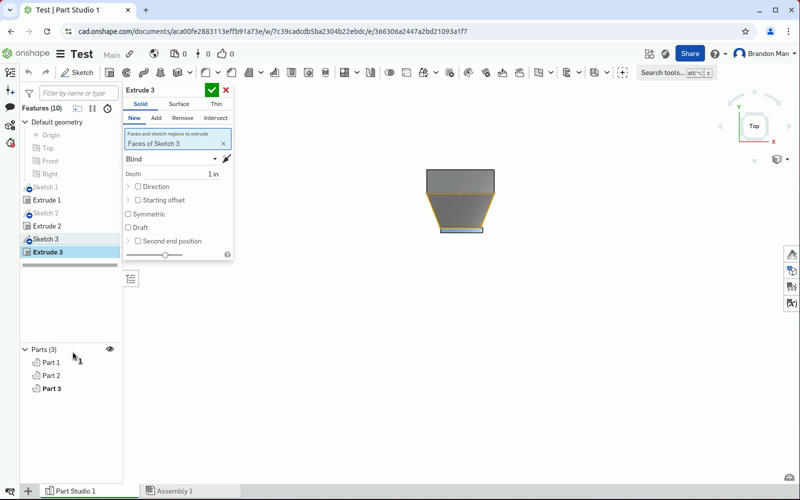
mouse_move(143, 106)
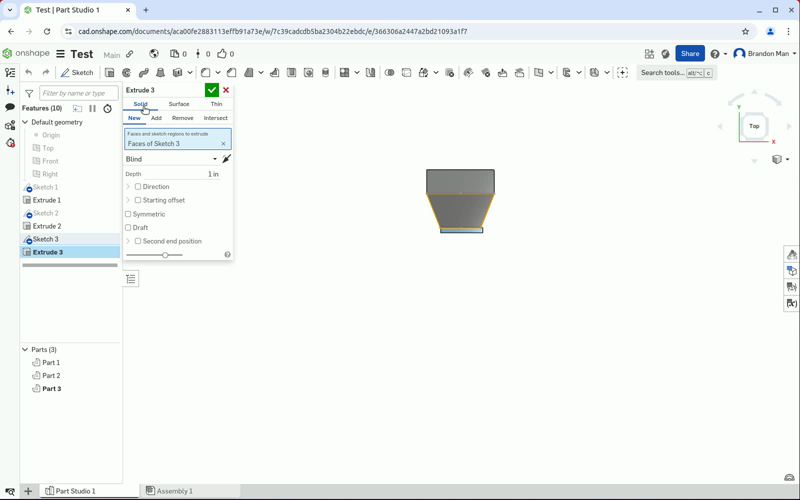
click(143, 106)
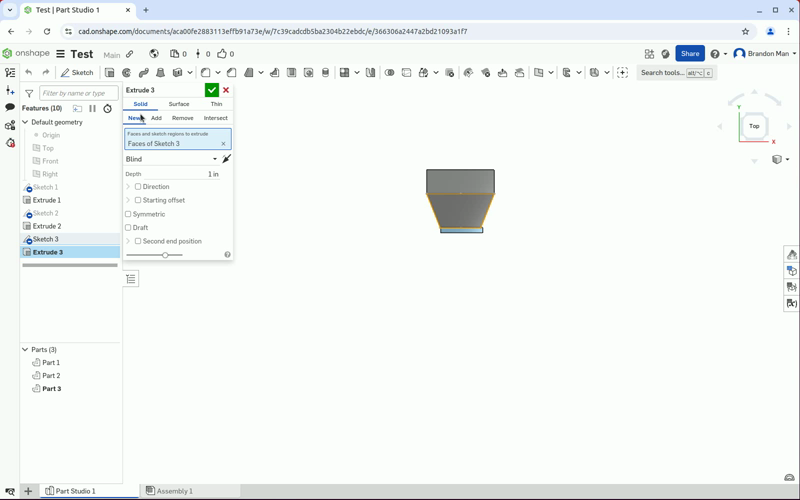
mouse_move(137, 120)
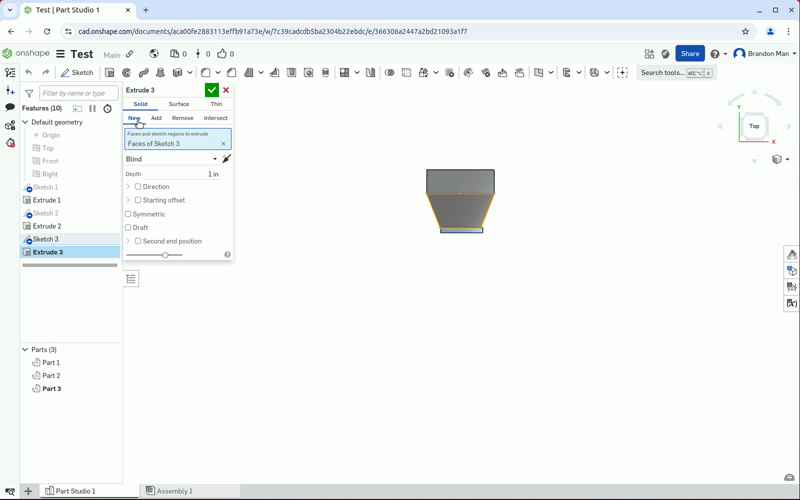
click(137, 120)
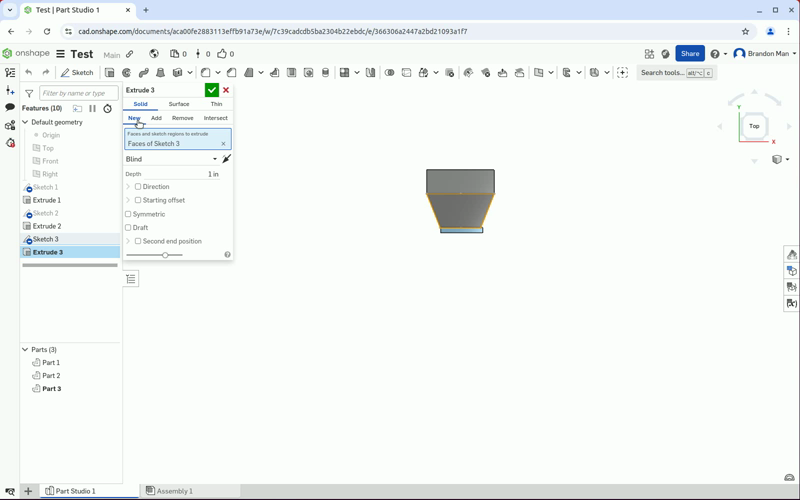
key(tab, 4)
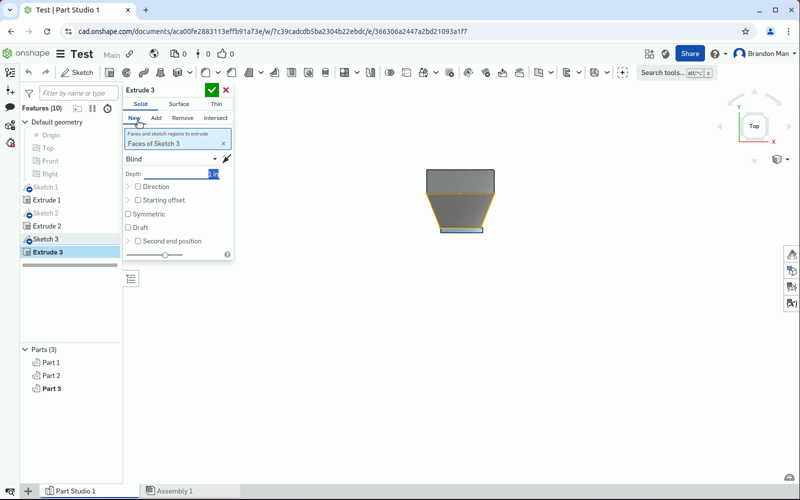
text(0.722)
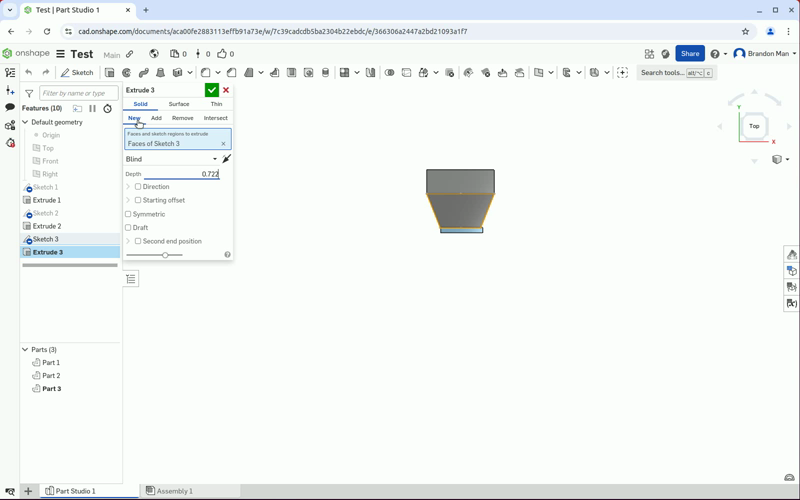
key(enter)
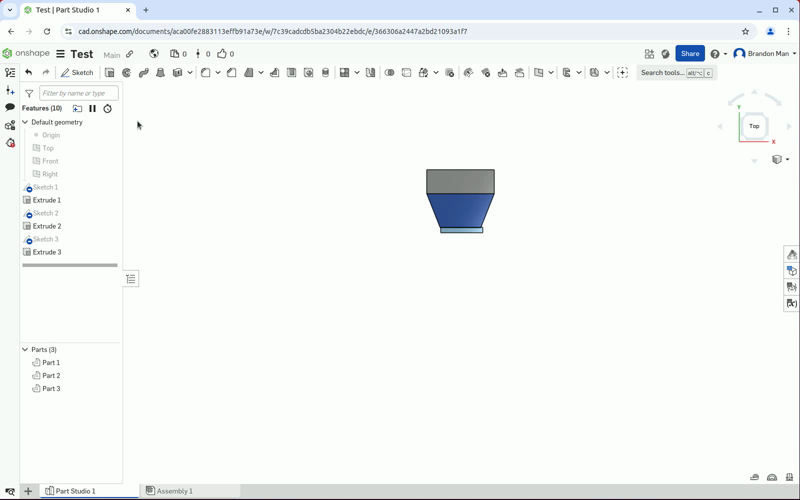
key(shift+h)
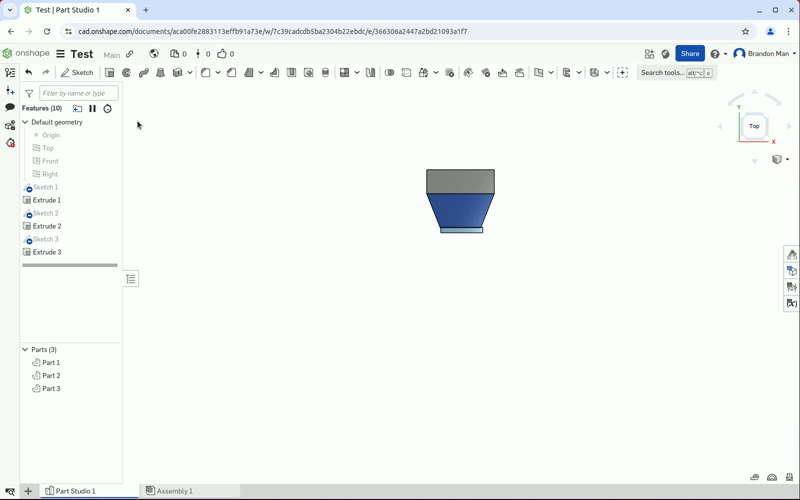
key(shift+h)
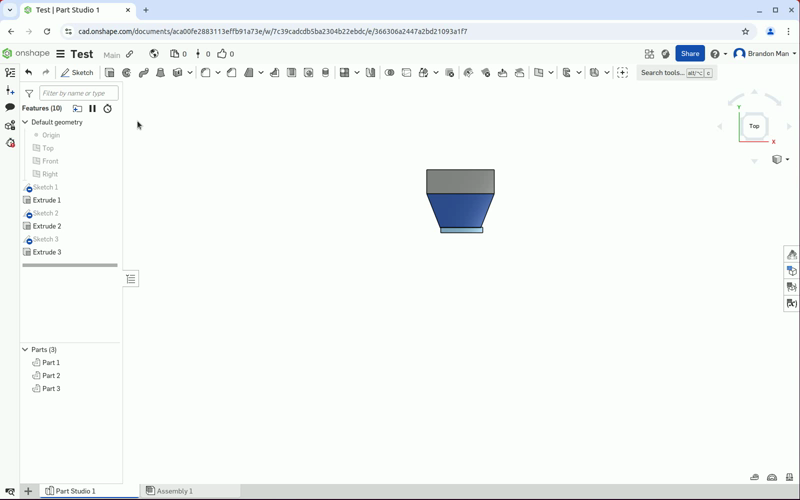
mouse_move(73, 189)
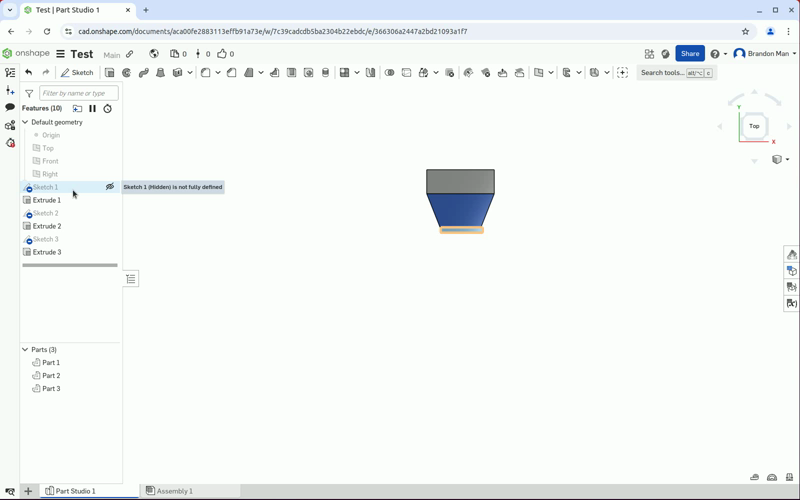
click(73, 189)
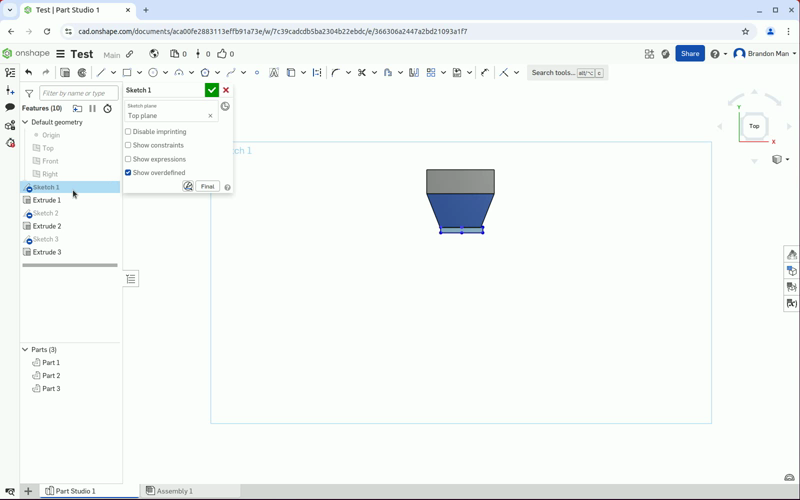
mouse_move(229, 92)
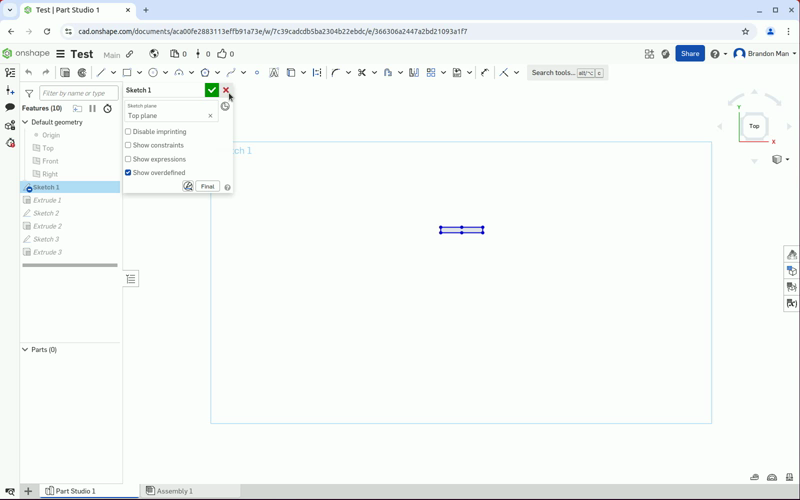
click(229, 92)
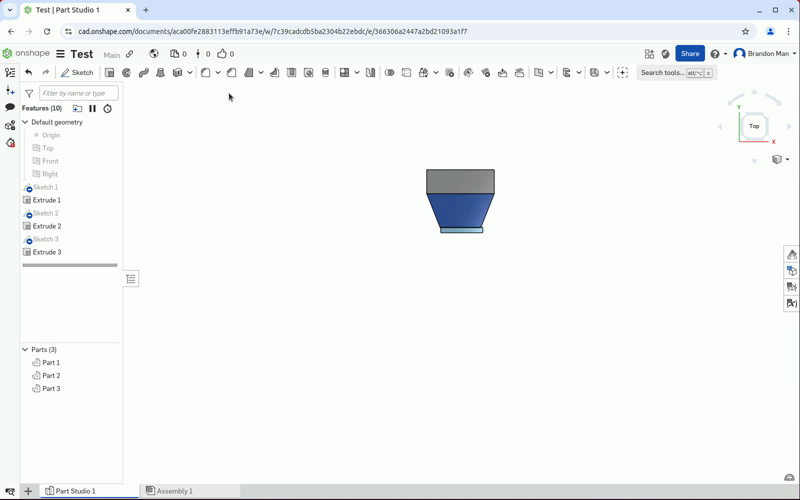
mouse_move(73, 352)
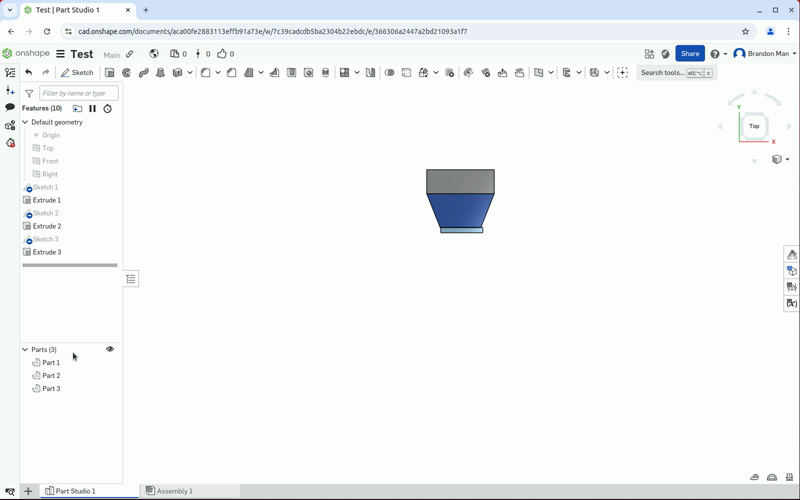
key(y)
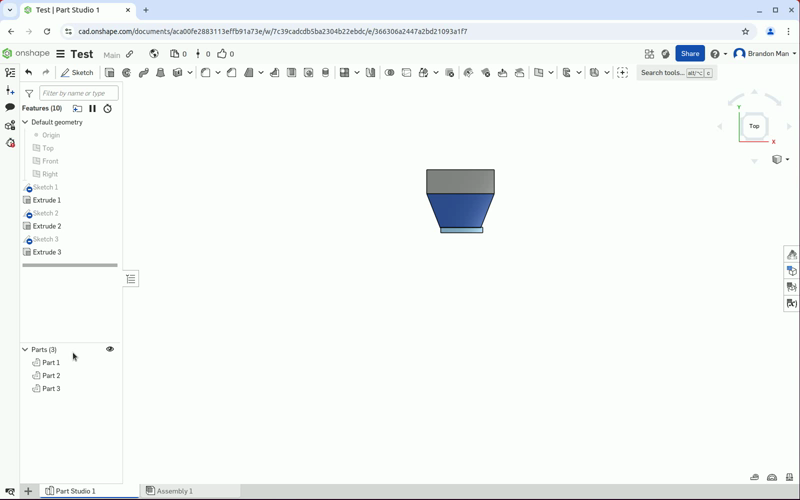
key(shift+p)
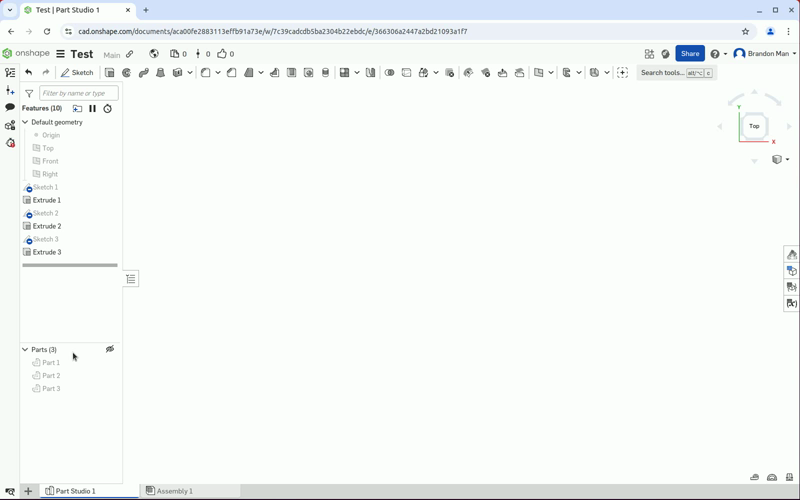
key(space)
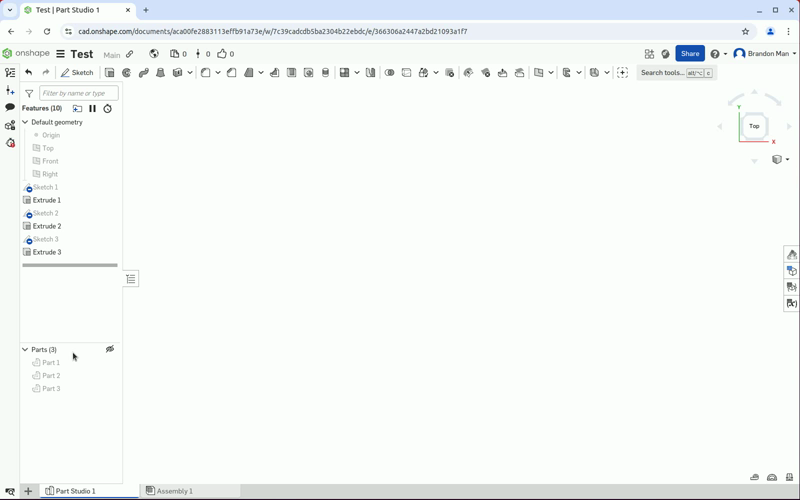
key_down(shift)
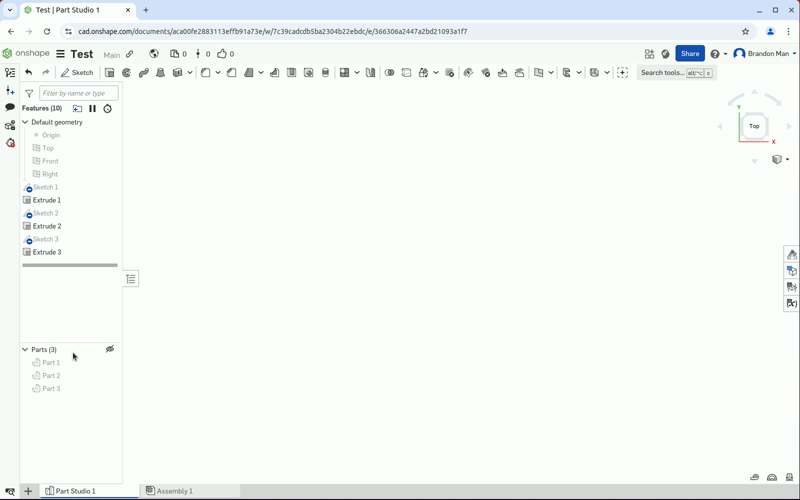
key(up)
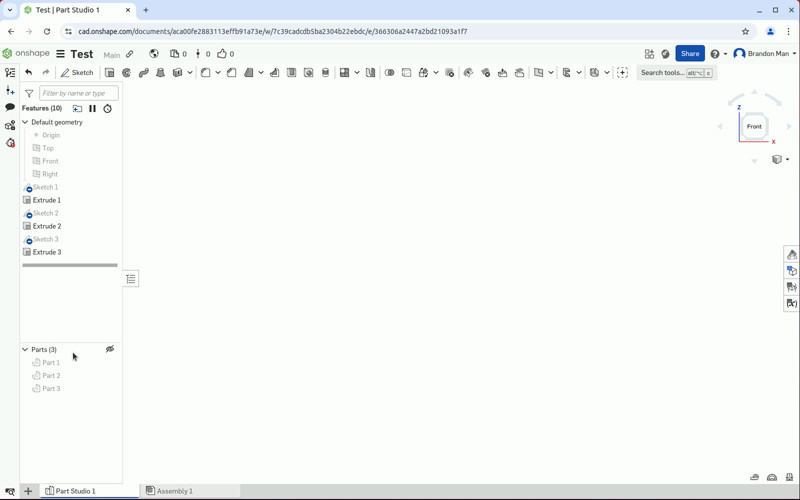
key_up(shift)
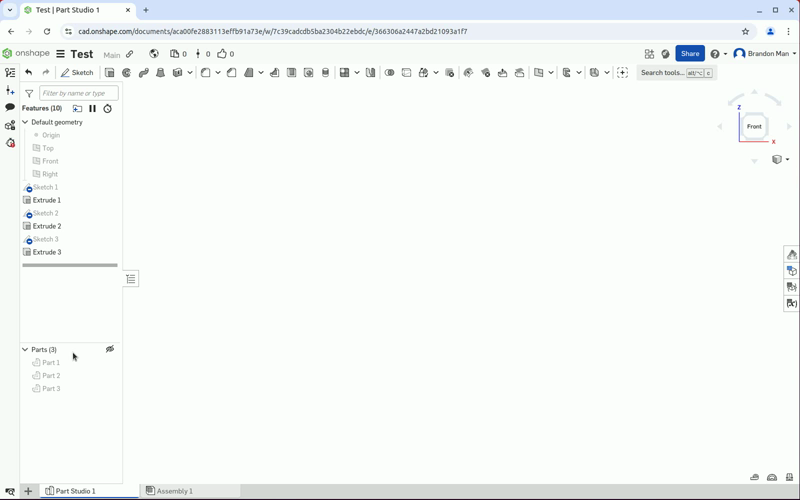
mouse_move(73, 352)
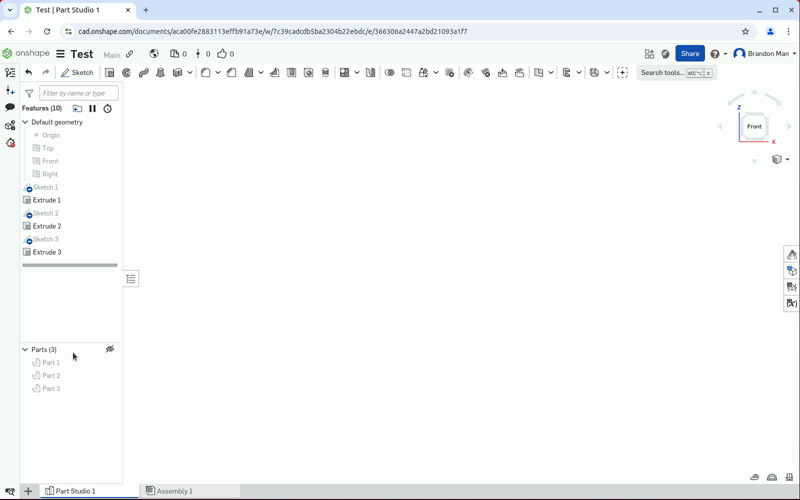
key(shift+y)
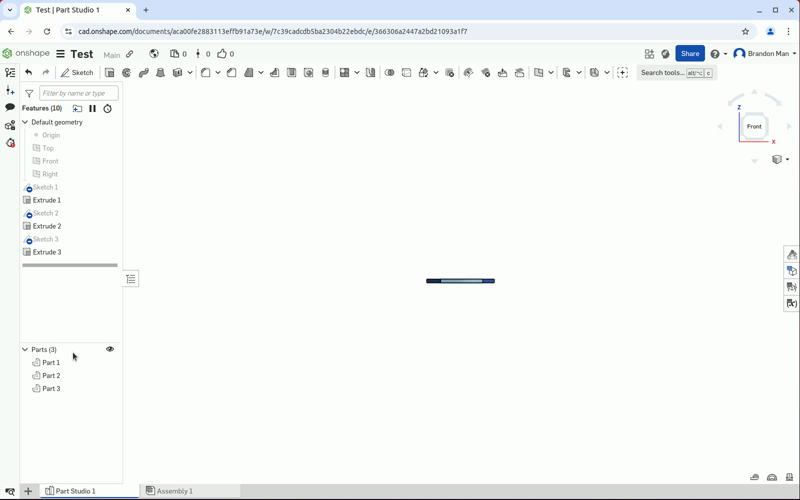
mouse_move(541, 75)
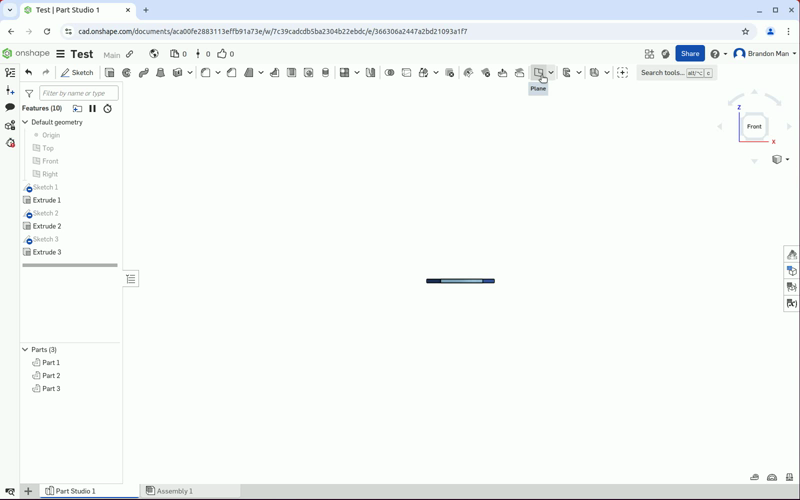
click(541, 75)
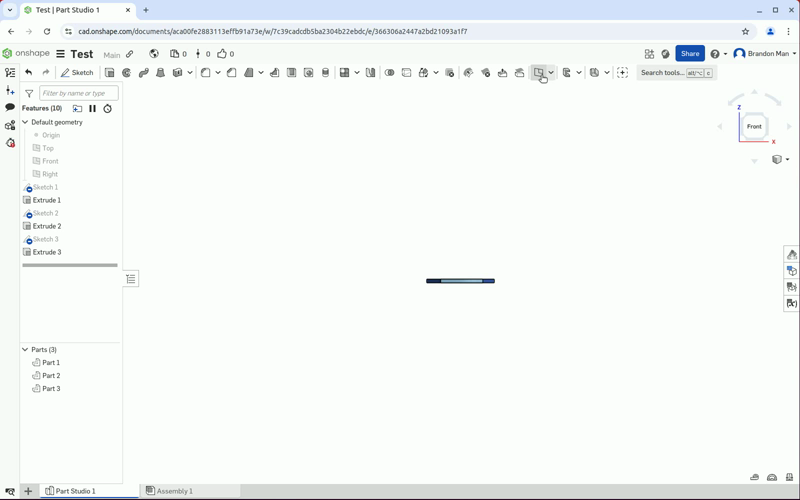
mouse_move(73, 163)
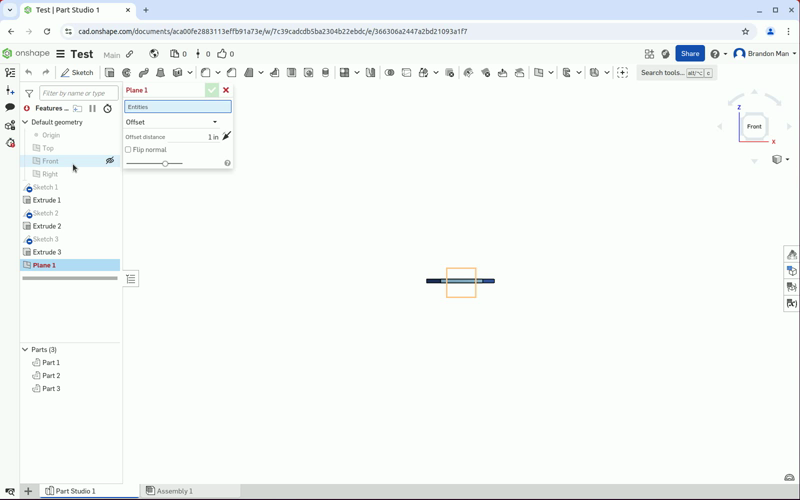
click(73, 163)
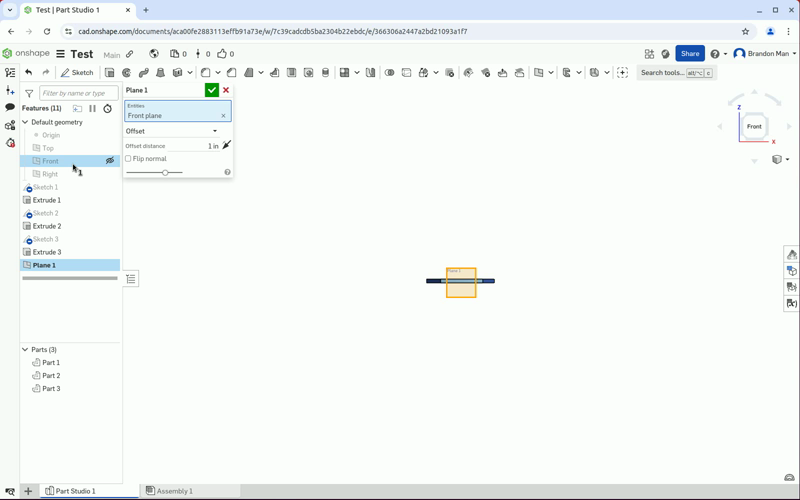
key(tab, 2)
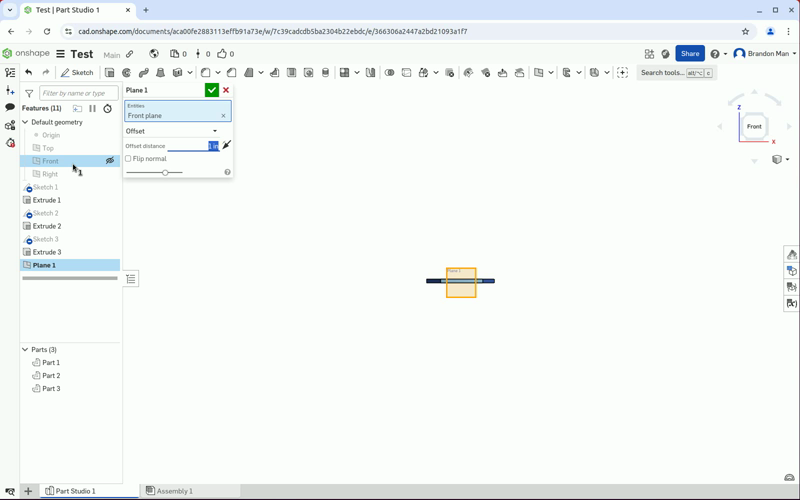
text(10.352)
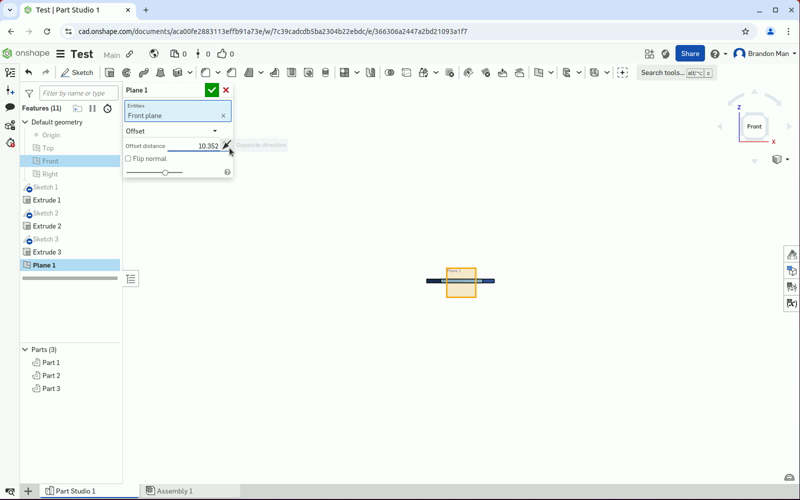
mouse_move(229, 147)
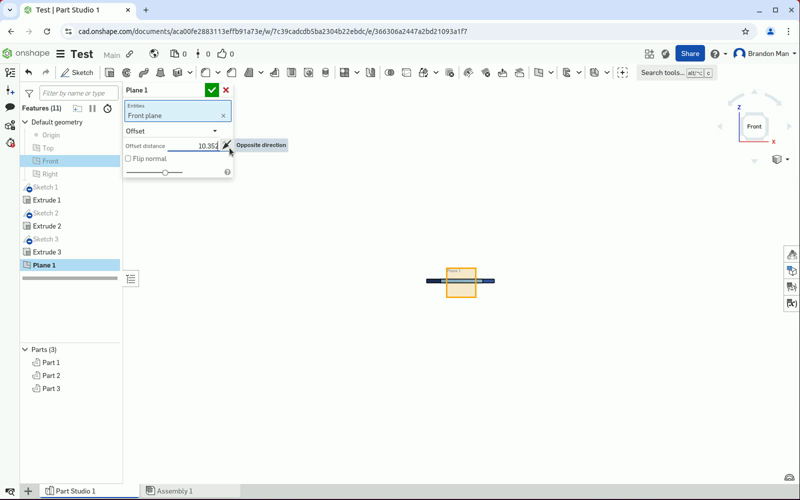
click(229, 147)
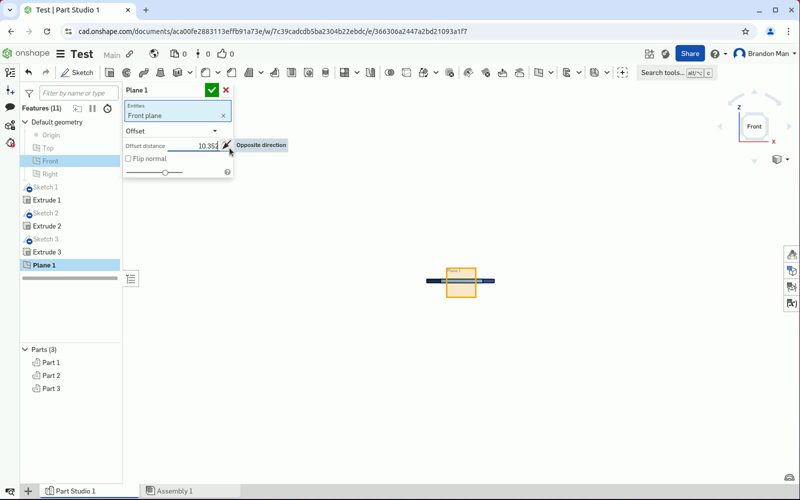
key(enter, 2)
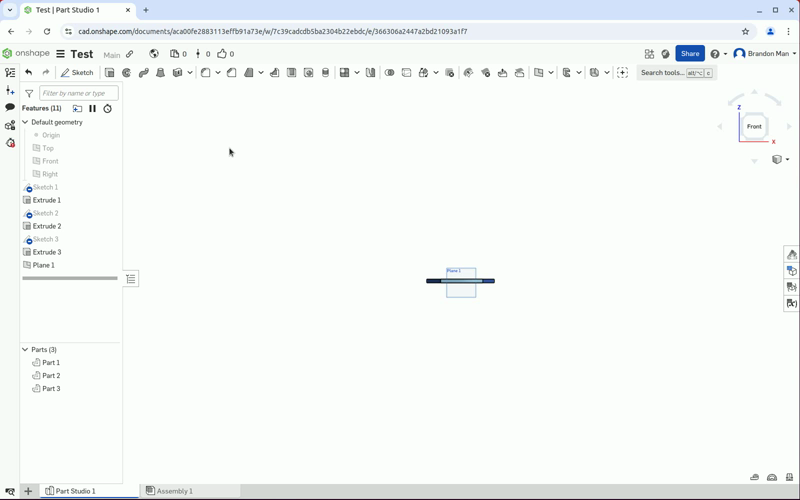
key(shift+s)
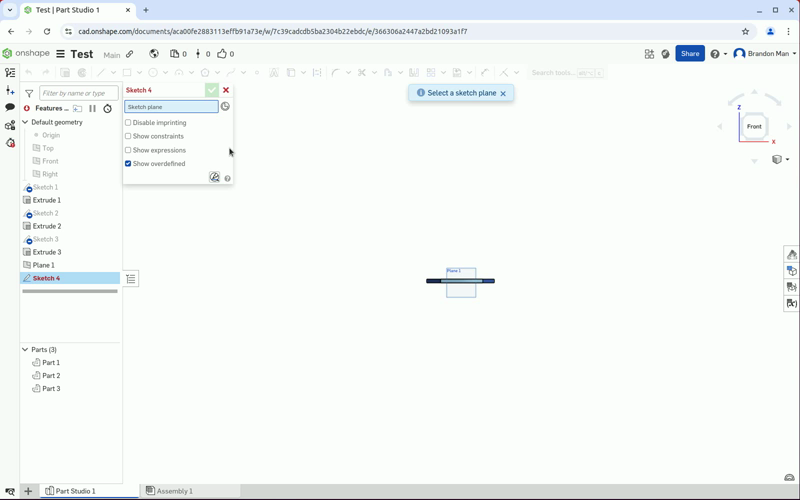
mouse_move(73, 267)
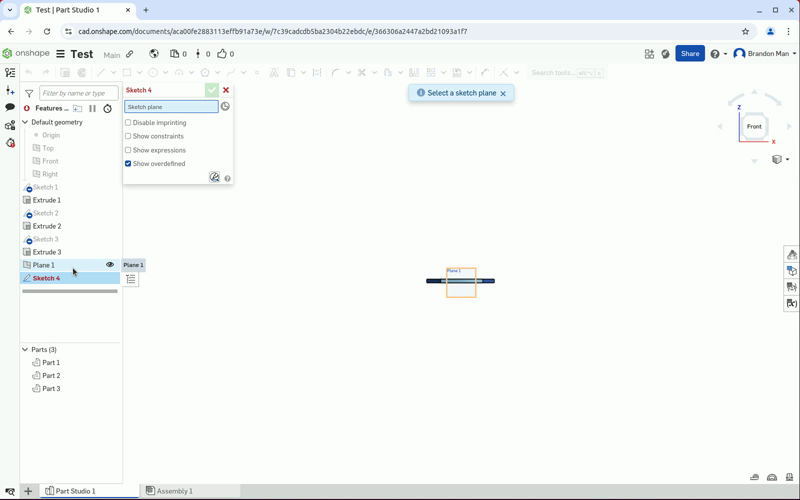
click(73, 267)
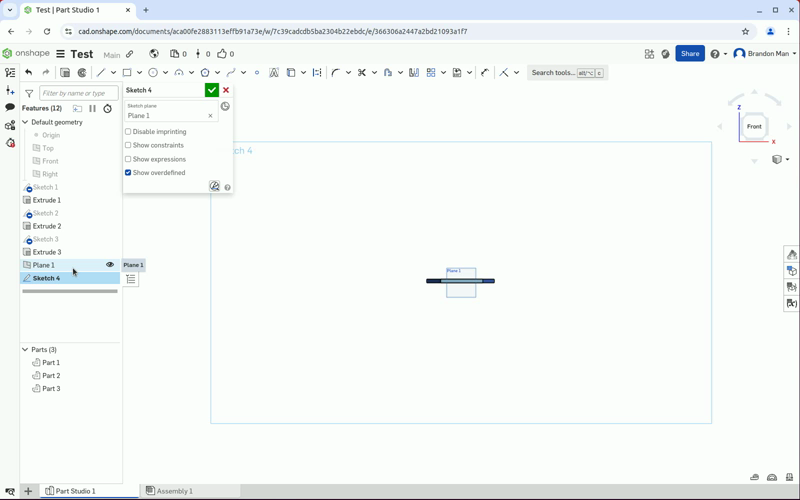
mouse_move(73, 352)
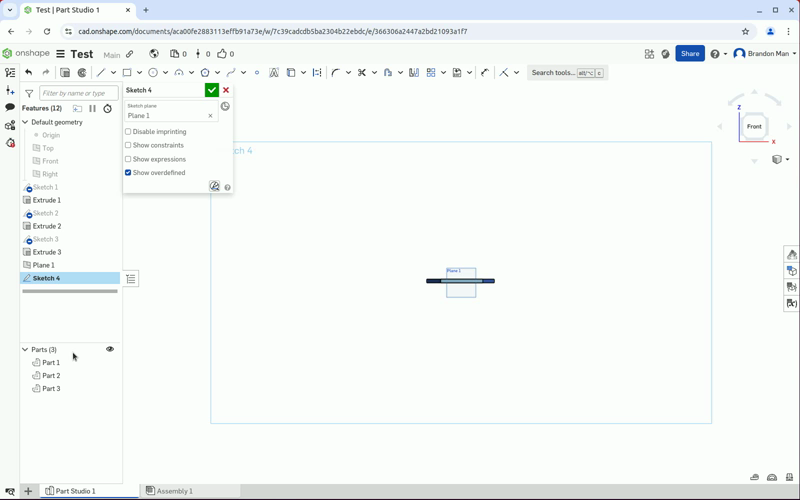
key(y)
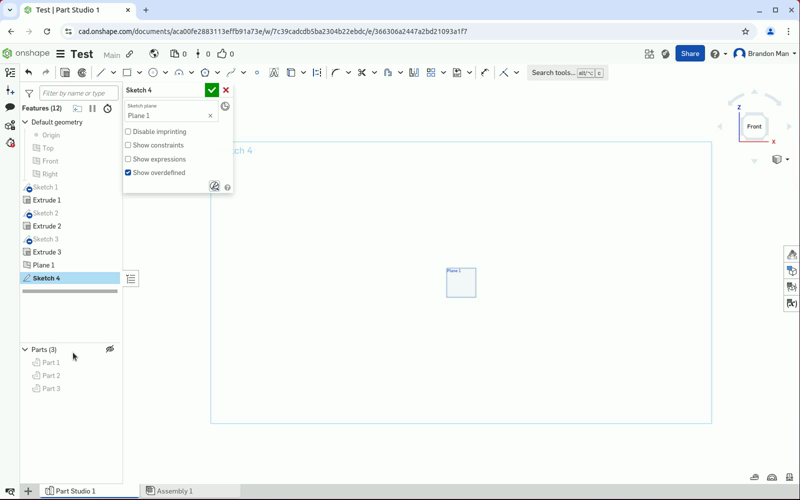
key(l)
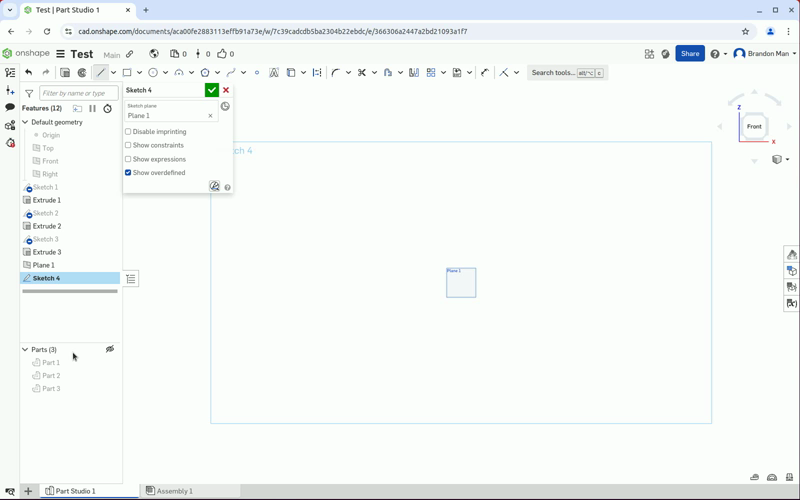
key_down(shift)
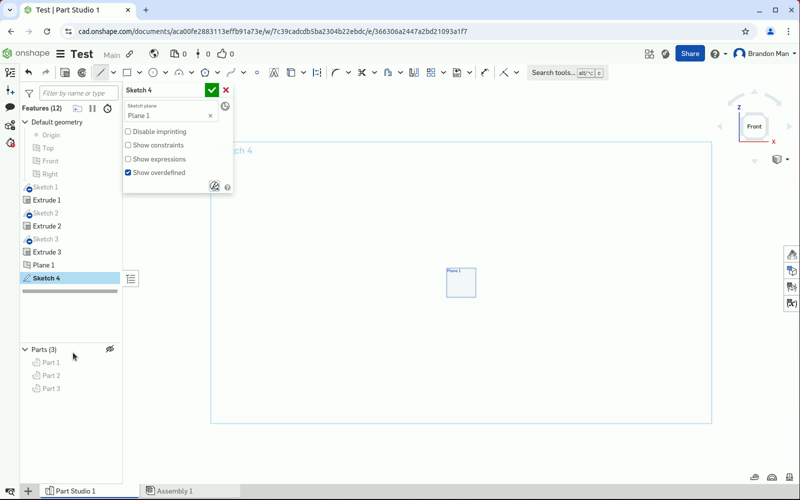
mouse_move(452, 282)
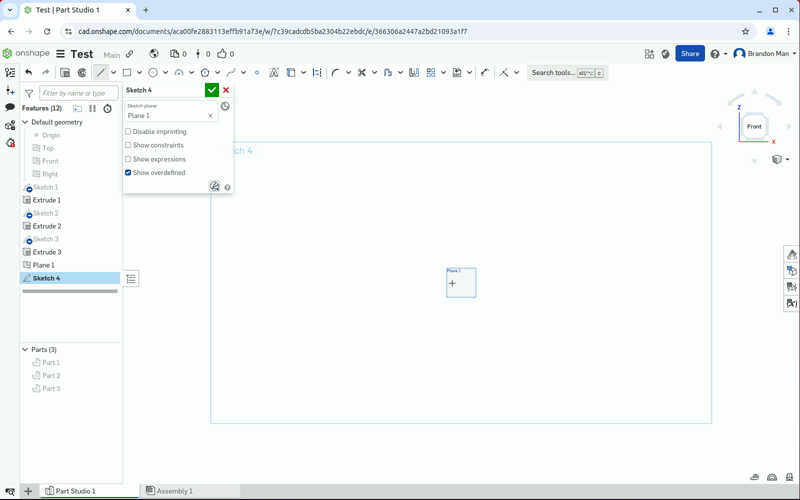
click(452, 282)
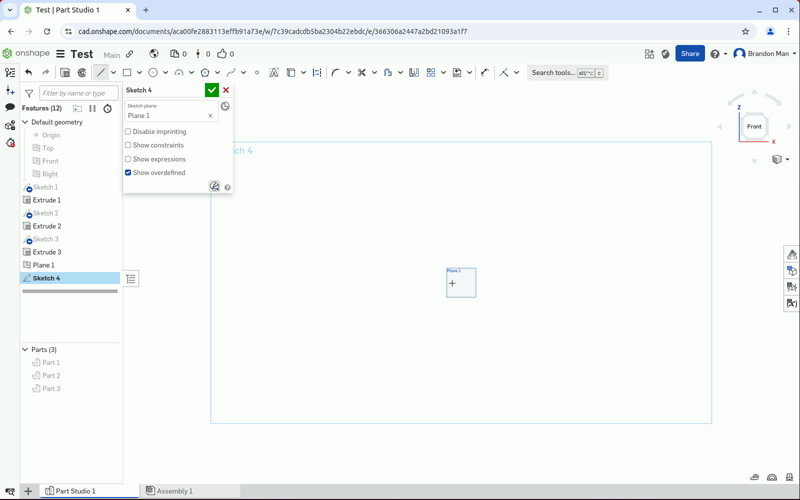
key_up(shift)
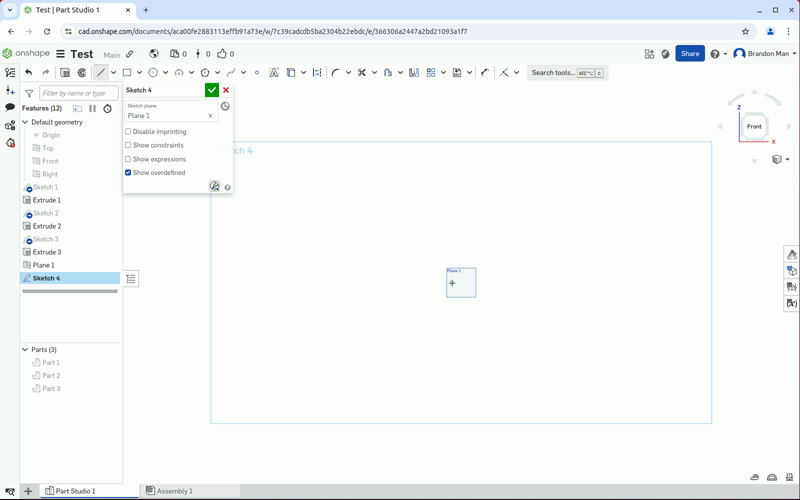
key_down(shift)
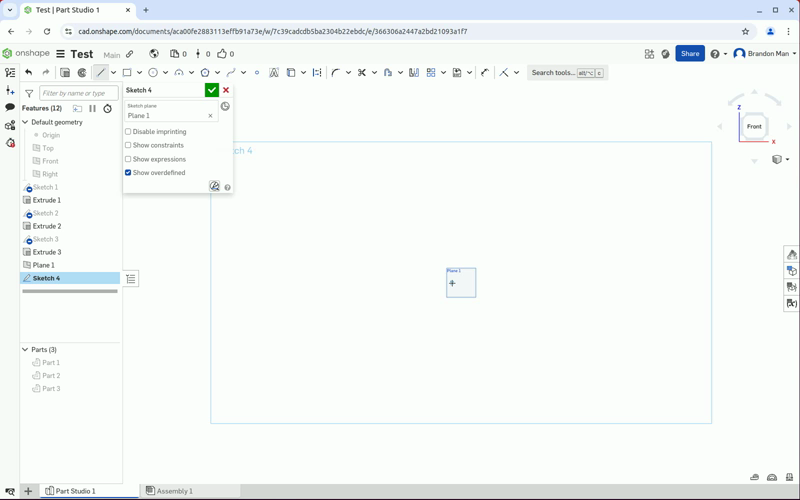
mouse_move(482, 282)
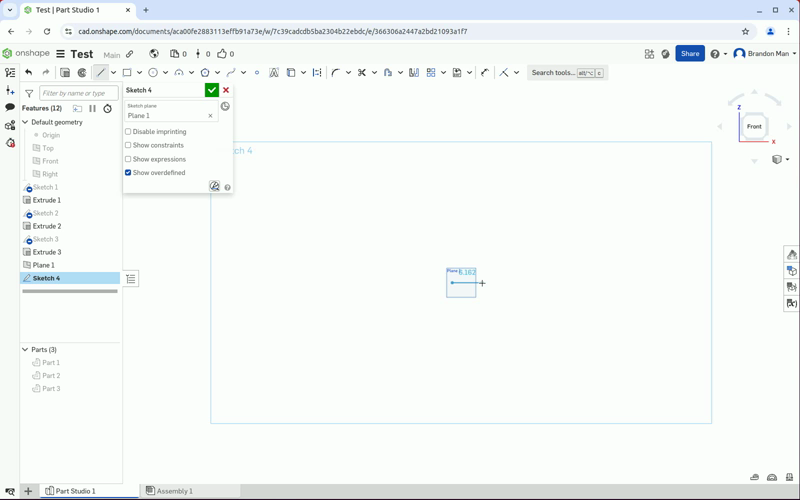
mouse_move(470, 282)
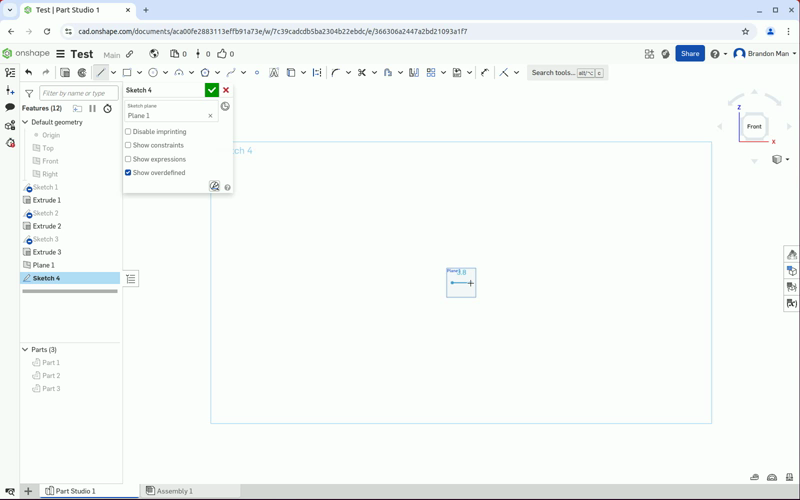
click(470, 282)
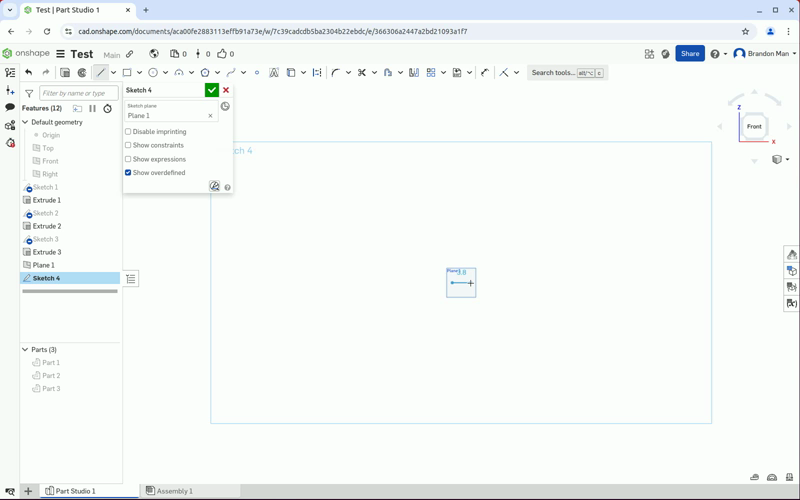
key_up(shift)
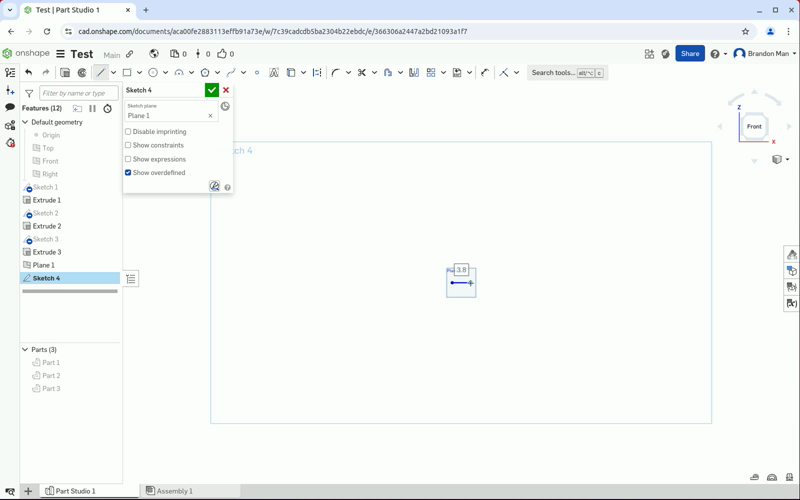
key_down(shift)
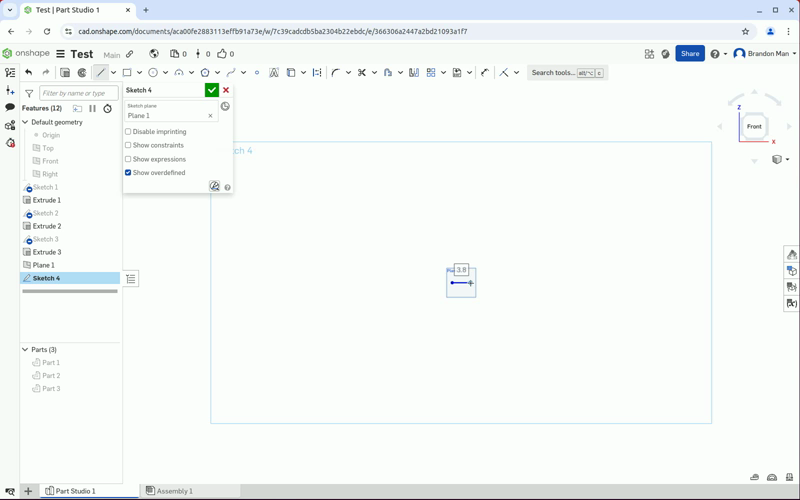
mouse_move(501, 282)
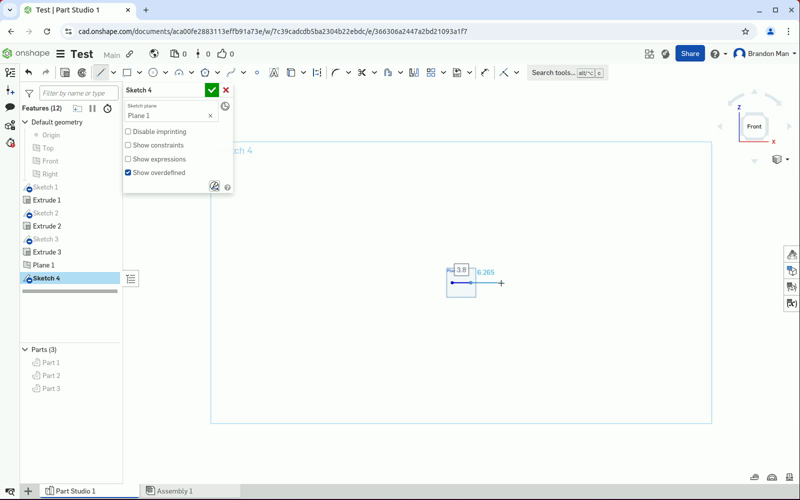
mouse_move(470, 278)
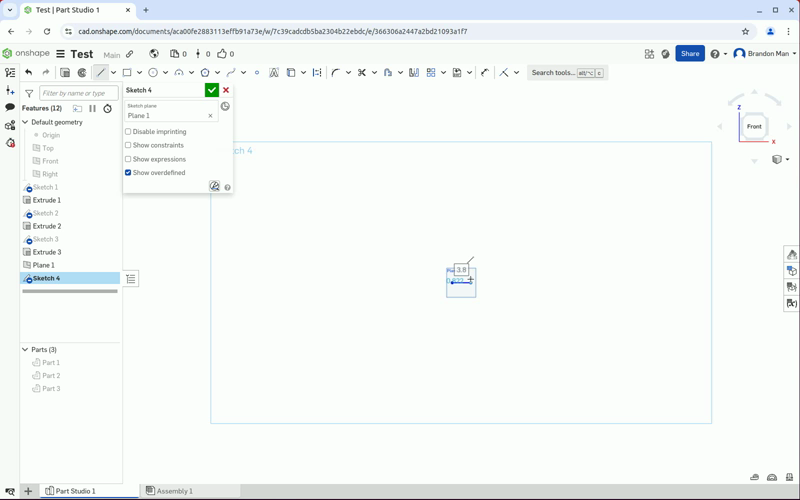
scroll(6)
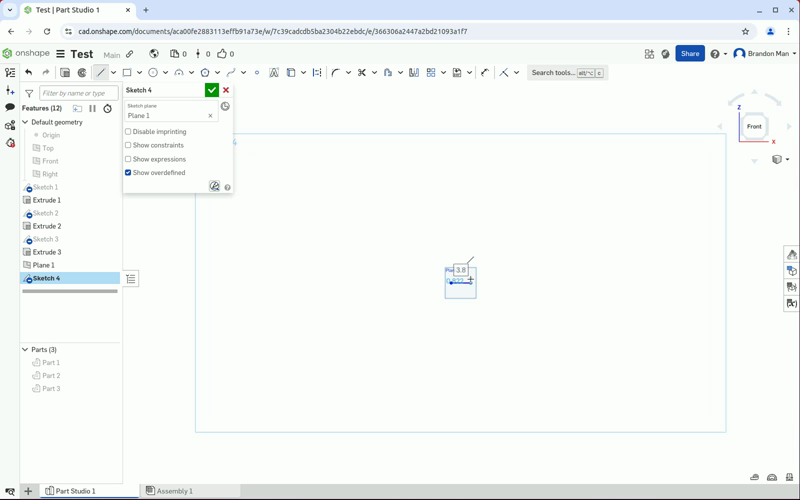
scroll(6)
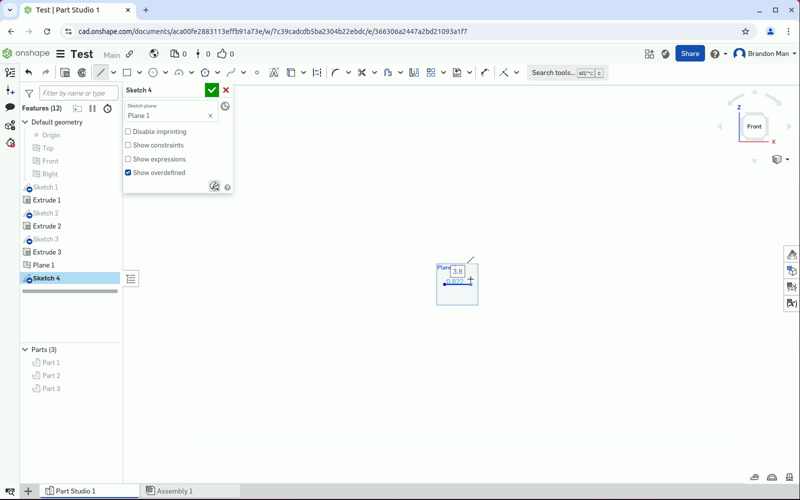
scroll(6)
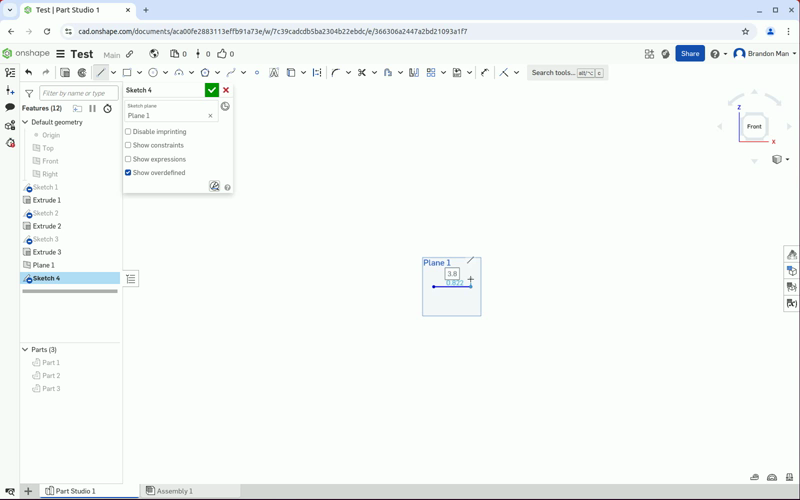
scroll(6)
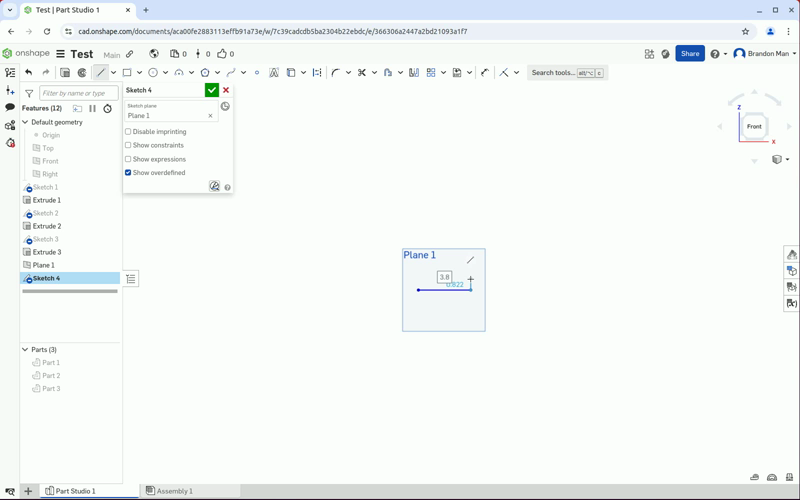
scroll(6)
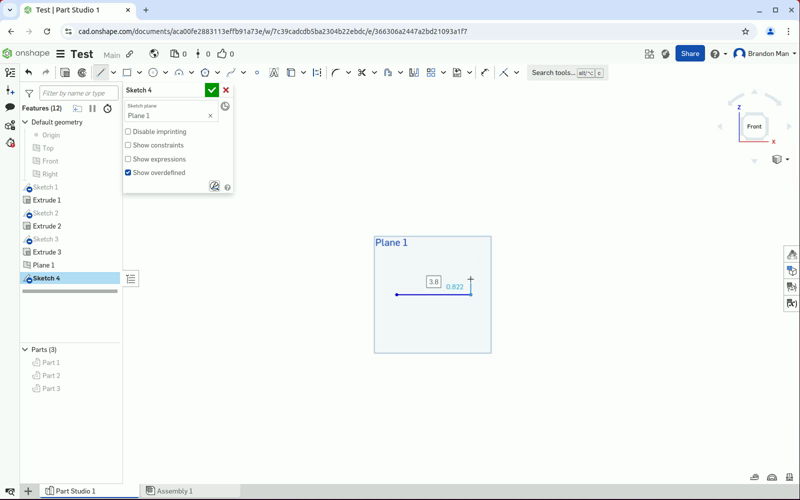
scroll(6)
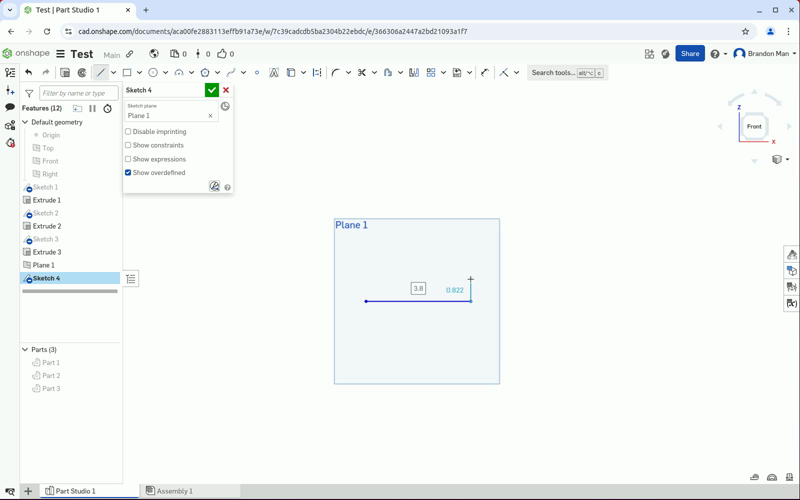
scroll(6)
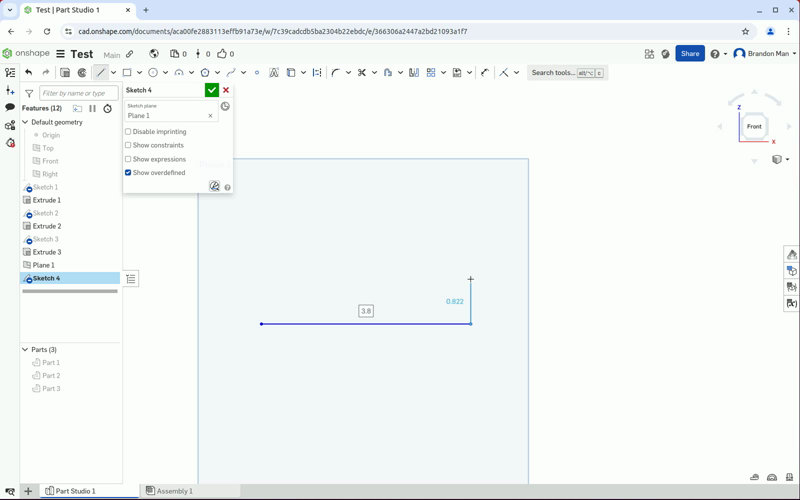
click(470, 278)
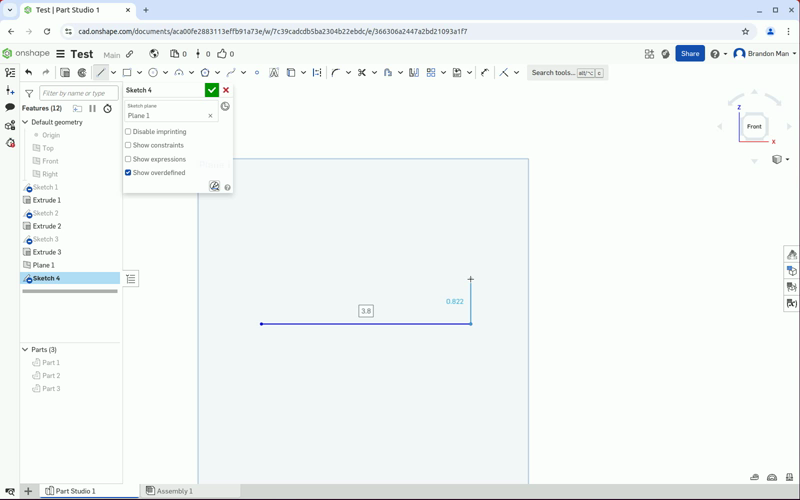
scroll(-6)
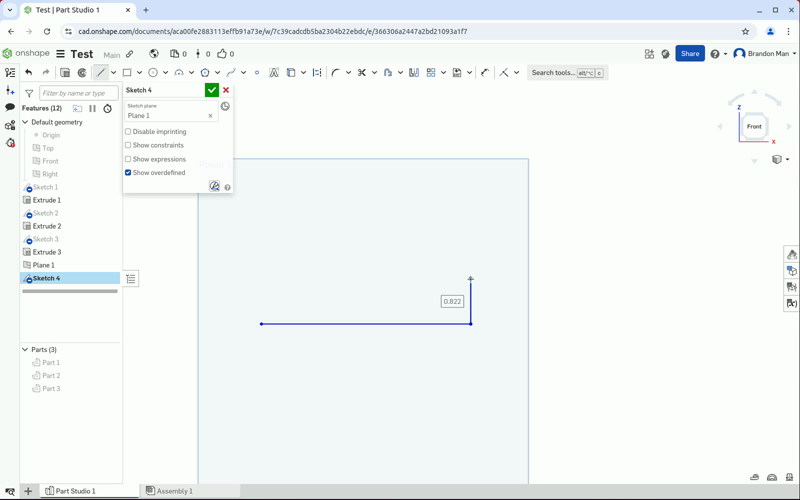
scroll(-6)
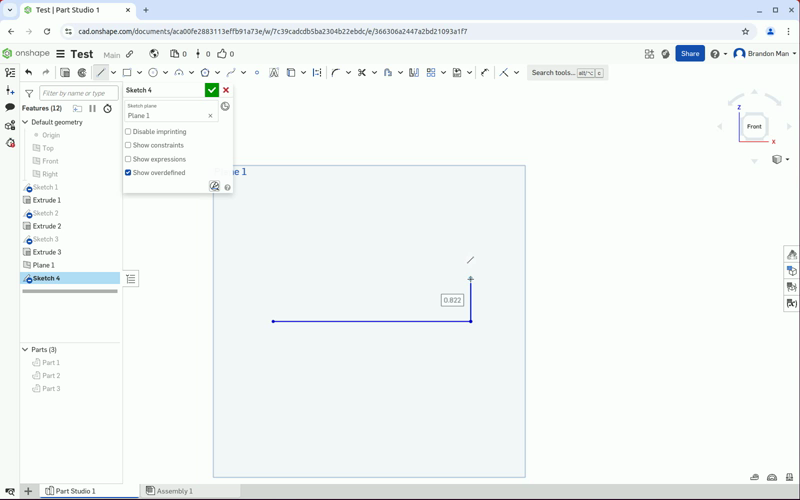
scroll(-6)
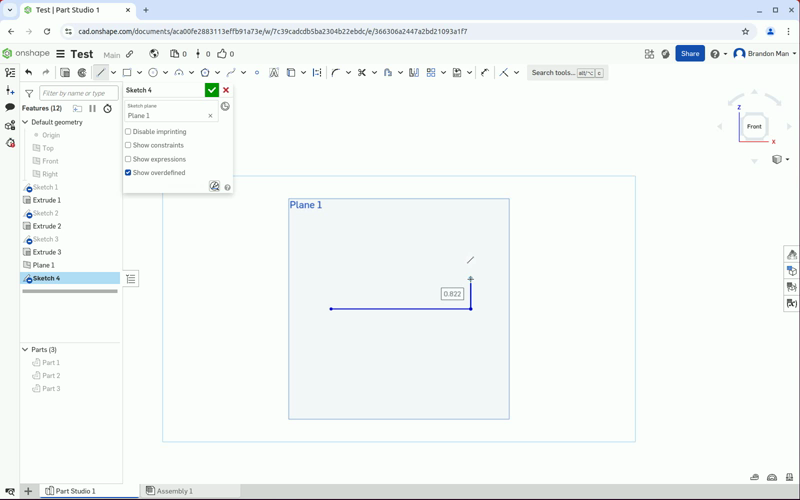
scroll(-6)
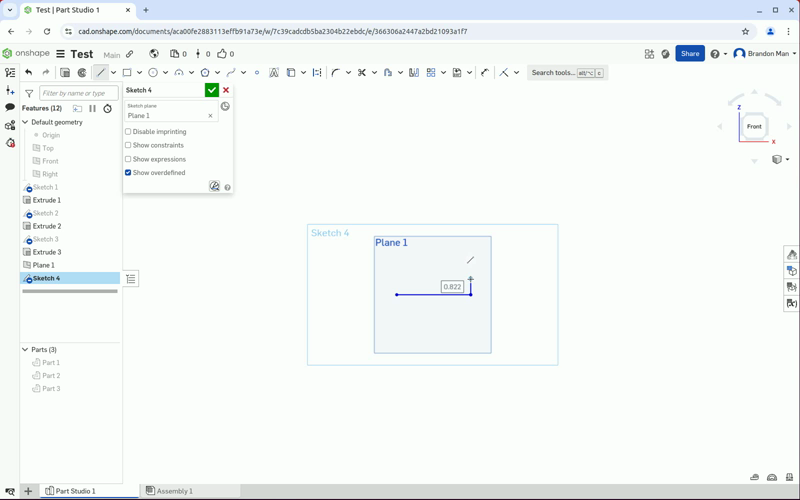
scroll(-6)
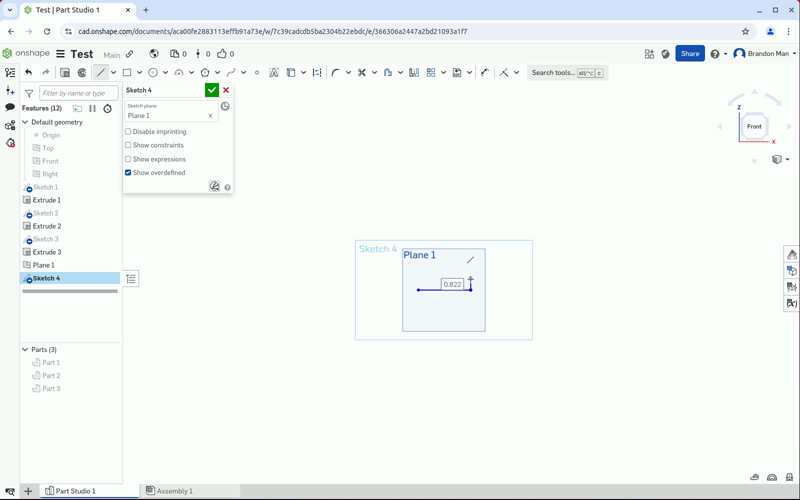
scroll(-6)
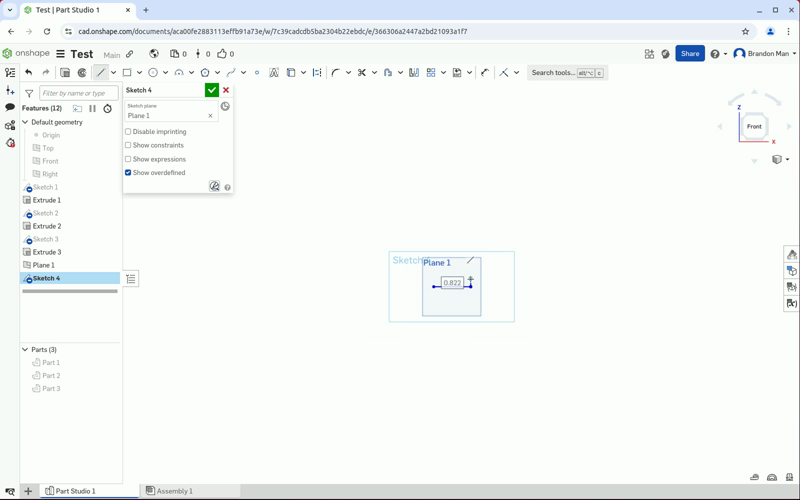
scroll(-6)
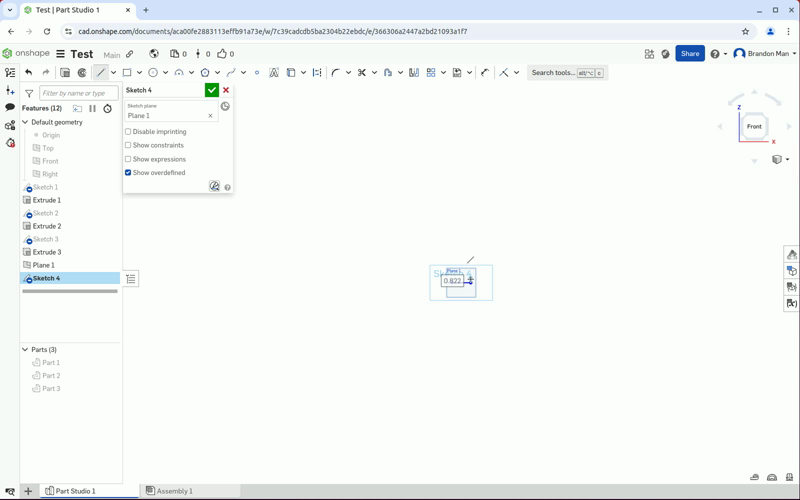
key_up(shift)
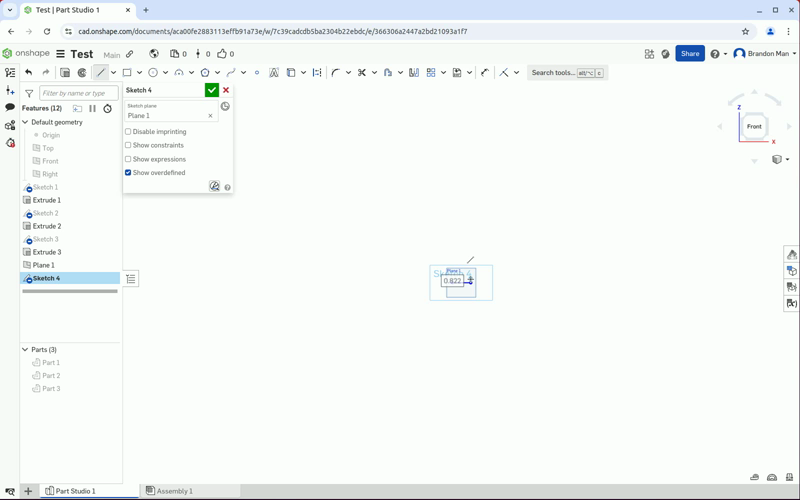
key_down(shift)
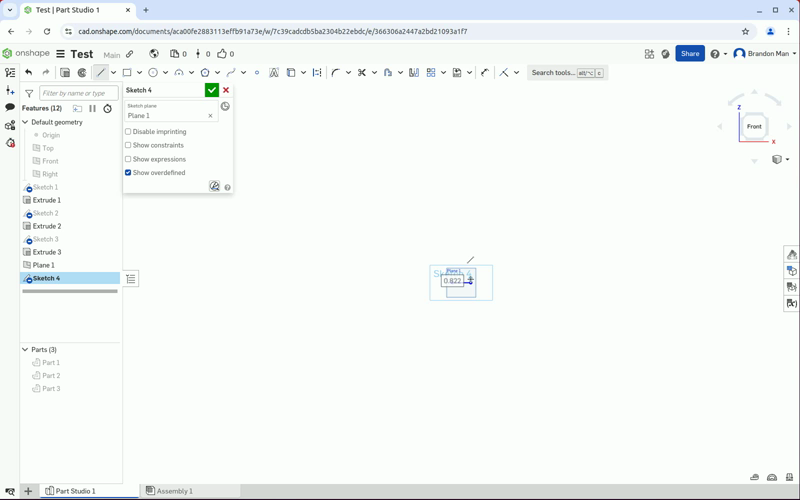
mouse_move(501, 278)
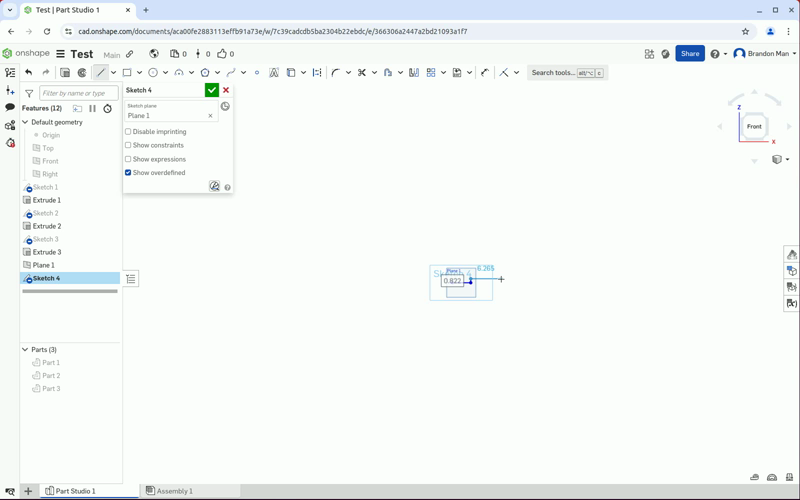
mouse_move(452, 278)
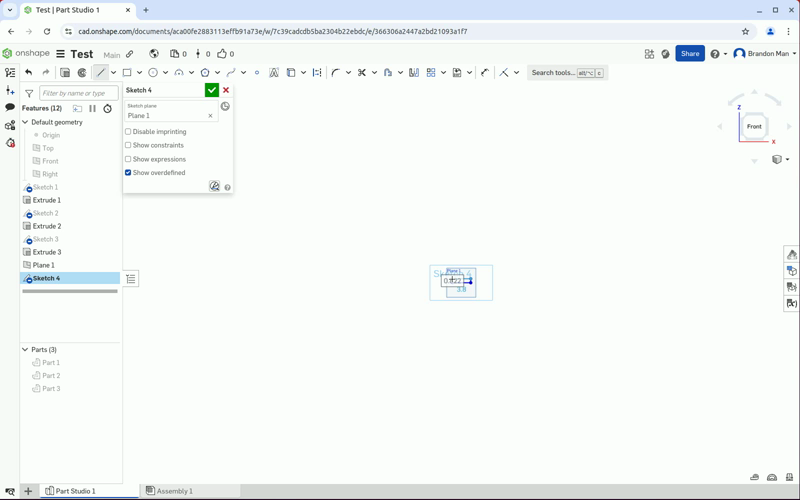
scroll(6)
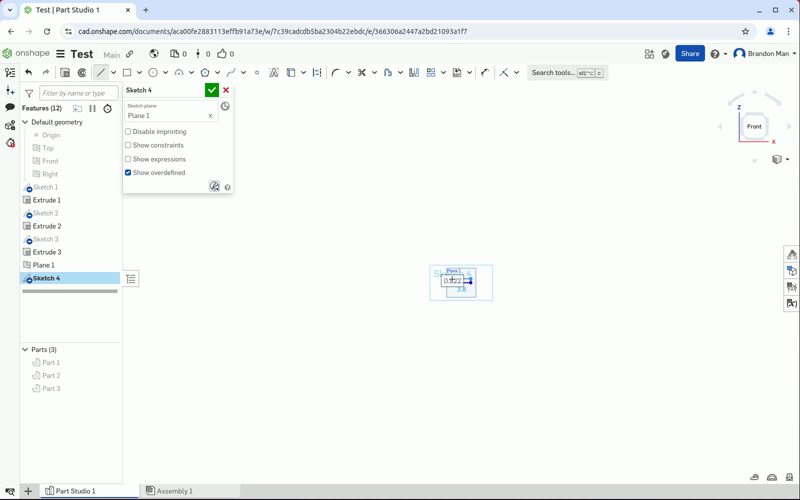
scroll(6)
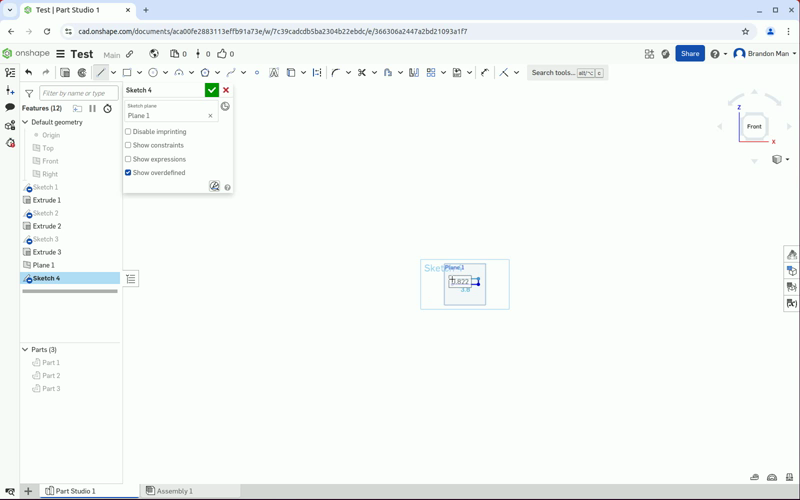
scroll(6)
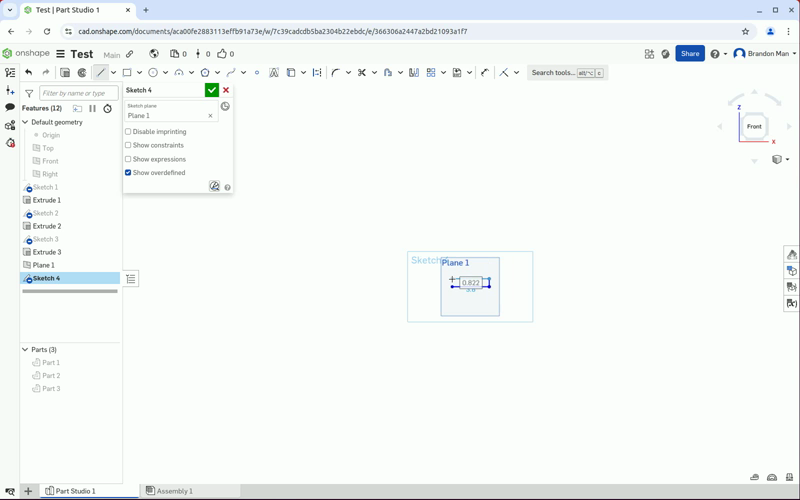
scroll(6)
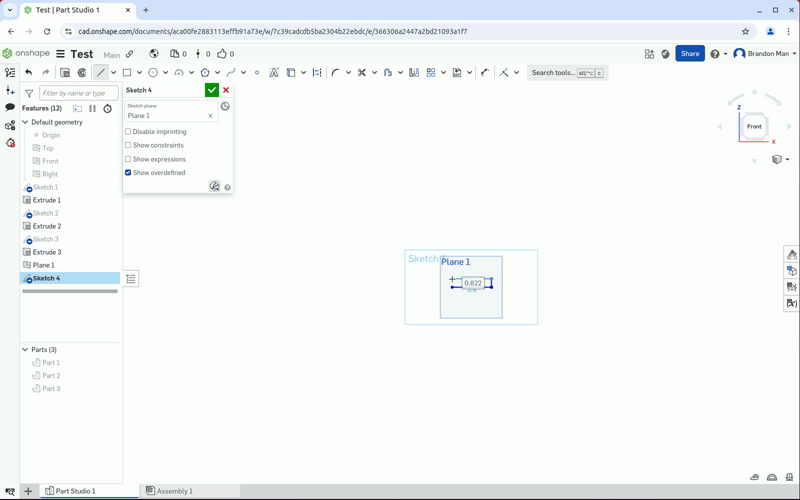
scroll(6)
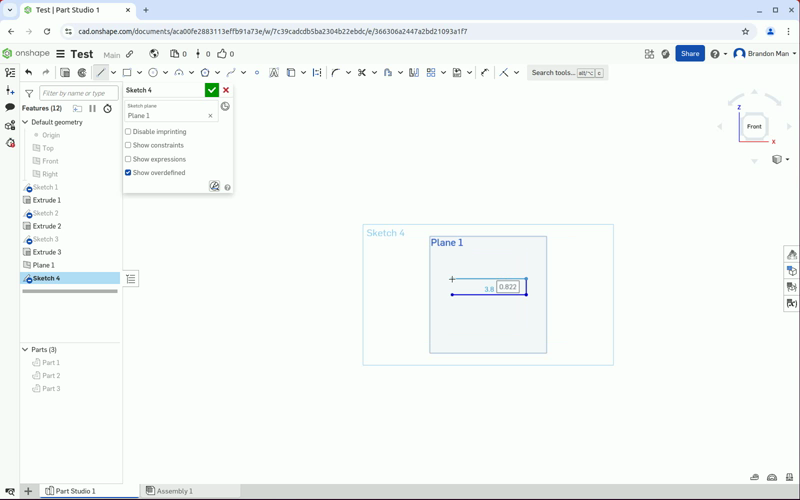
scroll(6)
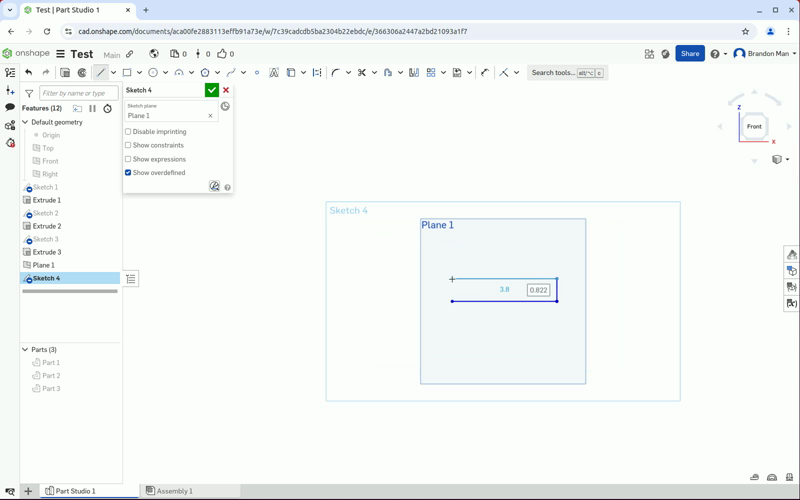
scroll(6)
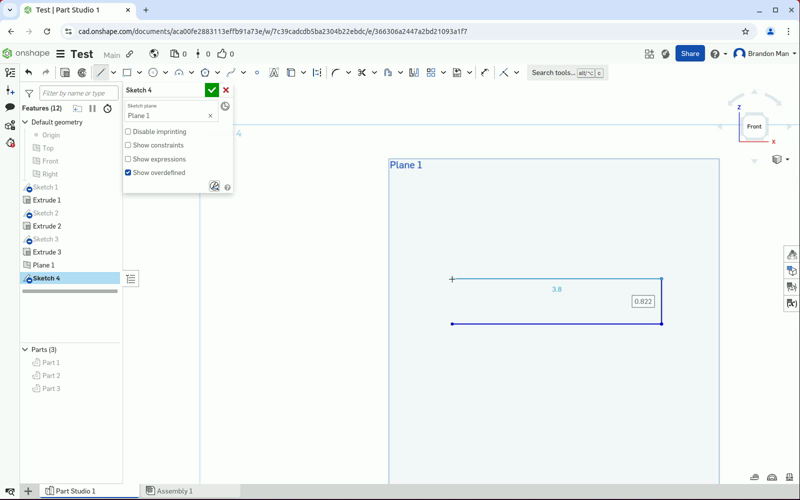
click(452, 278)
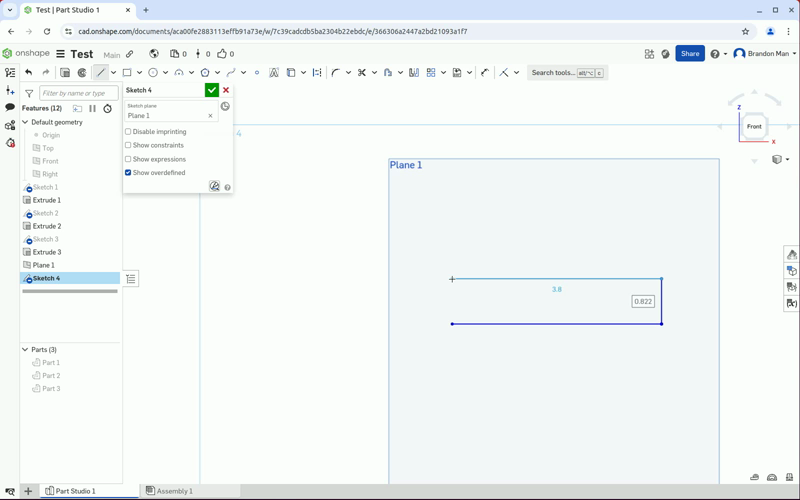
scroll(-6)
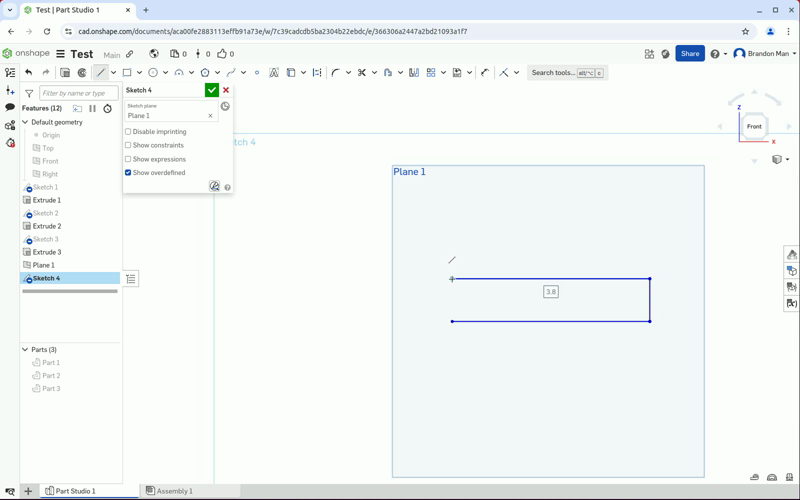
scroll(-6)
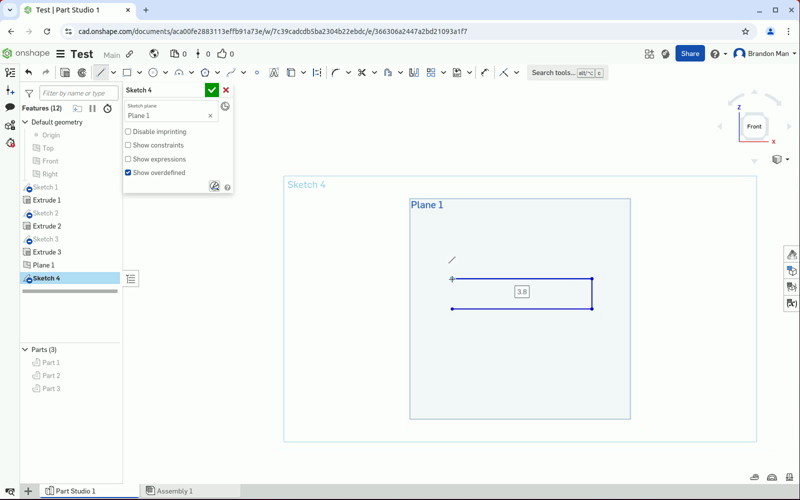
scroll(-6)
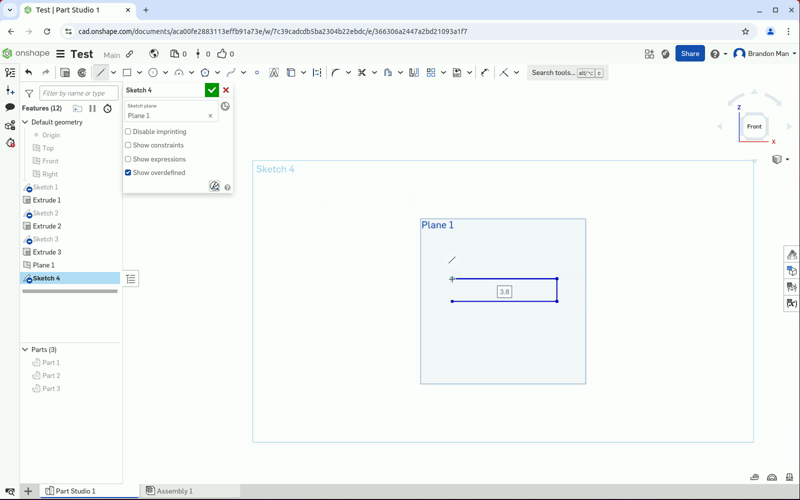
scroll(-6)
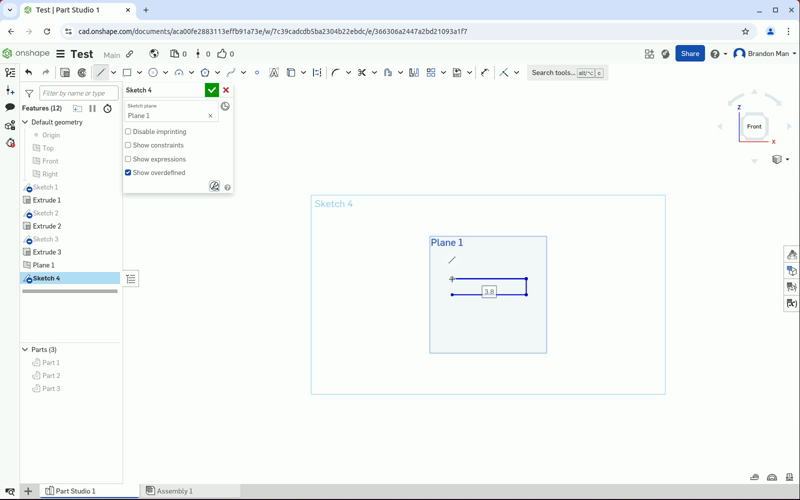
scroll(-6)
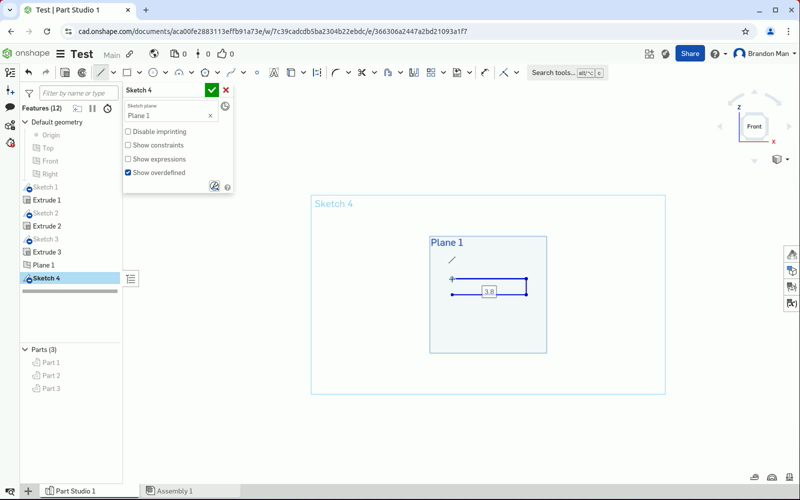
scroll(-6)
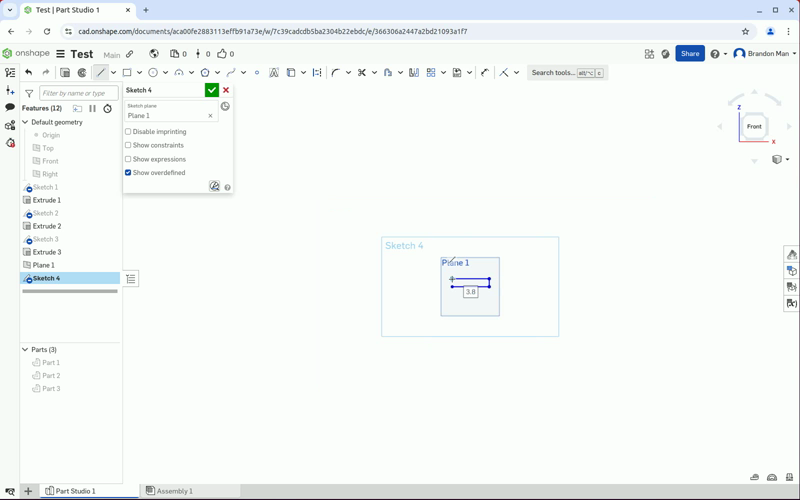
scroll(-6)
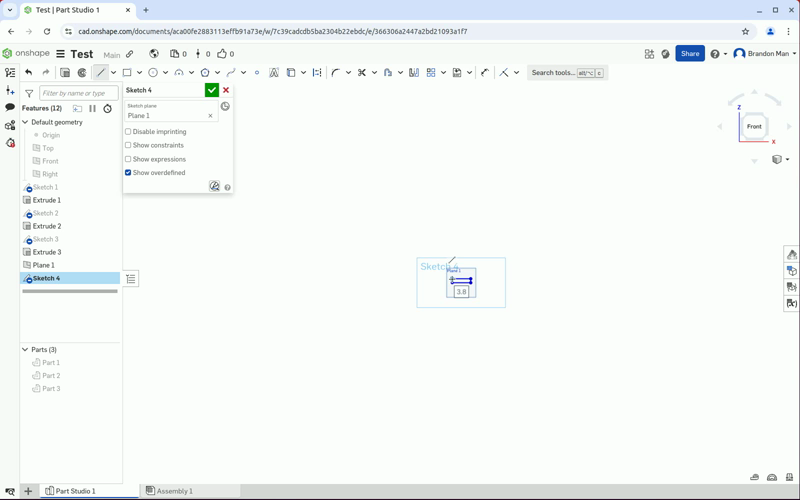
key_up(shift)
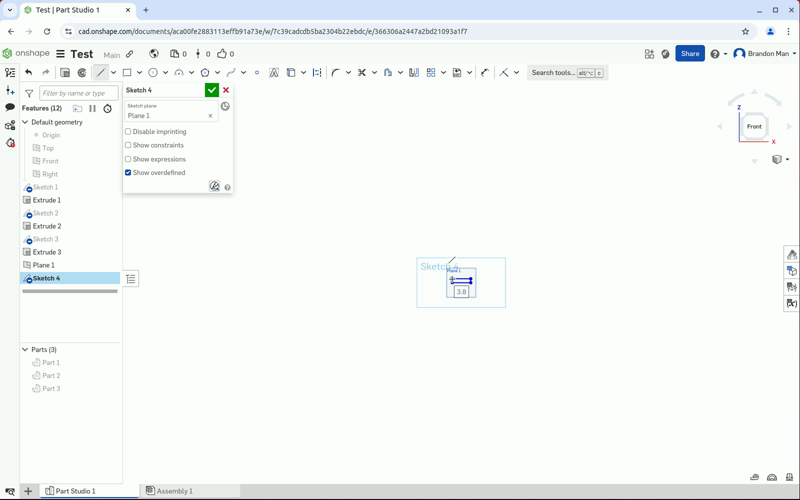
mouse_move(482, 278)
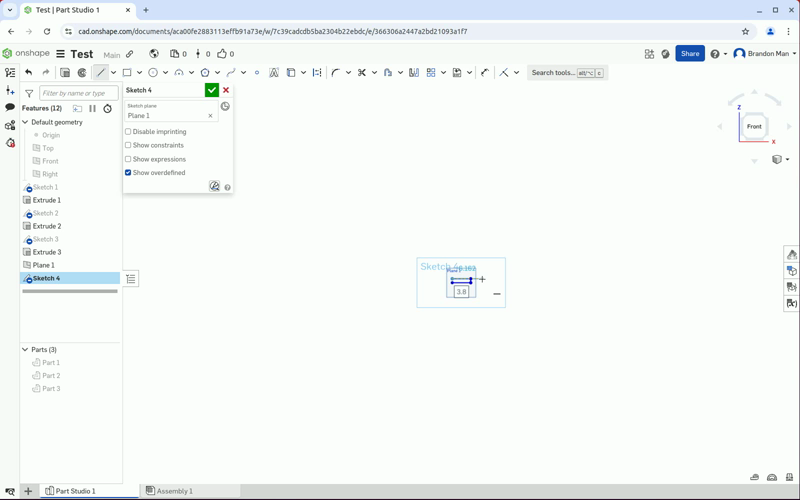
key_down(shift)
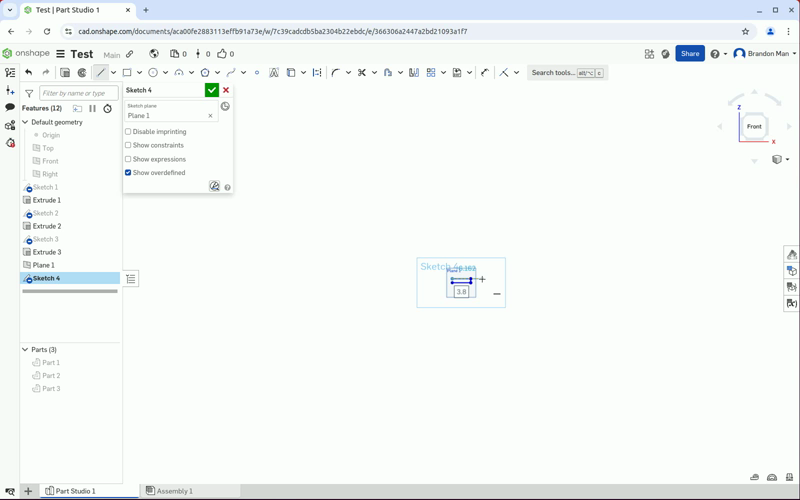
mouse_move(452, 282)
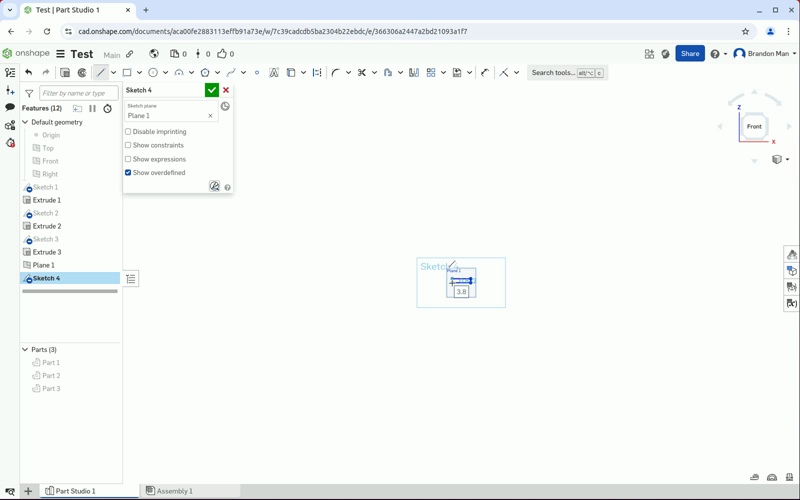
scroll(6)
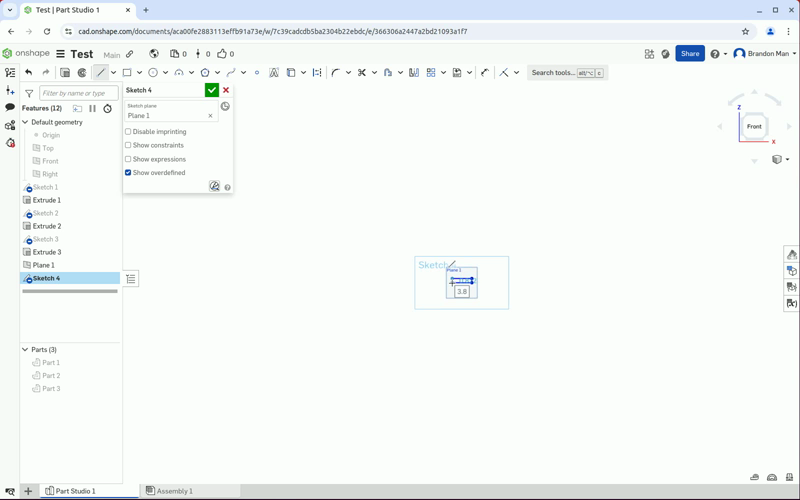
scroll(6)
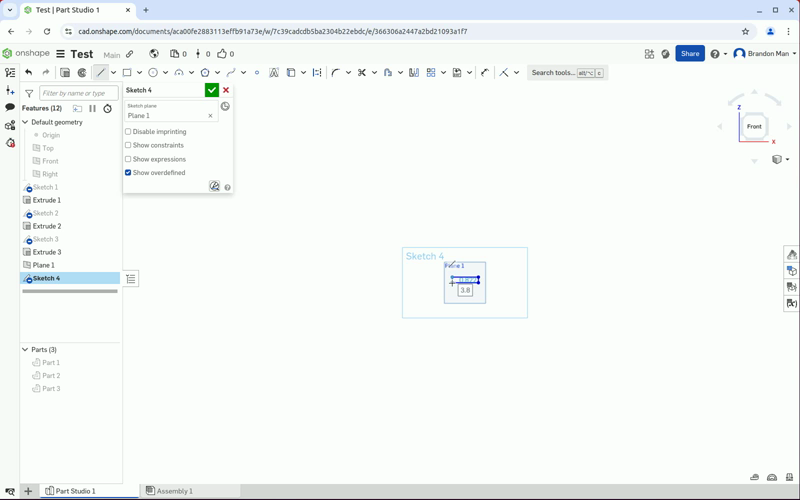
scroll(6)
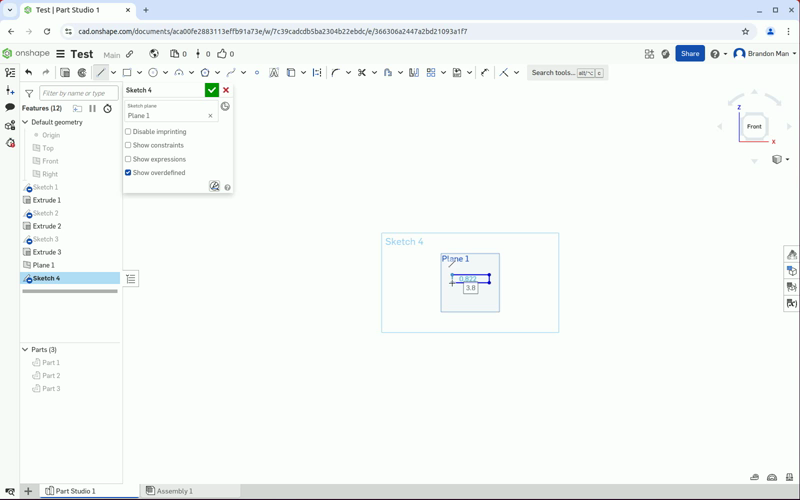
scroll(6)
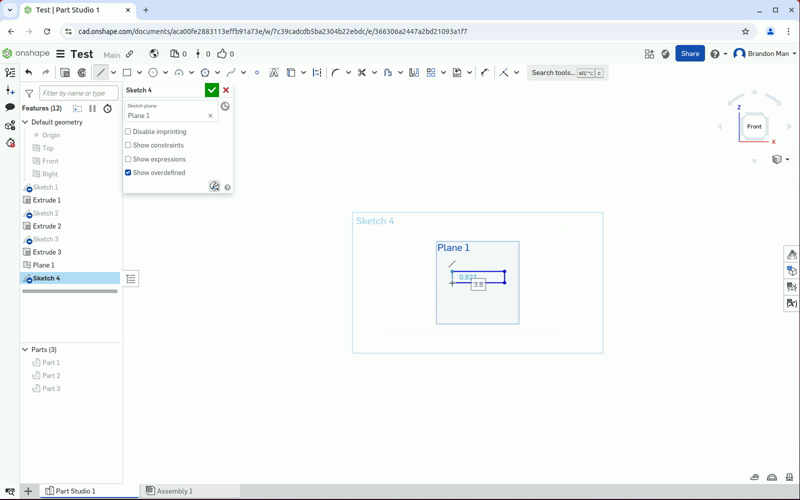
scroll(6)
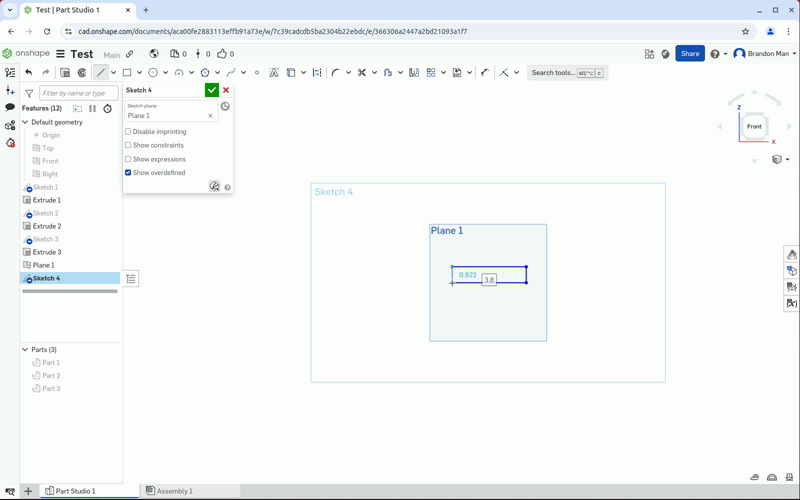
scroll(6)
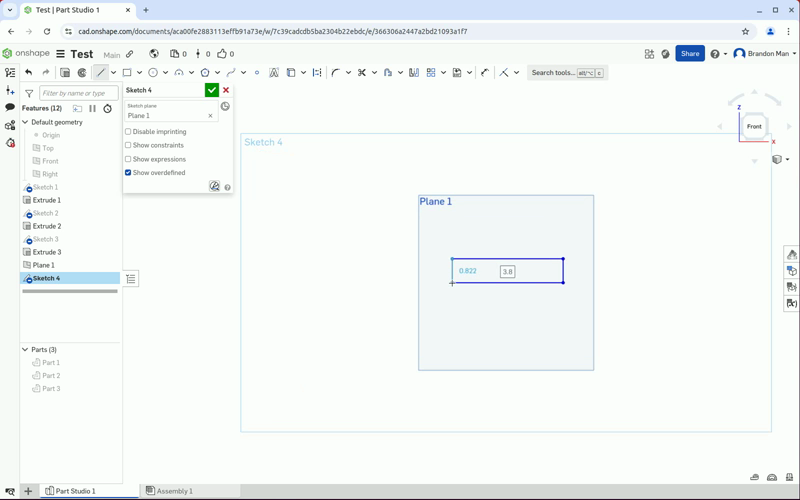
scroll(6)
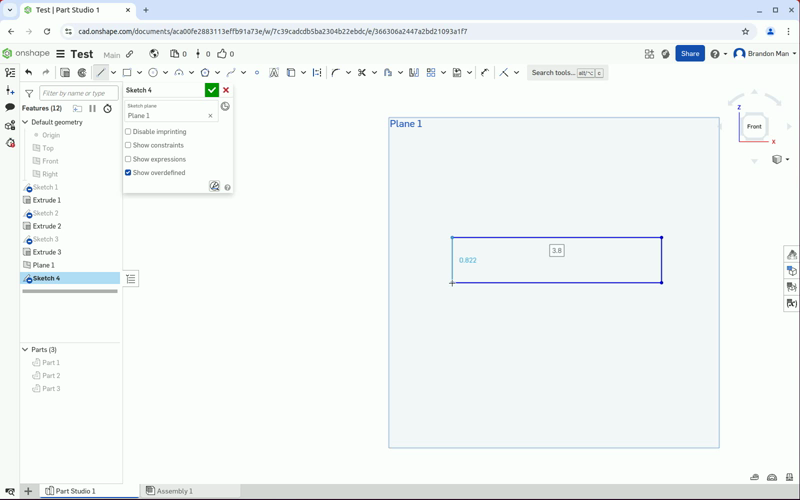
key_up(shift)
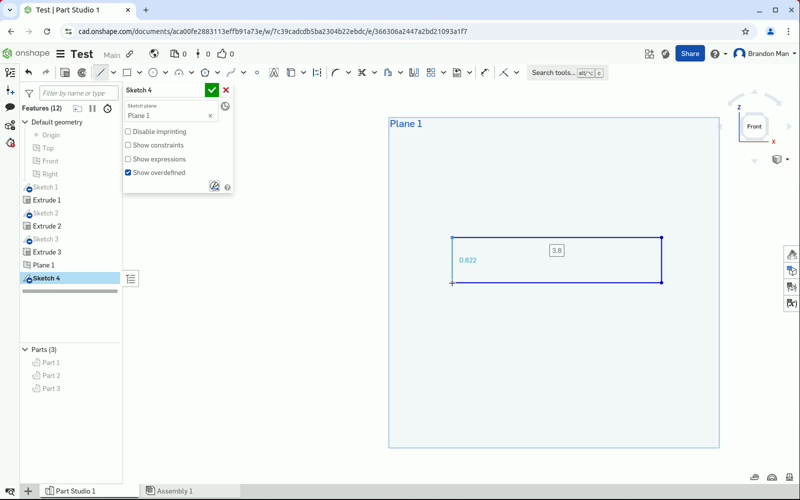
click(452, 282)
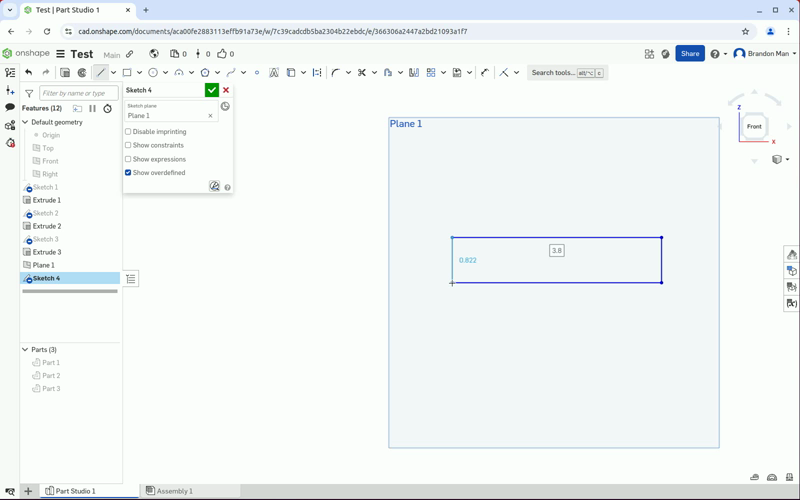
scroll(-6)
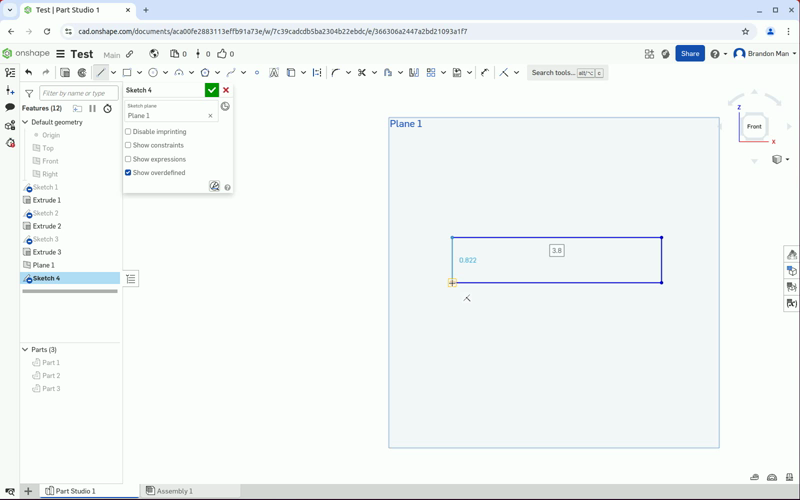
scroll(-6)
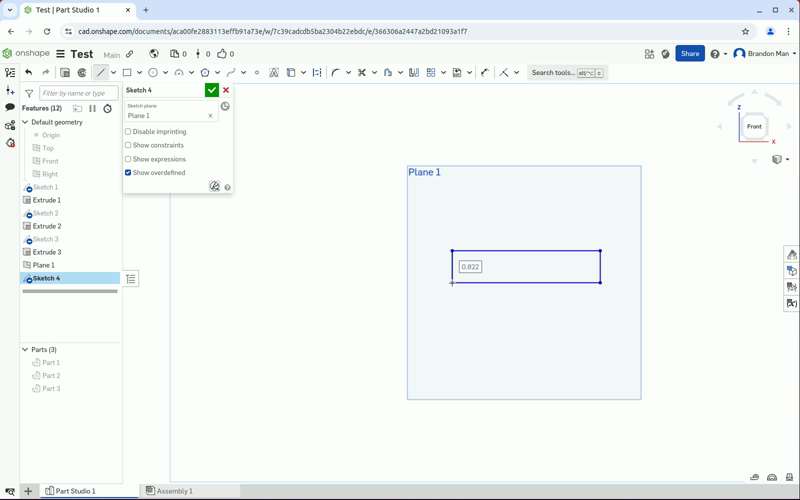
scroll(-6)
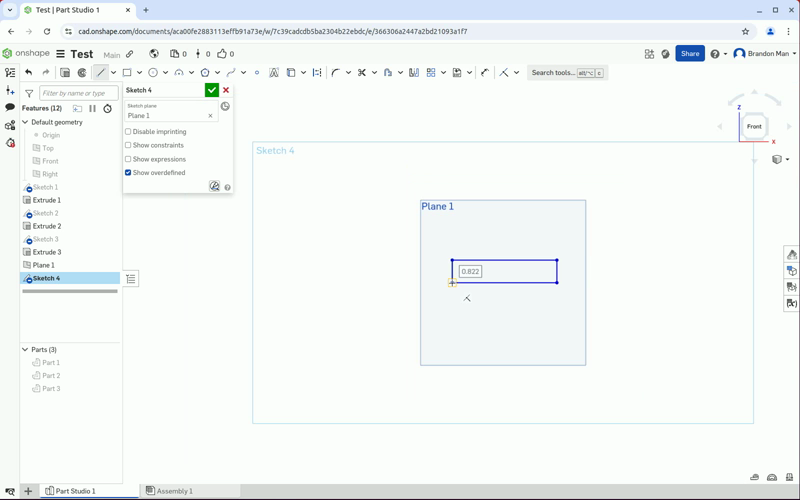
scroll(-6)
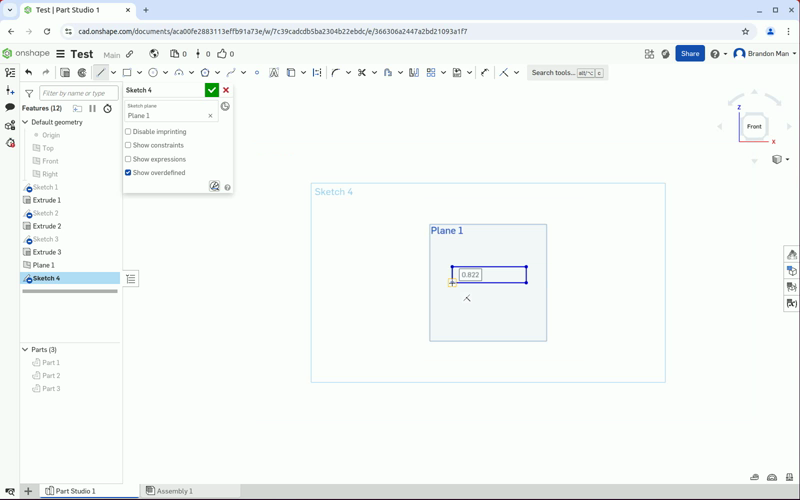
scroll(-6)
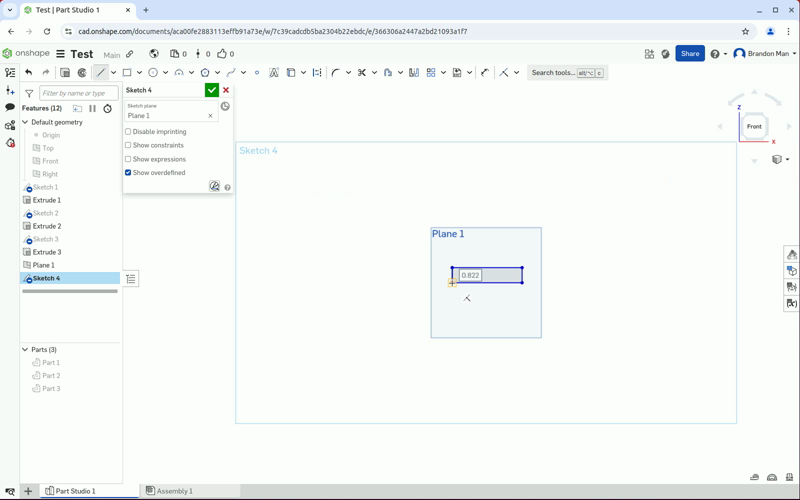
scroll(-6)
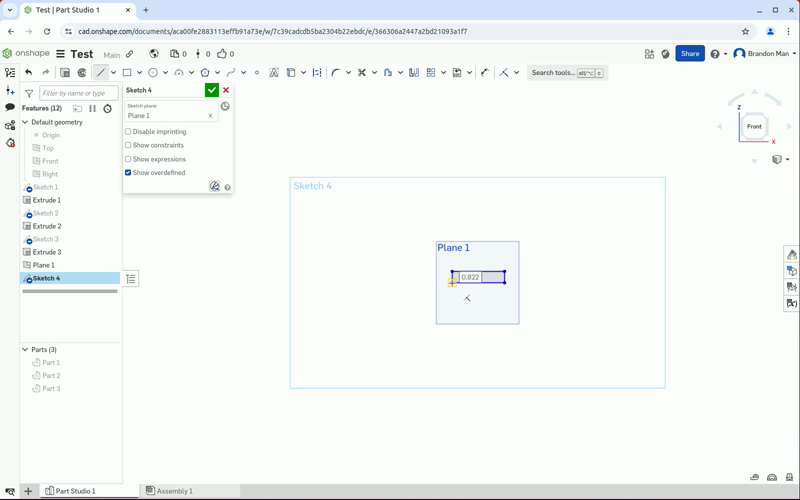
scroll(-6)
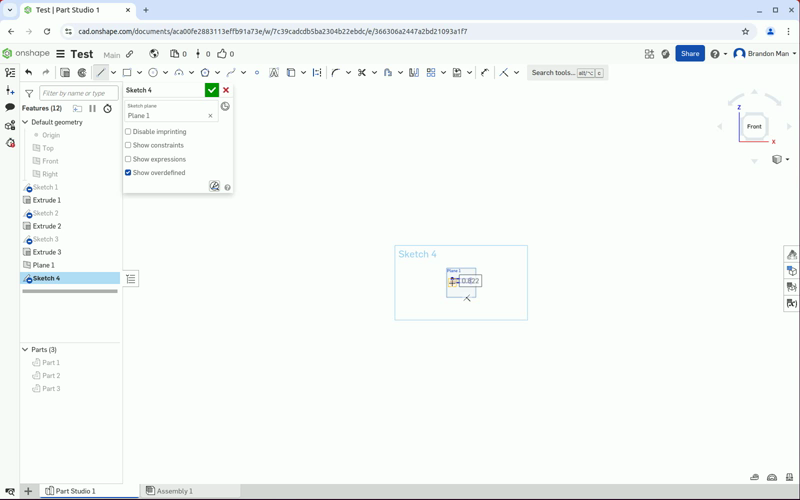
key(esc)
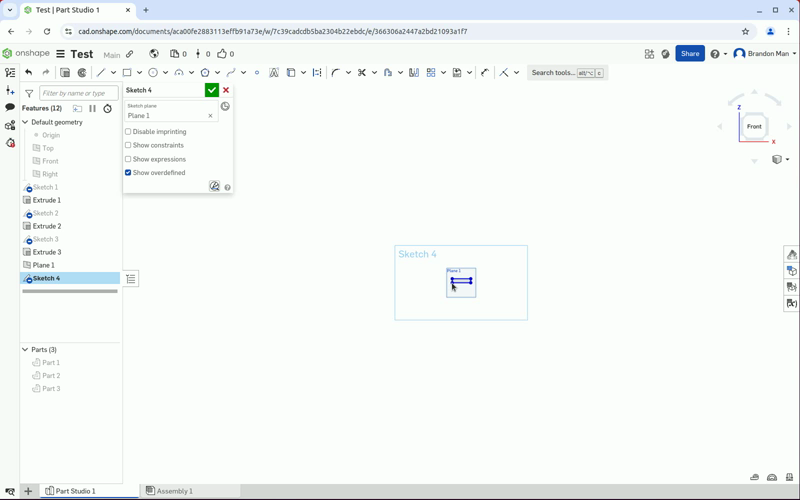
mouse_move(462, 281)
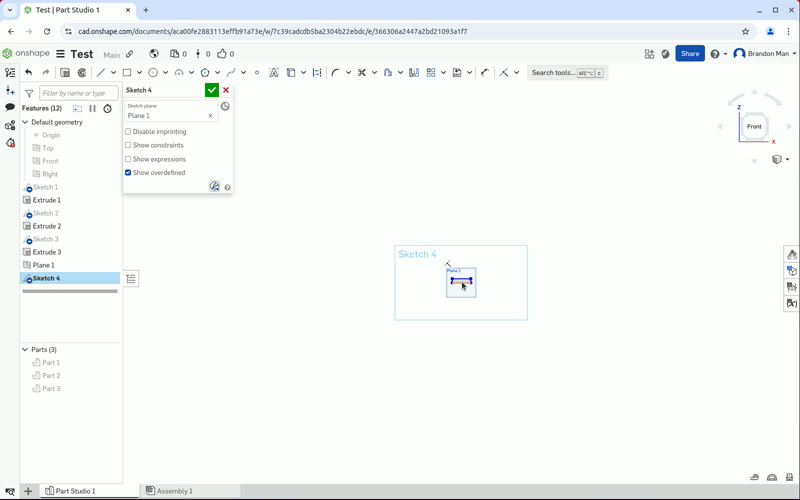
scroll(6)
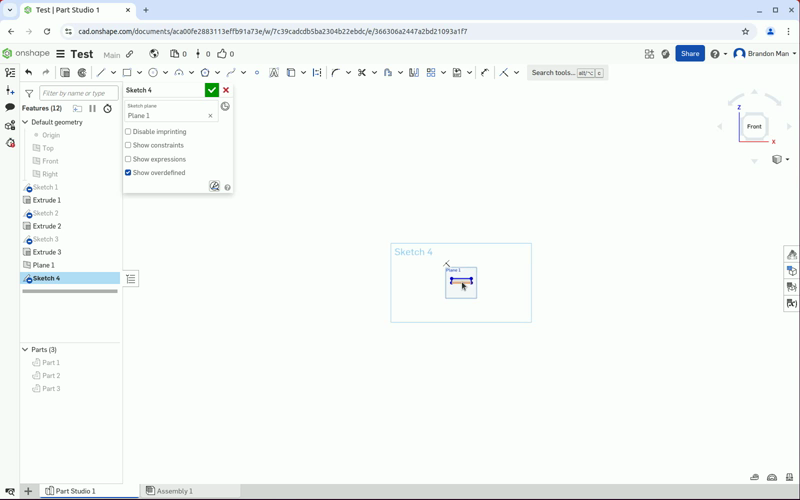
scroll(6)
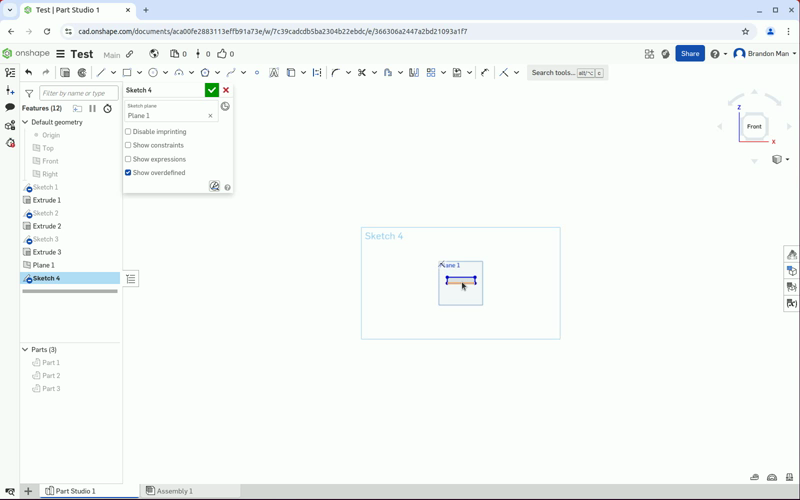
scroll(6)
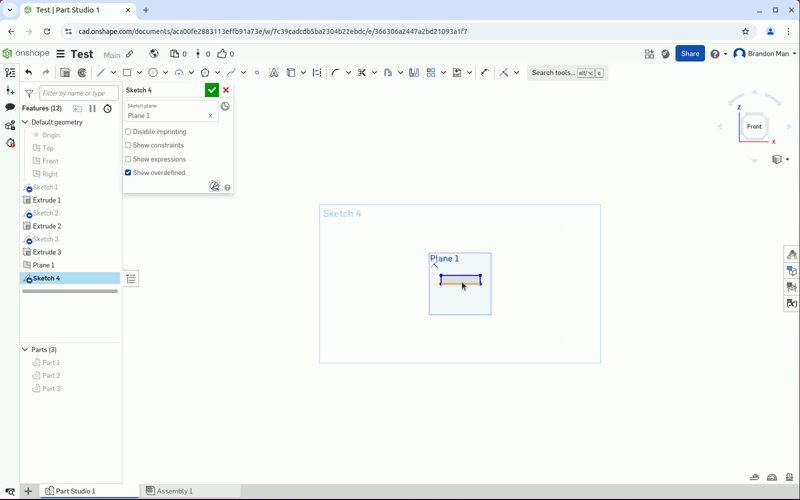
scroll(6)
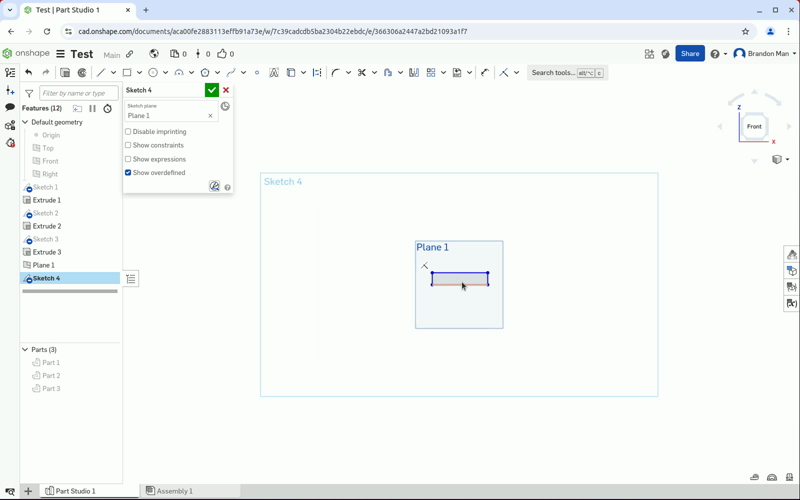
scroll(6)
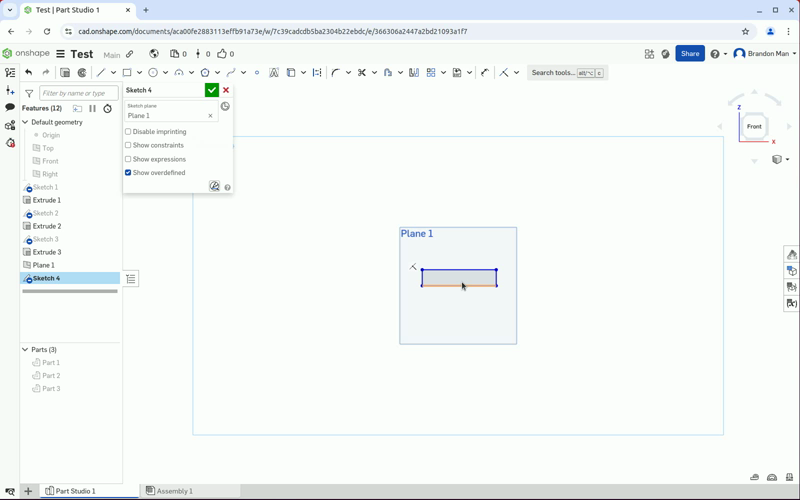
scroll(6)
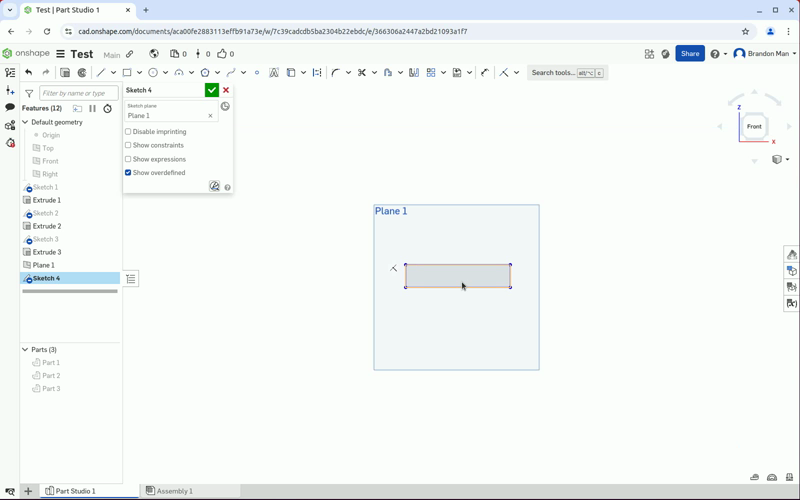
scroll(6)
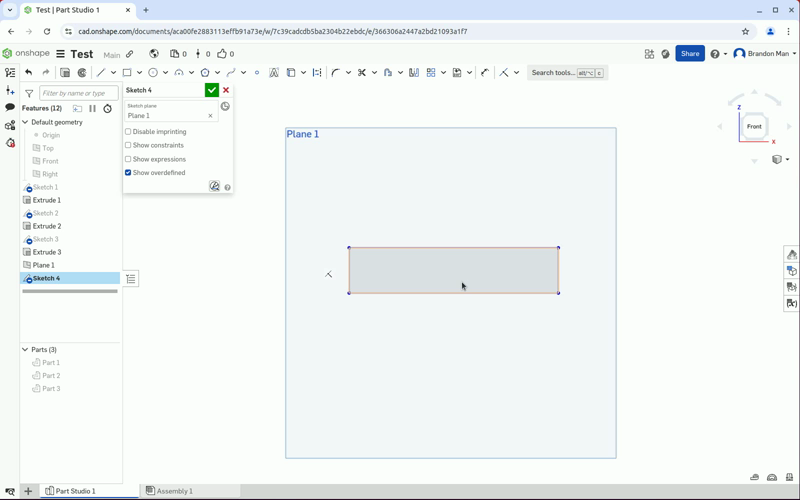
click(462, 281)
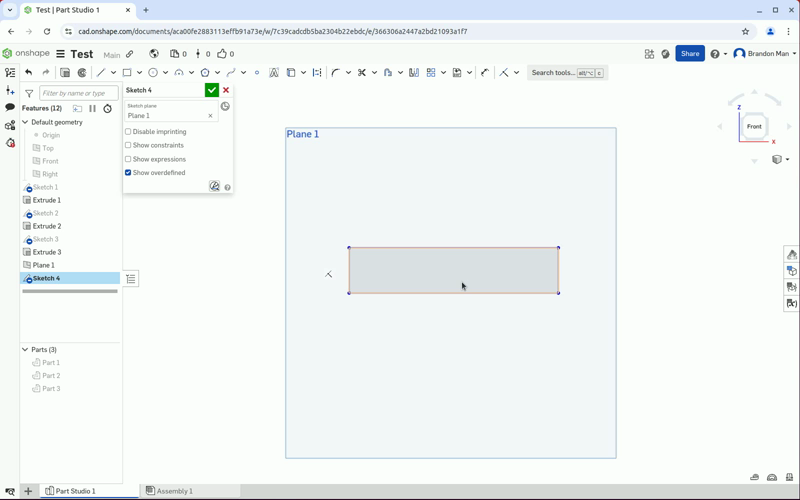
scroll(-6)
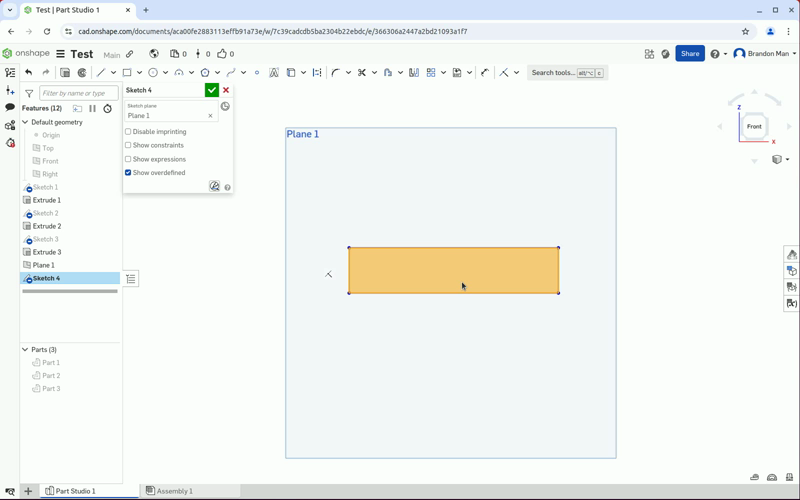
scroll(-6)
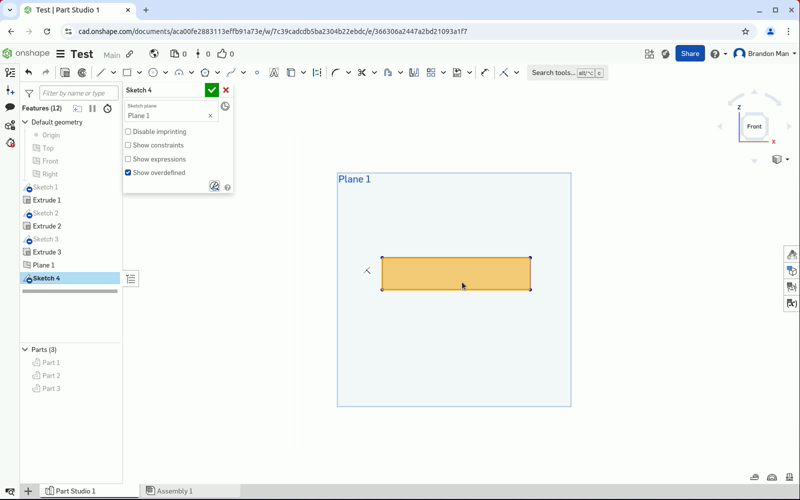
scroll(-6)
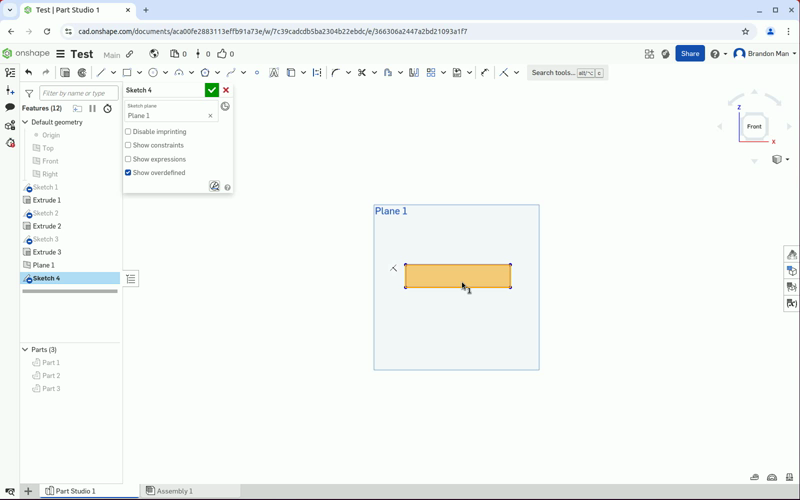
scroll(-6)
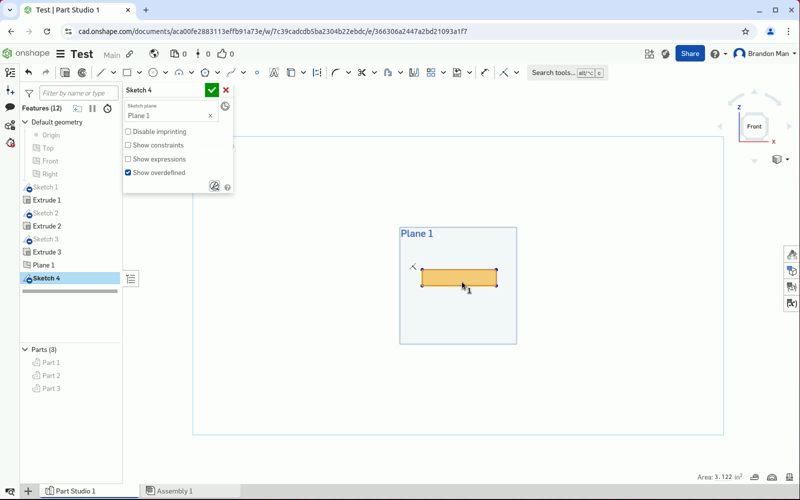
scroll(-6)
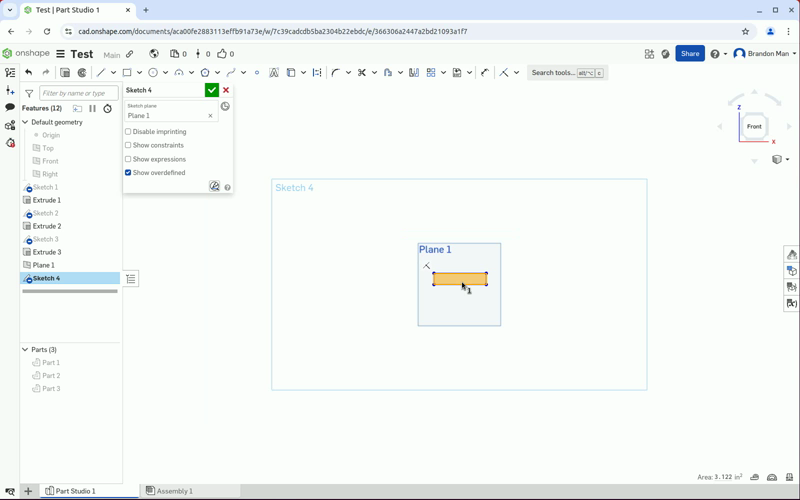
scroll(-6)
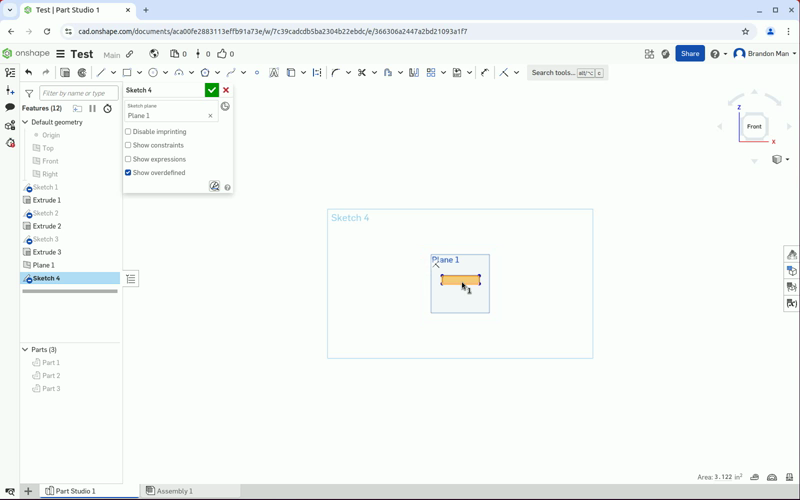
scroll(-6)
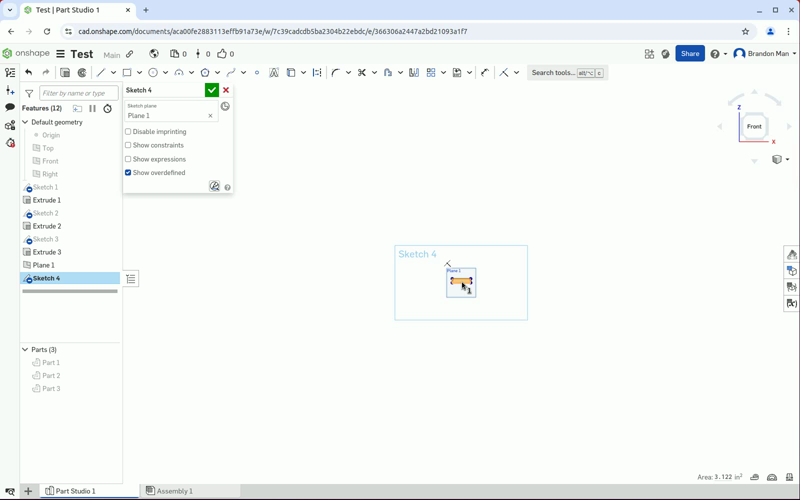
mouse_move(73, 352)
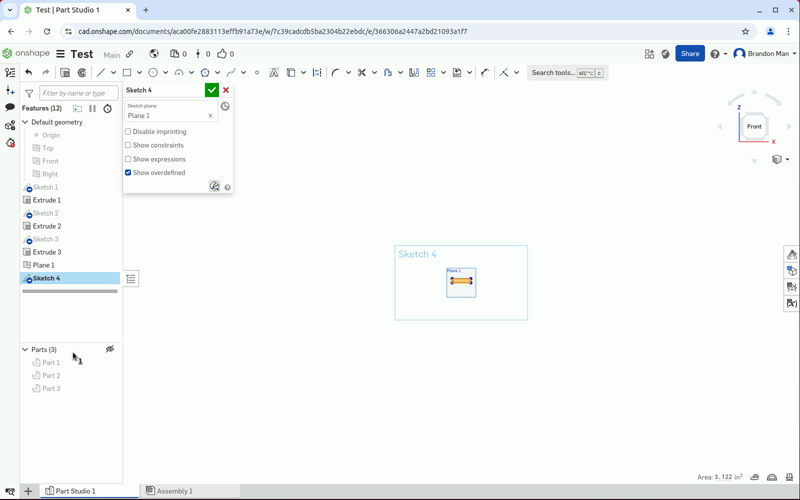
key(shift+y)
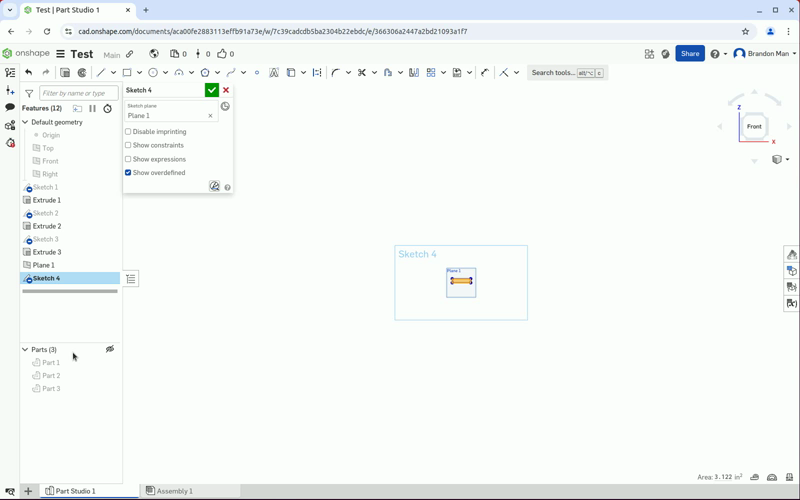
key(shift+e)
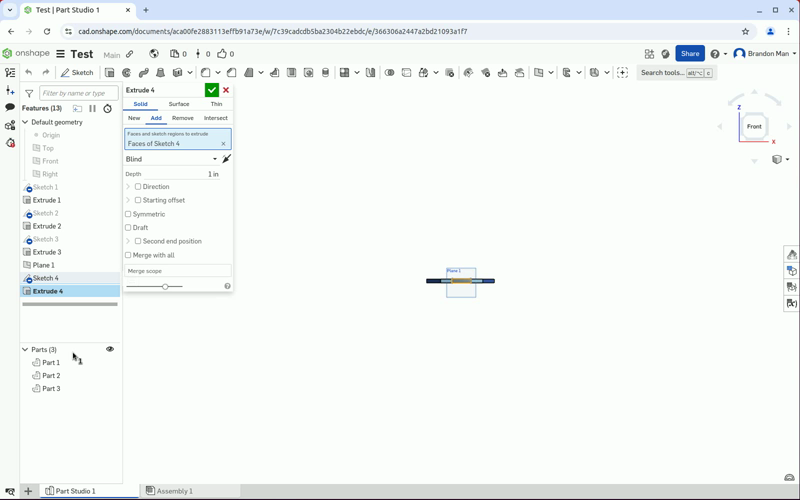
mouse_move(143, 106)
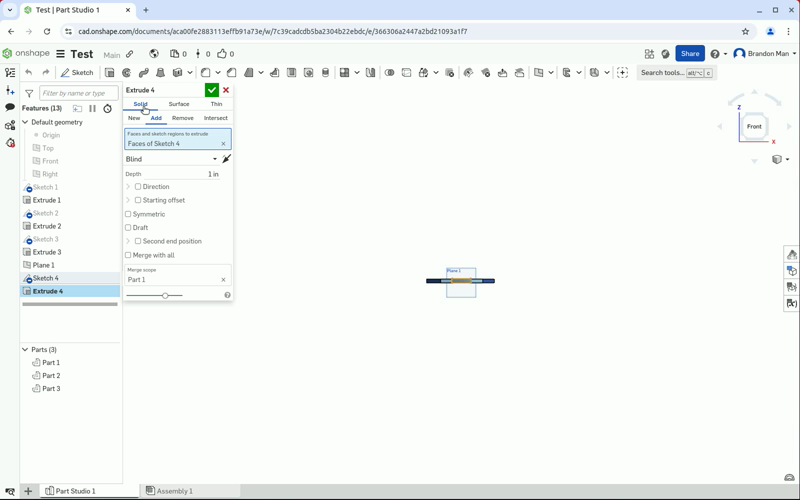
click(143, 106)
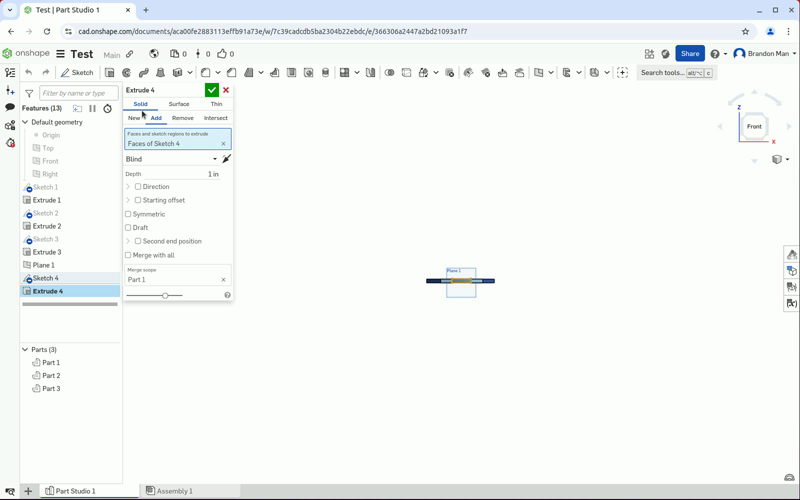
mouse_move(137, 120)
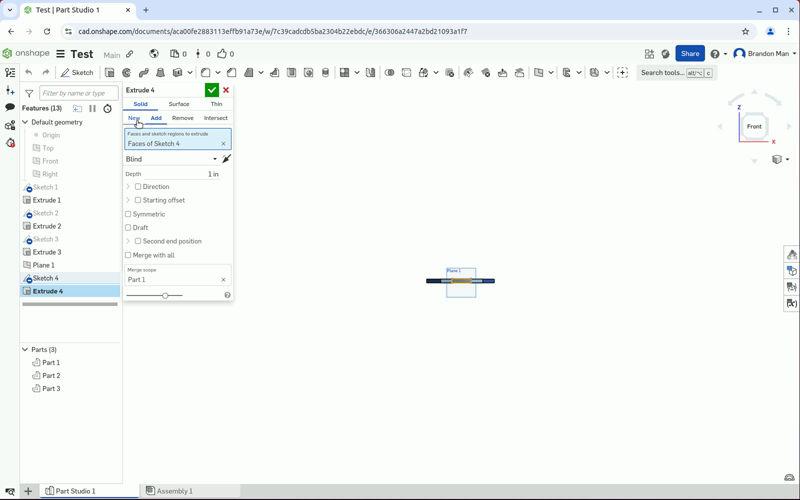
click(137, 120)
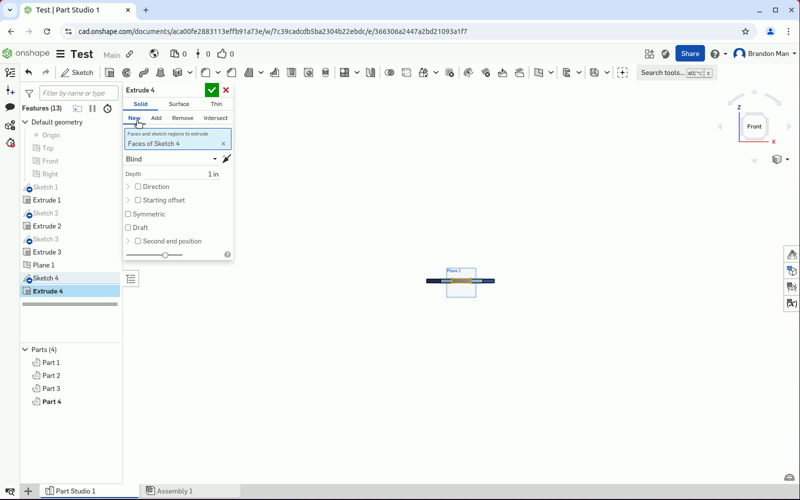
key(tab, 4)
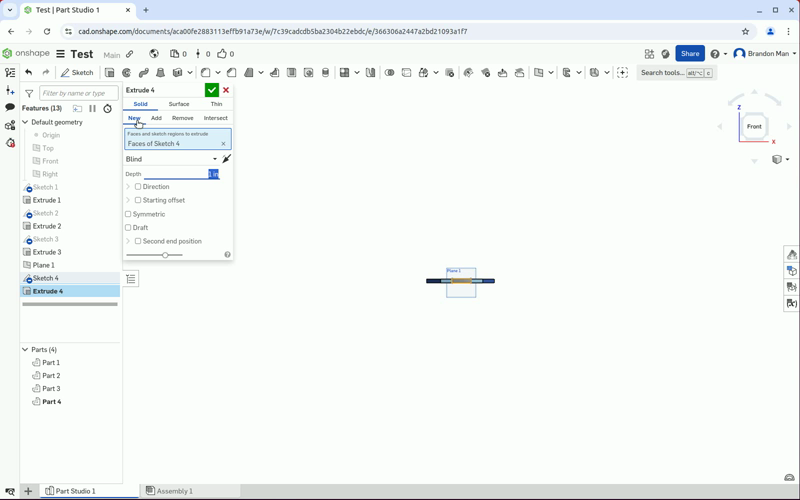
text(1.204)
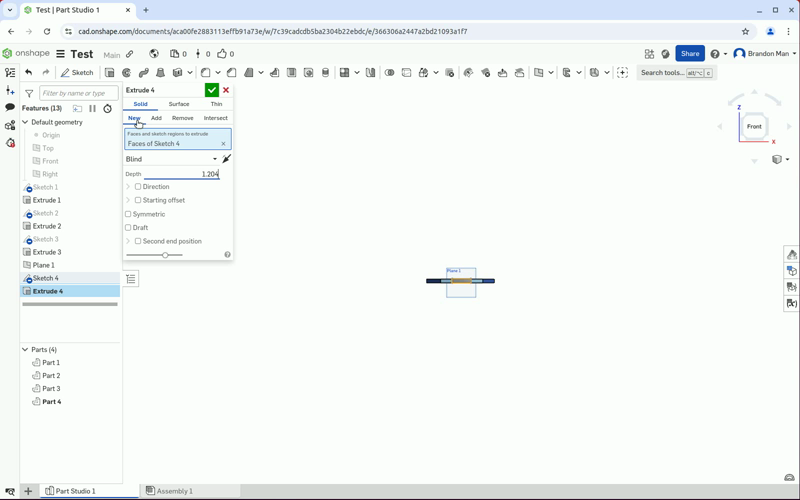
key(enter)
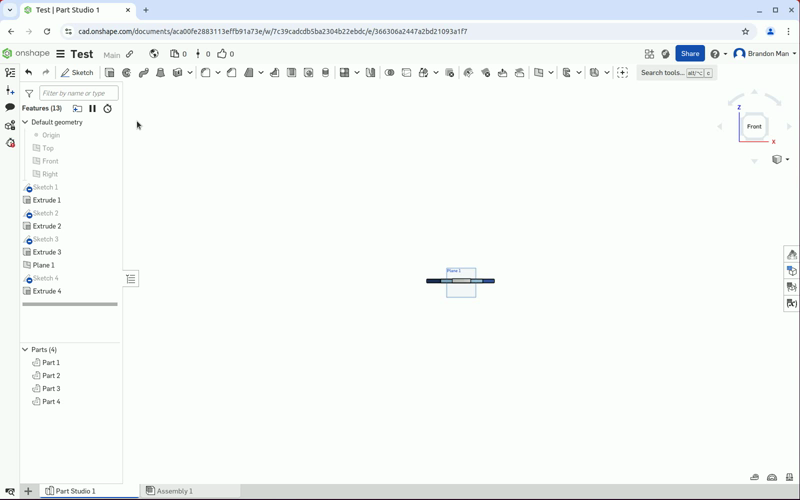
key(shift+h)
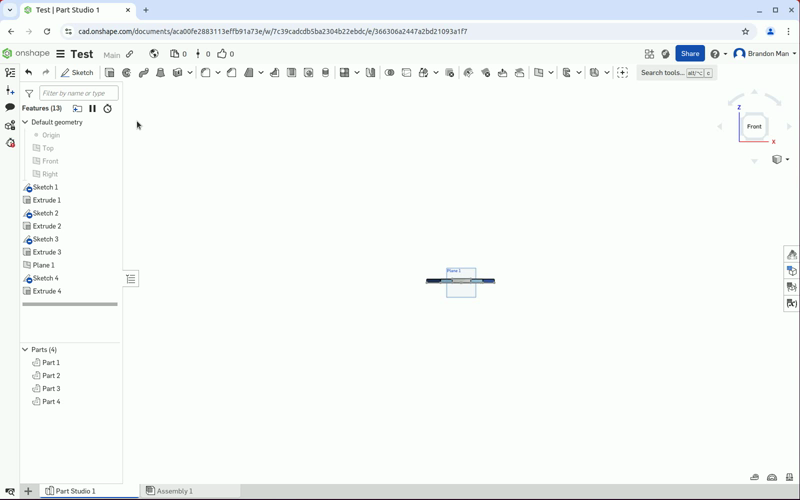
key(shift+h)
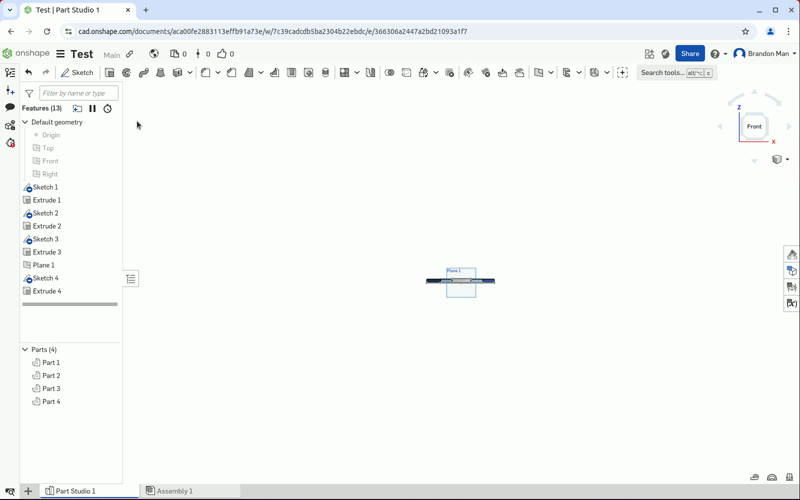
key(shift+7)
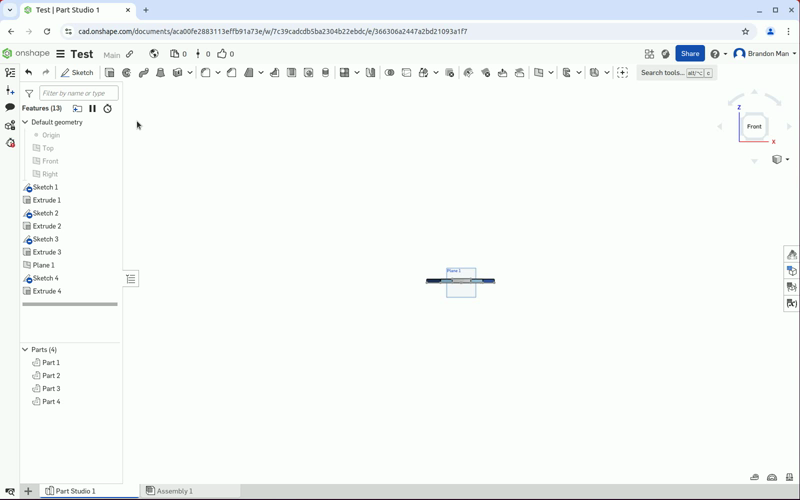
key(left, 2)
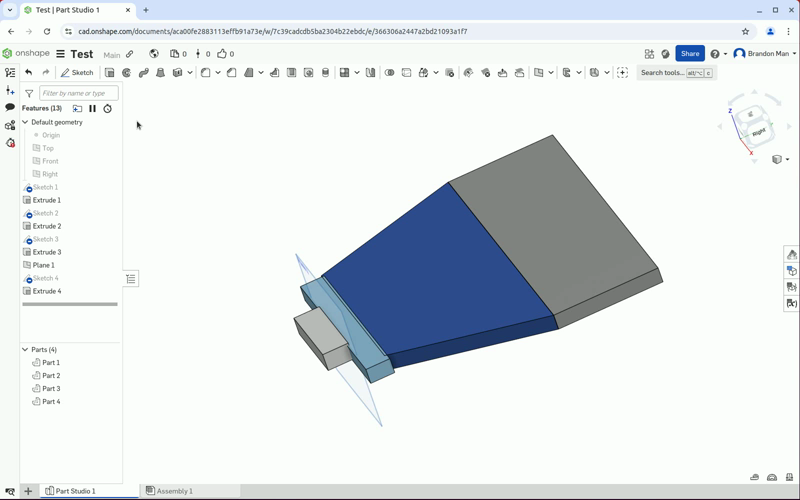
key(down, 2)
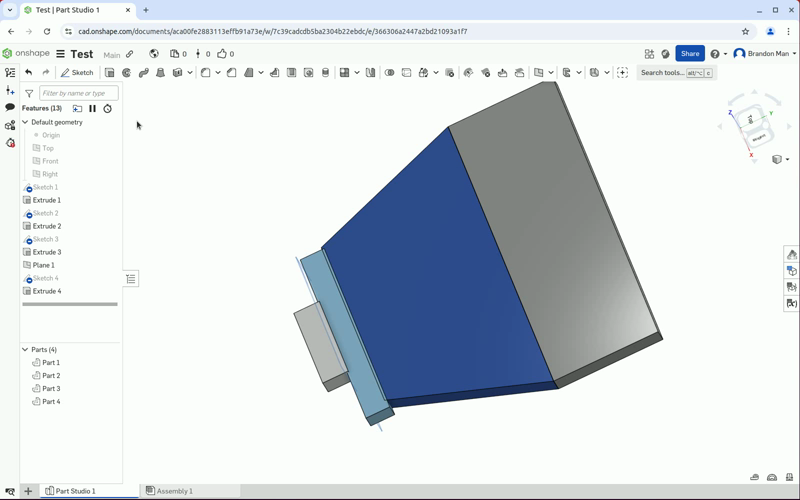
key(up, 2)
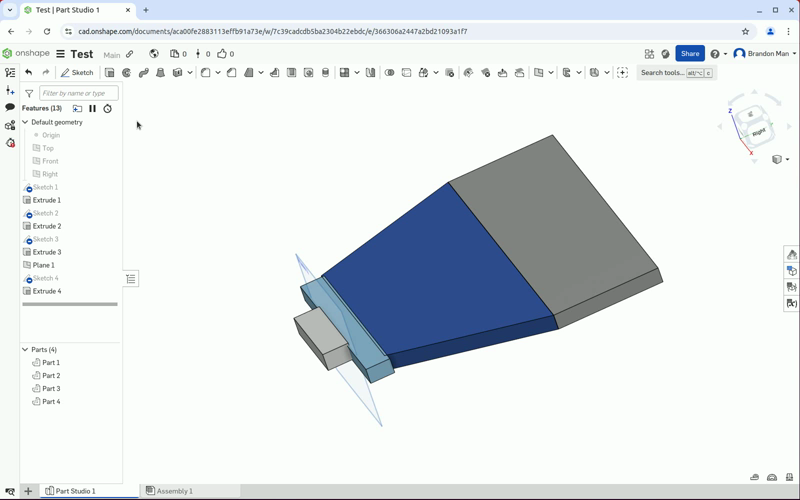
key(right, 2)
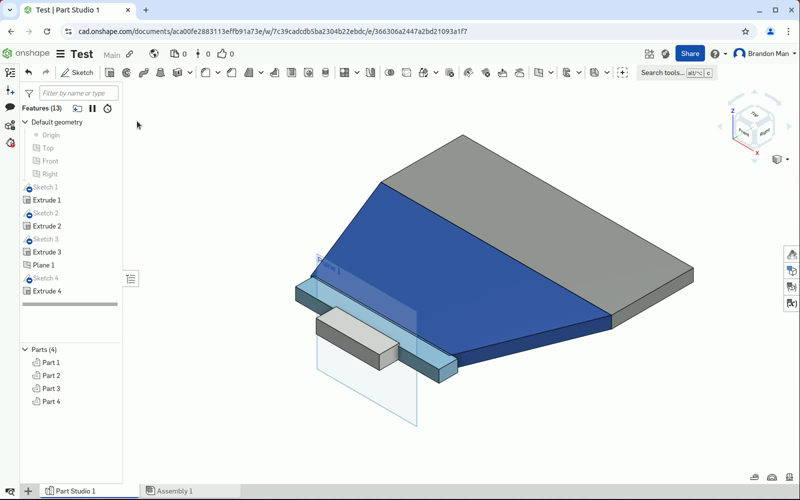
mouse_move(73, 189)
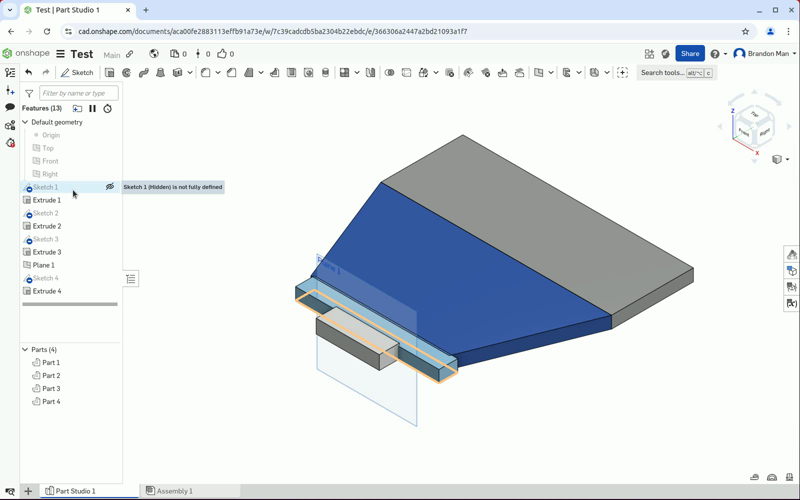
click(73, 189)